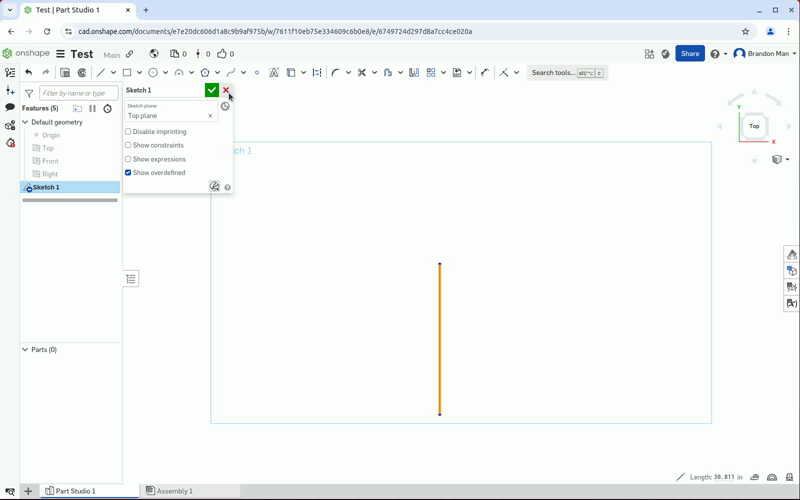
key(shift+h)
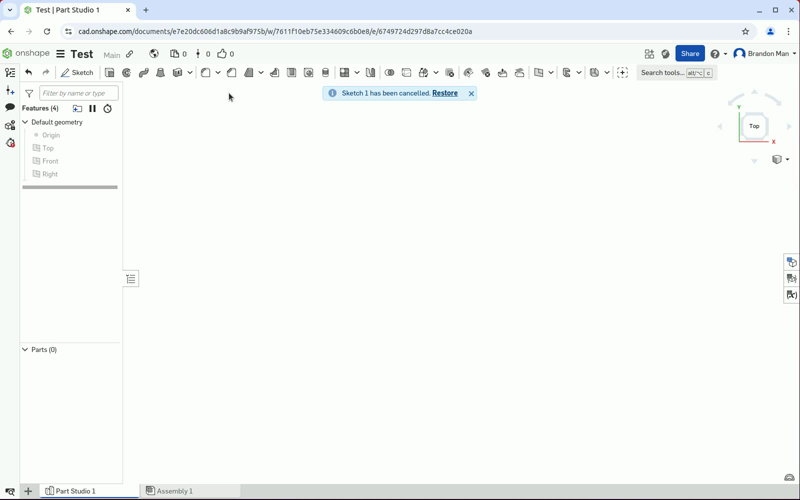
mouse_move(73, 352)
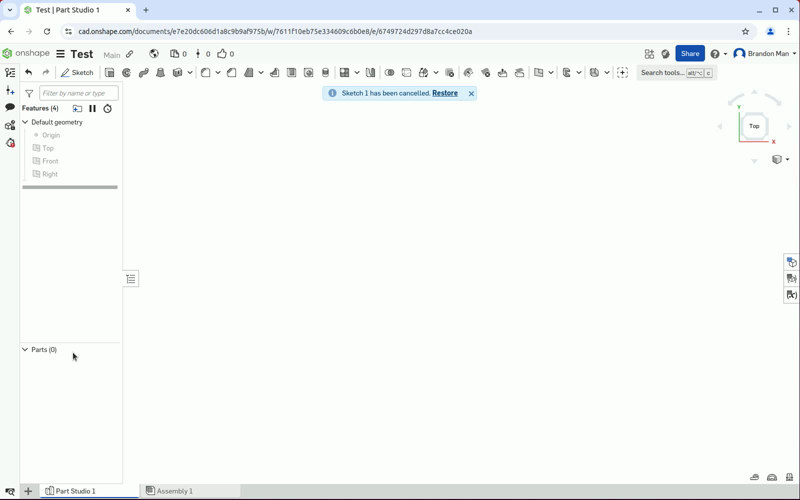
key(y)
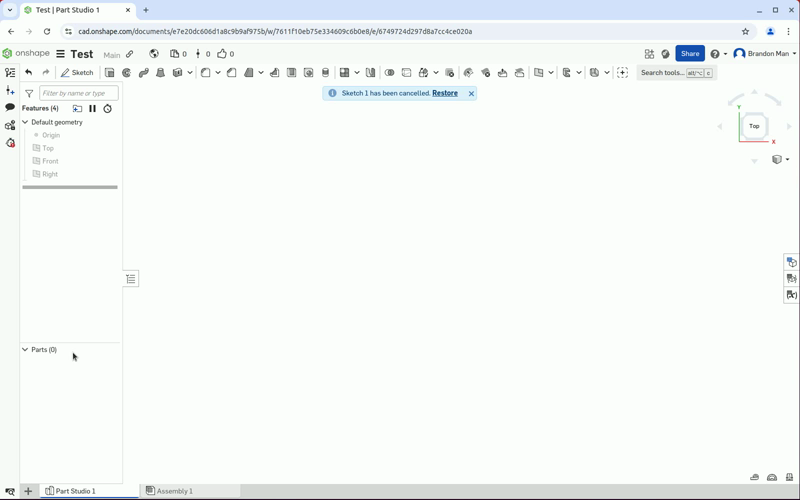
key(shift+p)
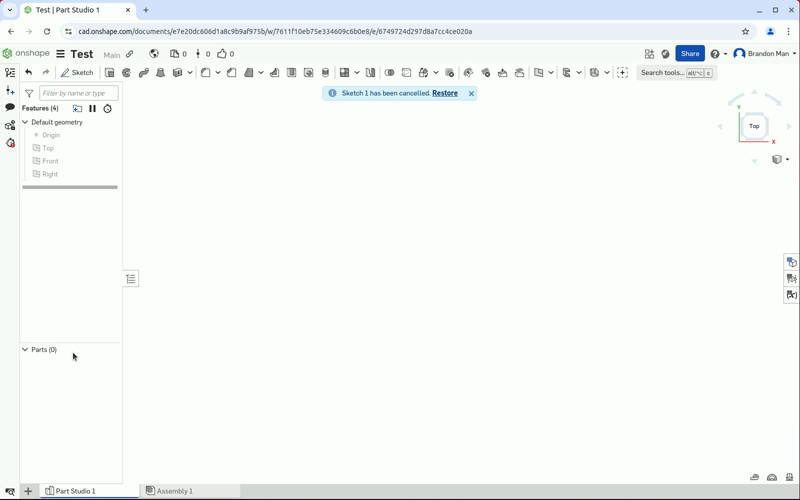
key(space)
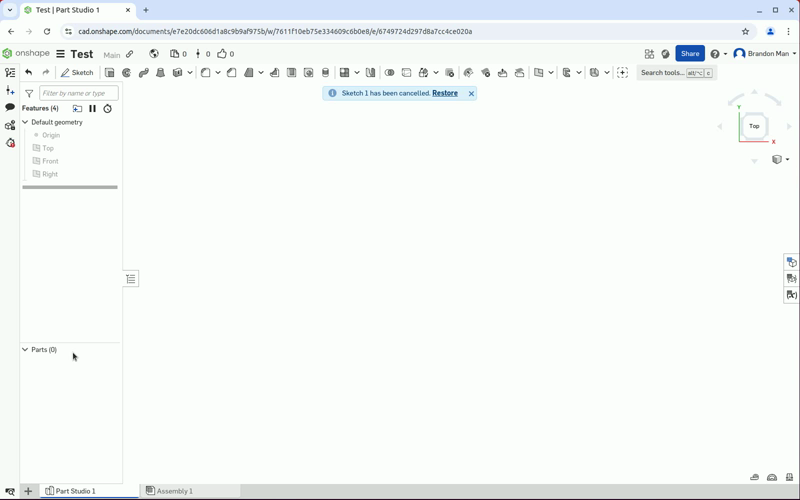
key_down(shift)
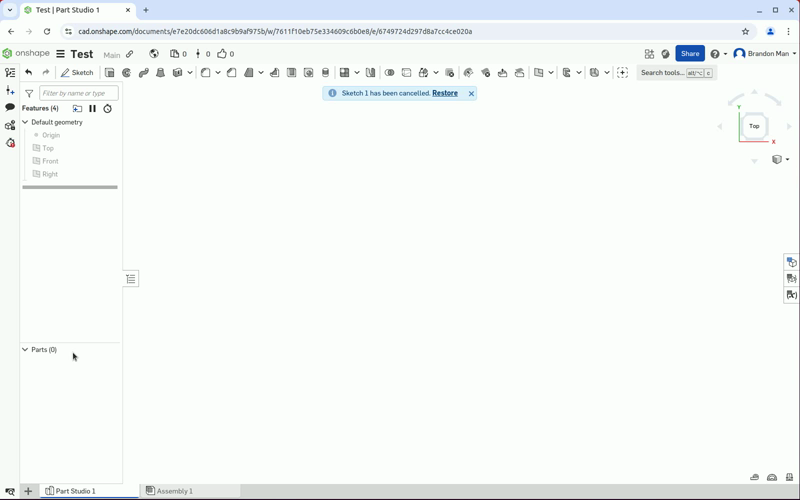
key(up)
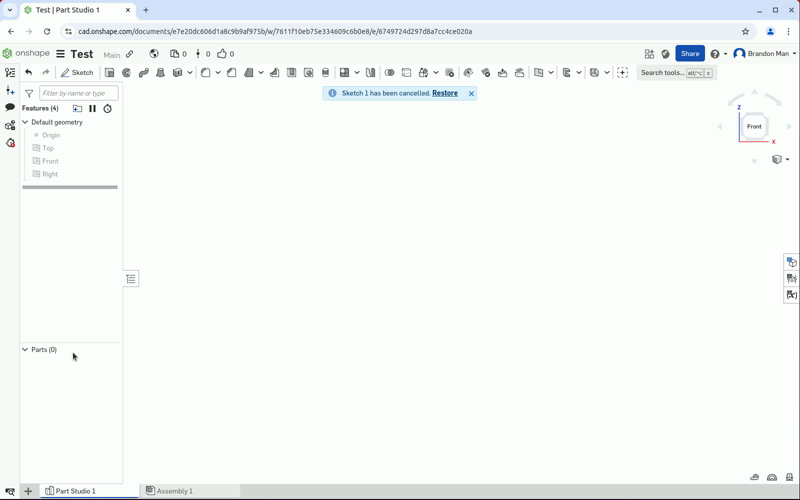
key_up(shift)
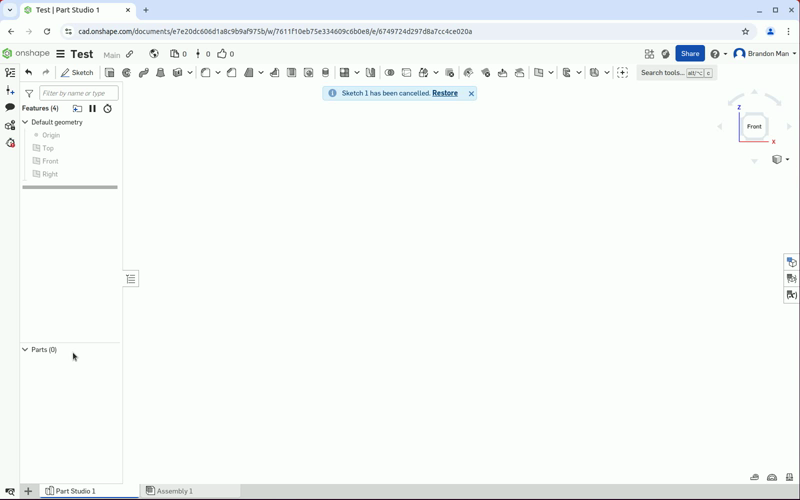
mouse_move(73, 352)
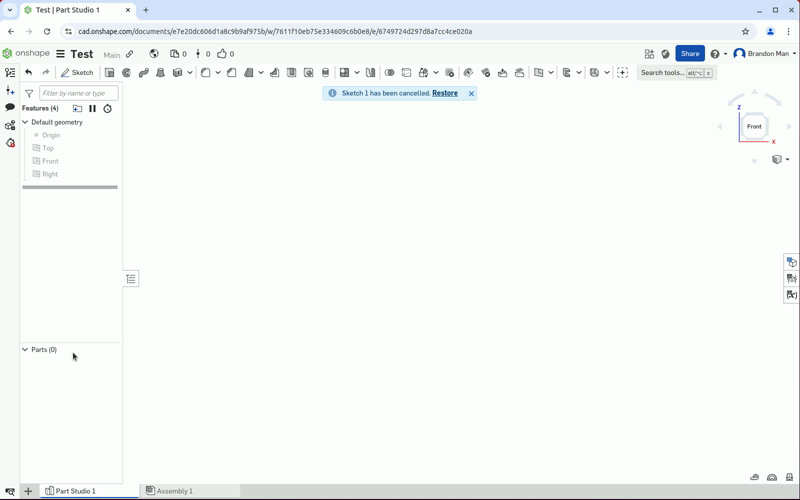
key(shift+y)
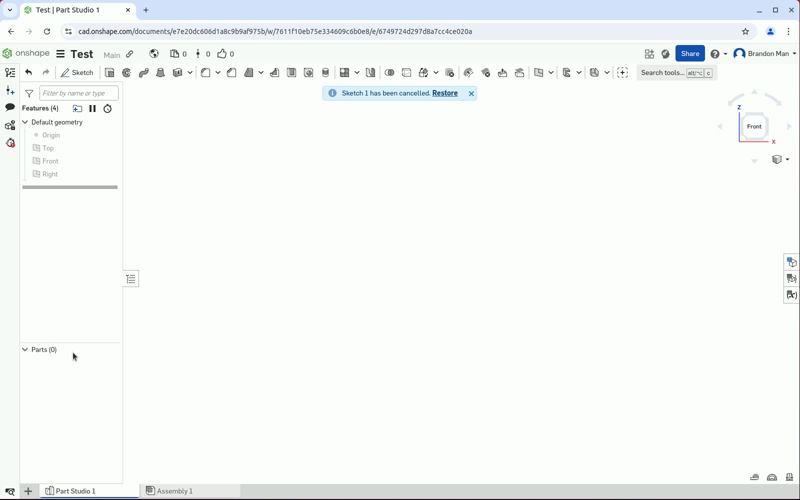
key(shift+s)
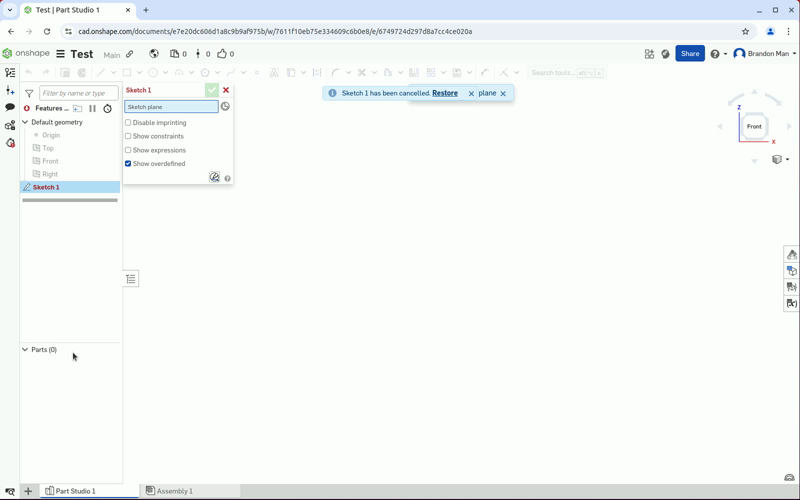
mouse_move(73, 163)
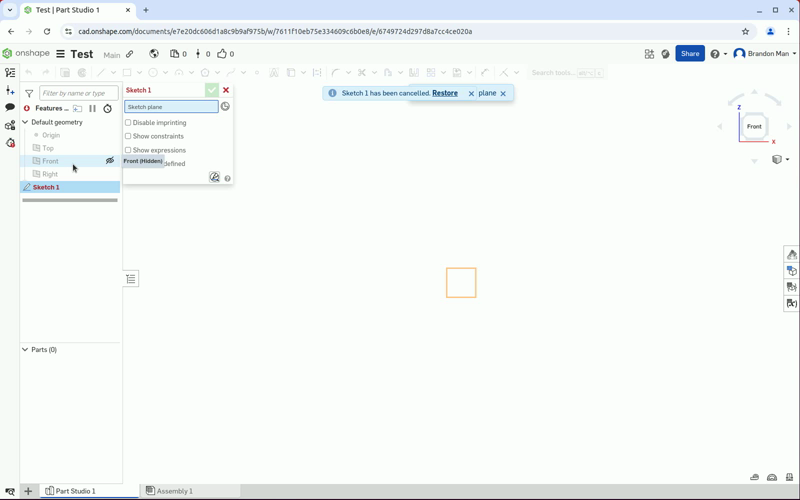
click(73, 163)
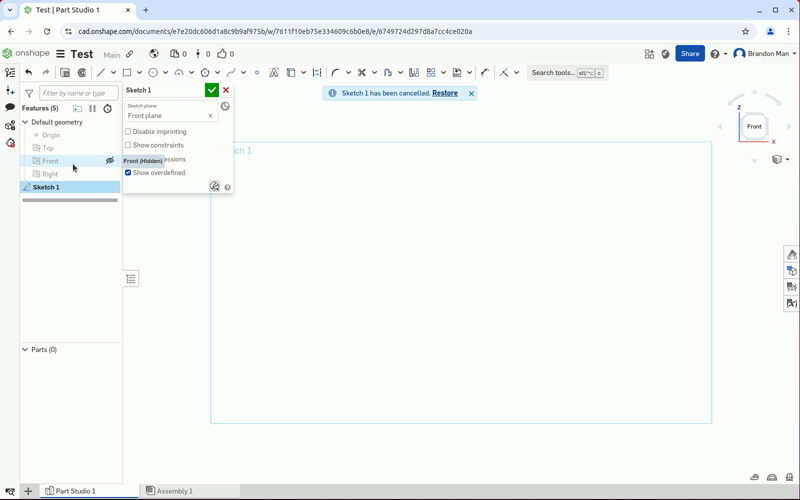
mouse_move(73, 352)
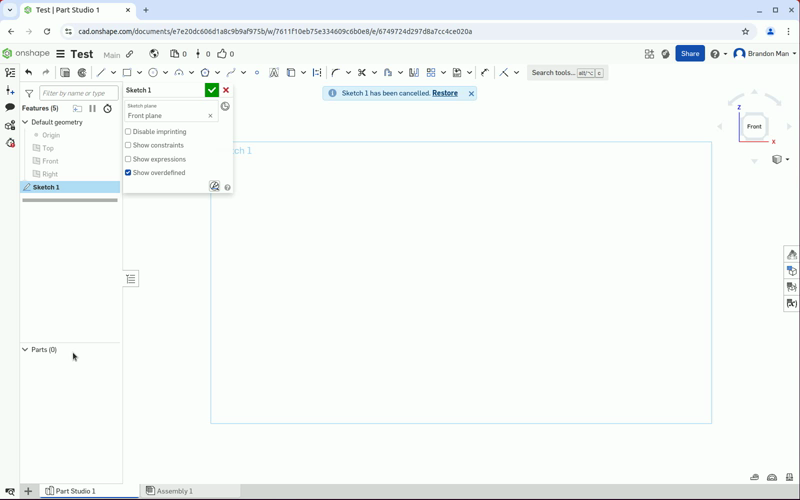
key(y)
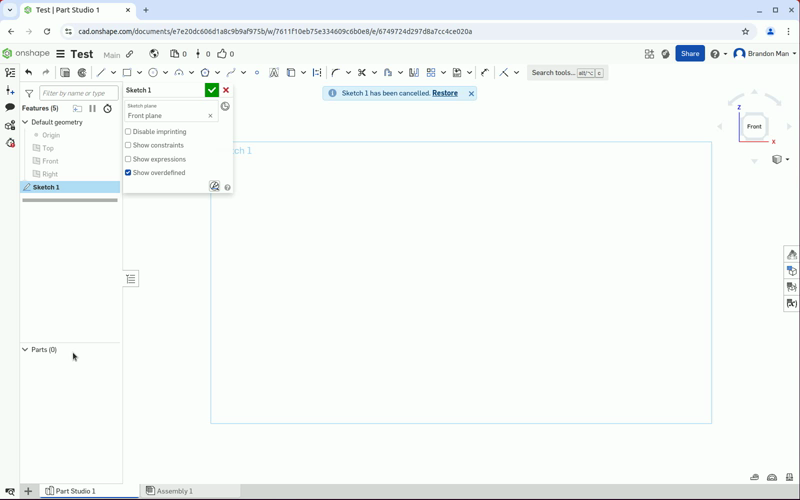
key(l)
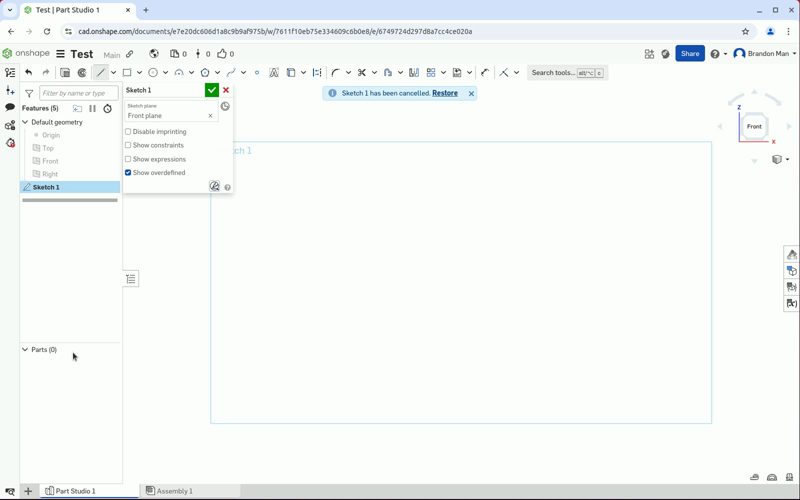
key_down(shift)
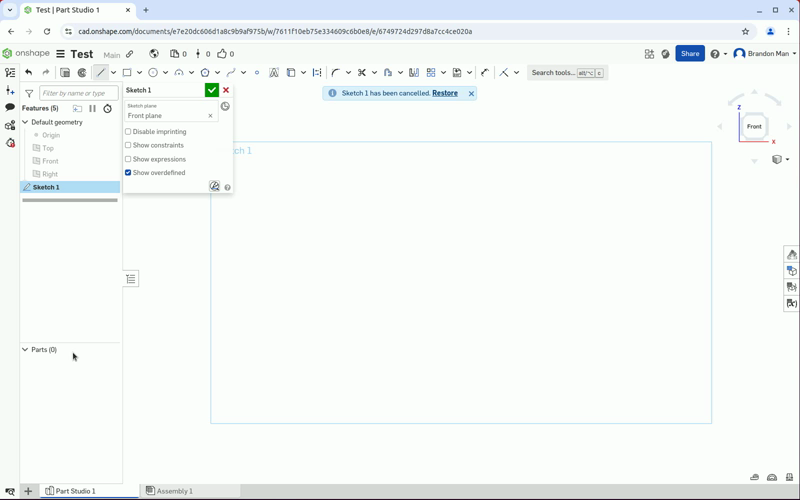
mouse_move(438, 292)
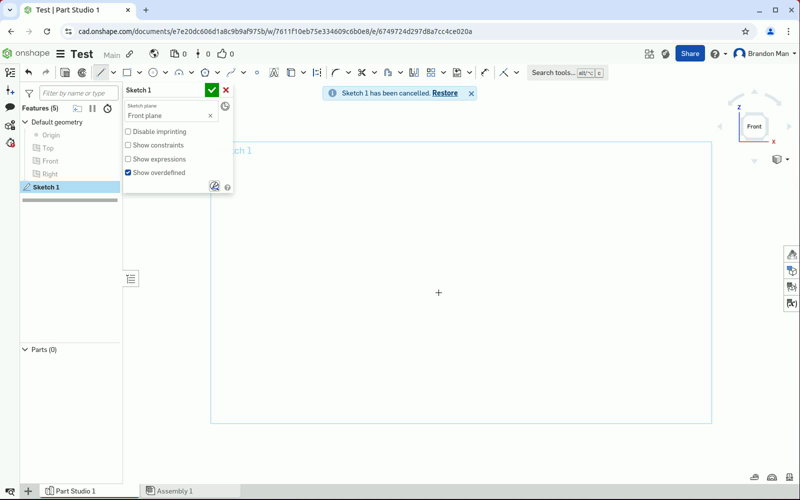
click(438, 292)
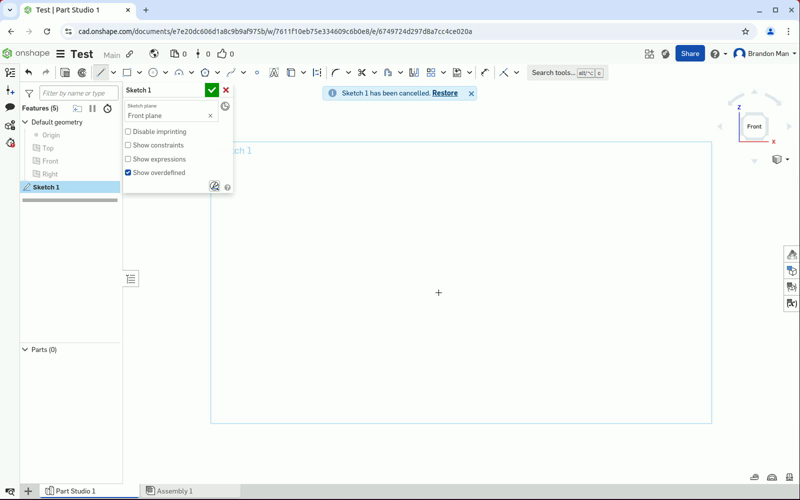
key_up(shift)
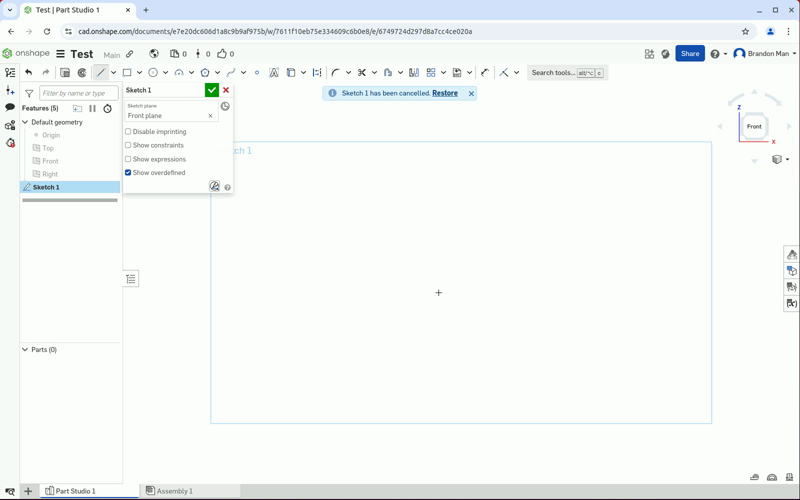
key_down(shift)
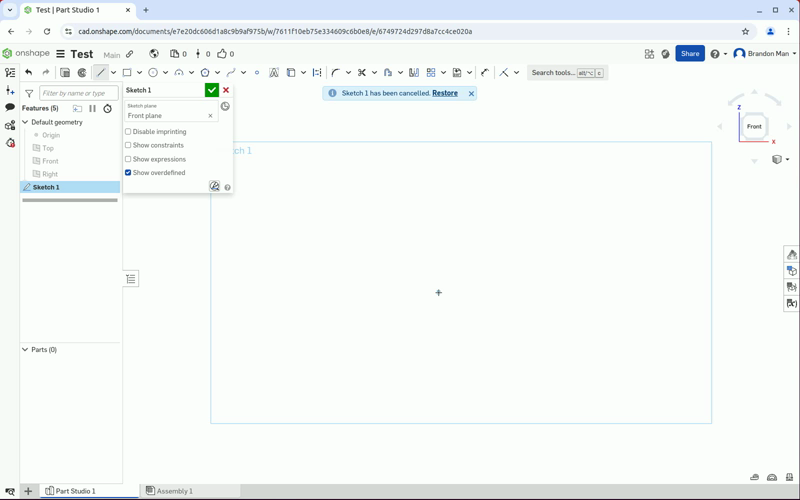
mouse_move(468, 292)
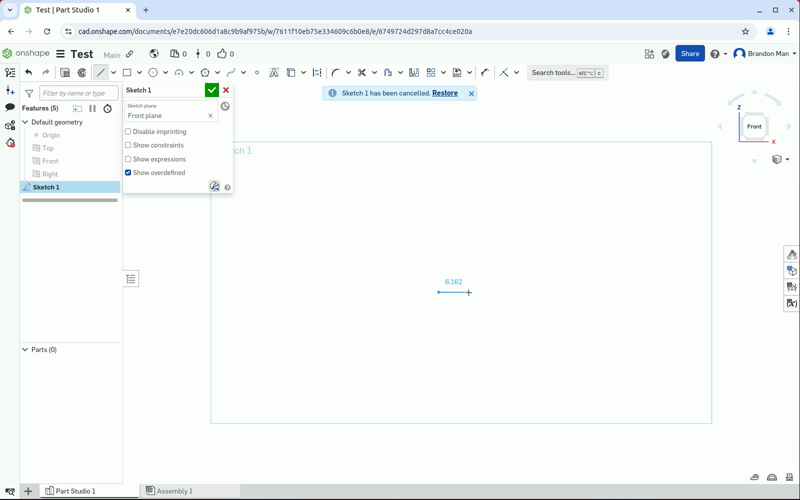
mouse_move(445, 292)
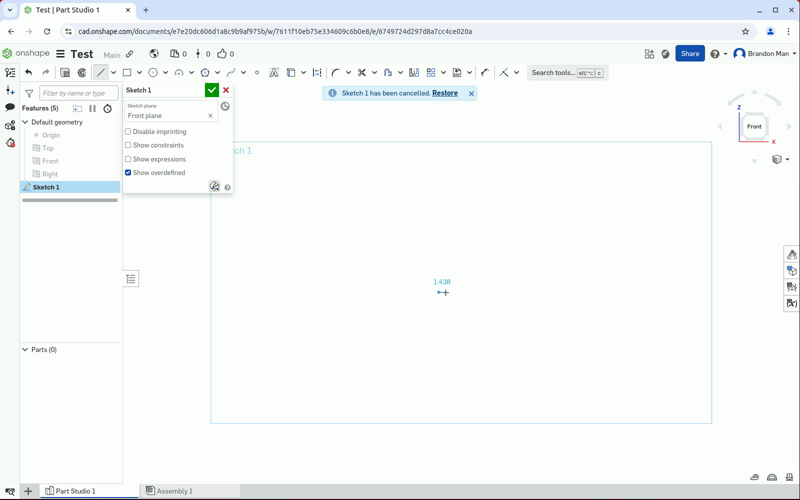
scroll(6)
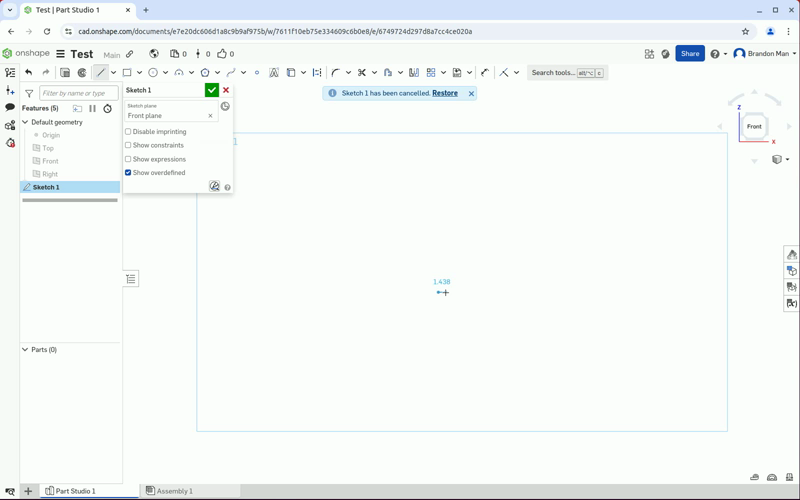
scroll(6)
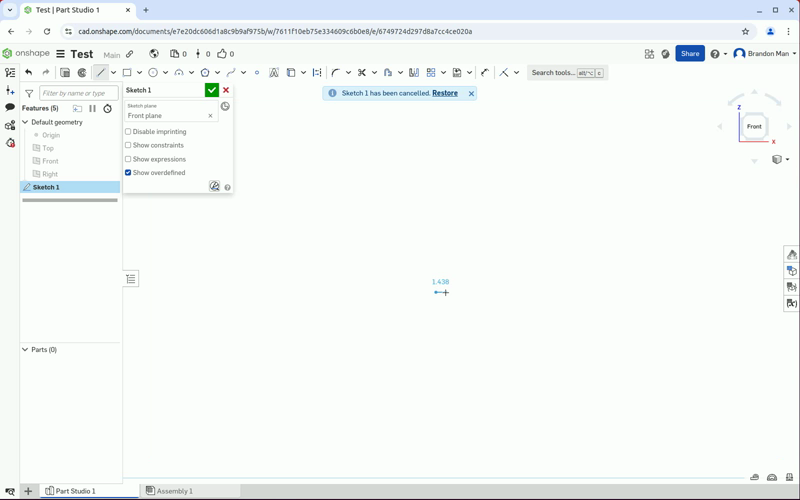
scroll(6)
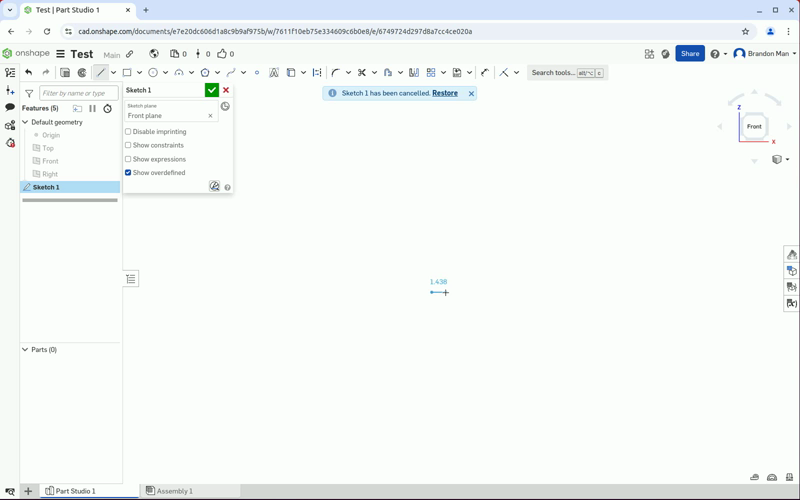
scroll(6)
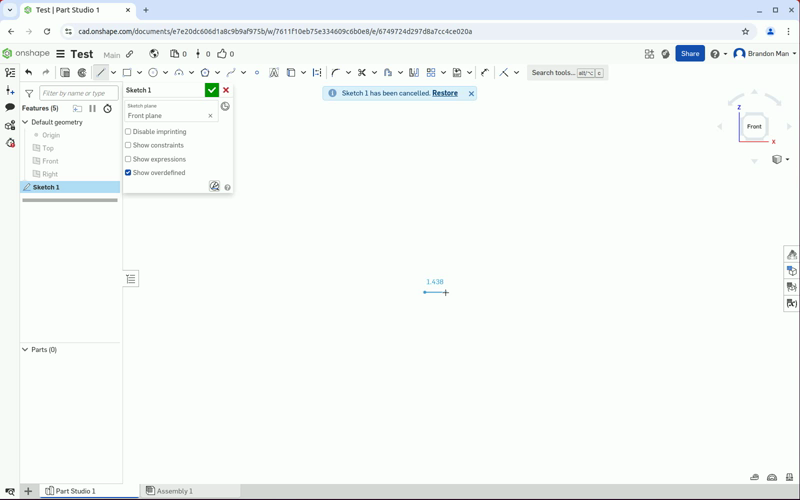
scroll(6)
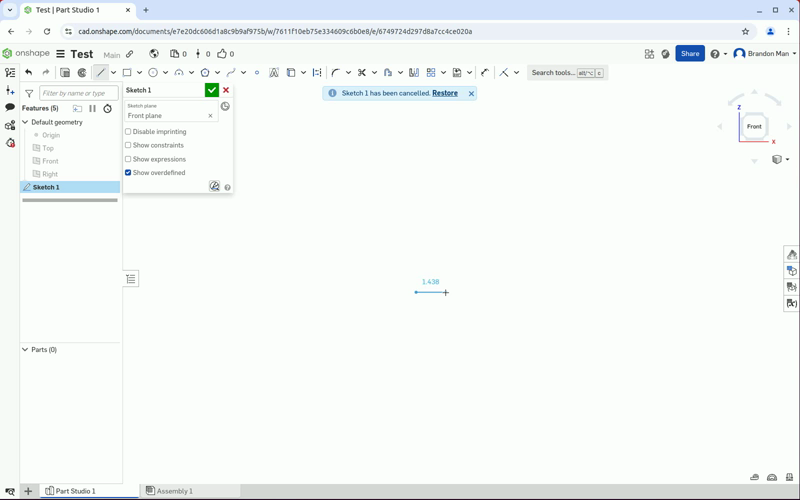
scroll(6)
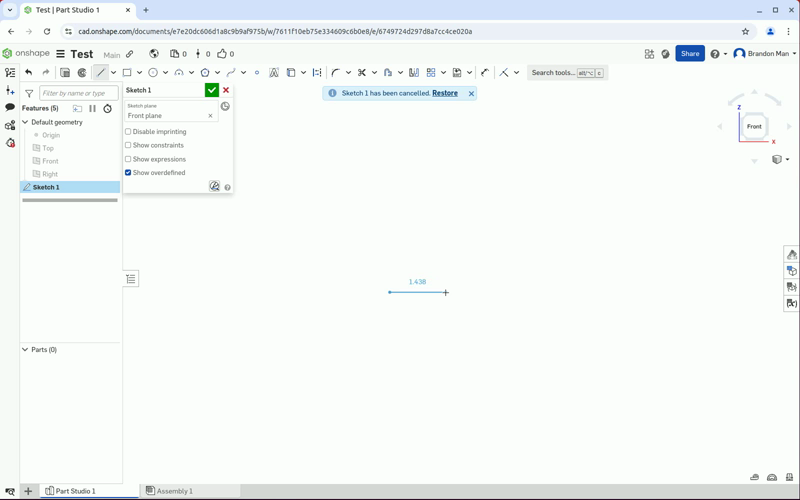
scroll(6)
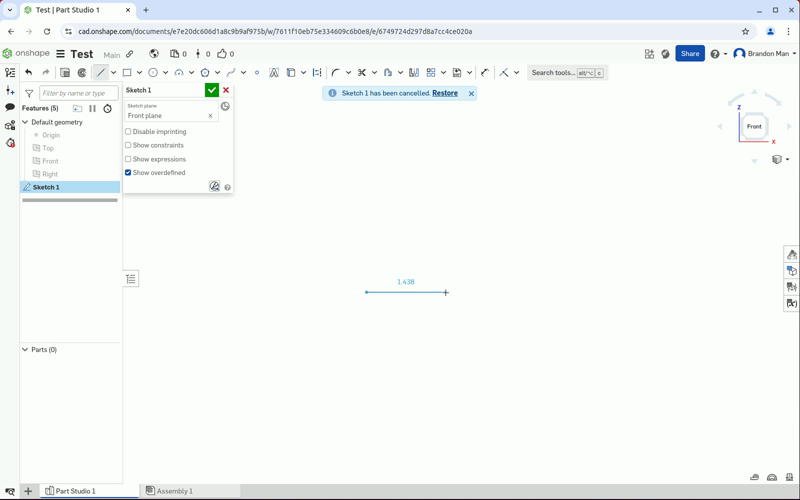
click(445, 292)
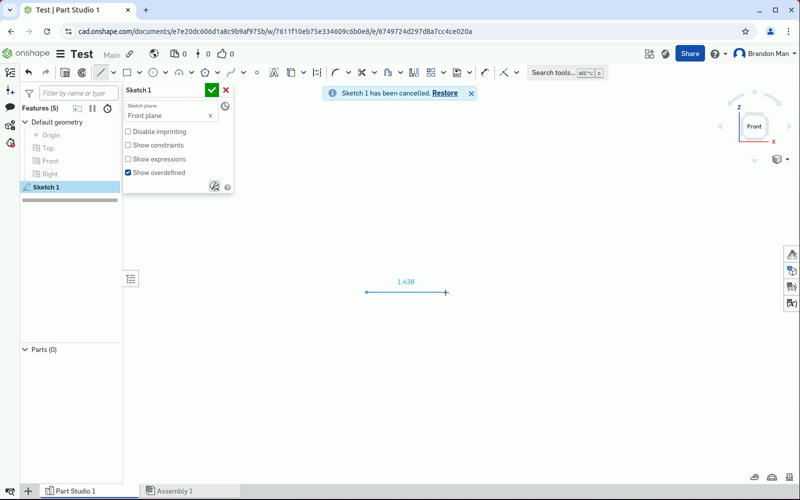
scroll(-6)
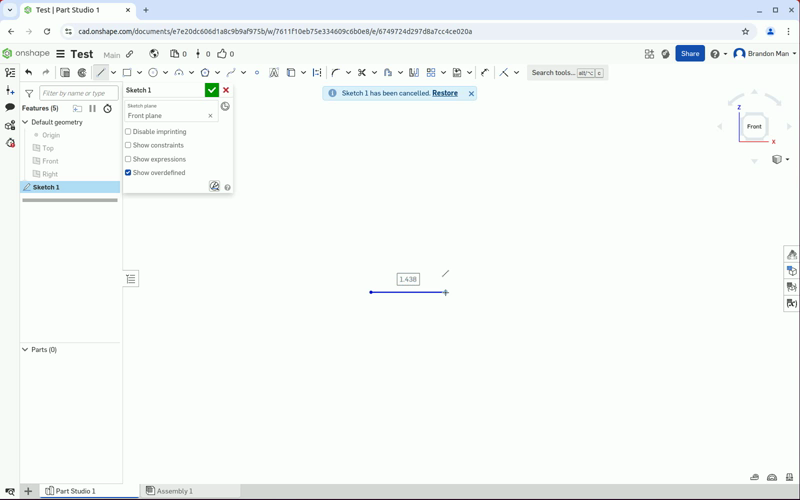
scroll(-6)
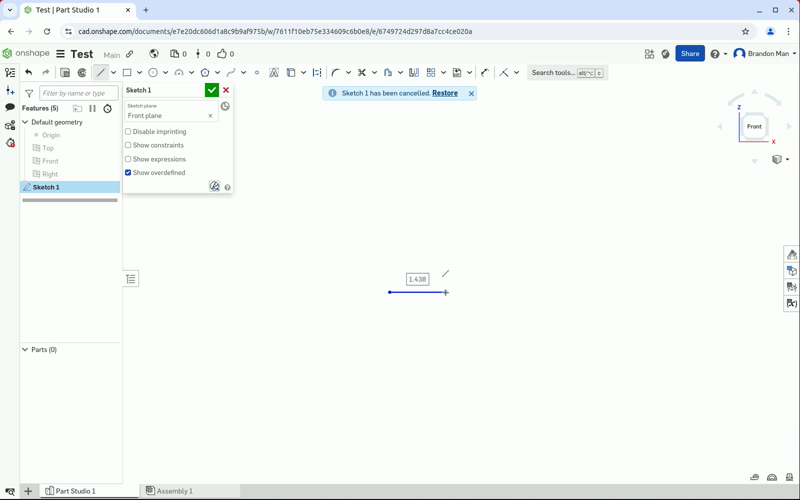
scroll(-6)
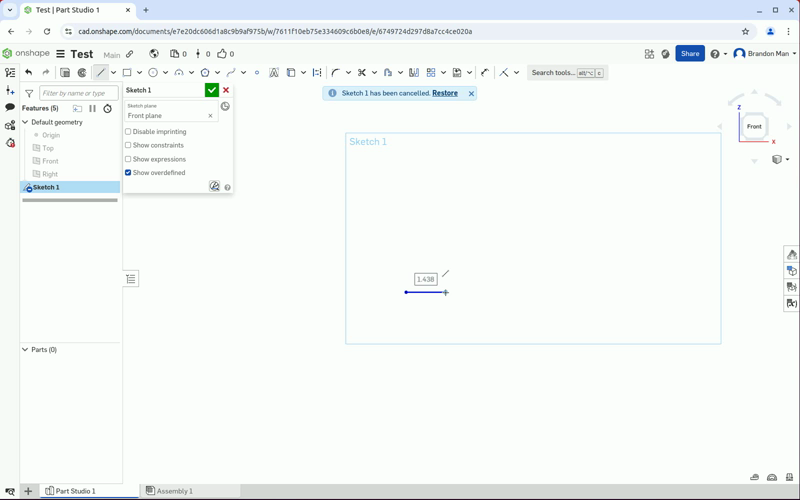
scroll(-6)
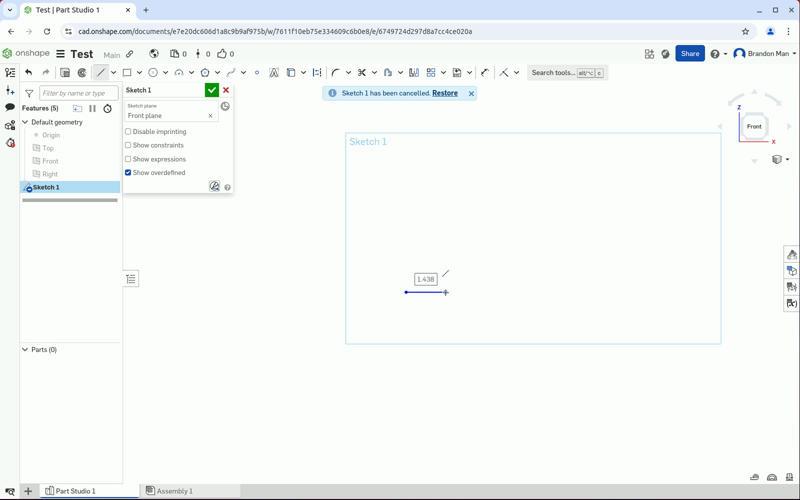
scroll(-6)
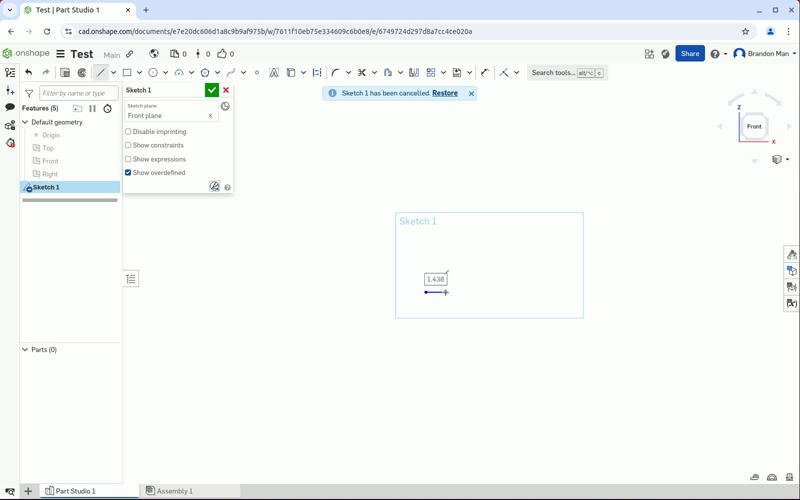
scroll(-6)
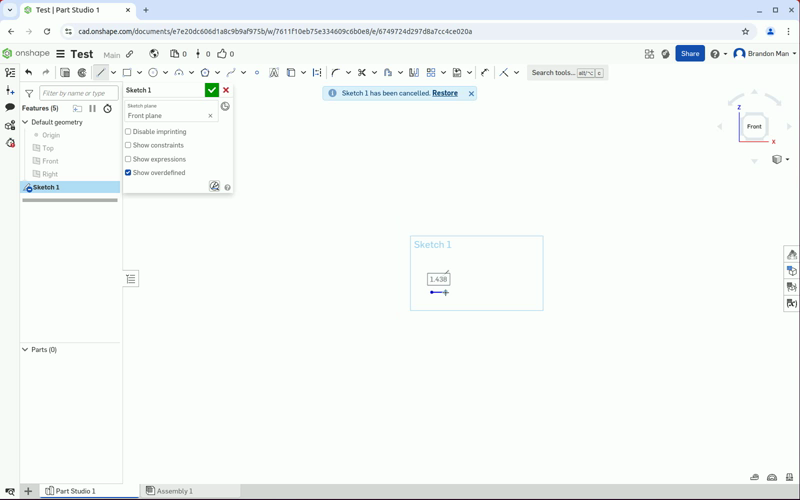
scroll(-6)
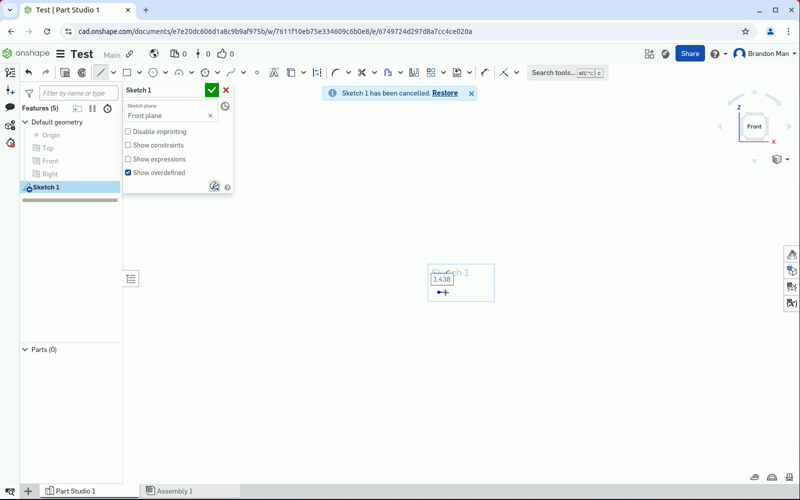
key_up(shift)
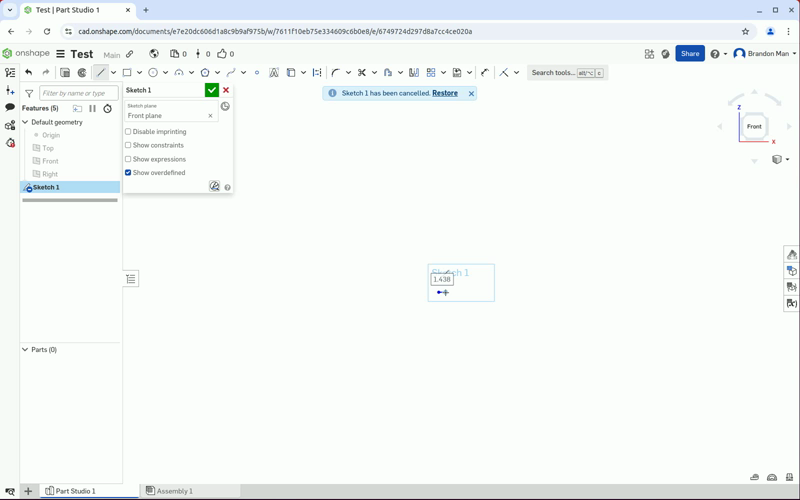
key_down(shift)
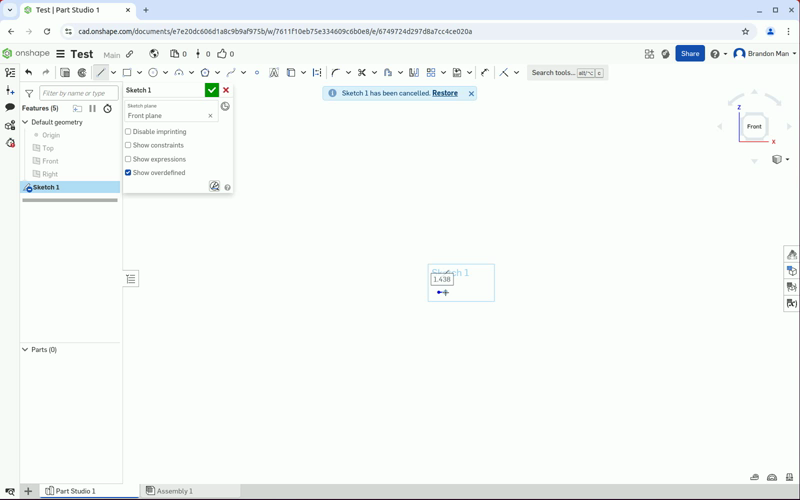
mouse_move(475, 292)
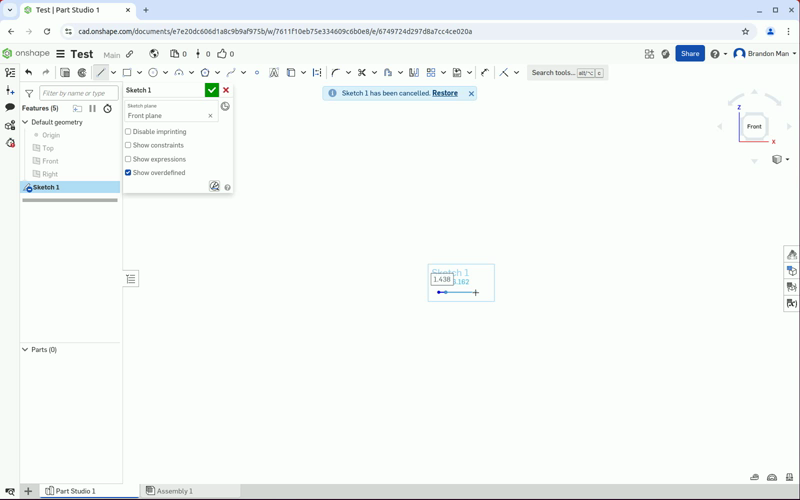
mouse_move(445, 286)
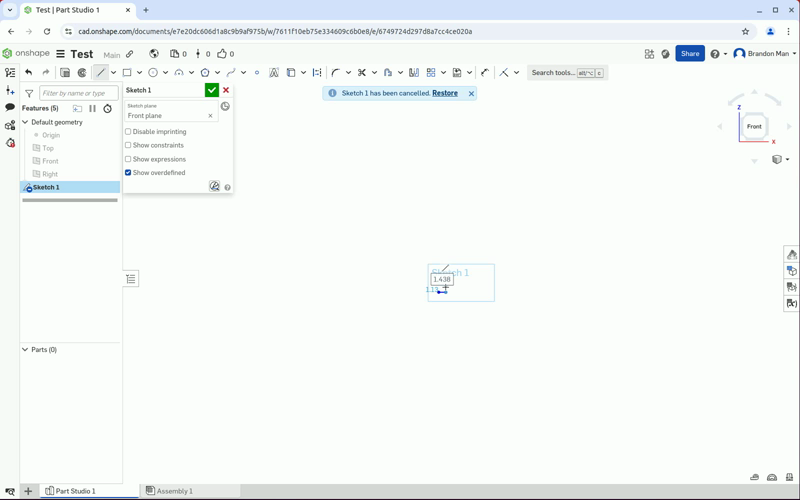
scroll(6)
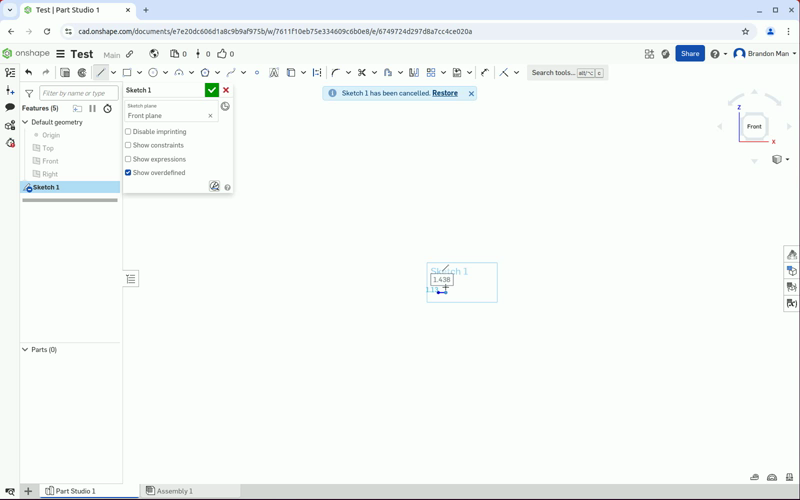
scroll(6)
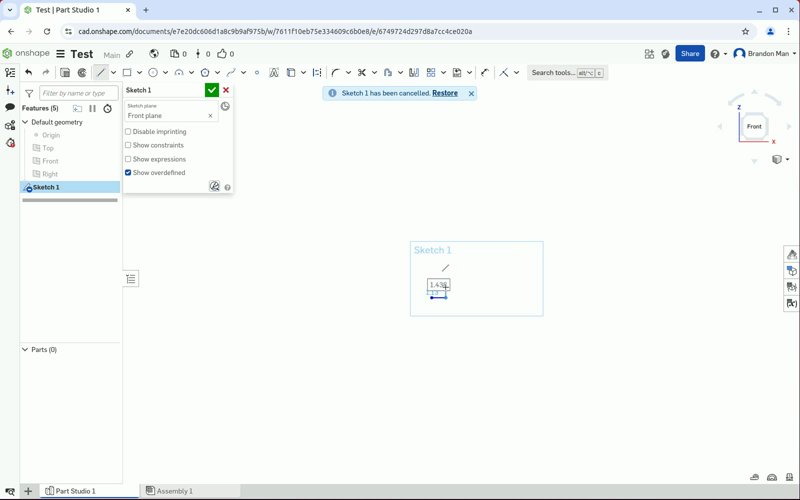
scroll(6)
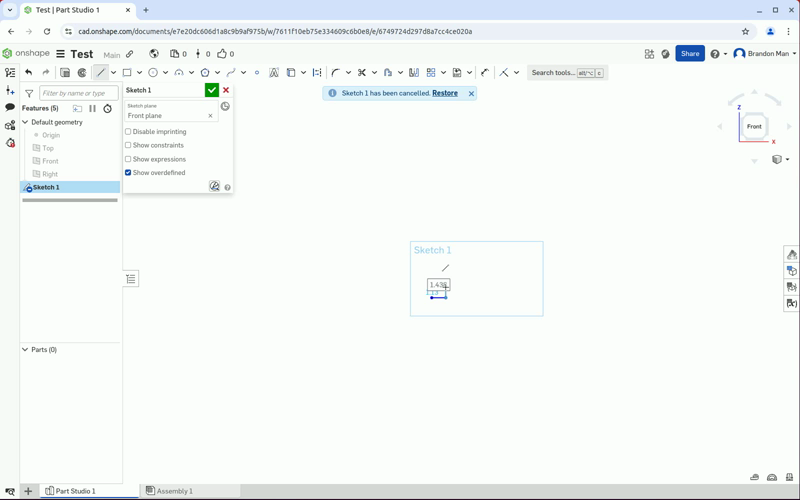
scroll(6)
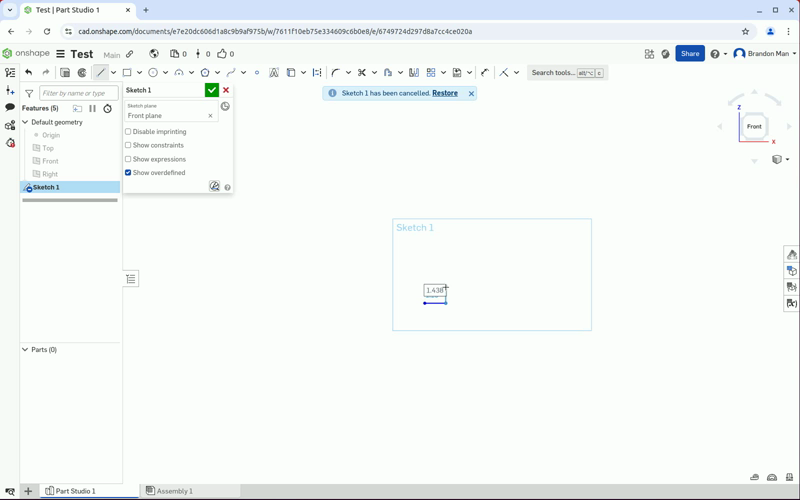
scroll(6)
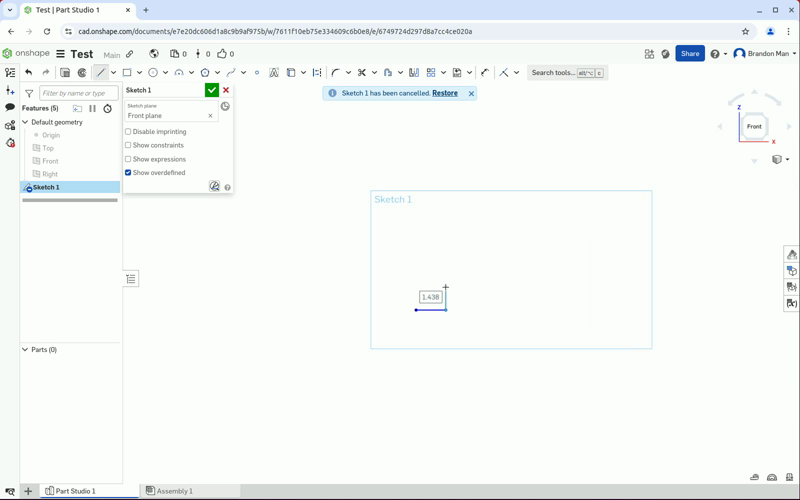
scroll(6)
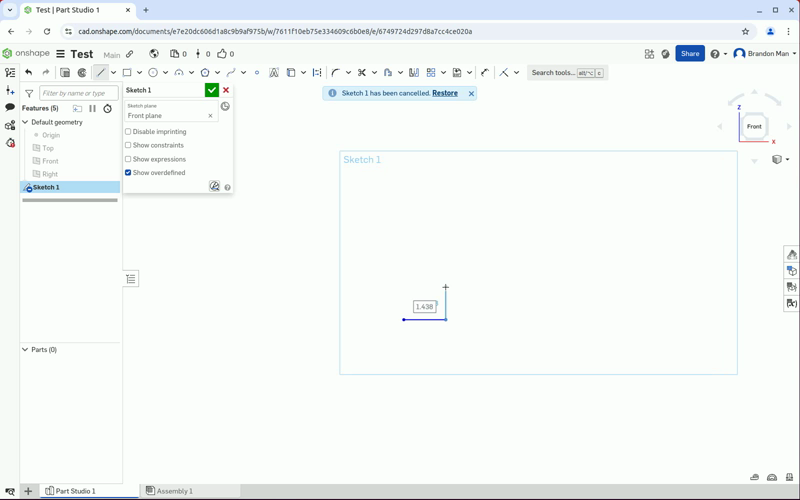
scroll(6)
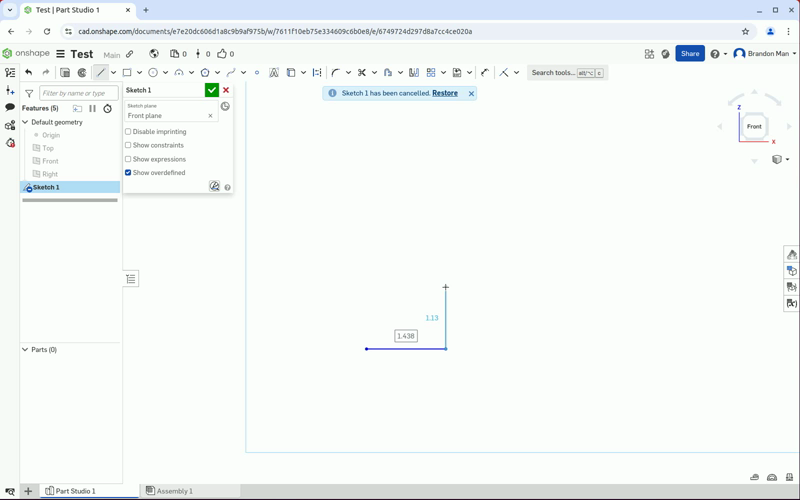
click(445, 286)
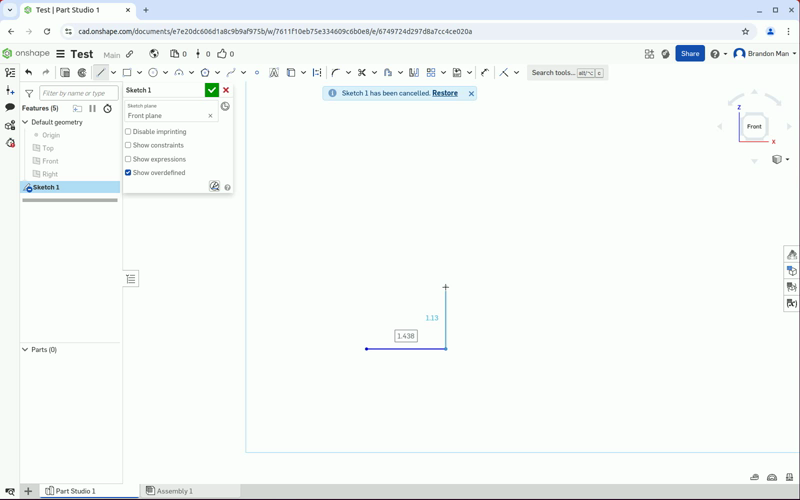
scroll(-6)
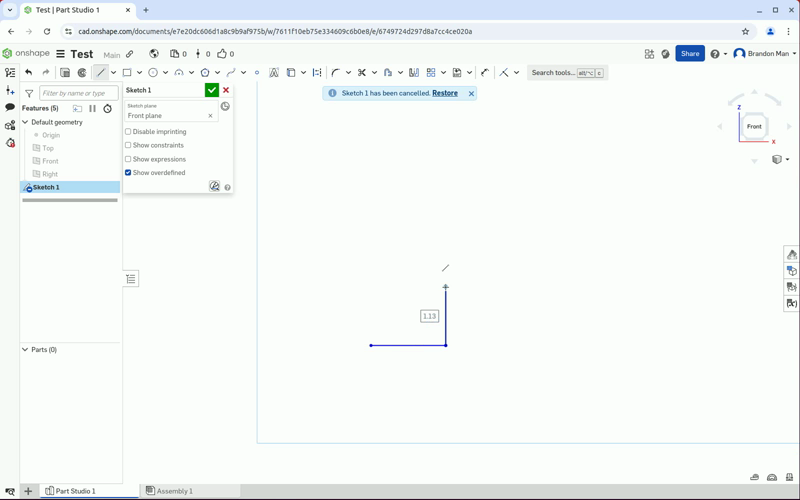
scroll(-6)
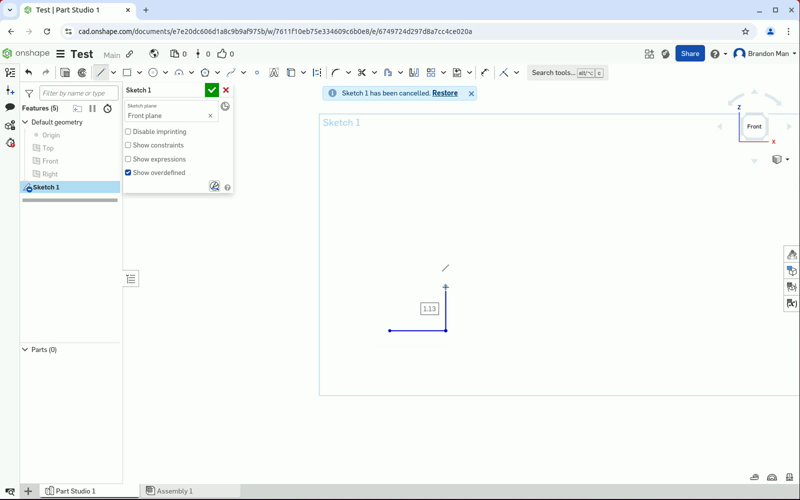
scroll(-6)
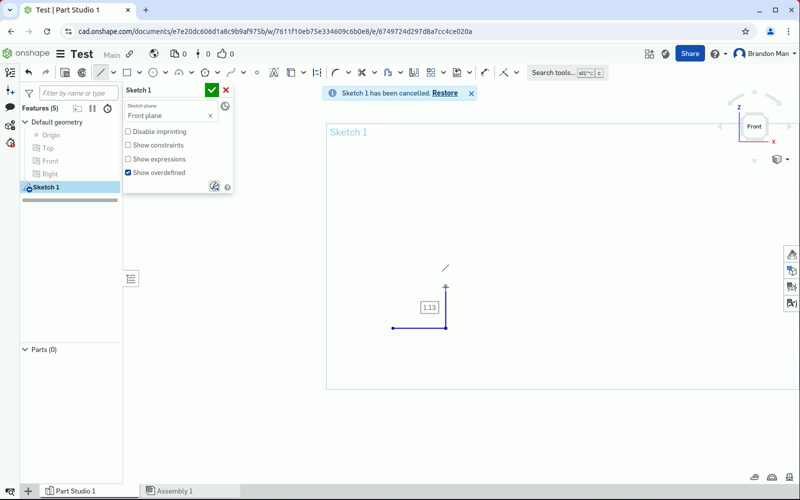
scroll(-6)
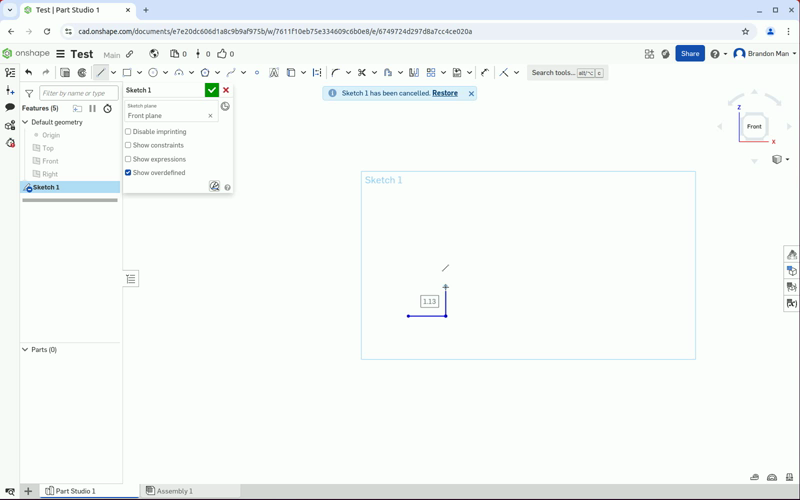
scroll(-6)
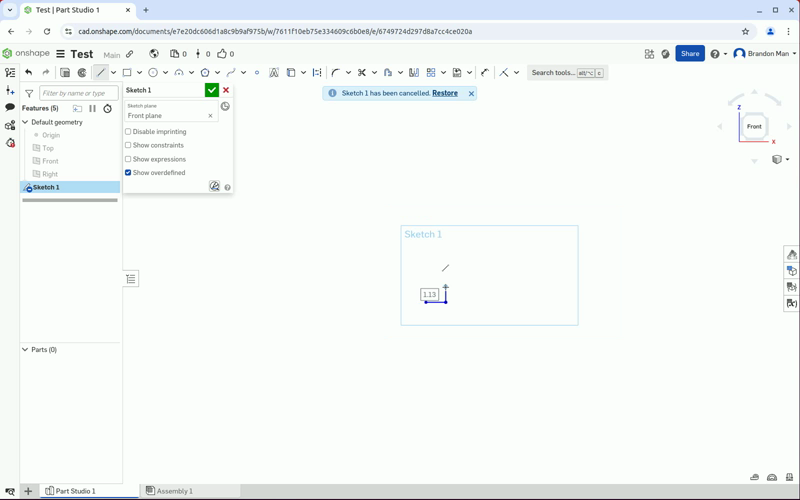
scroll(-6)
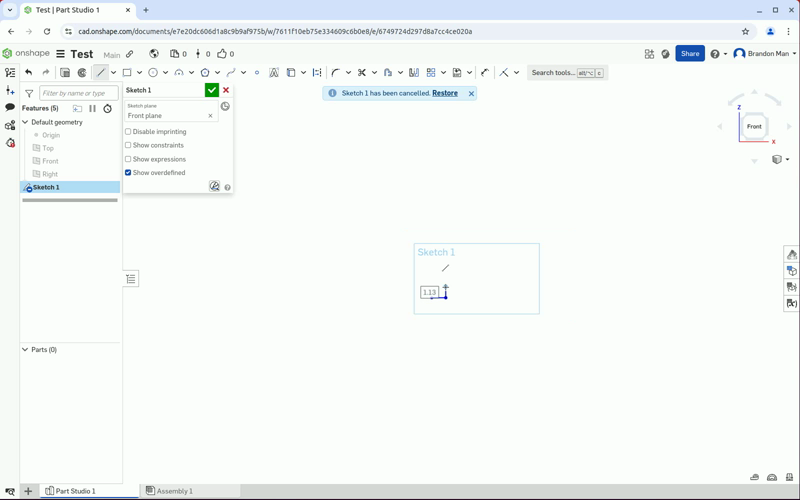
scroll(-6)
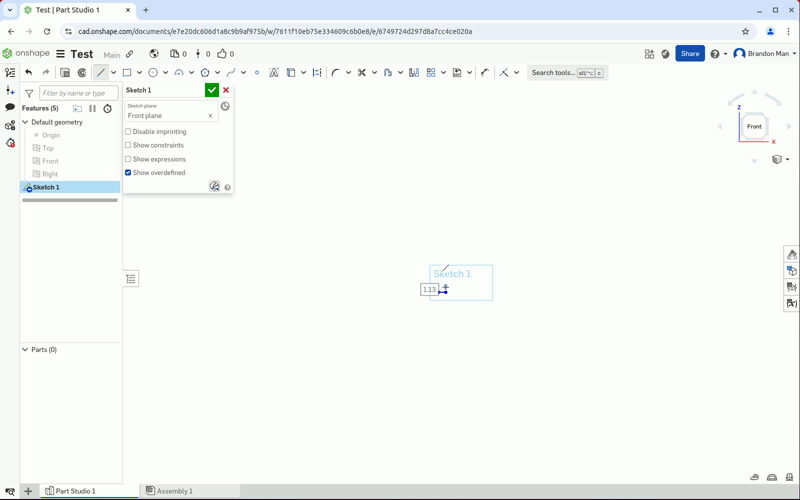
key_up(shift)
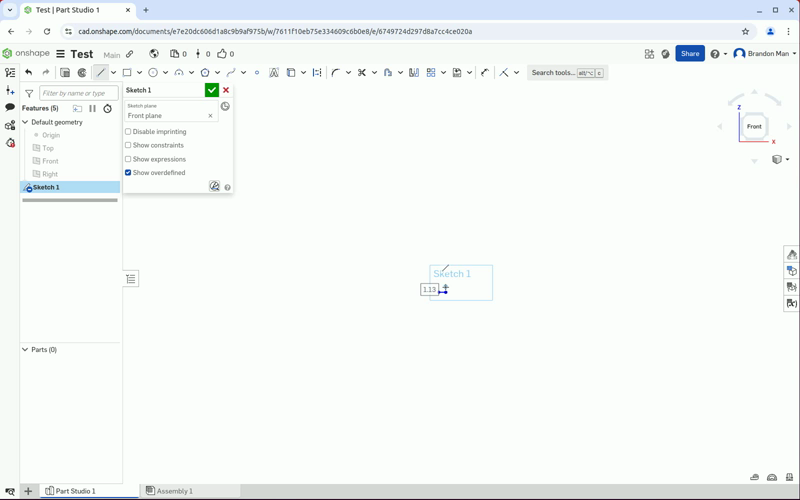
mouse_move(475, 286)
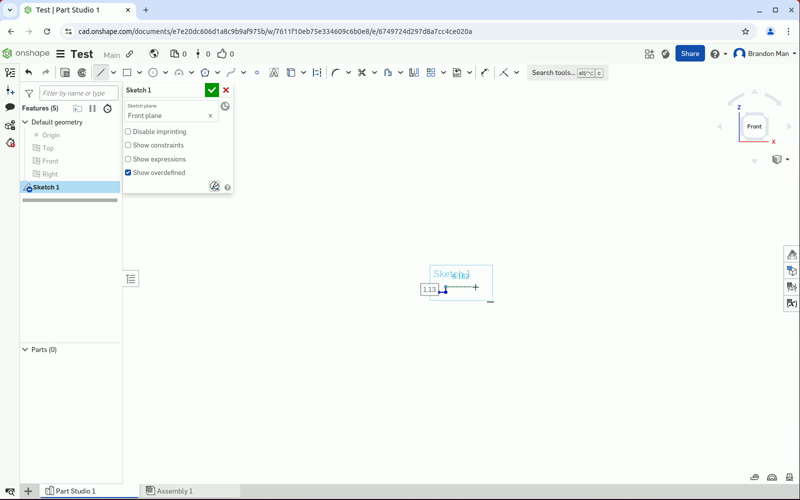
key_down(shift)
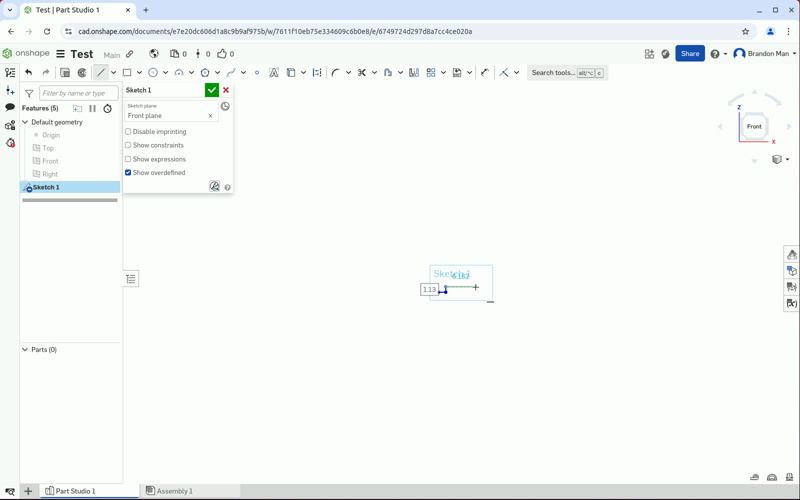
mouse_move(438, 292)
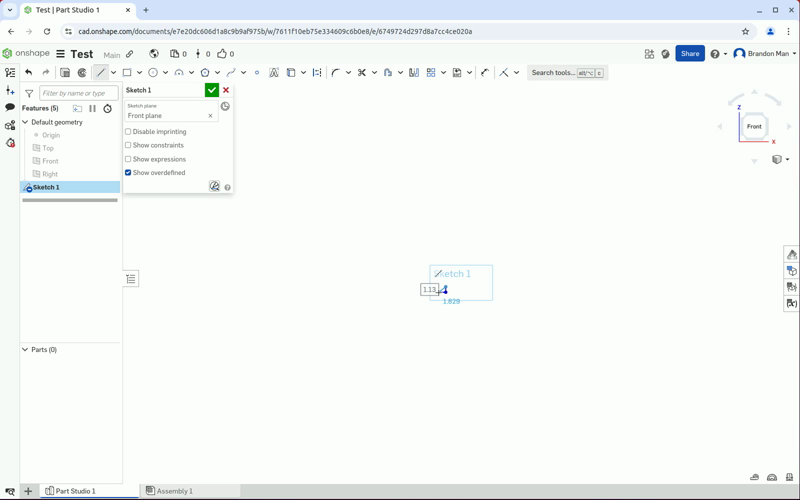
key_up(shift)
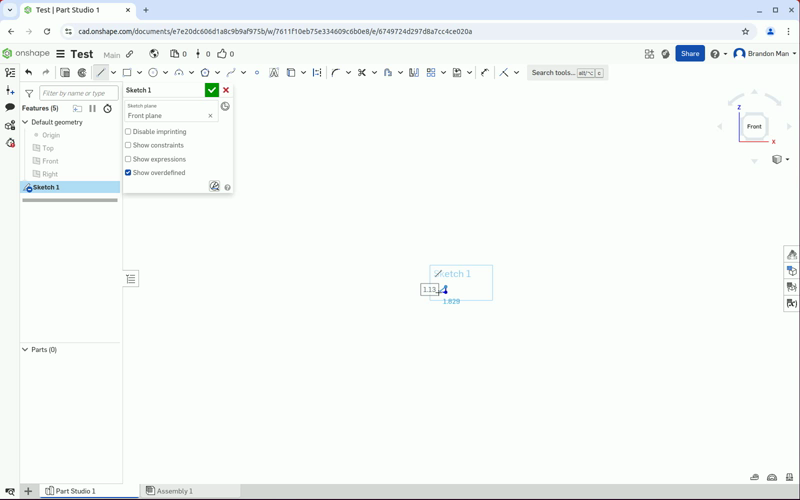
click(438, 292)
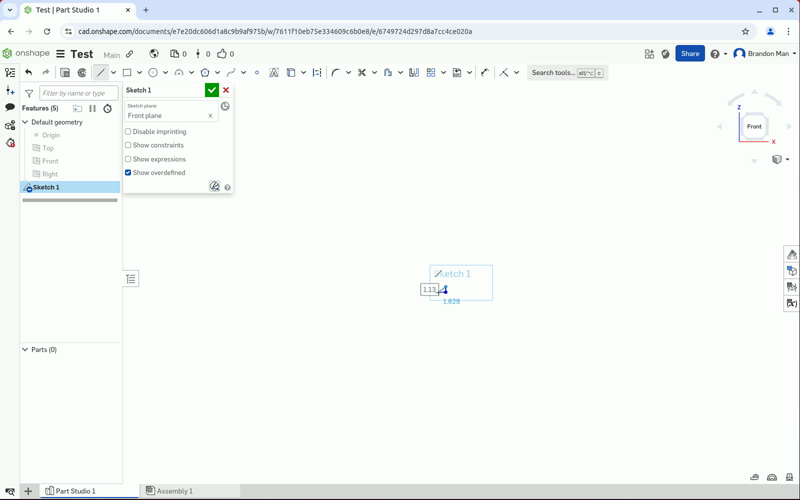
key(esc)
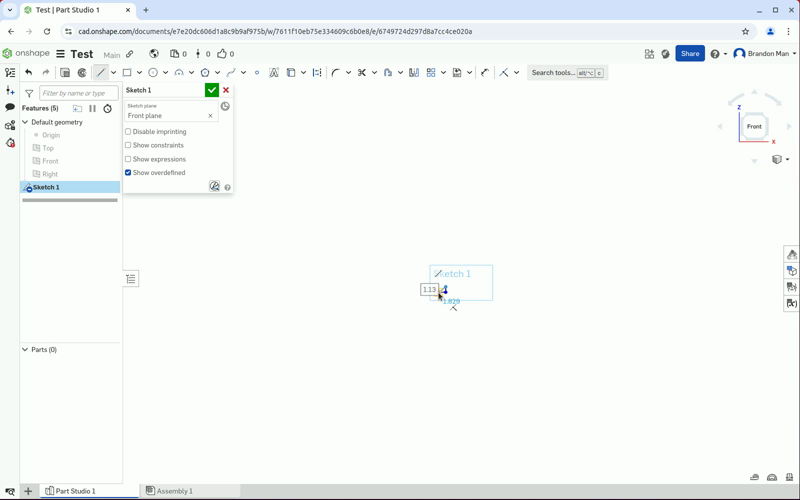
mouse_move(442, 289)
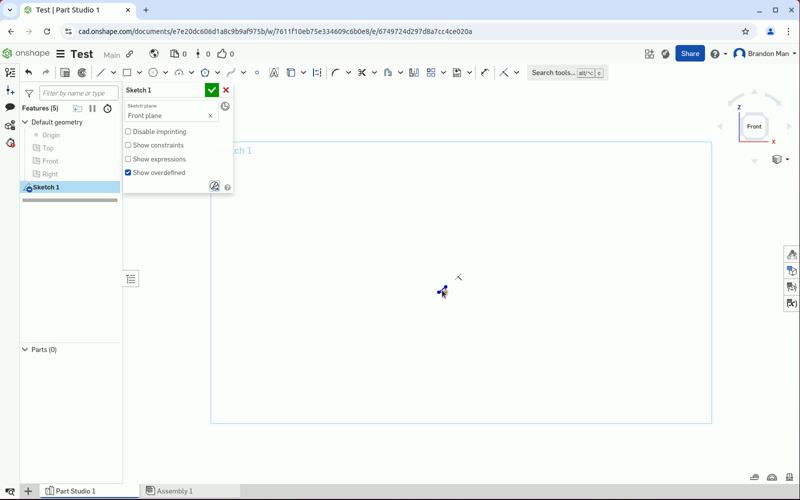
scroll(6)
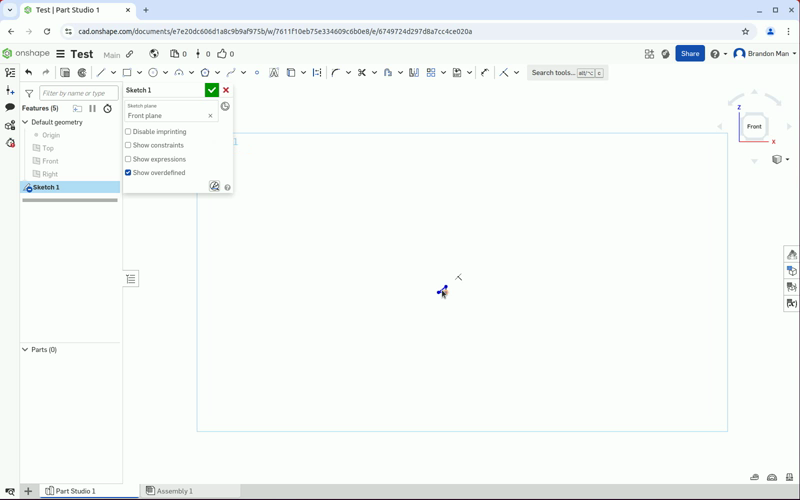
scroll(6)
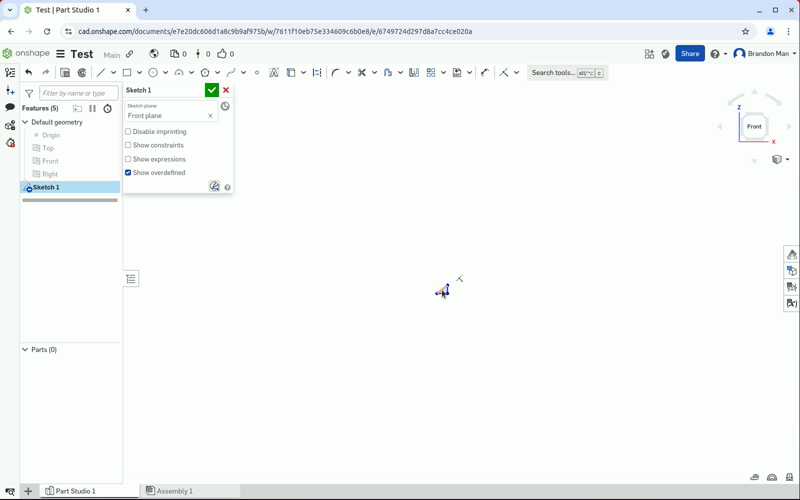
scroll(6)
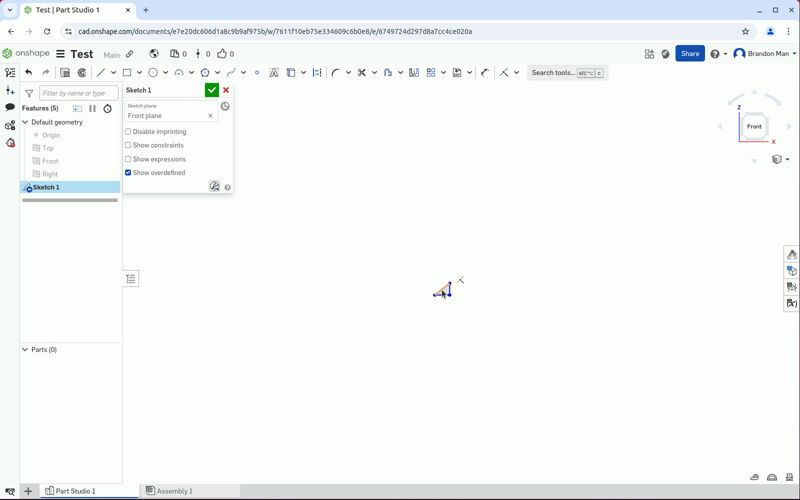
scroll(6)
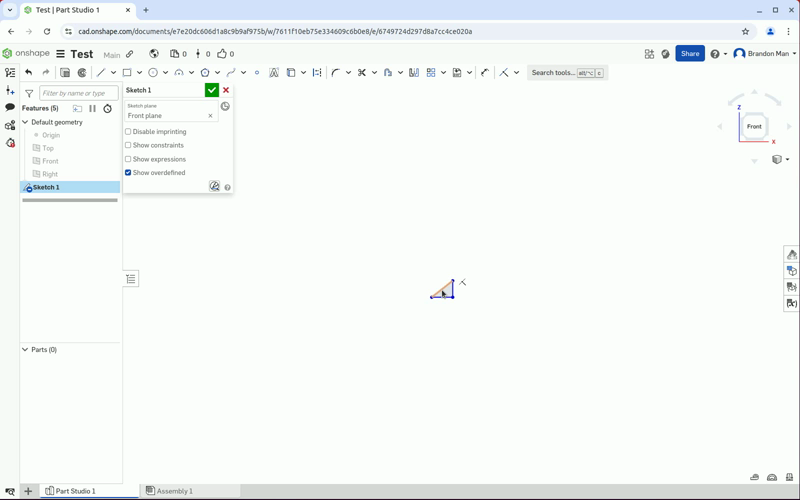
scroll(6)
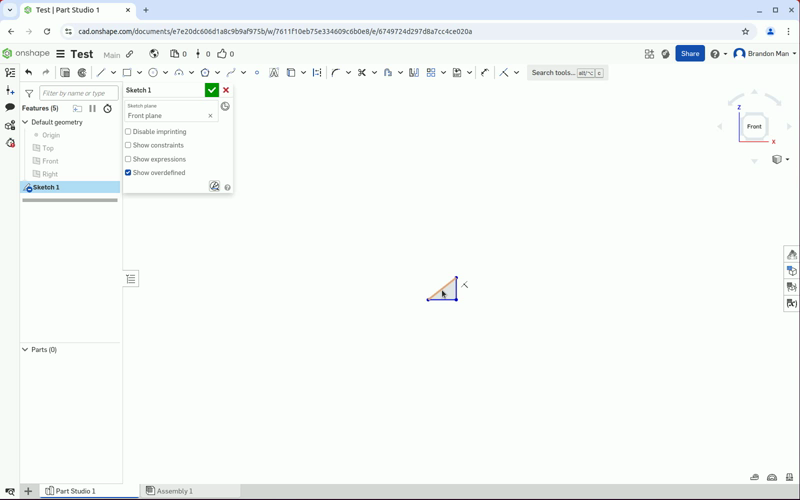
scroll(6)
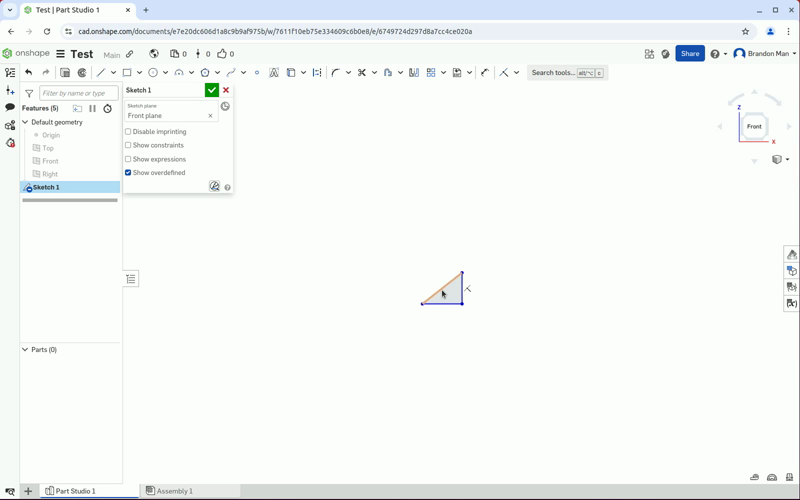
scroll(6)
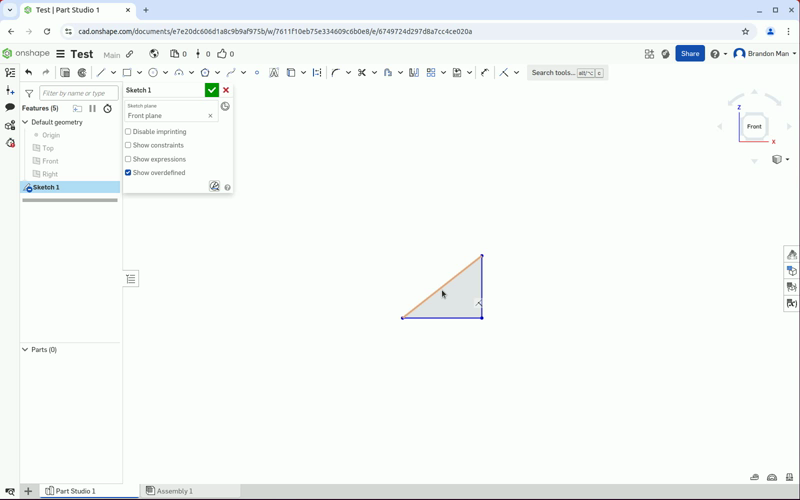
click(442, 289)
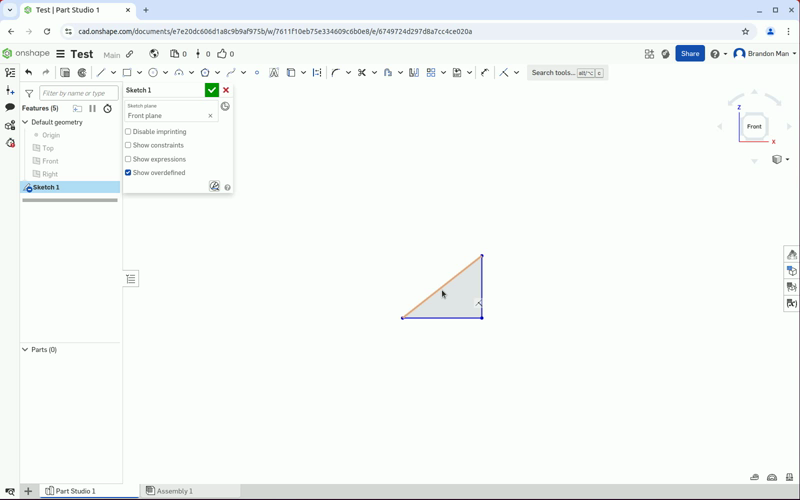
scroll(-6)
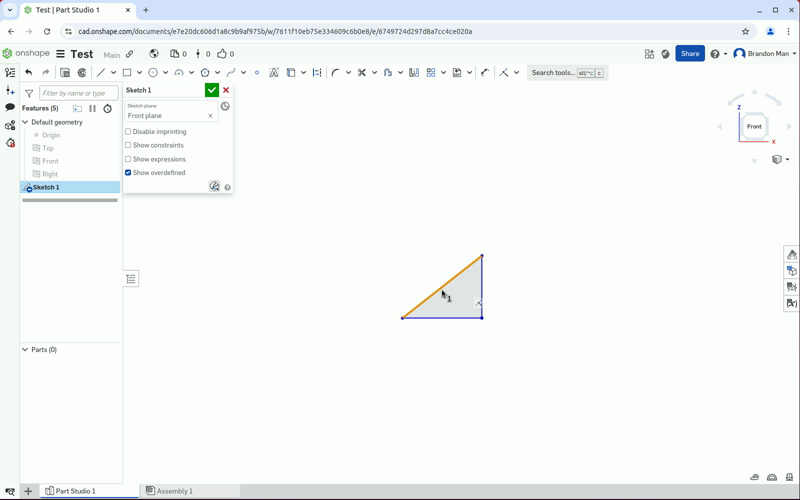
scroll(-6)
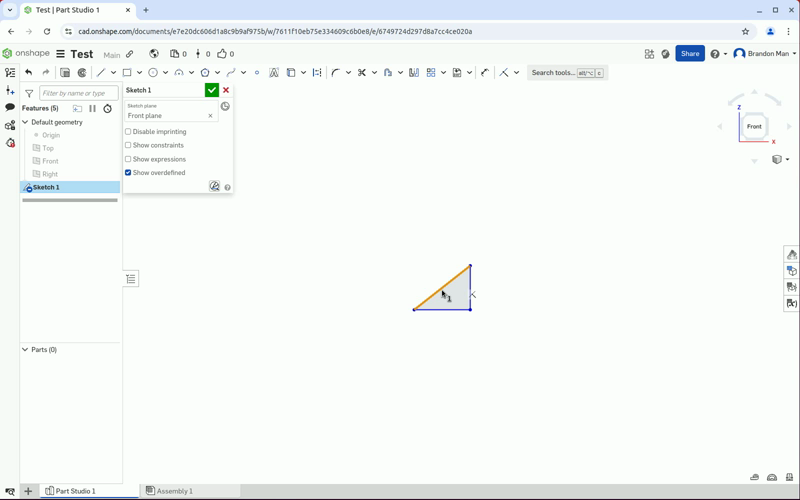
scroll(-6)
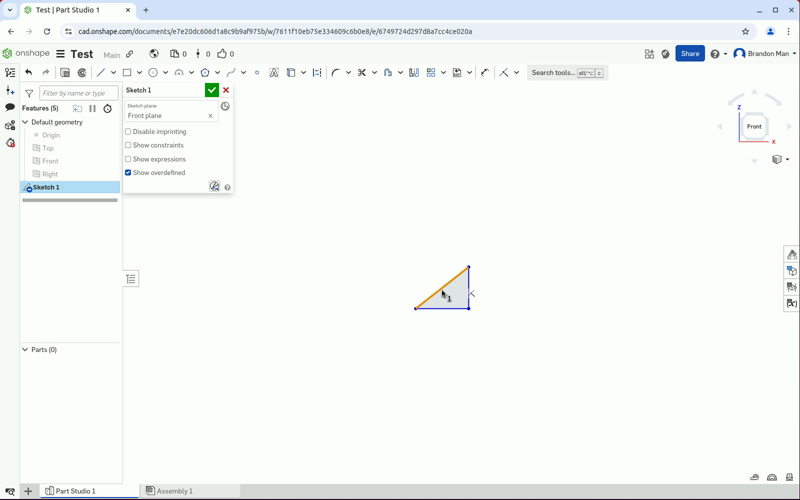
scroll(-6)
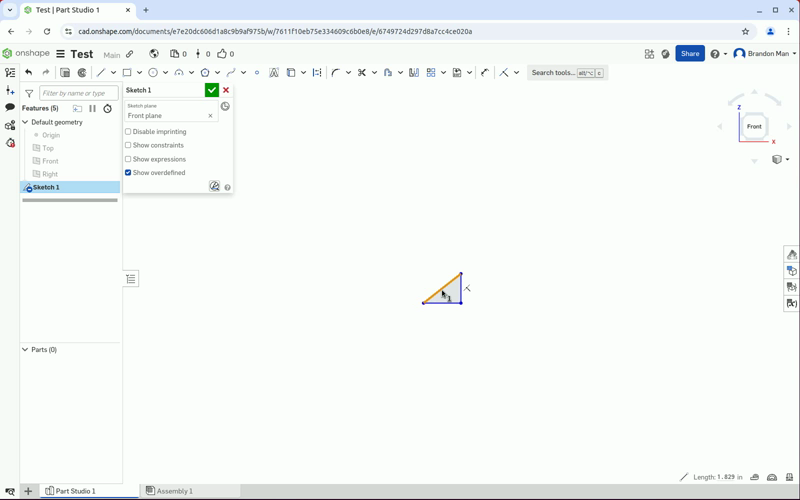
scroll(-6)
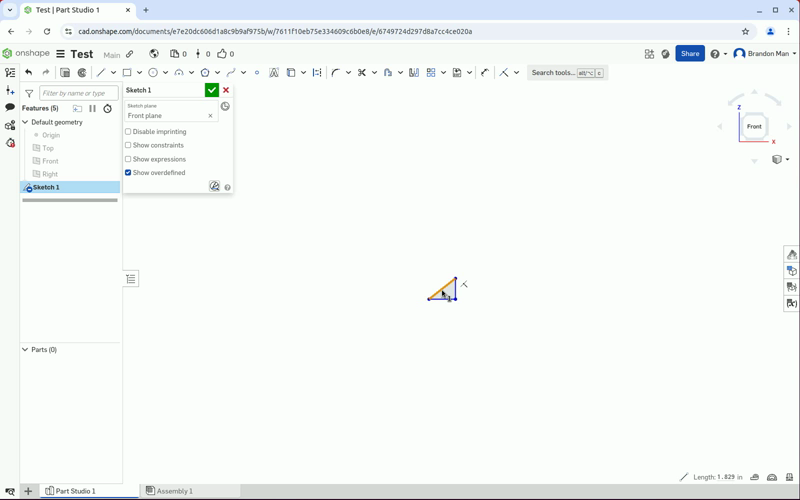
scroll(-6)
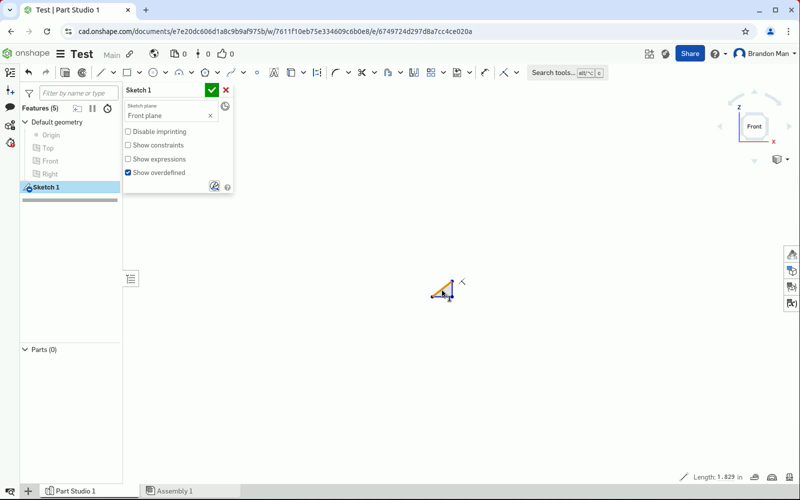
scroll(-6)
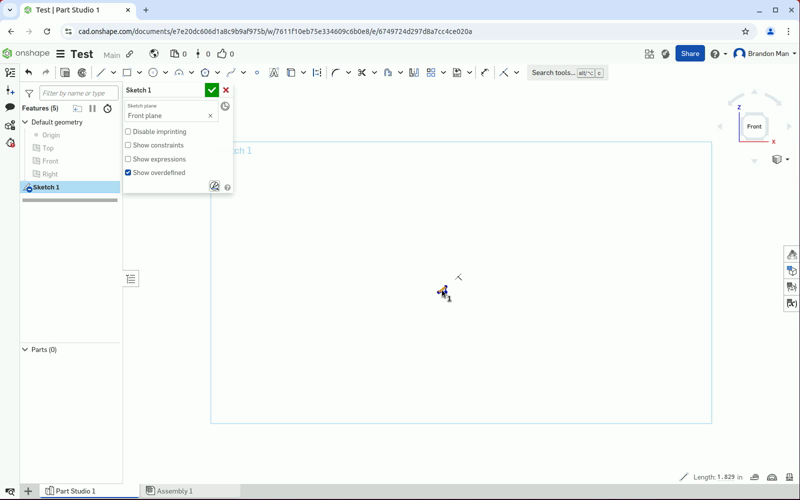
mouse_move(73, 352)
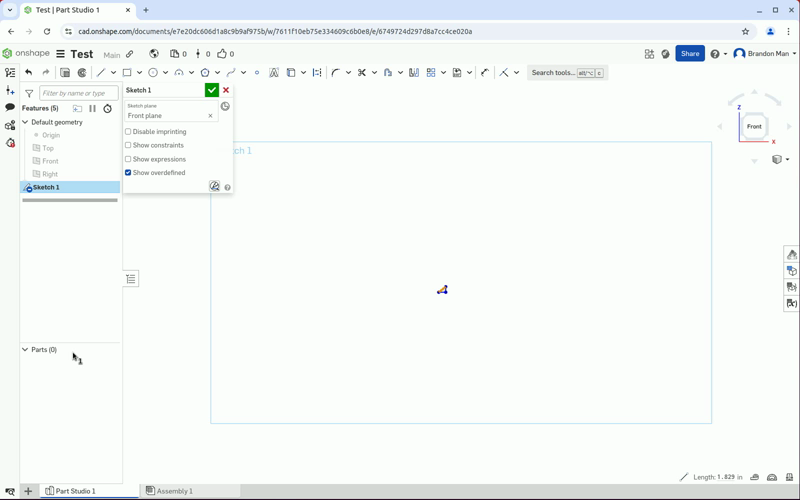
key(shift+y)
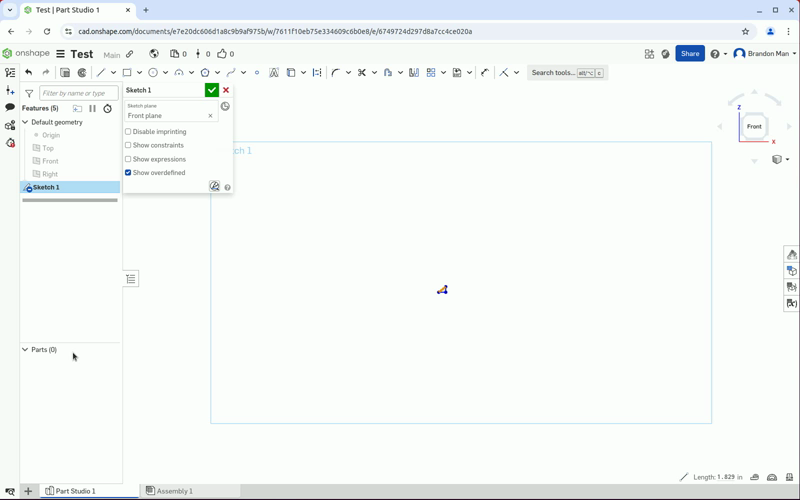
key(shift+e)
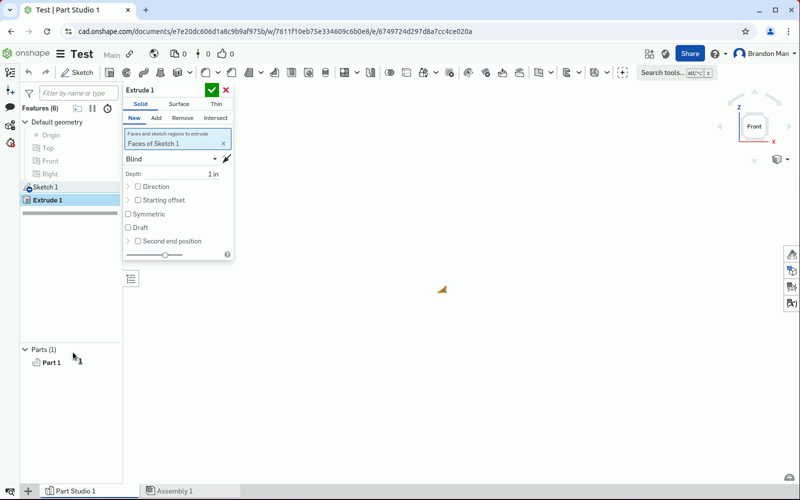
mouse_move(143, 106)
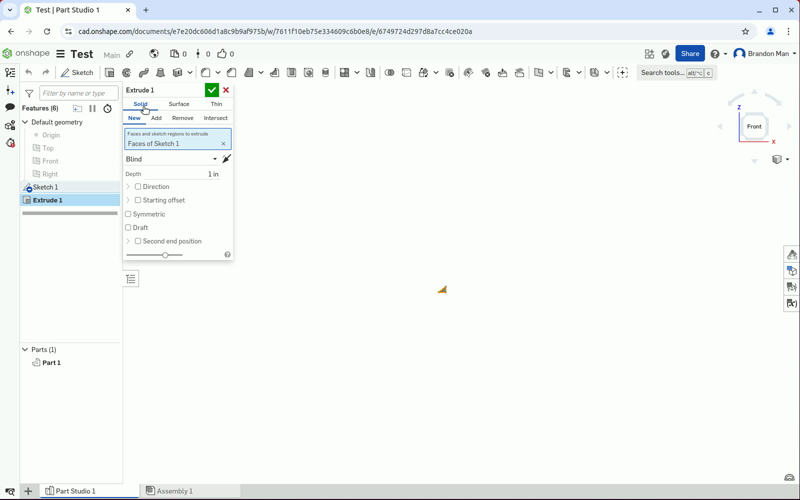
click(143, 106)
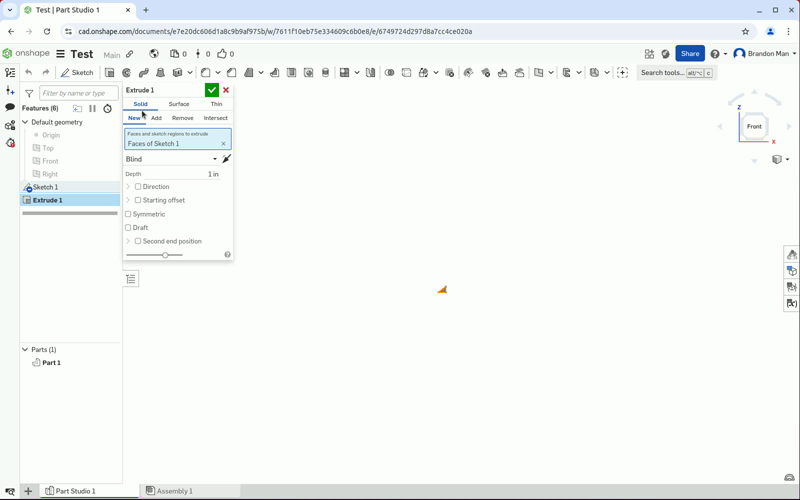
mouse_move(137, 120)
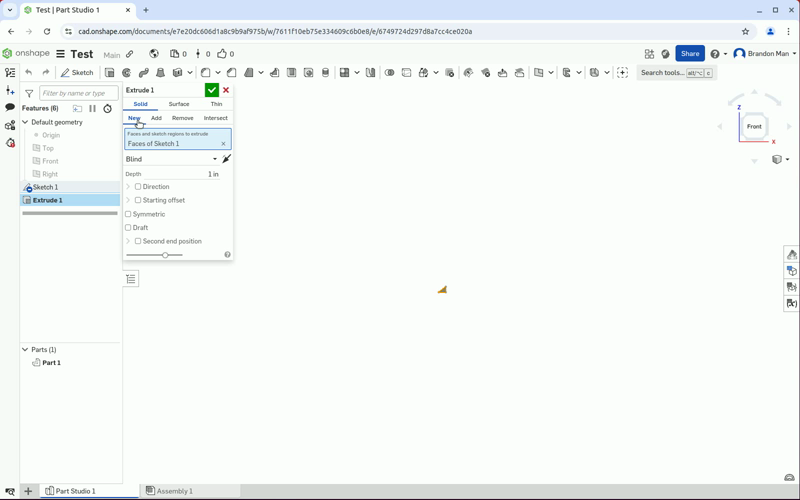
click(137, 120)
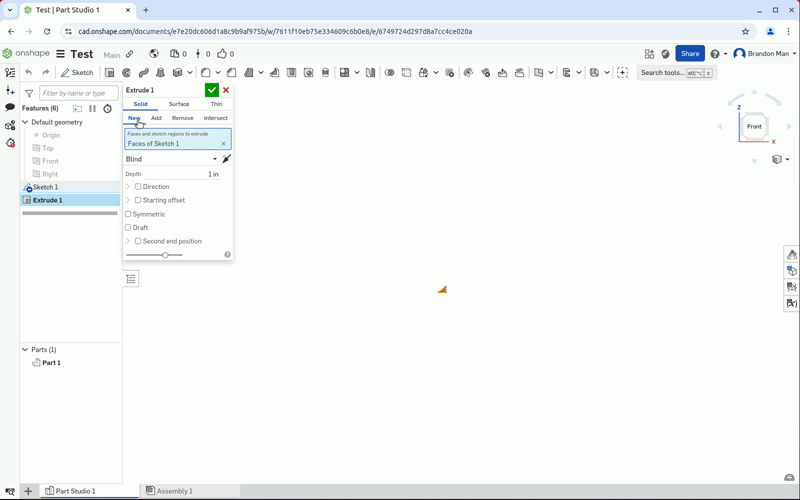
key(tab, 4)
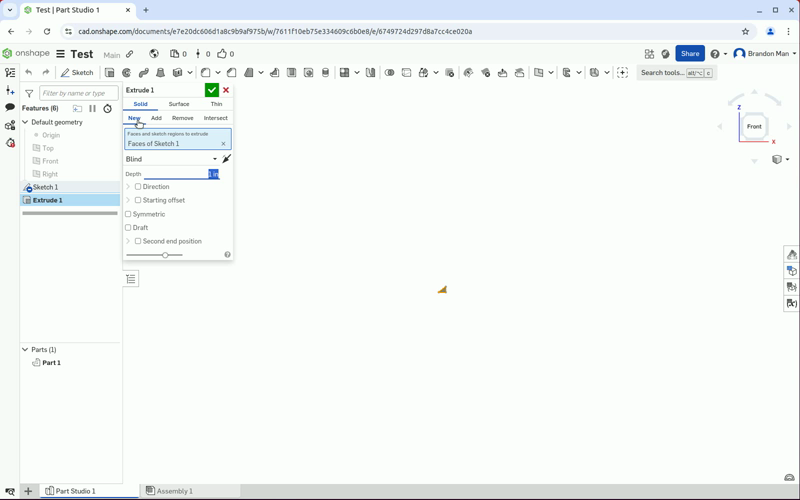
text(4.814)
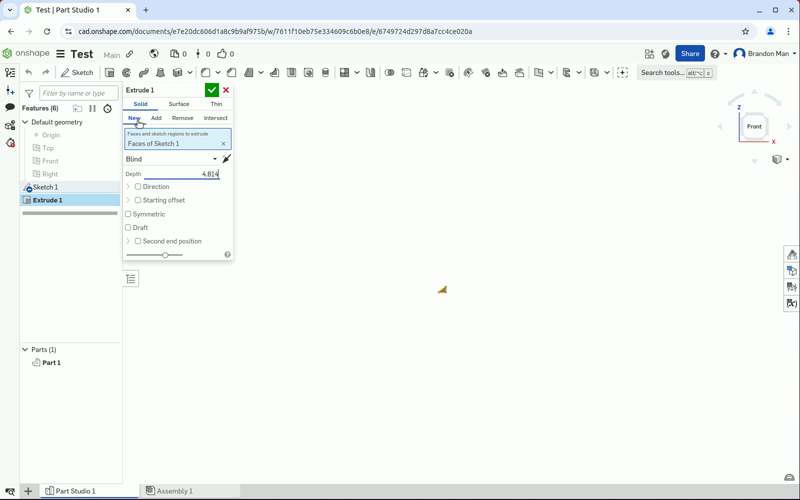
key(enter)
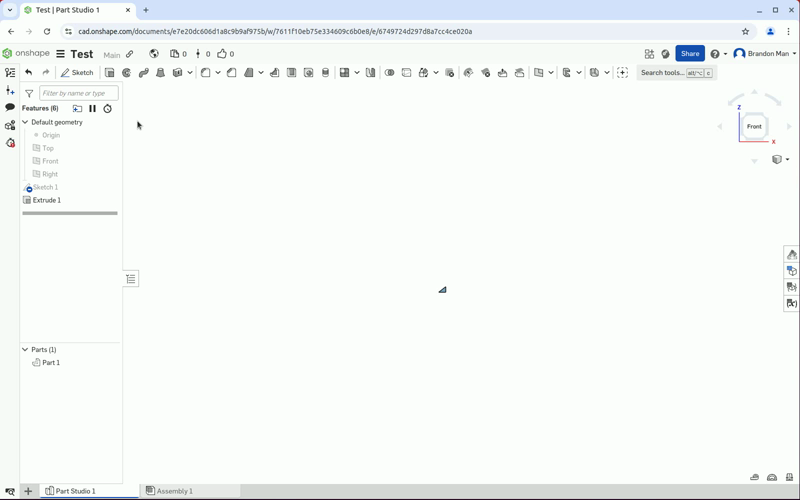
key(shift+h)
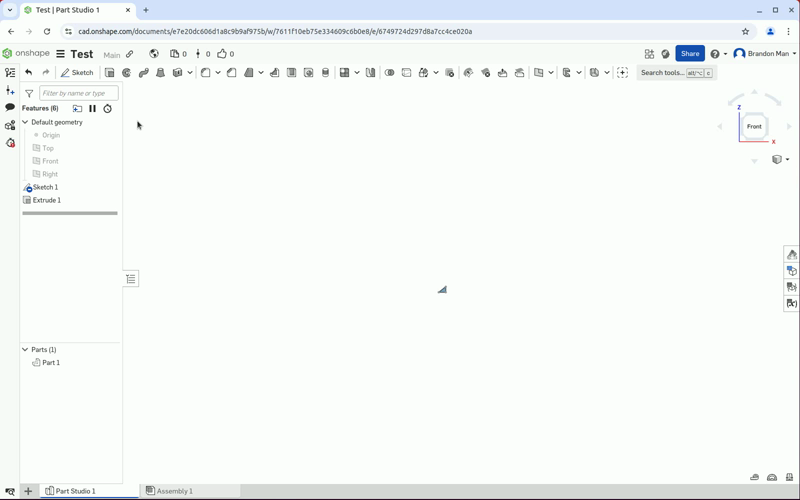
key(shift+h)
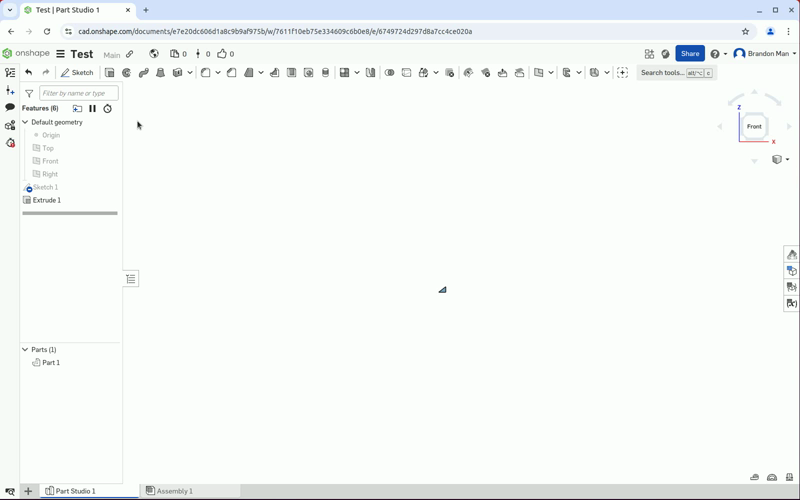
mouse_move(73, 189)
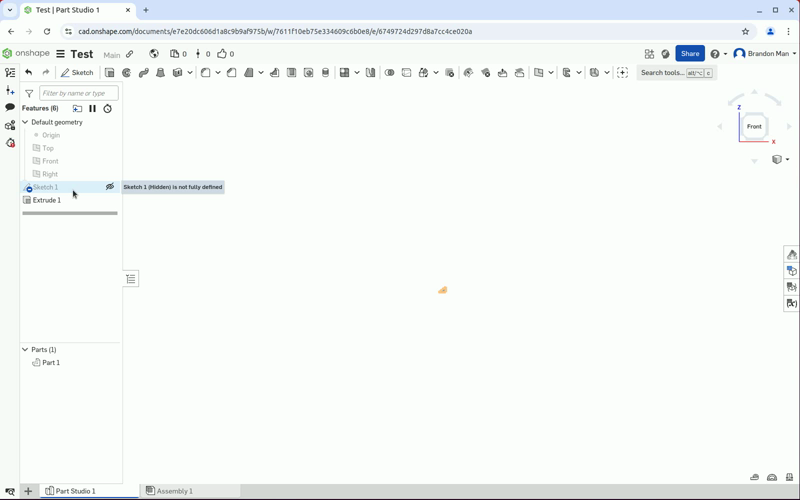
click(73, 189)
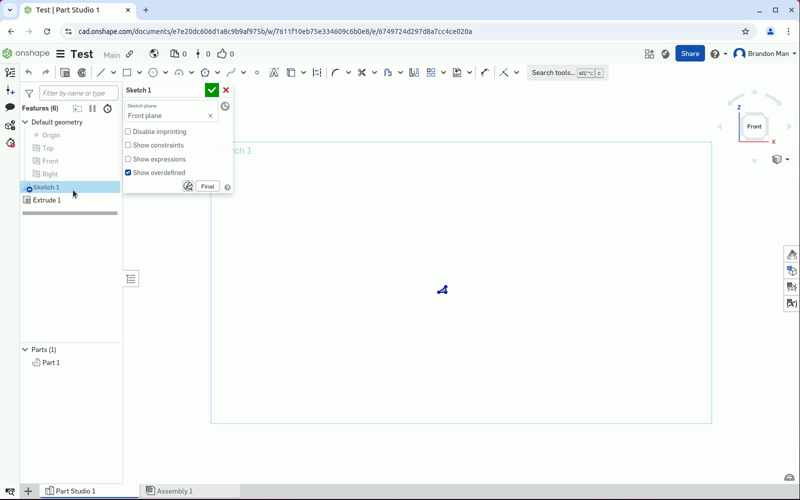
mouse_move(229, 92)
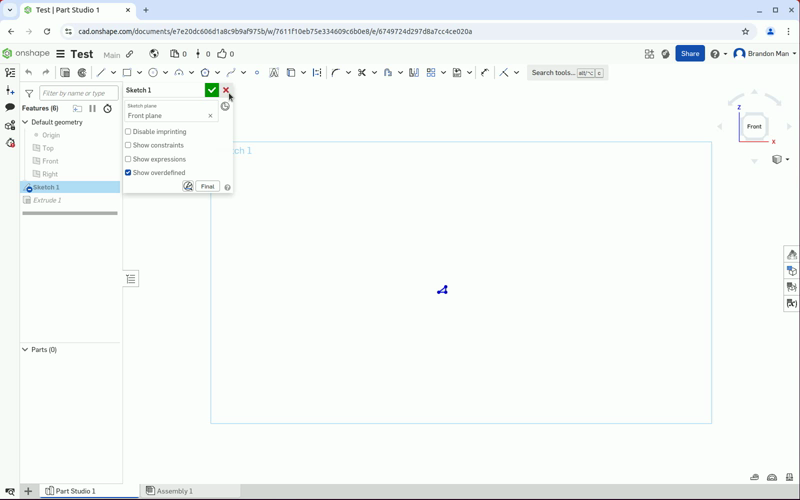
click(229, 92)
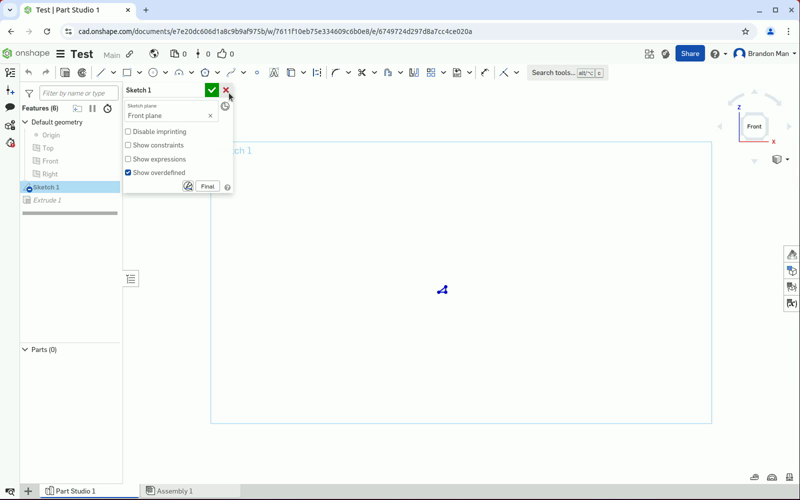
key(shift+s)
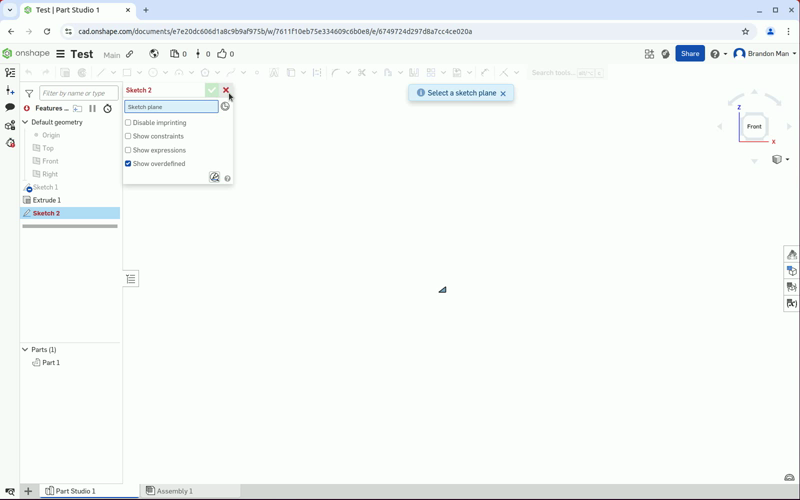
mouse_move(73, 163)
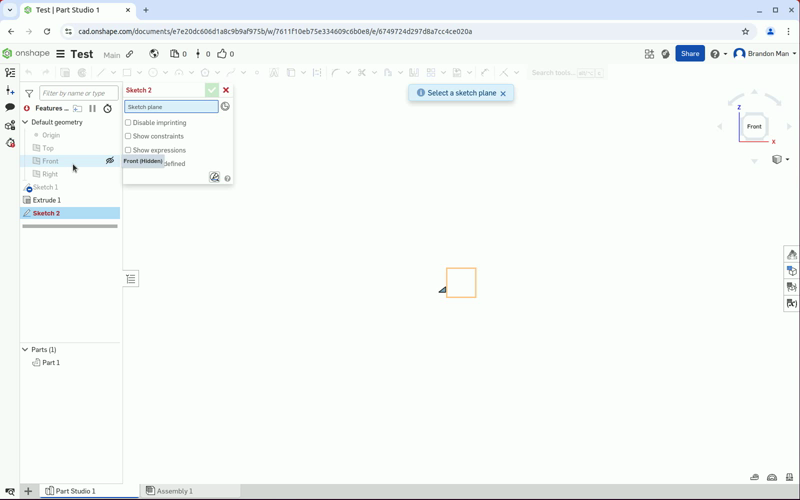
click(73, 163)
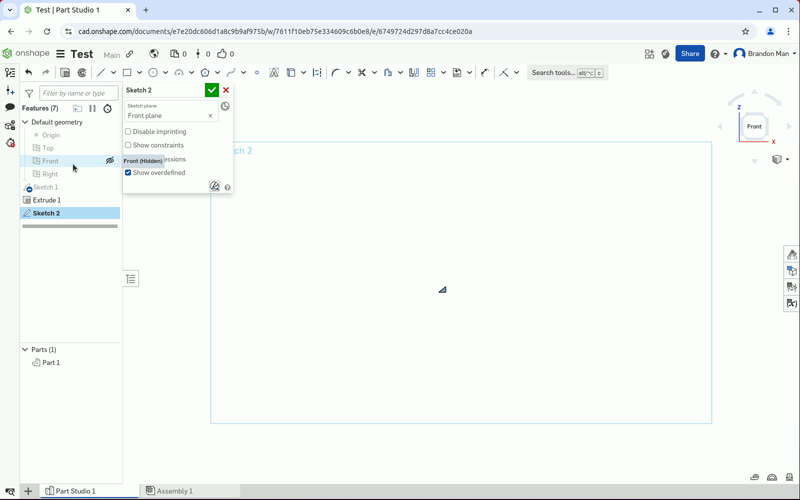
mouse_move(73, 352)
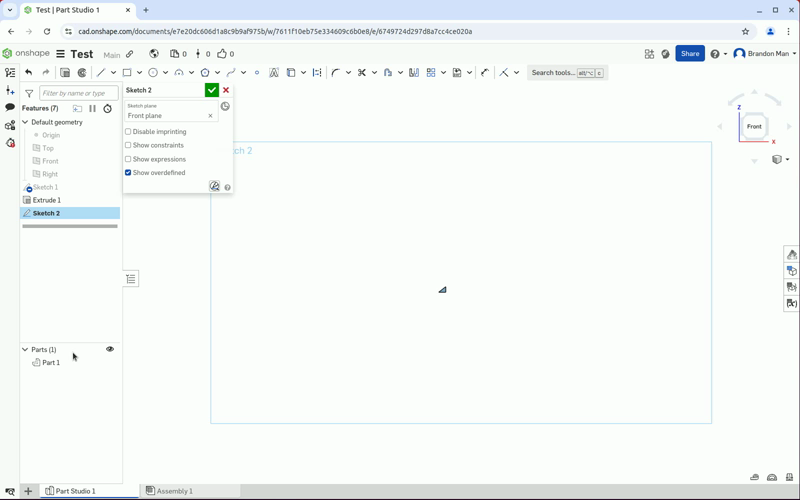
key(y)
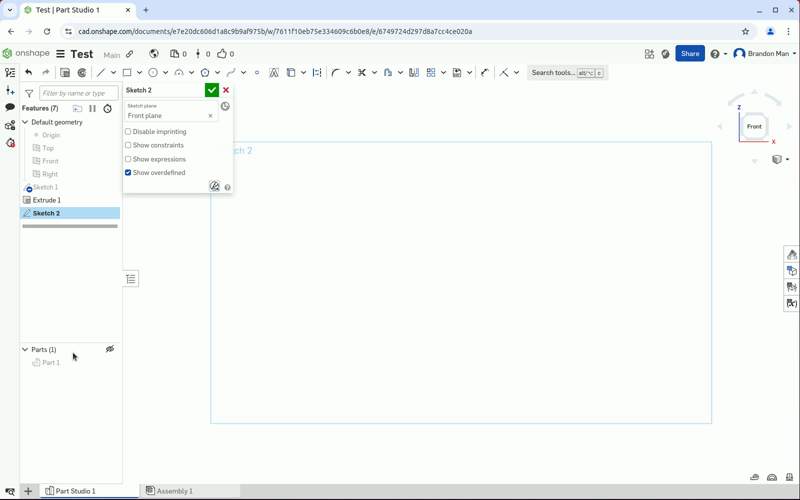
key(l)
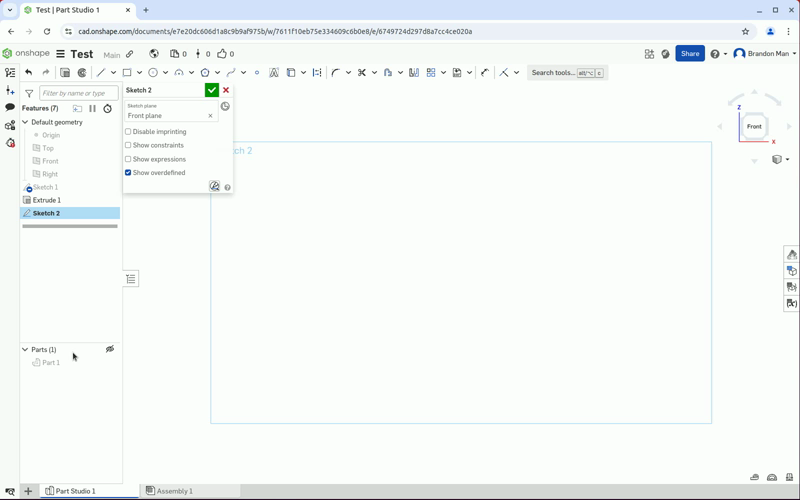
key_down(shift)
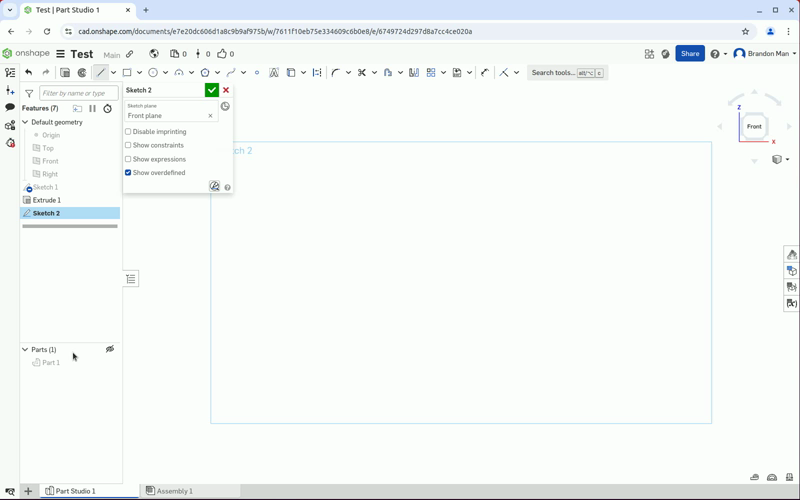
mouse_move(566, 391)
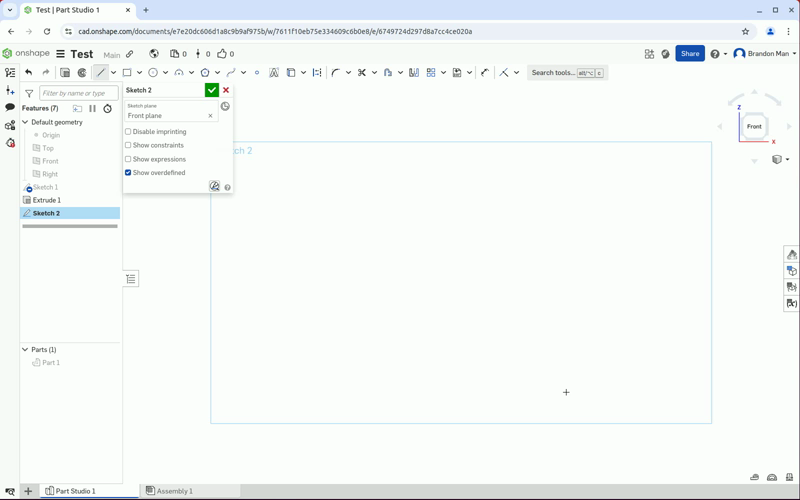
click(566, 391)
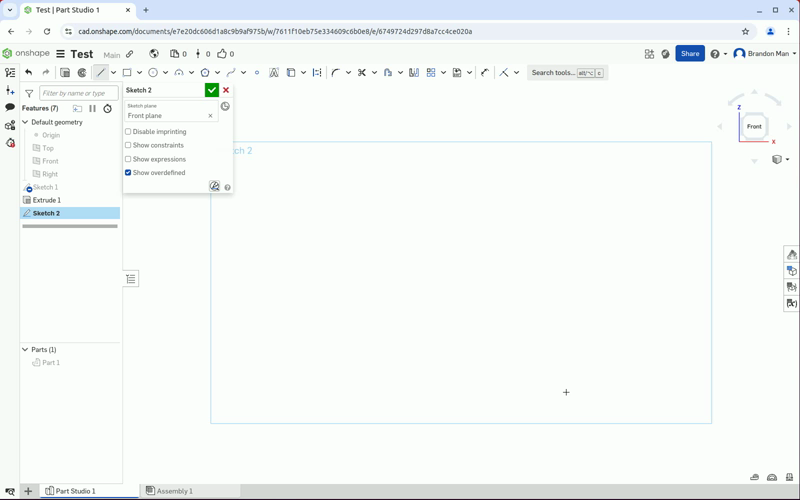
key_up(shift)
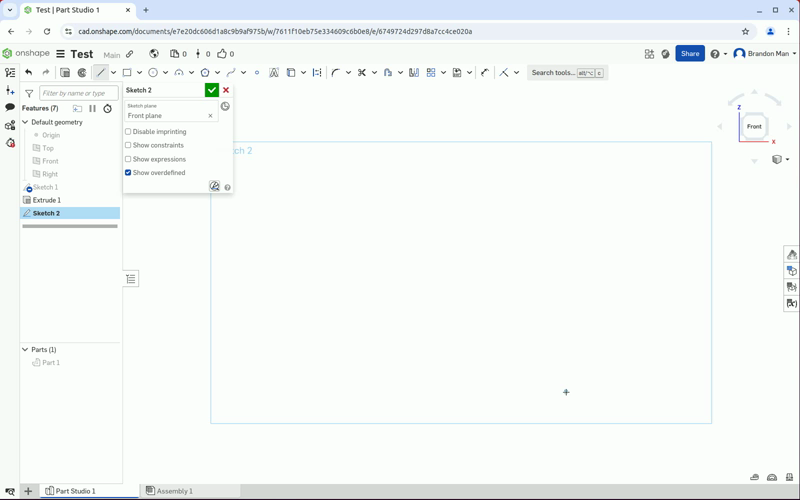
key_down(shift)
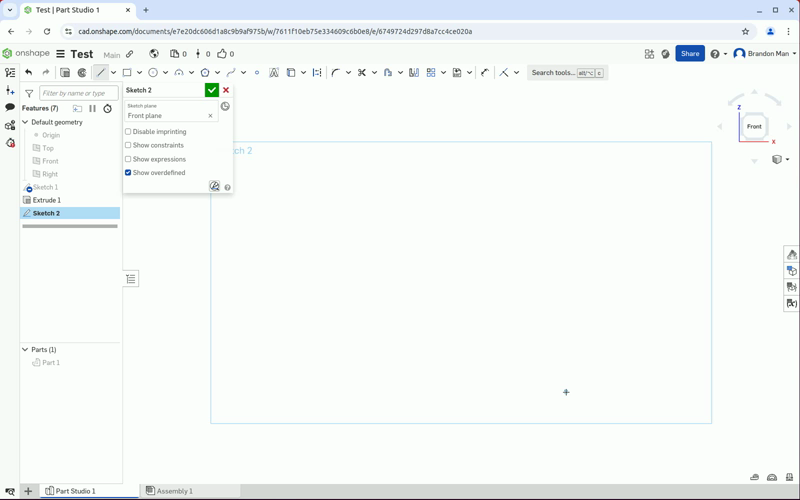
mouse_move(589, 391)
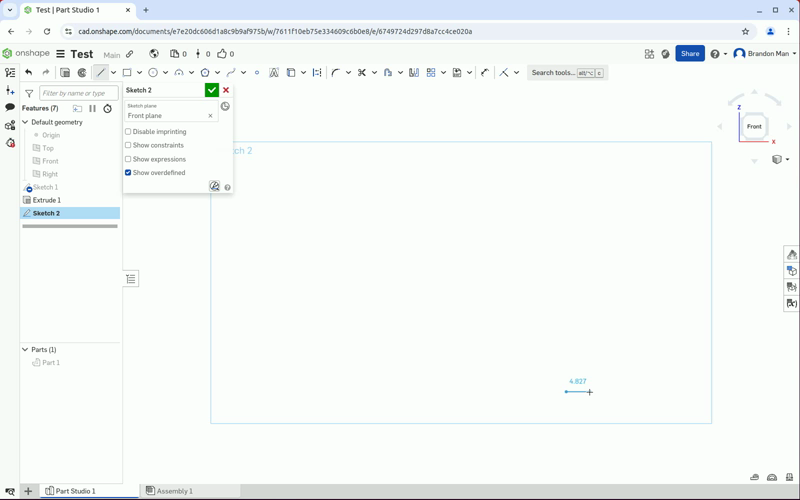
mouse_move(574, 384)
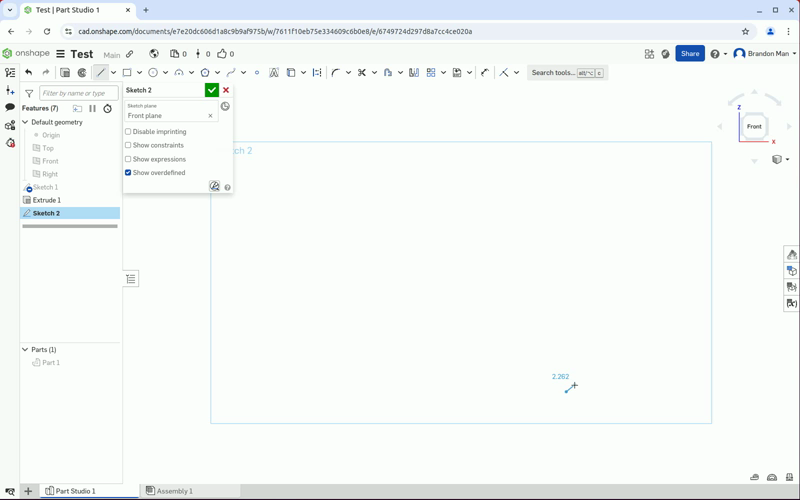
click(574, 384)
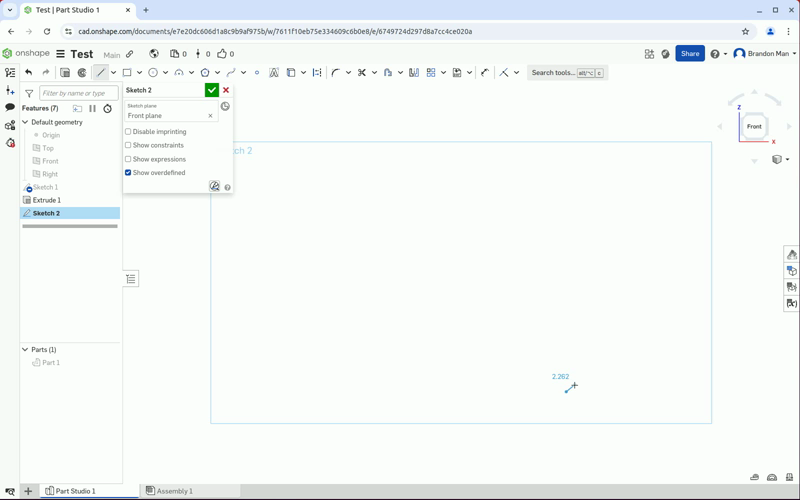
key_up(shift)
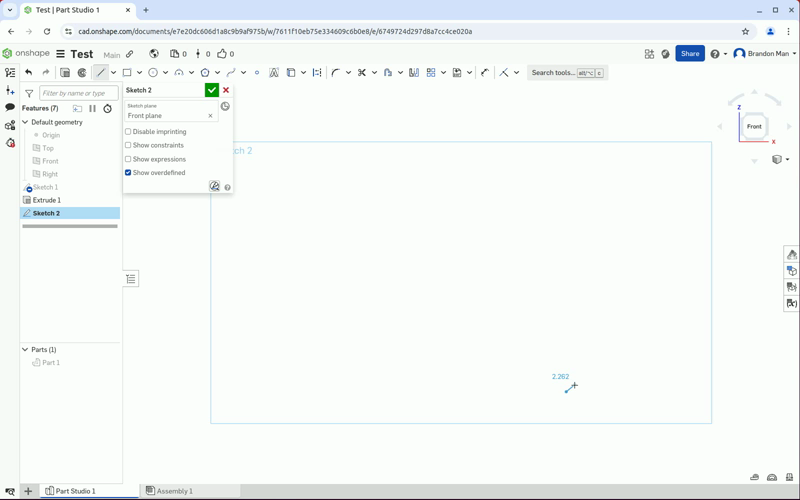
key_down(shift)
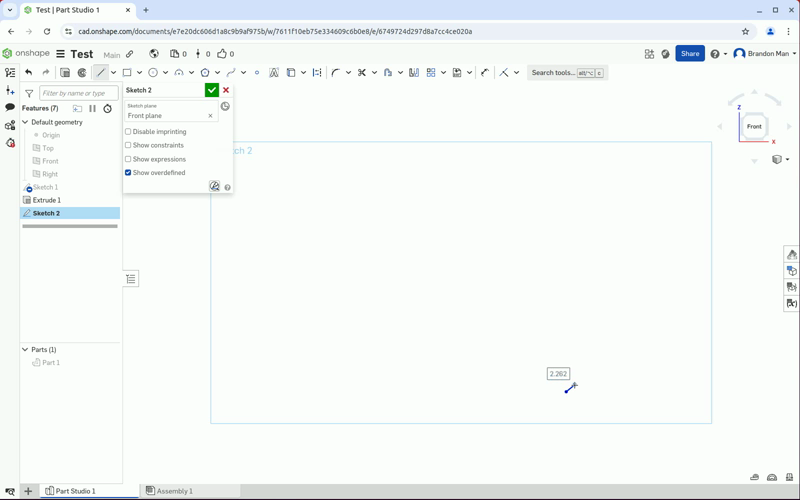
mouse_move(589, 384)
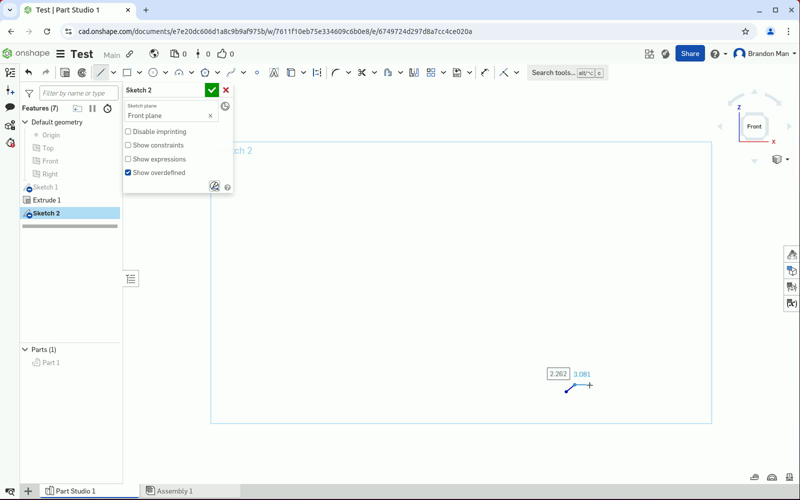
mouse_move(566, 384)
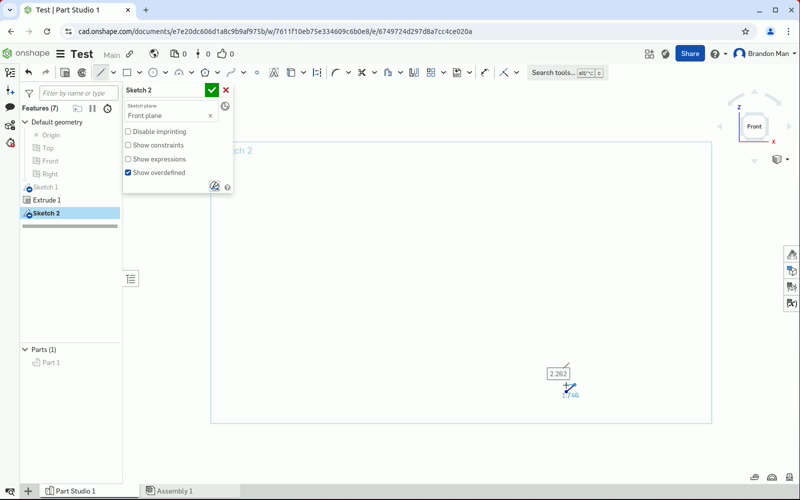
click(566, 384)
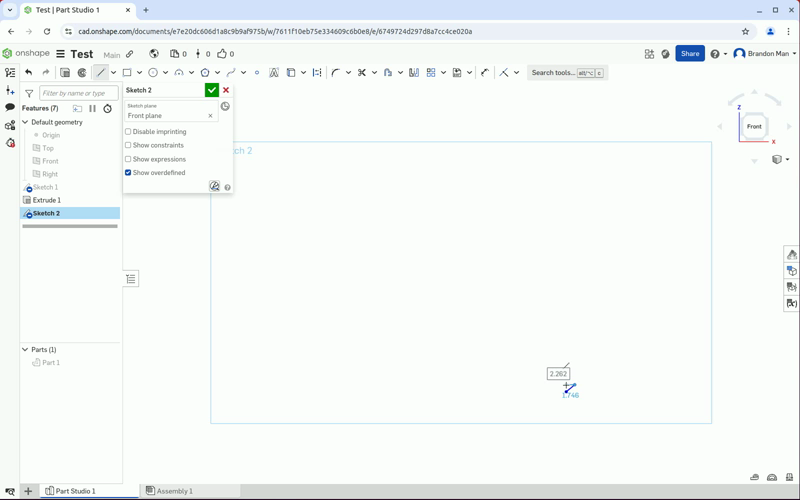
key_up(shift)
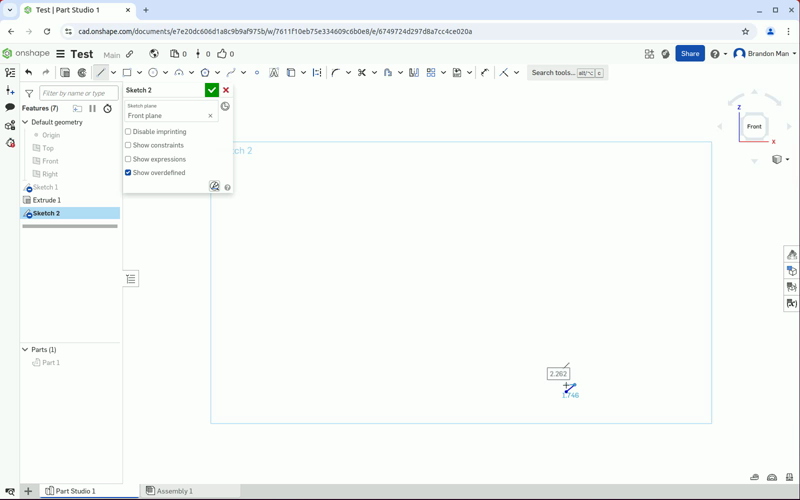
mouse_move(589, 384)
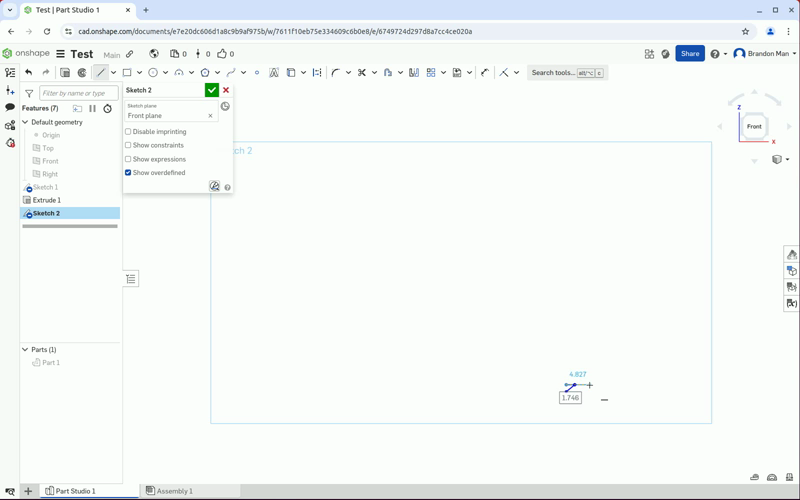
key_down(shift)
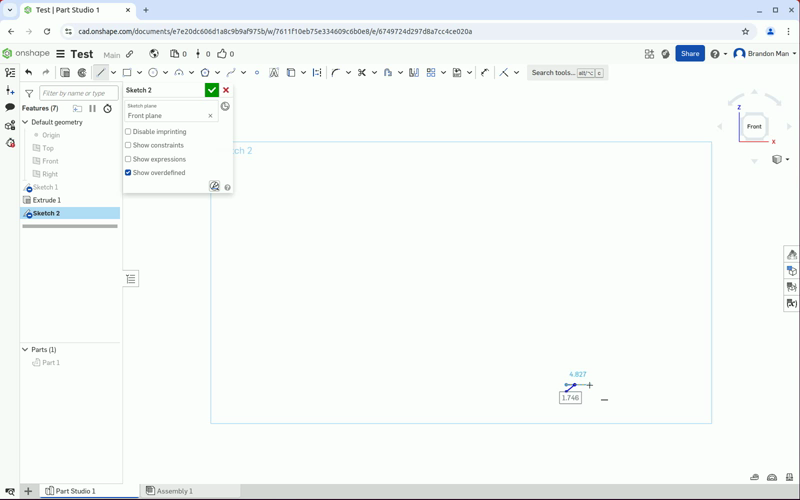
mouse_move(566, 391)
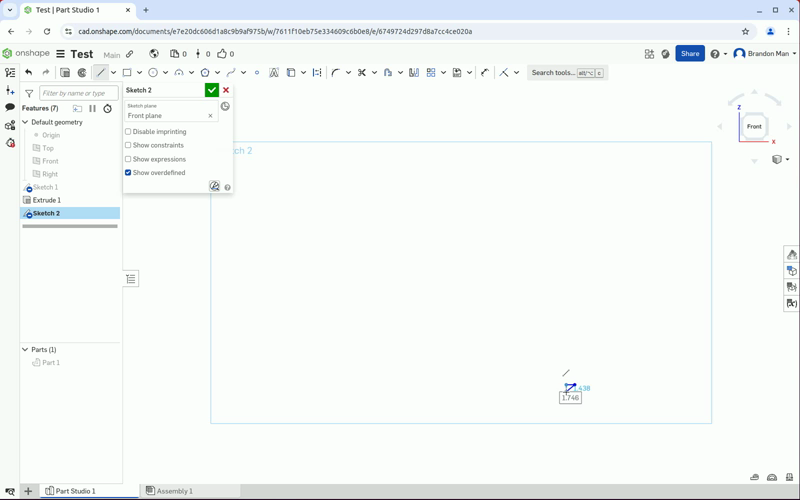
scroll(6)
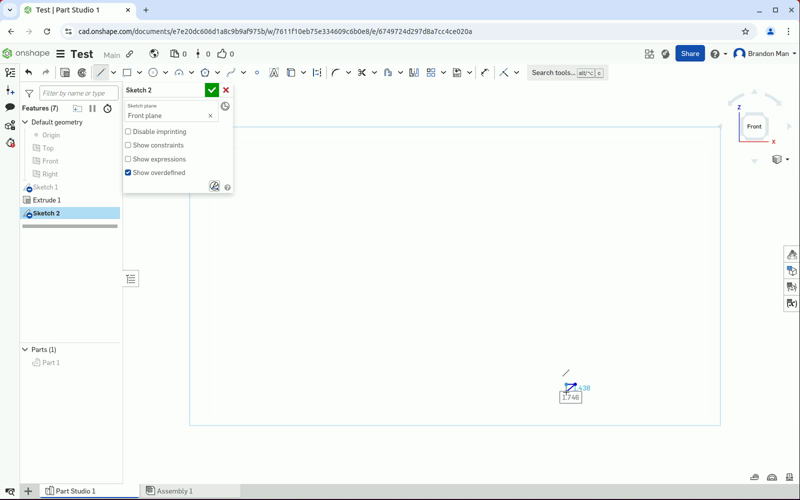
scroll(6)
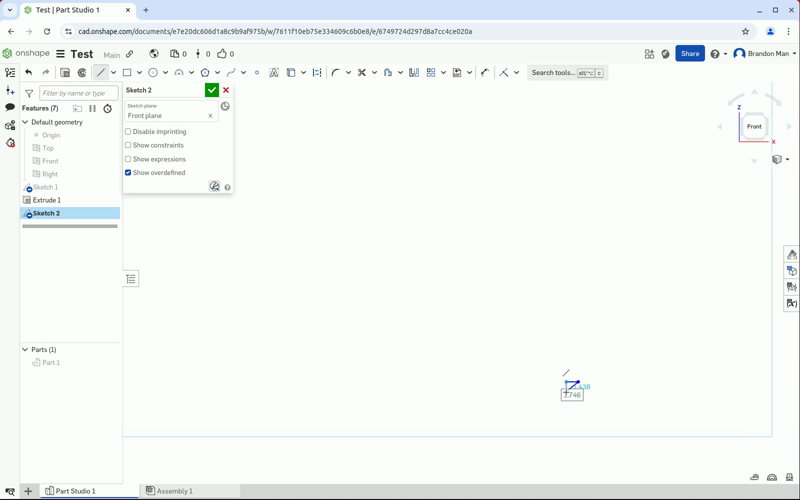
scroll(6)
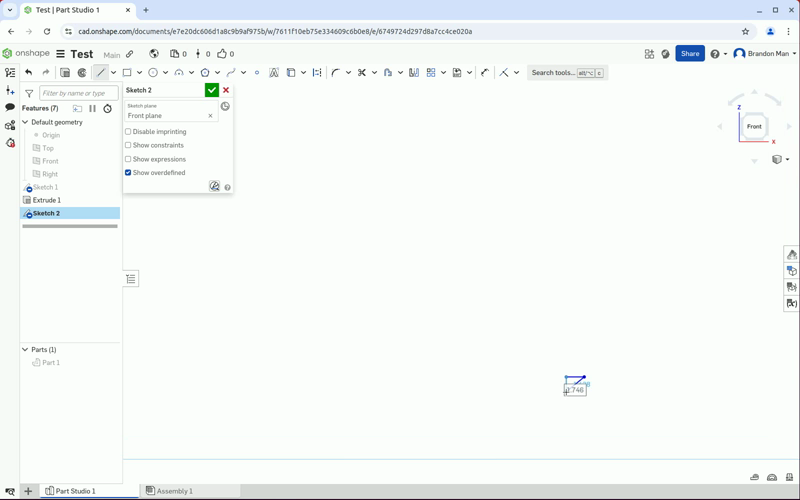
scroll(6)
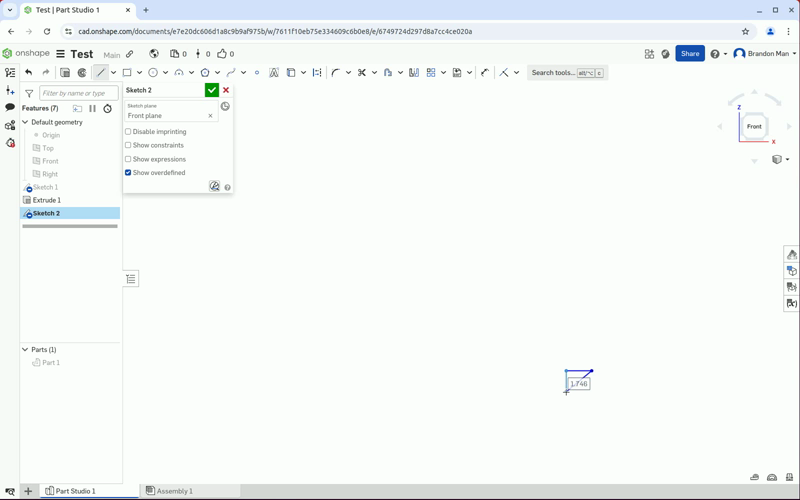
scroll(6)
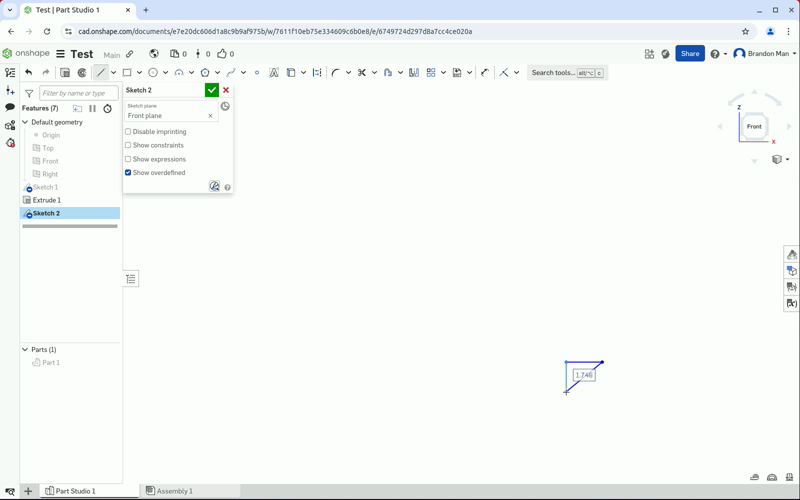
scroll(6)
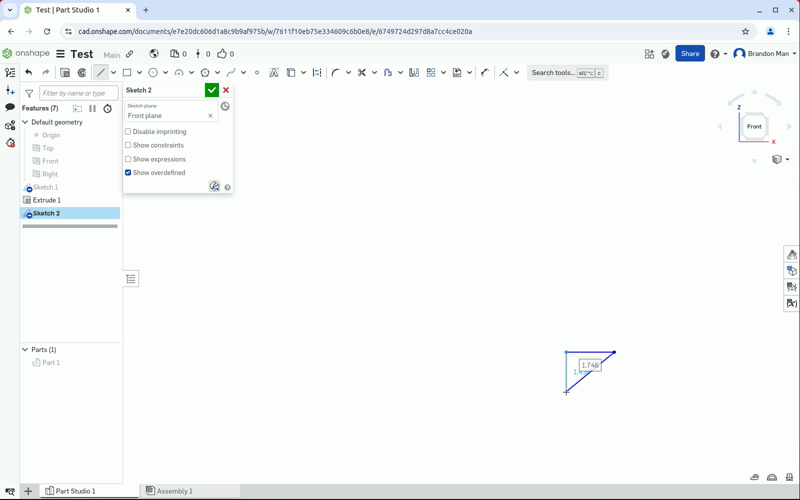
scroll(6)
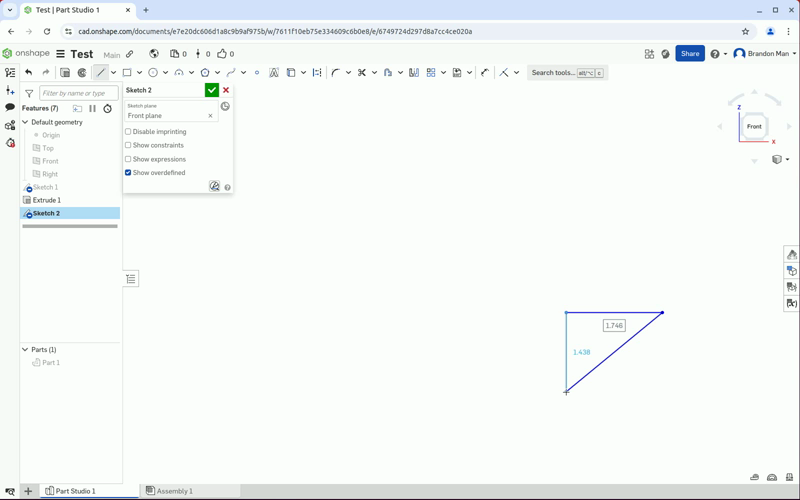
key_up(shift)
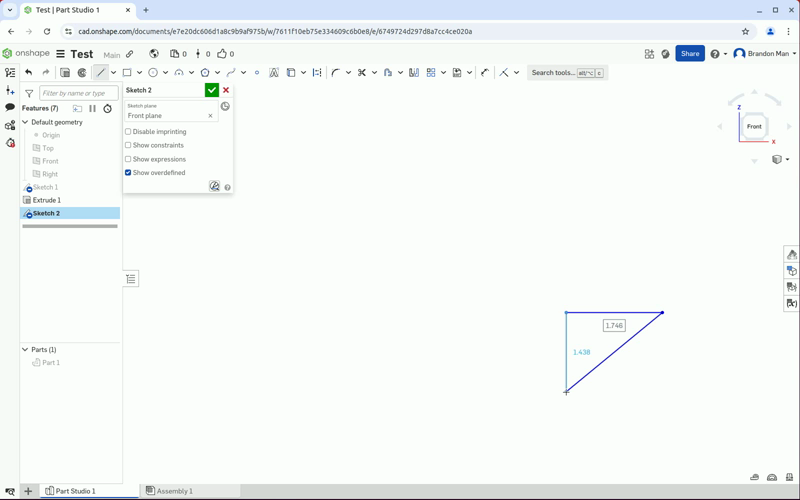
click(566, 391)
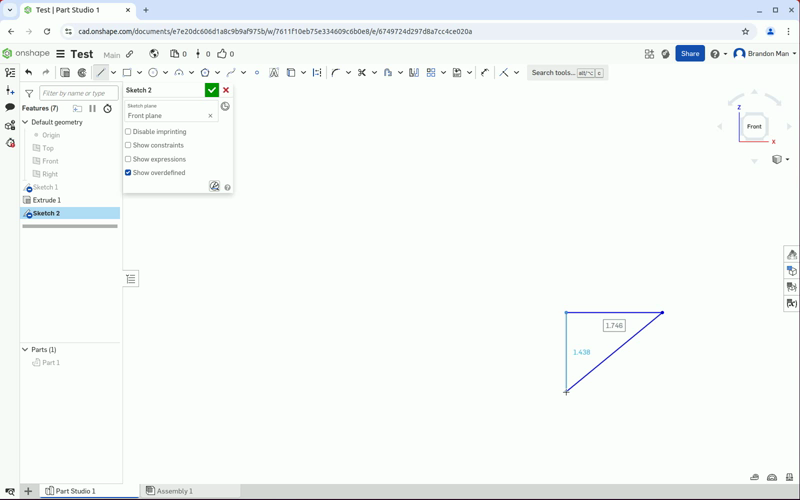
scroll(-6)
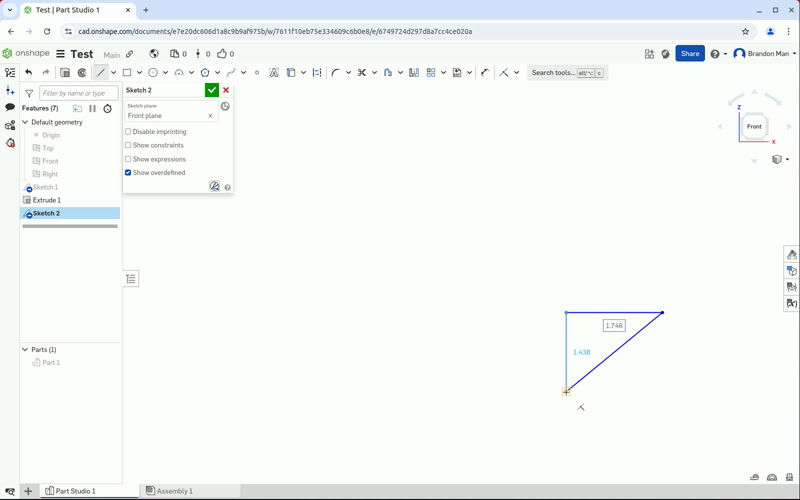
scroll(-6)
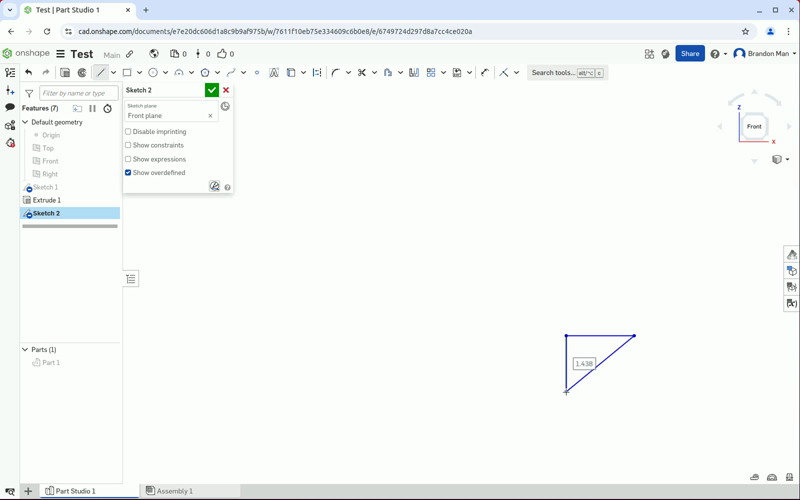
scroll(-6)
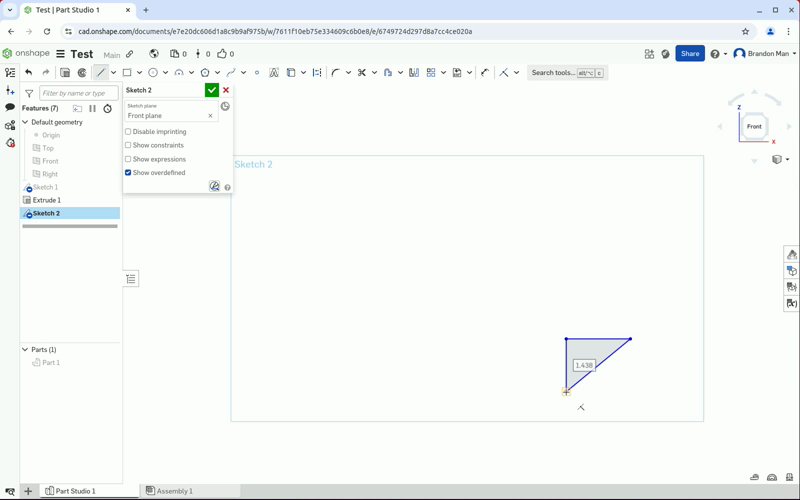
scroll(-6)
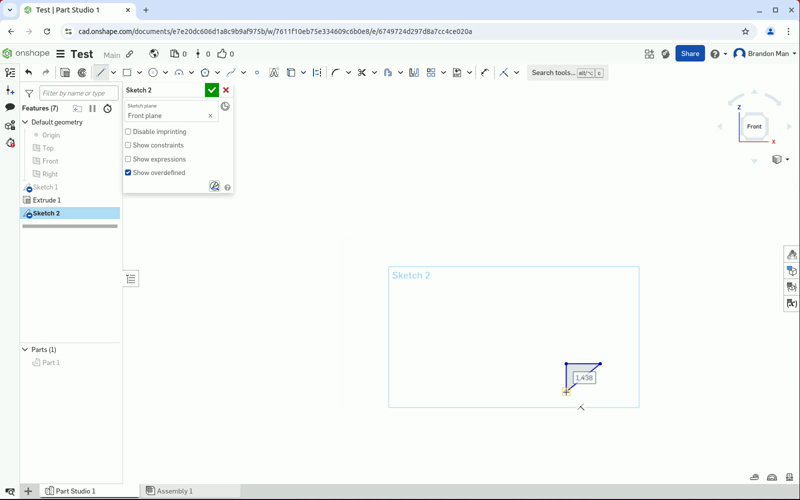
scroll(-6)
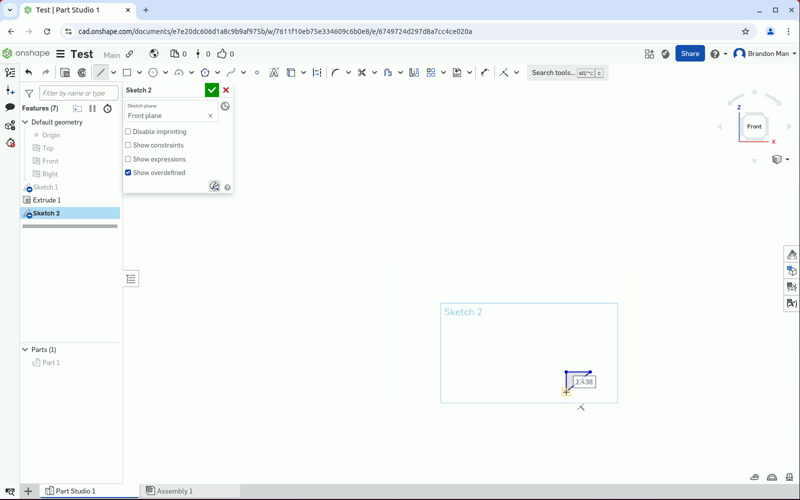
scroll(-6)
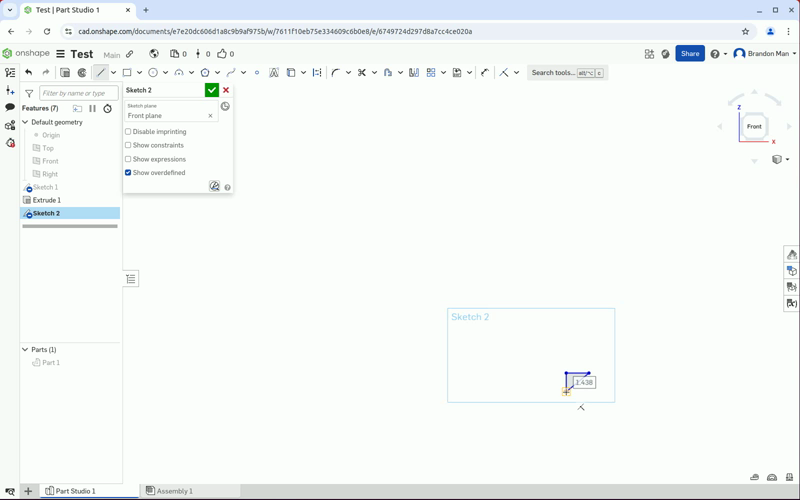
scroll(-6)
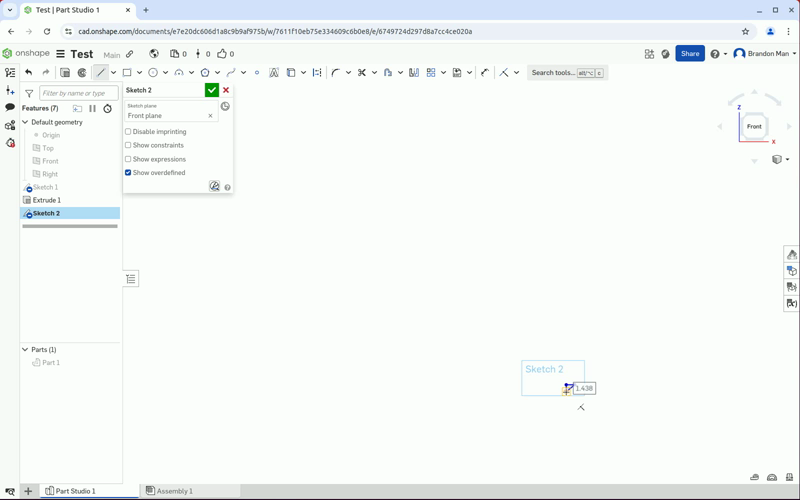
key(esc)
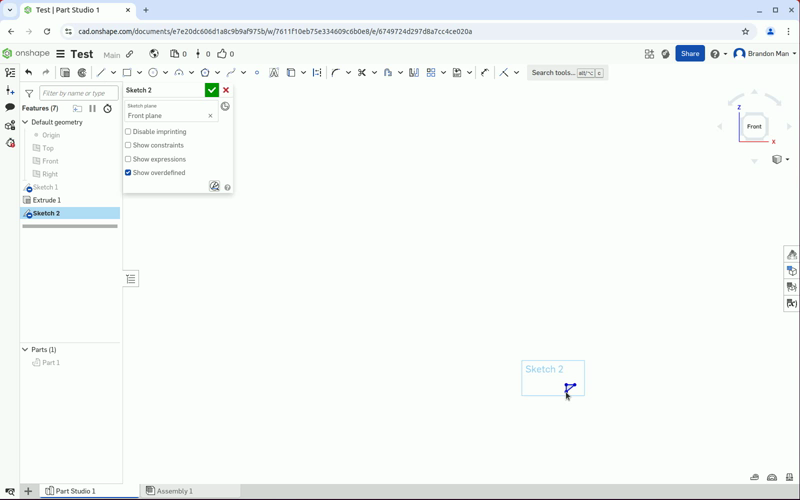
mouse_move(569, 387)
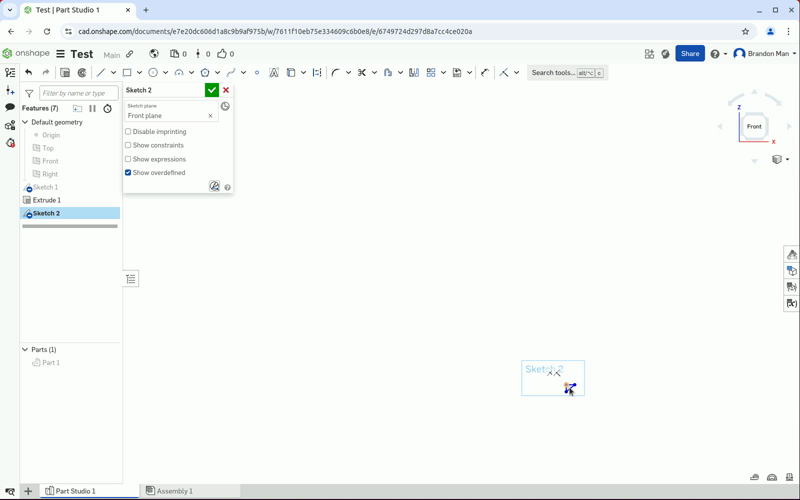
scroll(6)
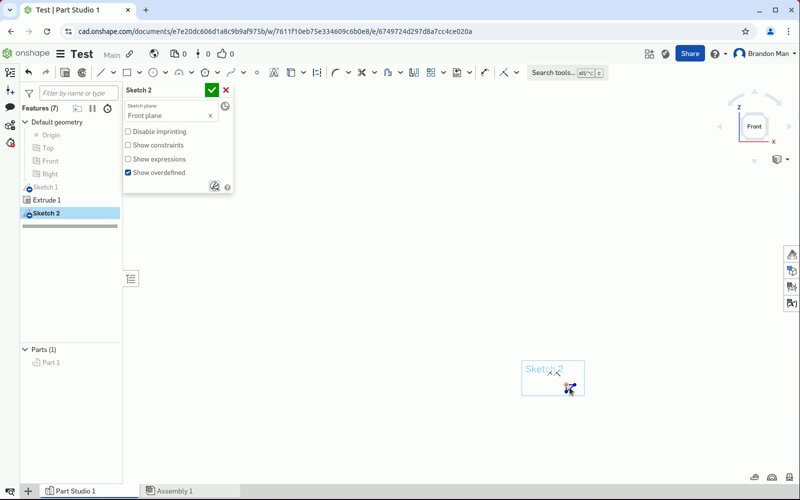
scroll(6)
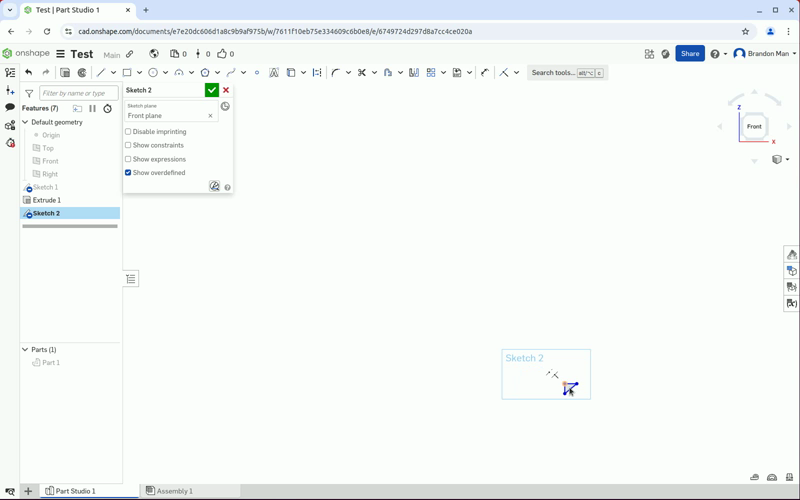
scroll(6)
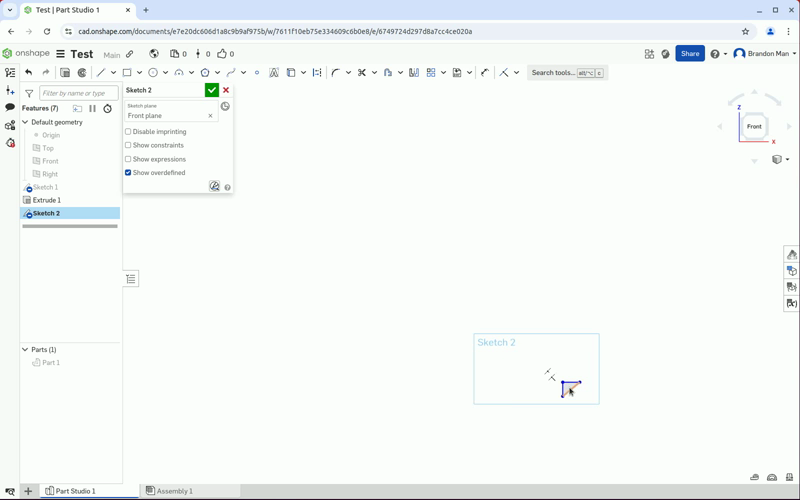
scroll(6)
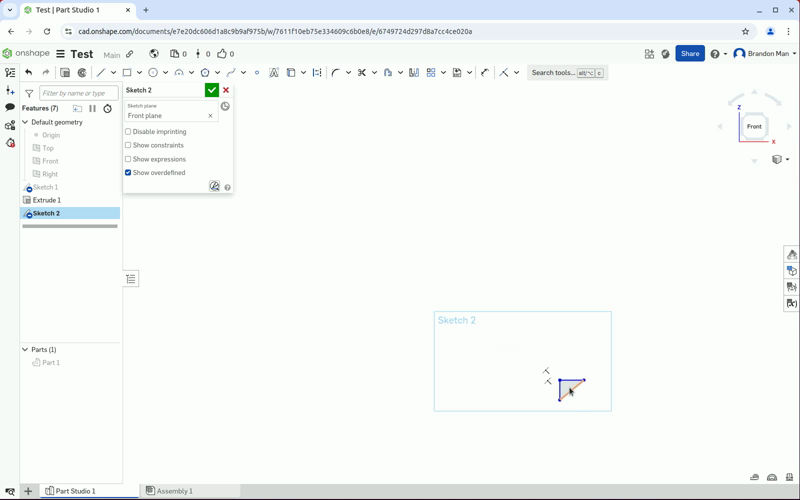
scroll(6)
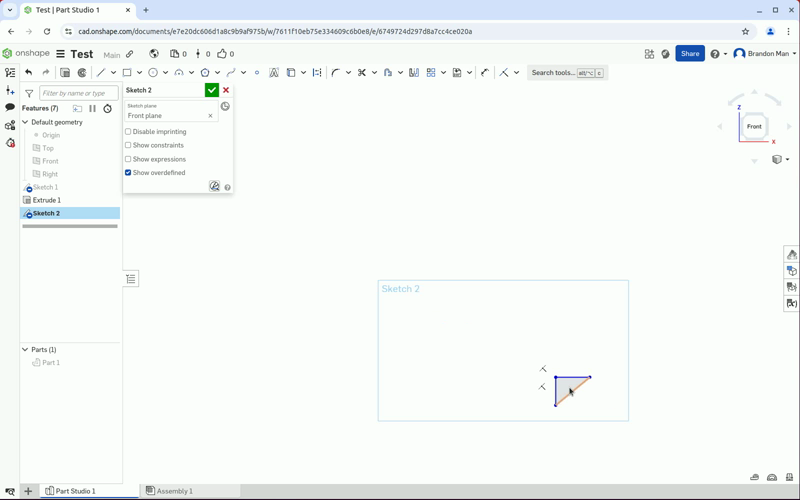
scroll(6)
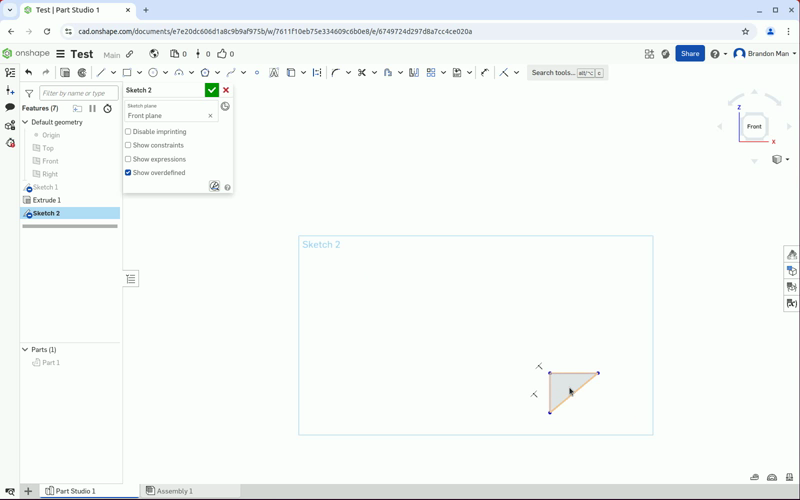
scroll(6)
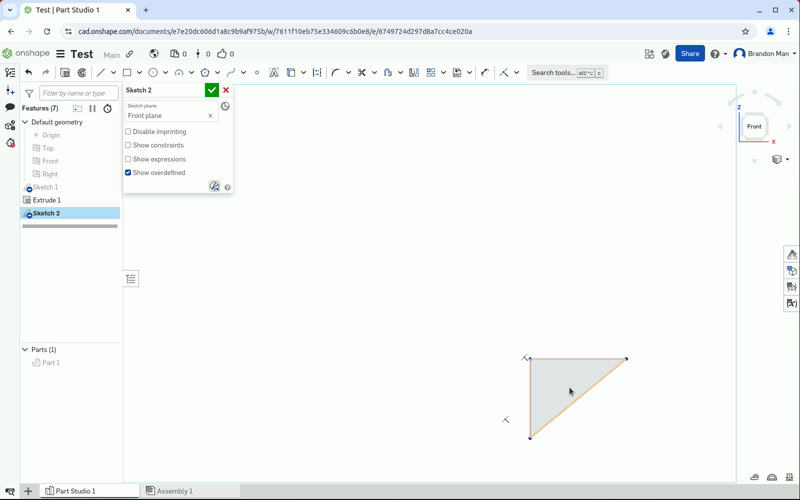
click(569, 387)
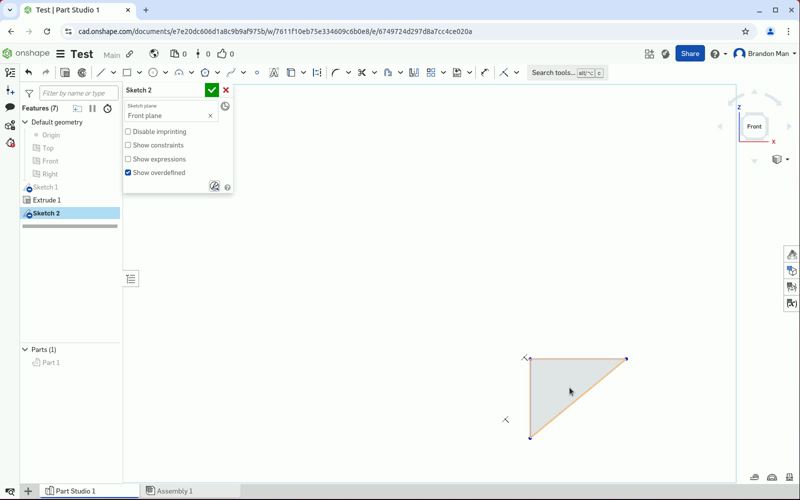
scroll(-6)
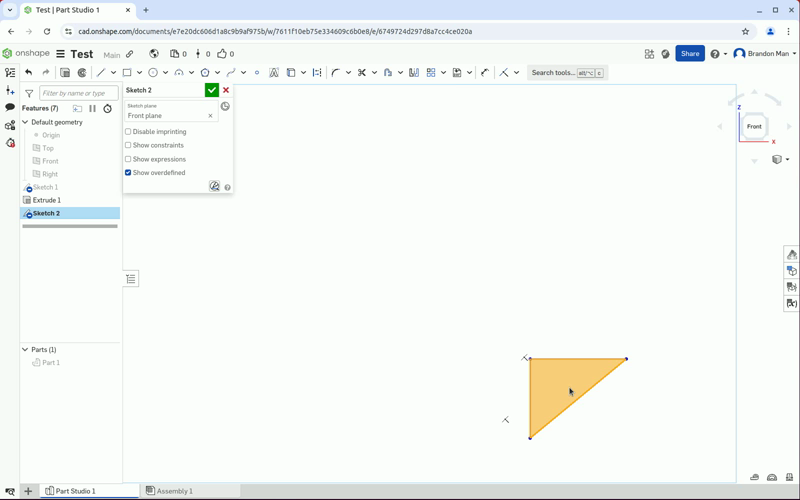
scroll(-6)
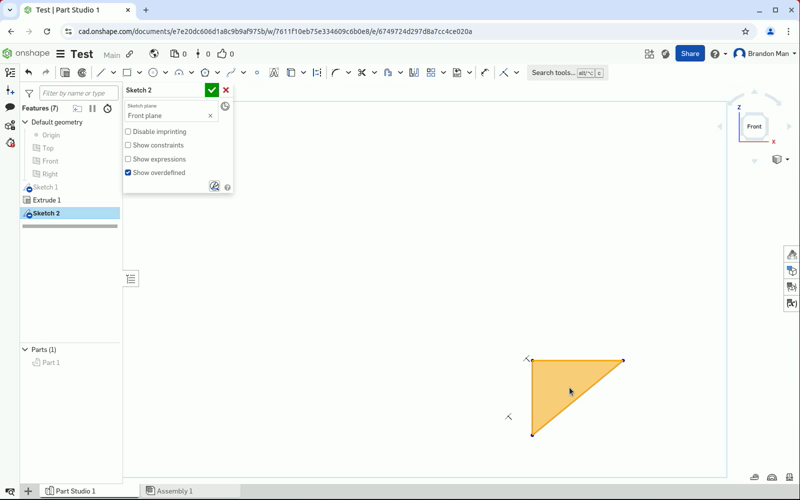
scroll(-6)
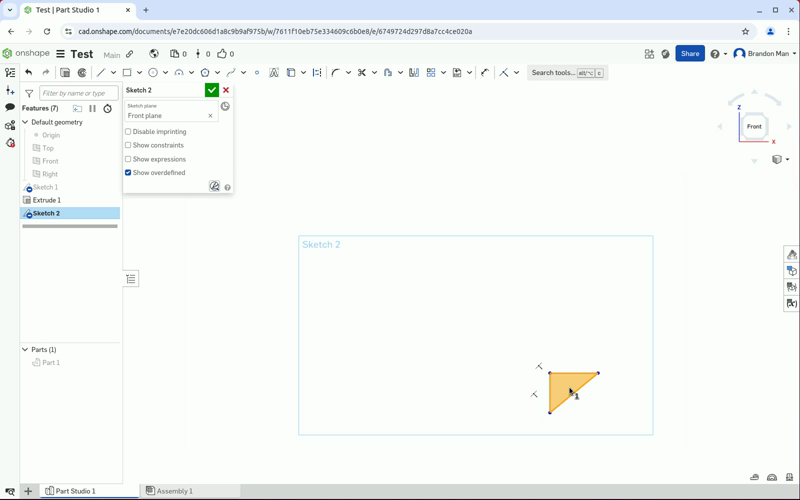
scroll(-6)
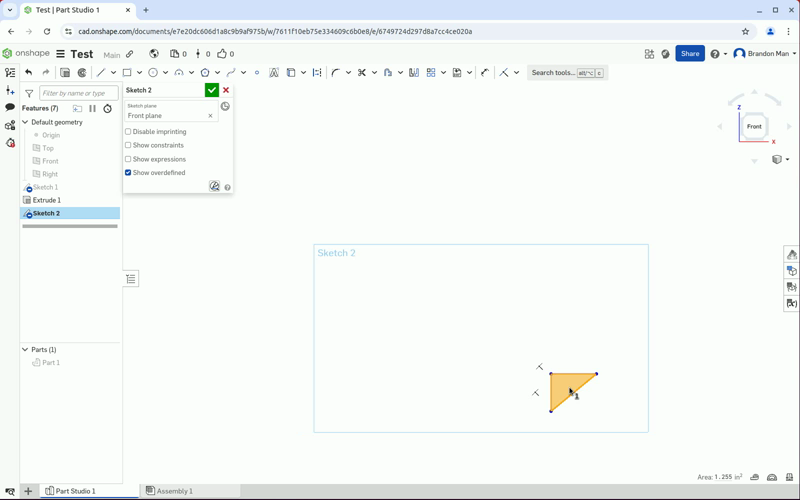
scroll(-6)
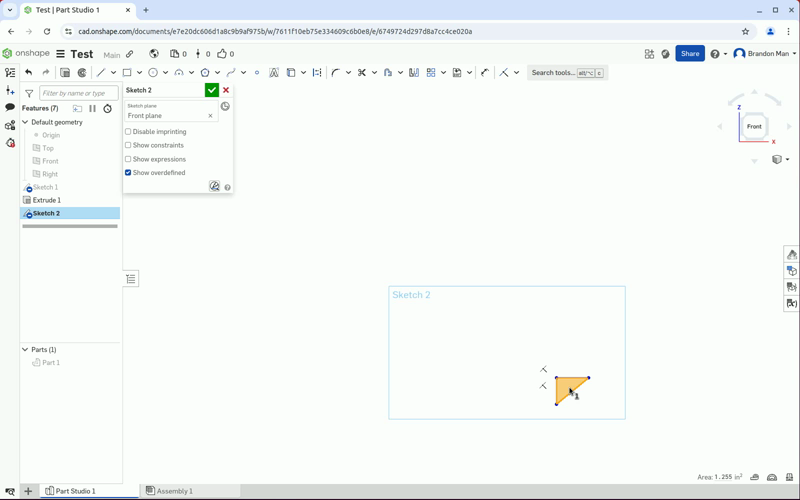
scroll(-6)
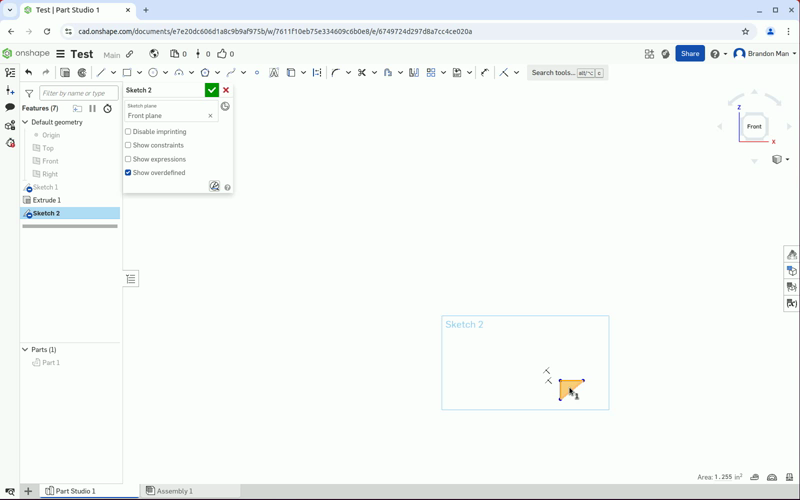
scroll(-6)
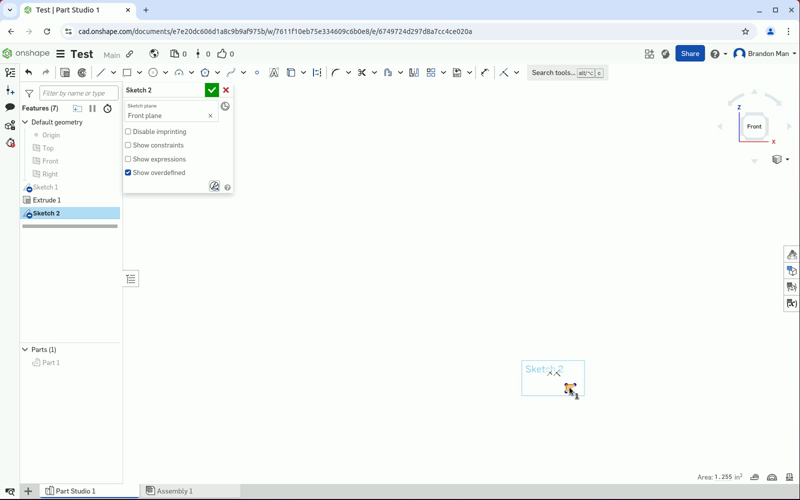
mouse_move(73, 352)
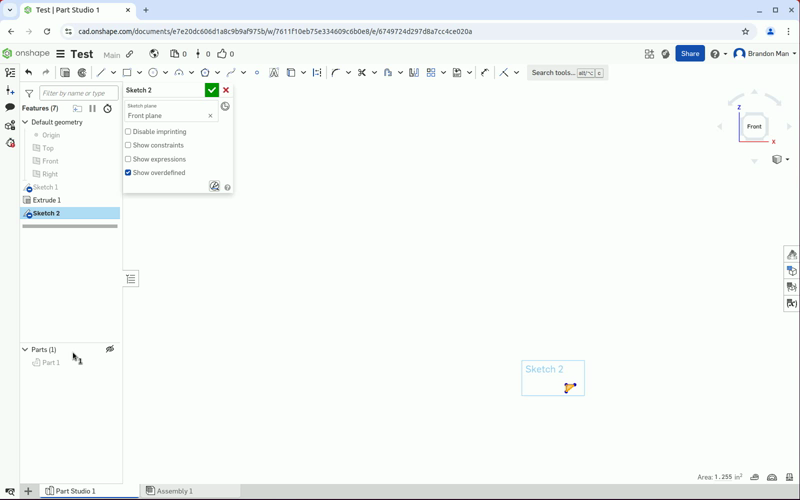
key(shift+y)
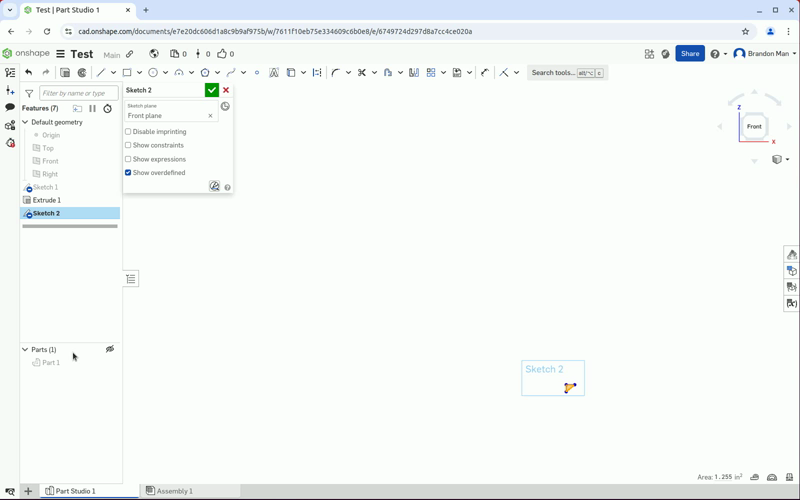
key(shift+e)
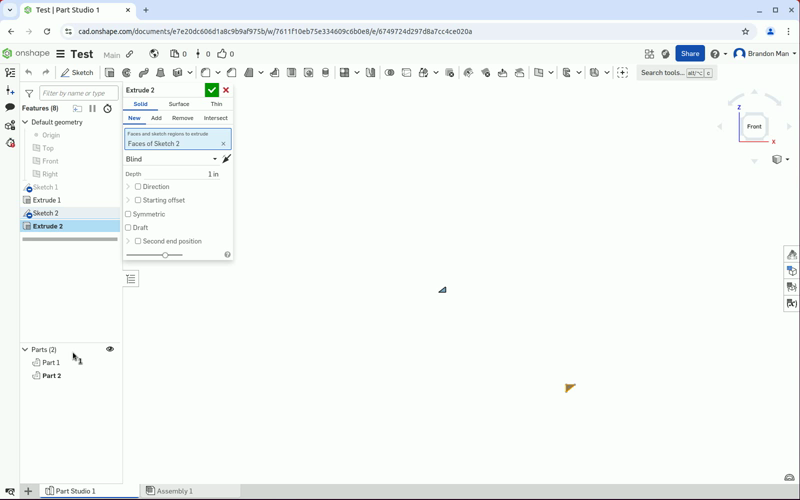
mouse_move(143, 106)
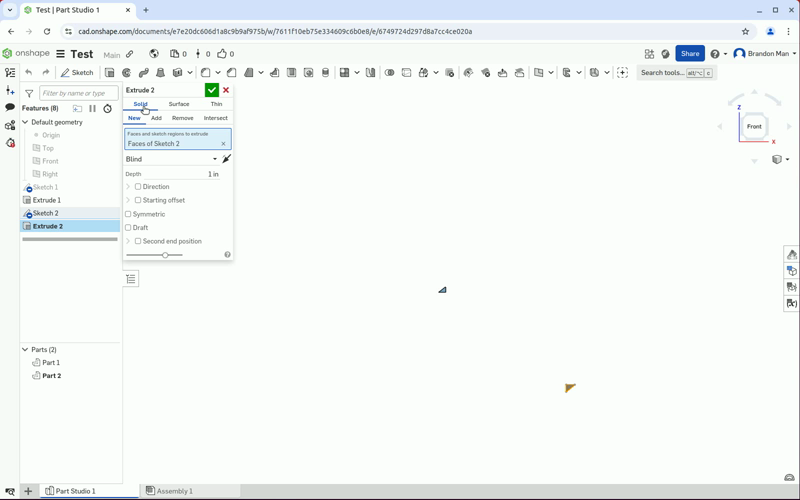
click(143, 106)
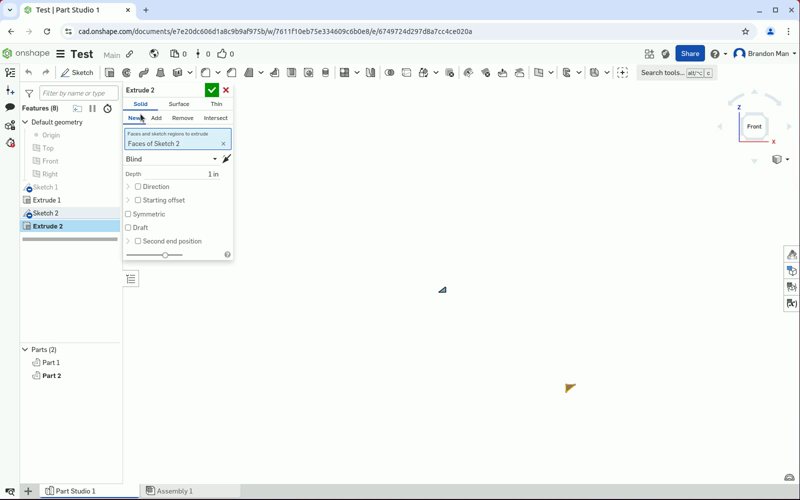
mouse_move(137, 120)
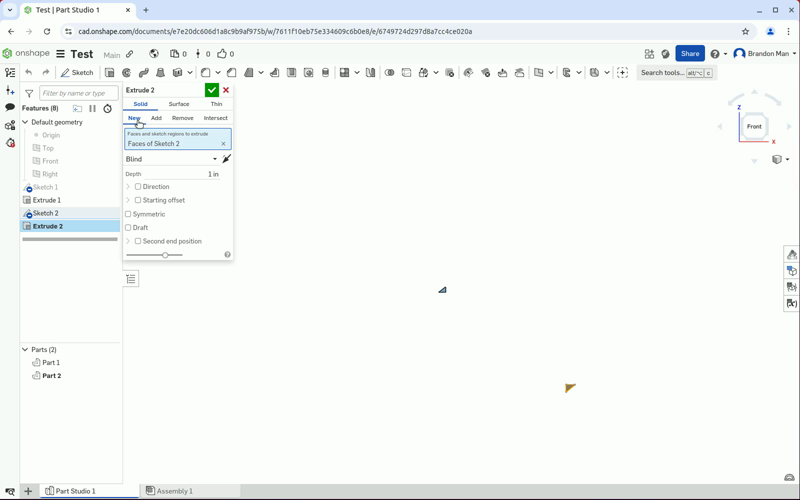
click(137, 120)
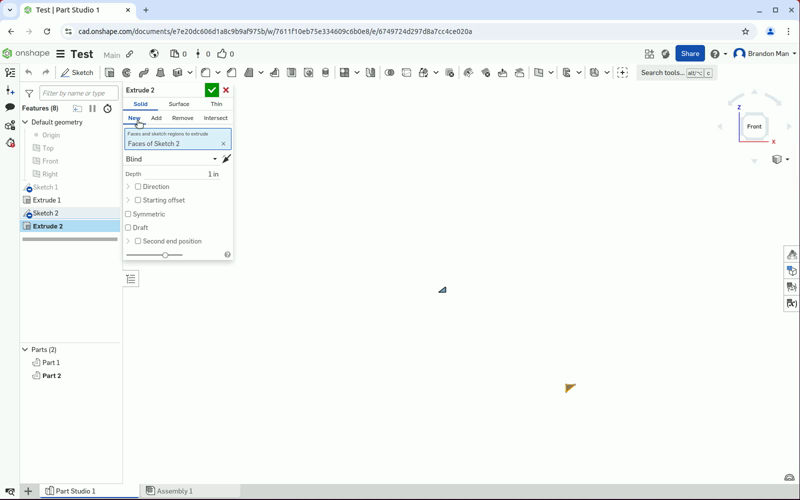
key(tab, 4)
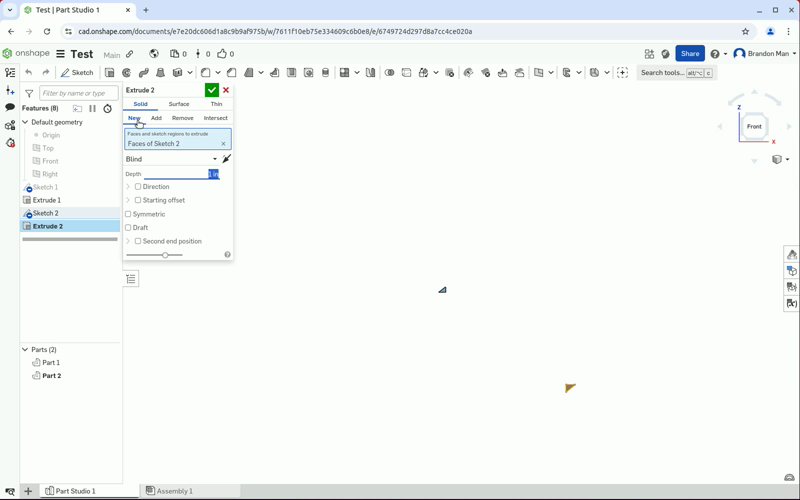
text(4.814)
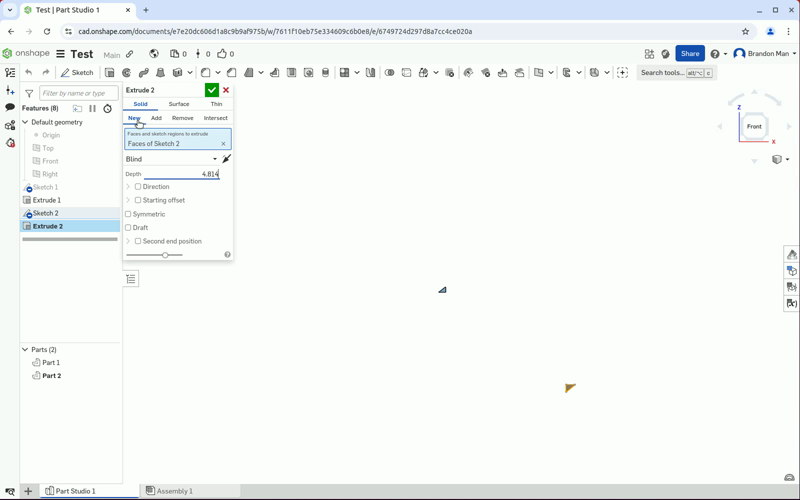
key(enter)
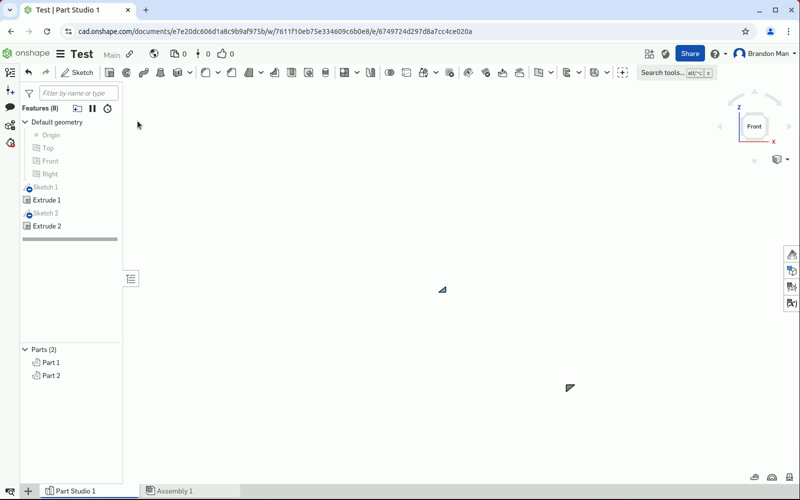
key(shift+h)
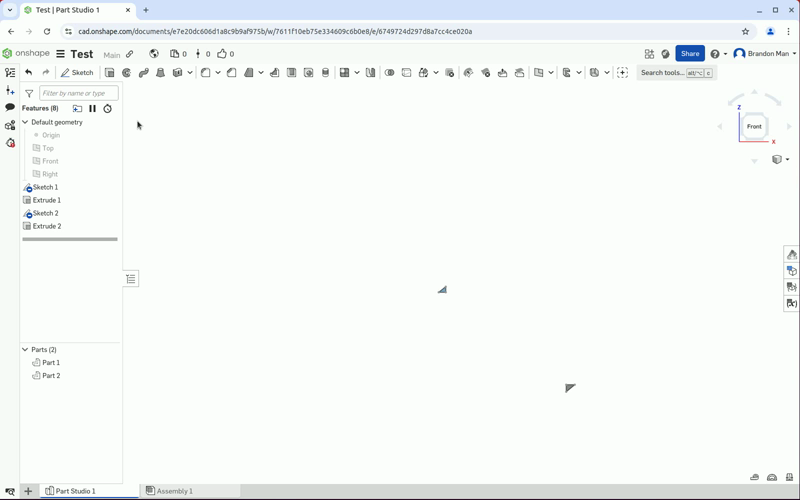
key(shift+h)
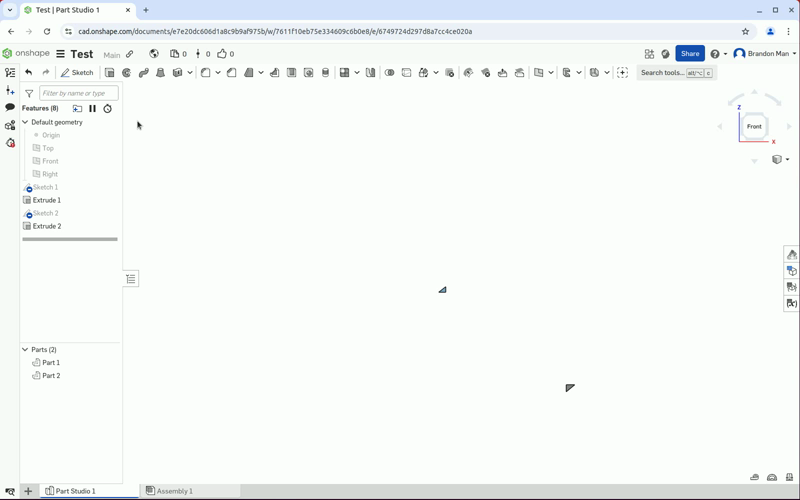
mouse_move(73, 189)
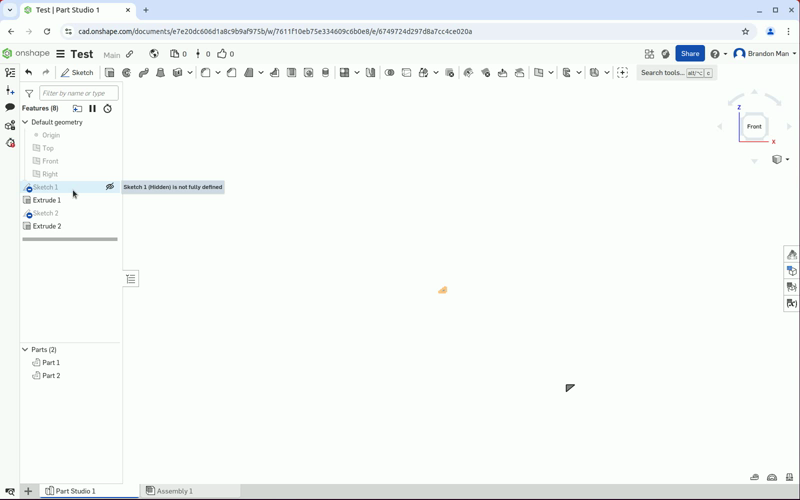
click(73, 189)
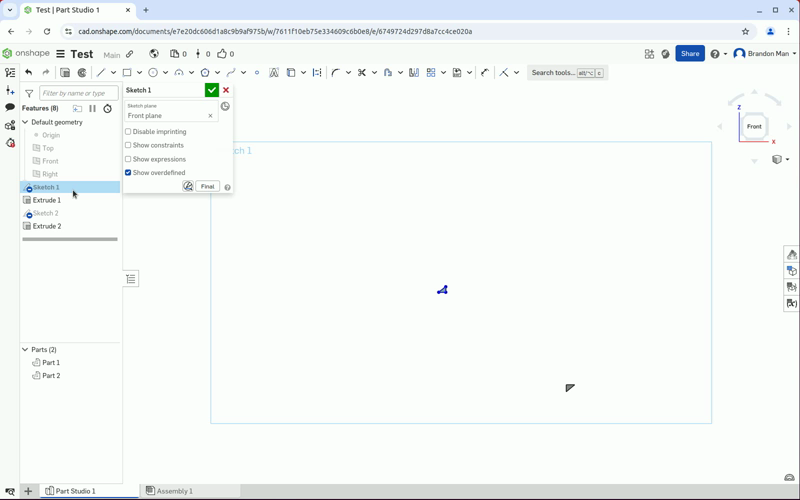
mouse_move(229, 92)
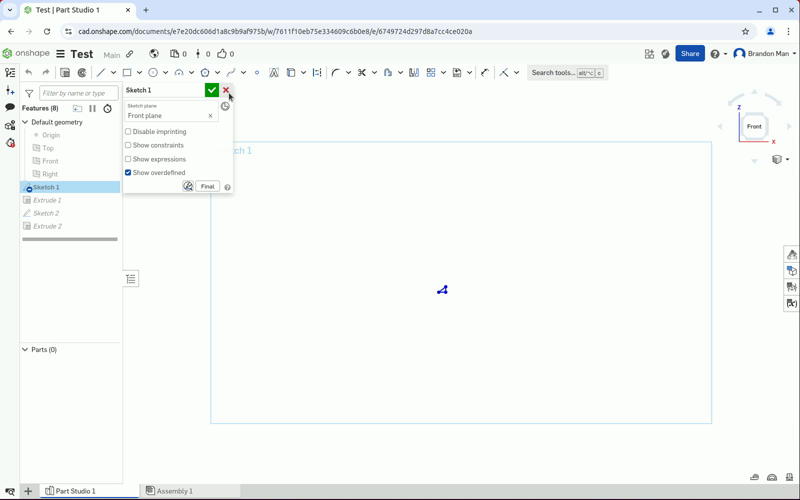
click(229, 92)
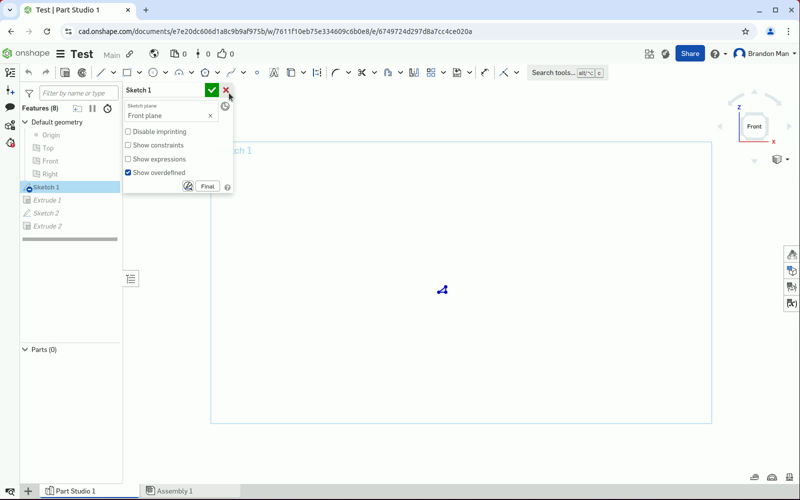
key(shift+s)
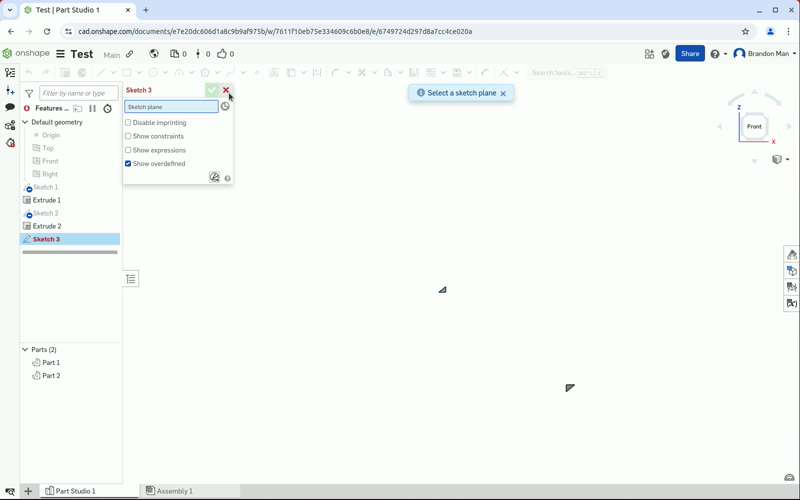
mouse_move(73, 163)
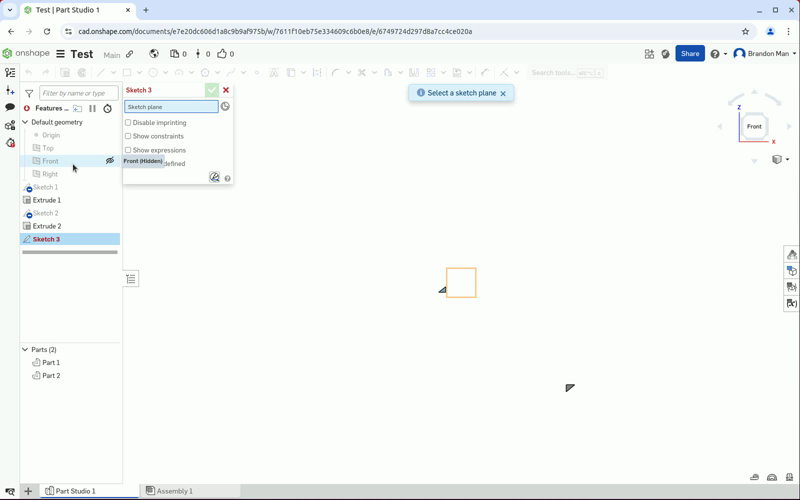
click(73, 163)
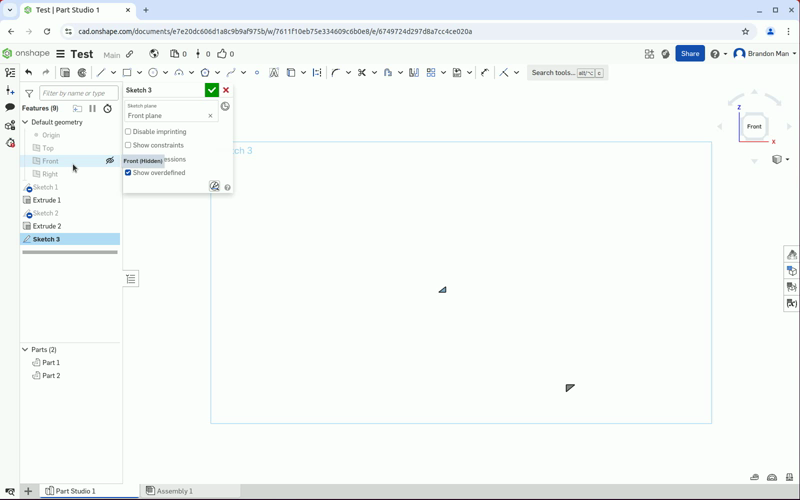
mouse_move(73, 352)
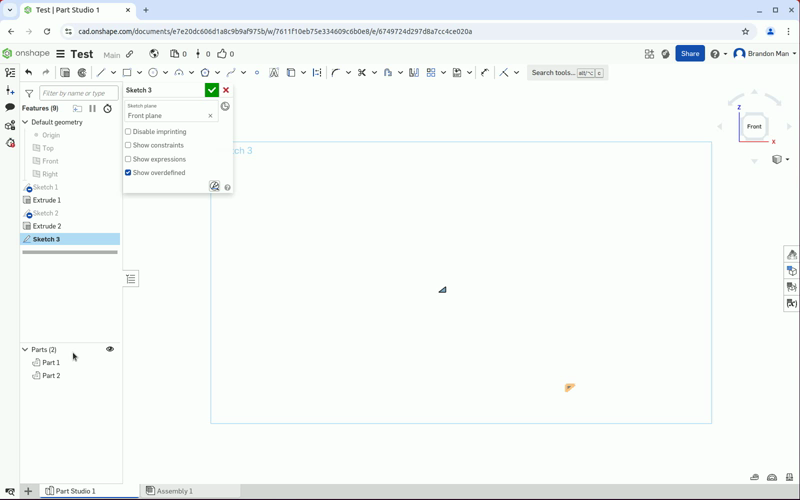
key(y)
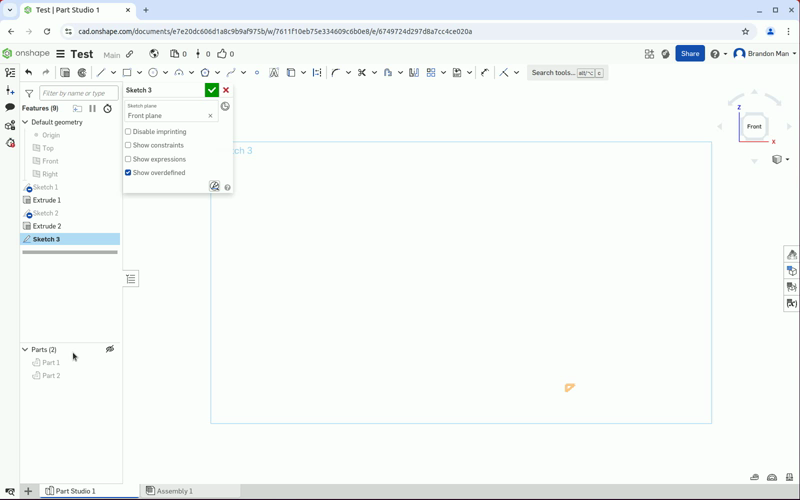
key(l)
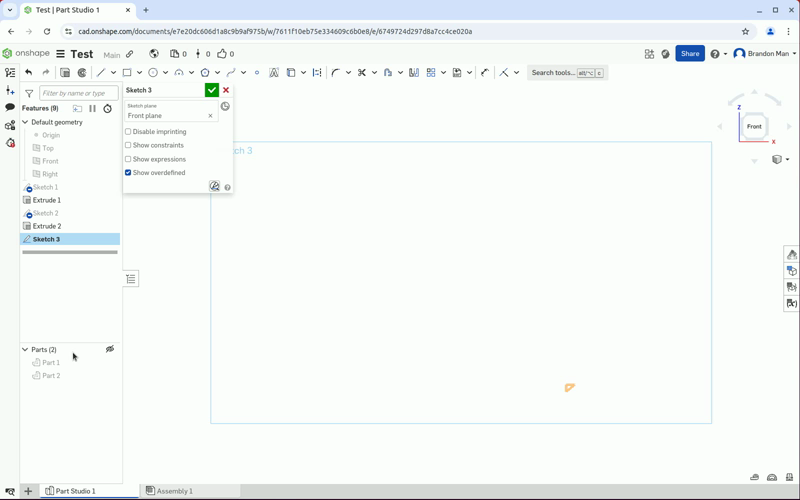
key_down(shift)
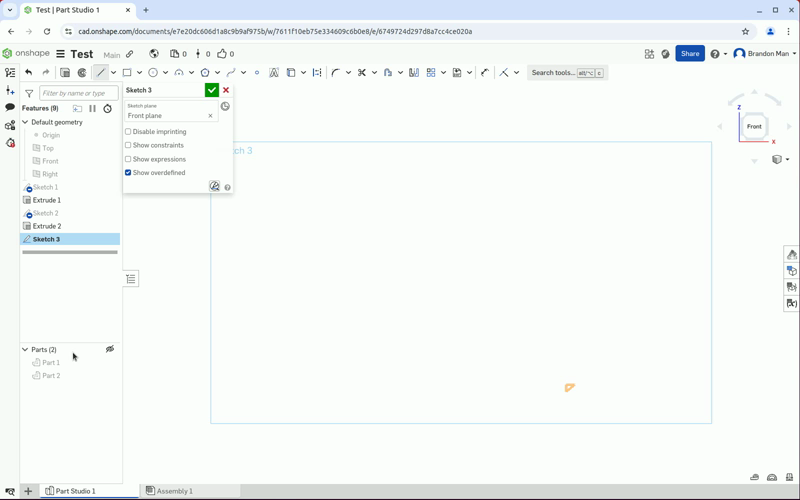
mouse_move(444, 292)
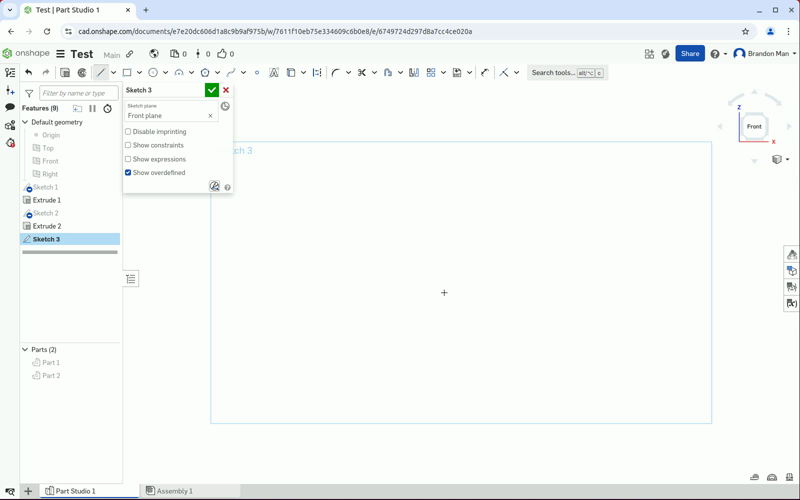
click(444, 292)
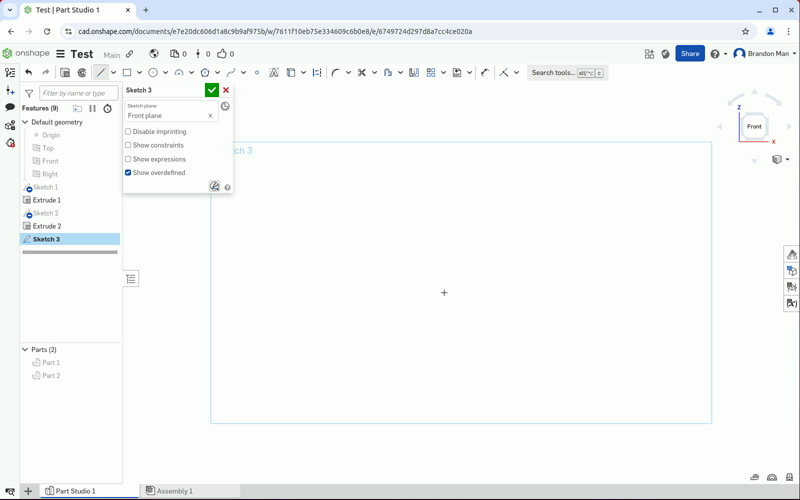
key_up(shift)
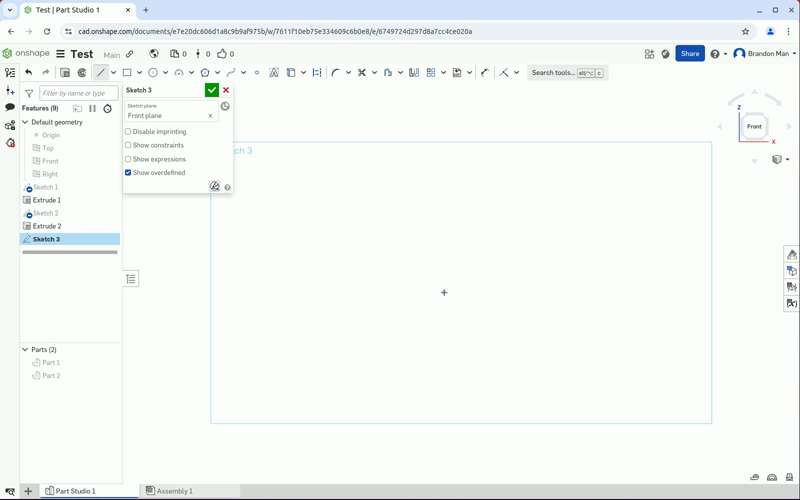
key_down(shift)
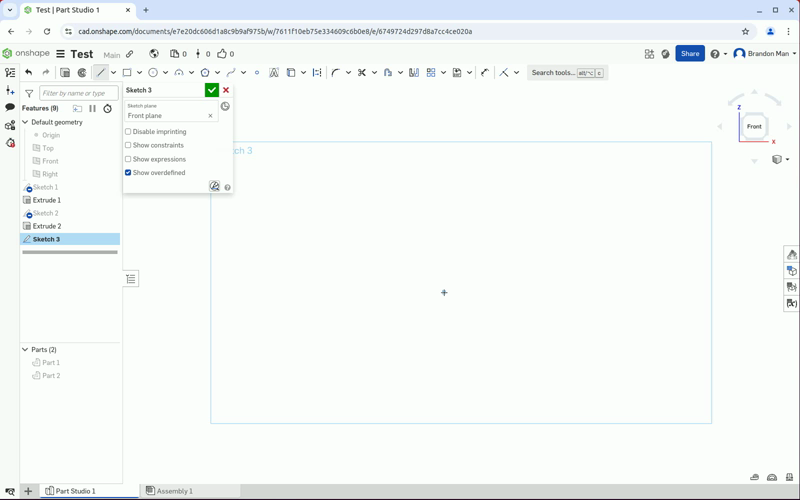
mouse_move(565, 292)
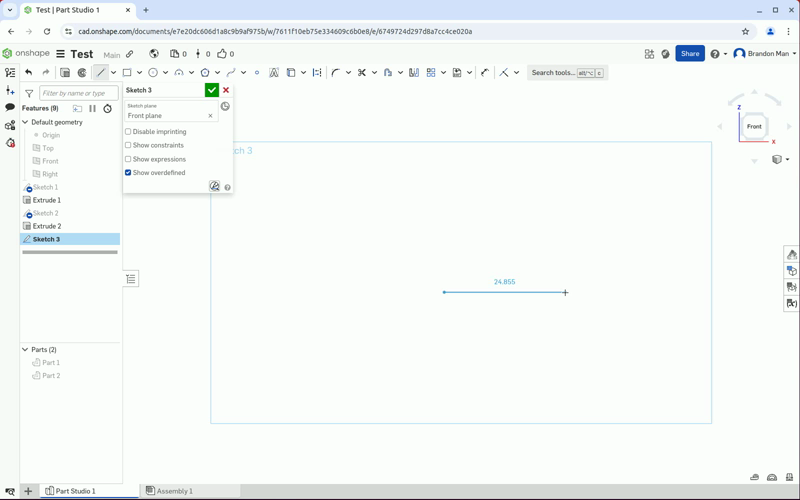
click(565, 292)
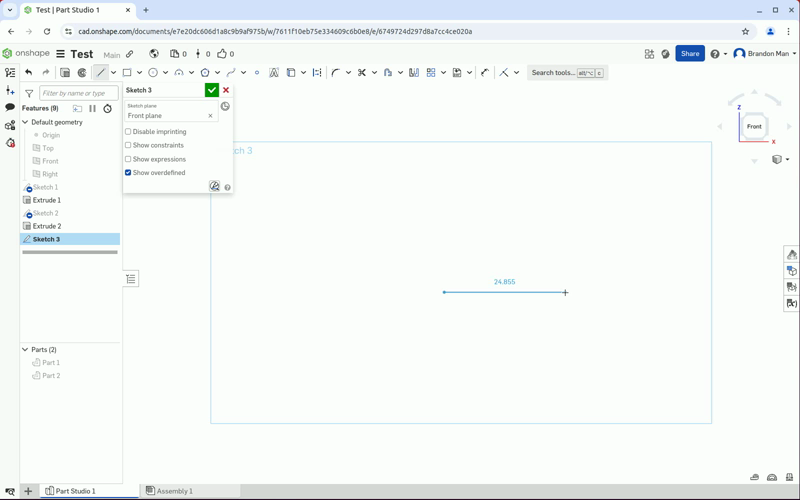
key_up(shift)
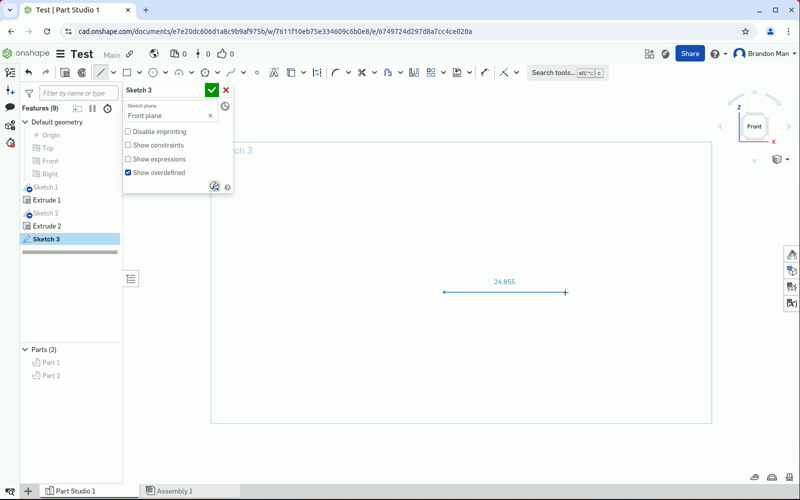
key_down(shift)
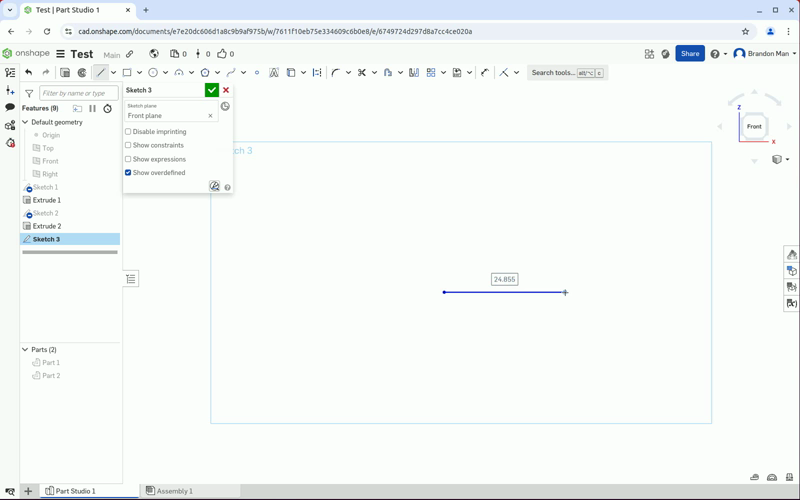
mouse_move(589, 292)
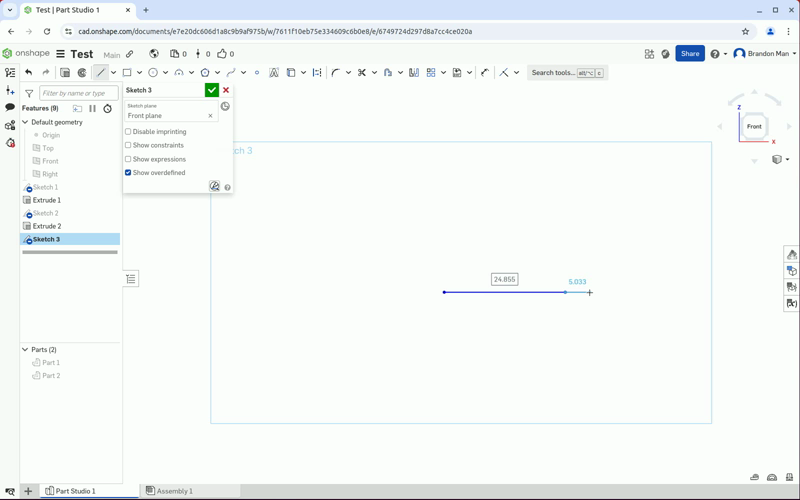
mouse_move(572, 286)
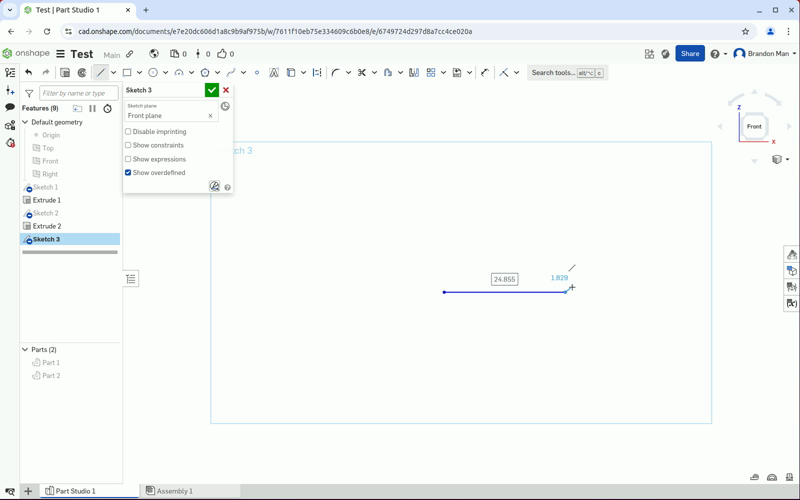
click(572, 286)
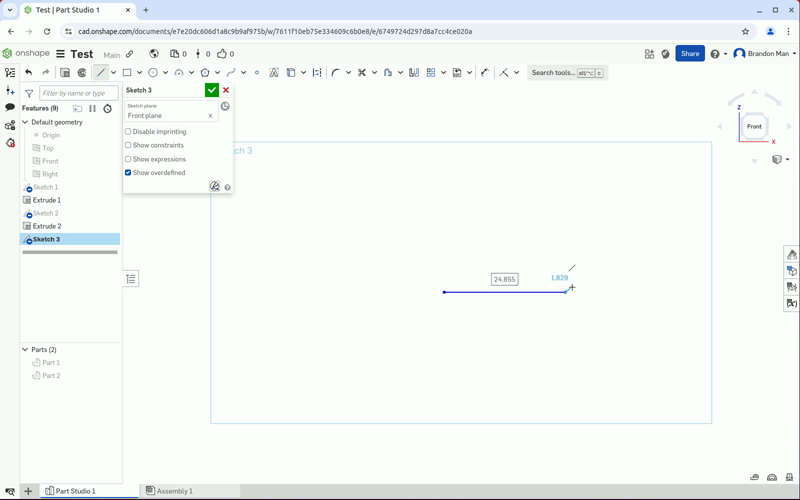
key_up(shift)
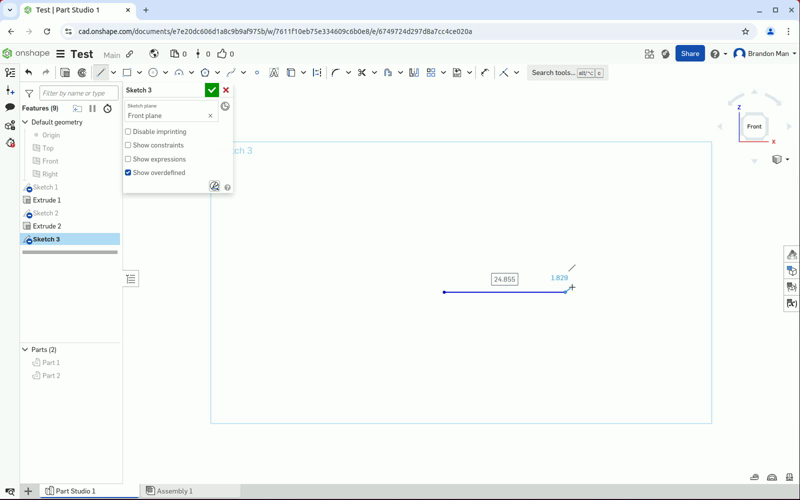
key_down(shift)
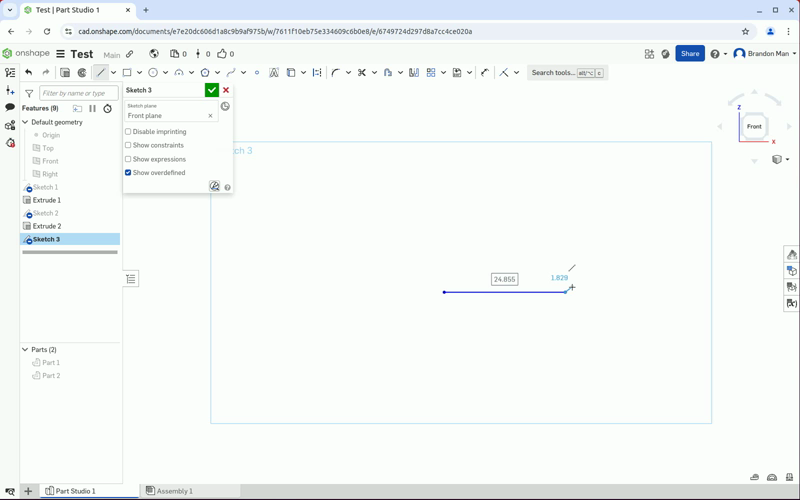
mouse_move(444, 286)
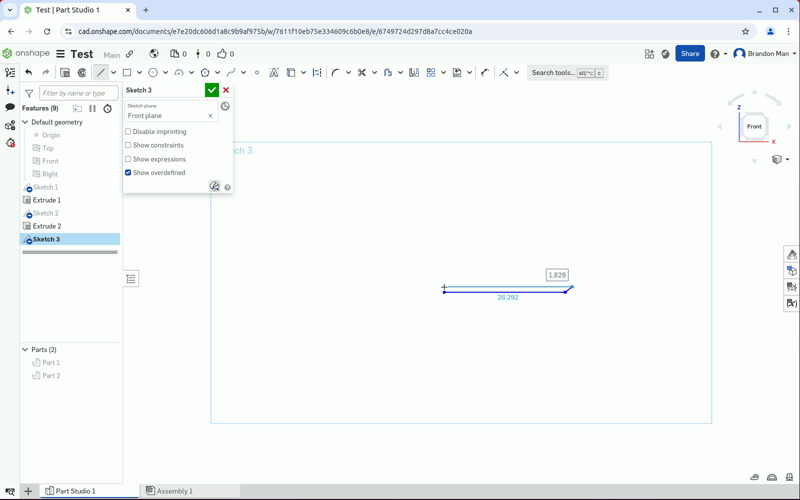
click(444, 286)
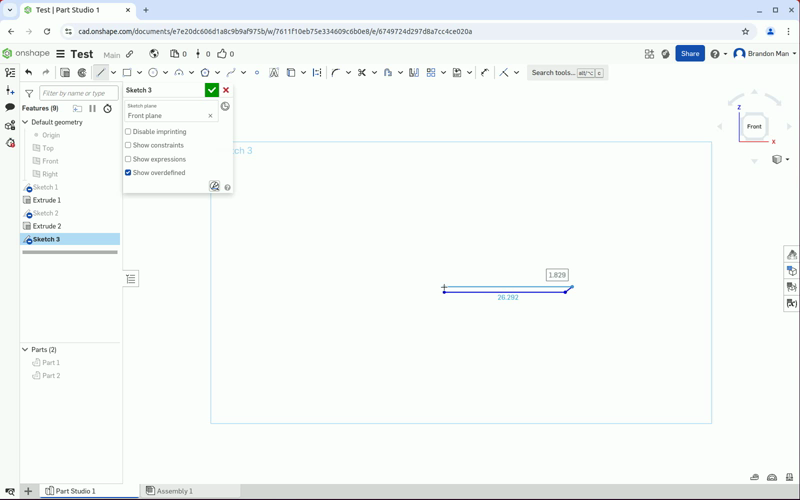
key_up(shift)
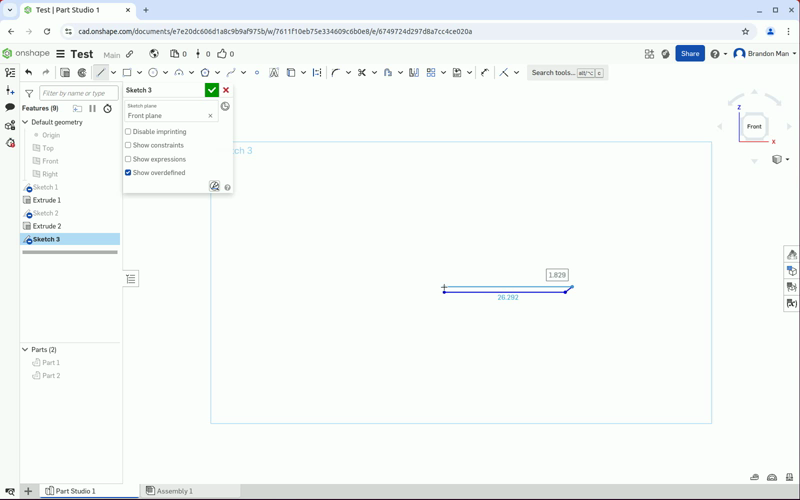
mouse_move(474, 286)
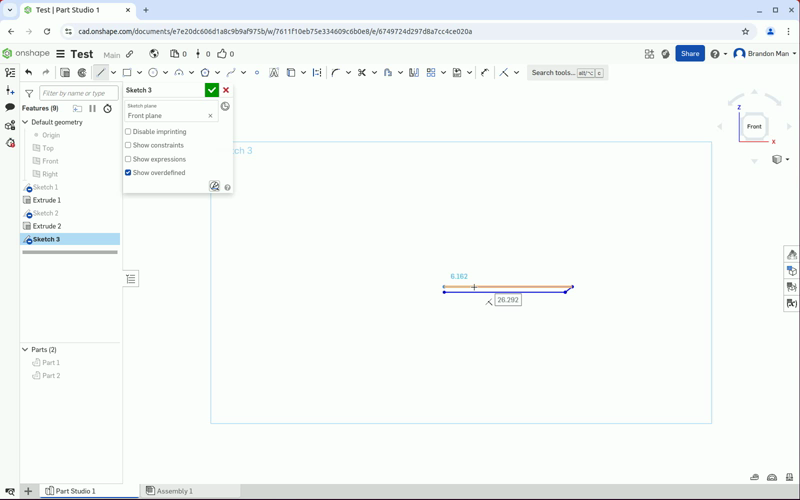
key_down(shift)
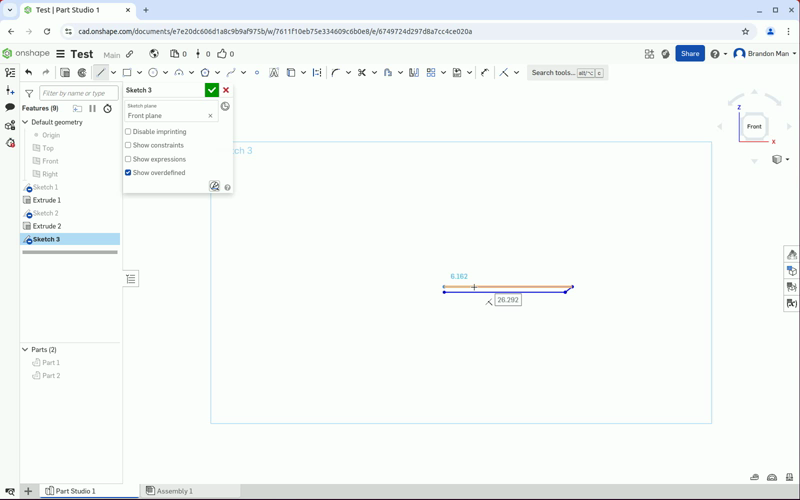
mouse_move(444, 292)
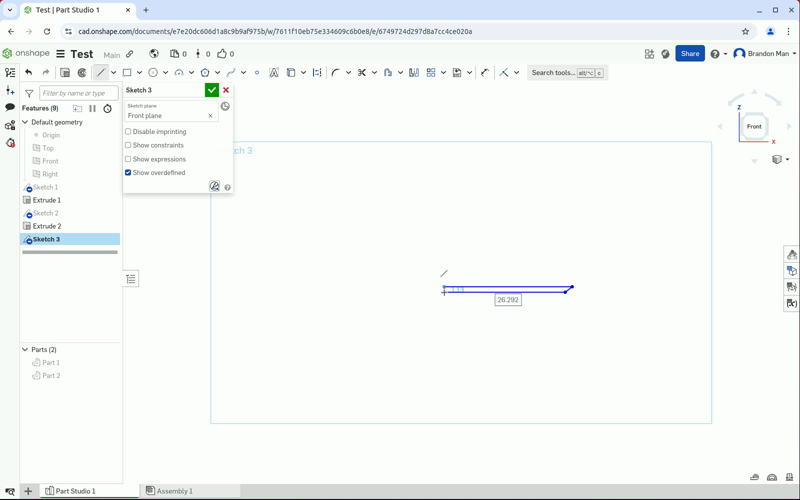
scroll(6)
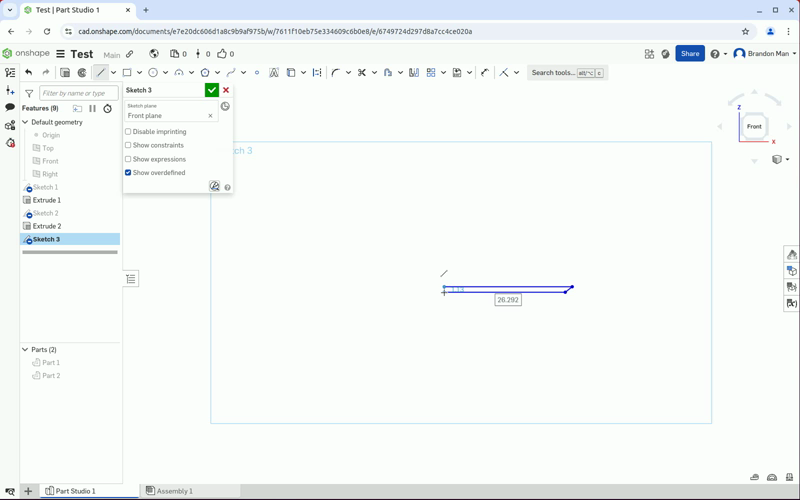
scroll(6)
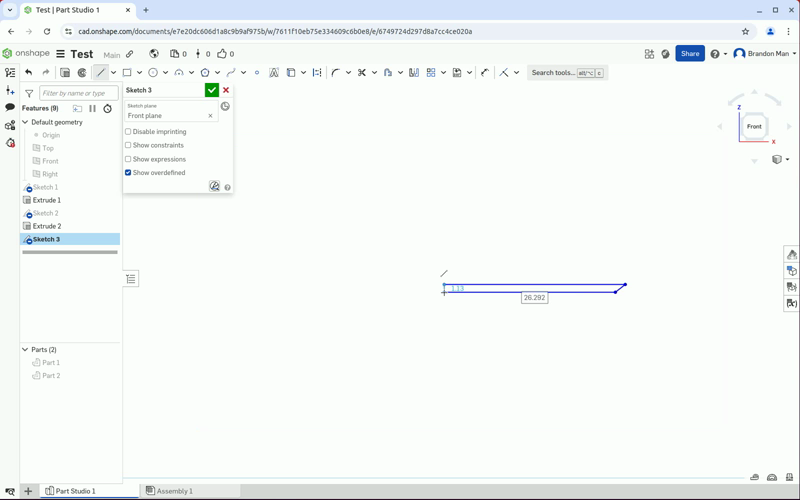
scroll(6)
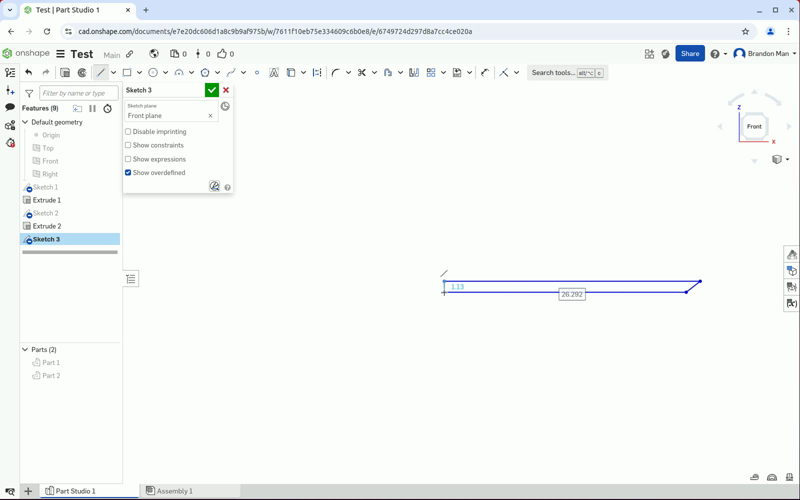
scroll(6)
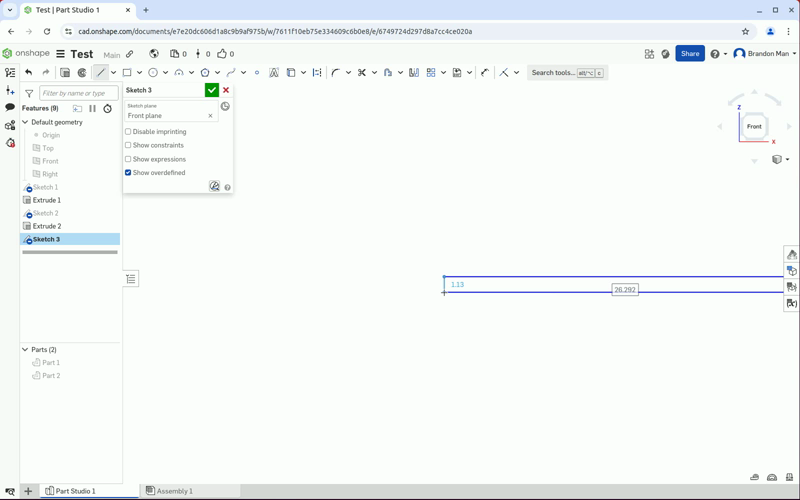
scroll(6)
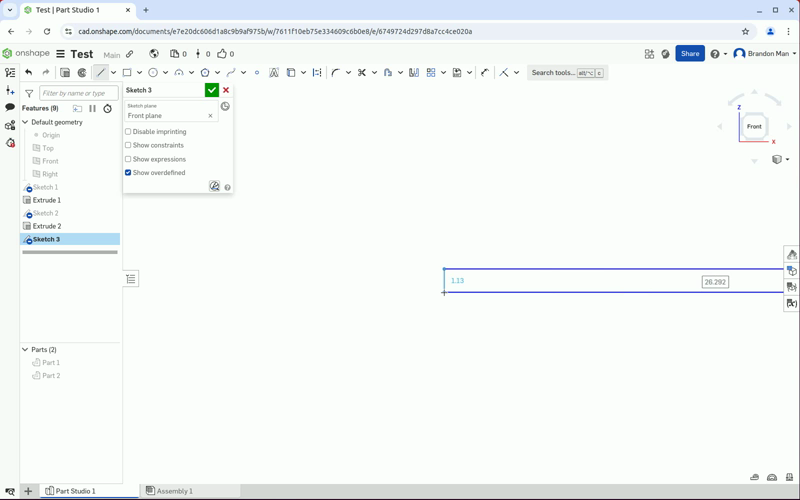
scroll(6)
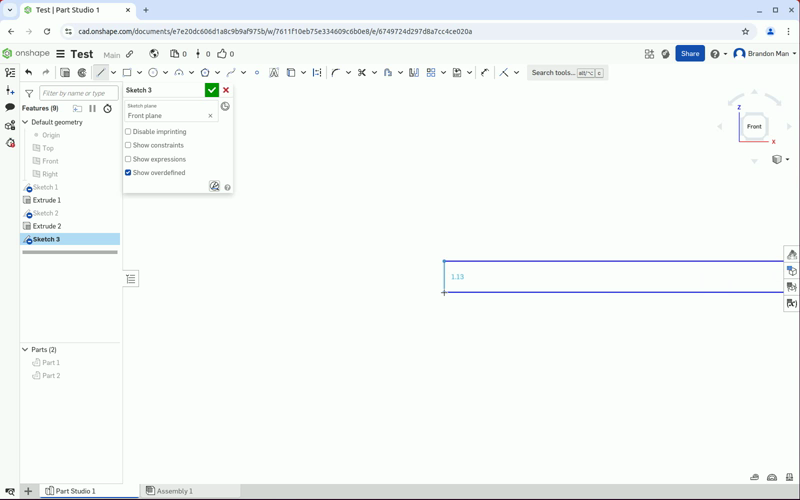
scroll(6)
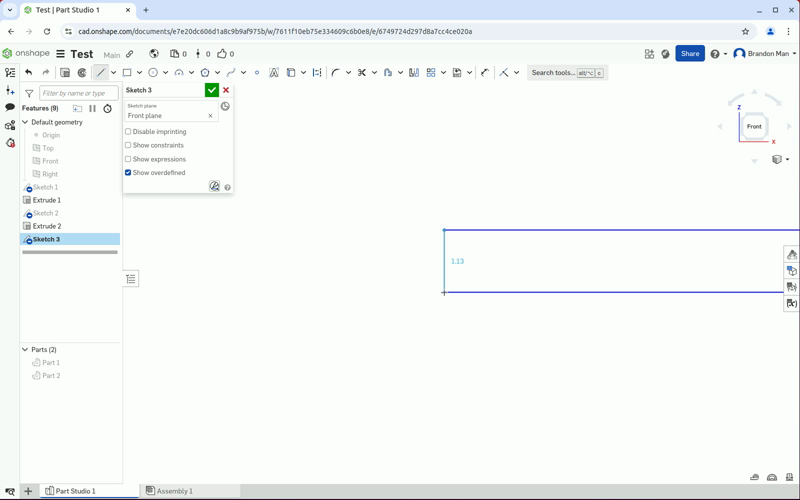
key_up(shift)
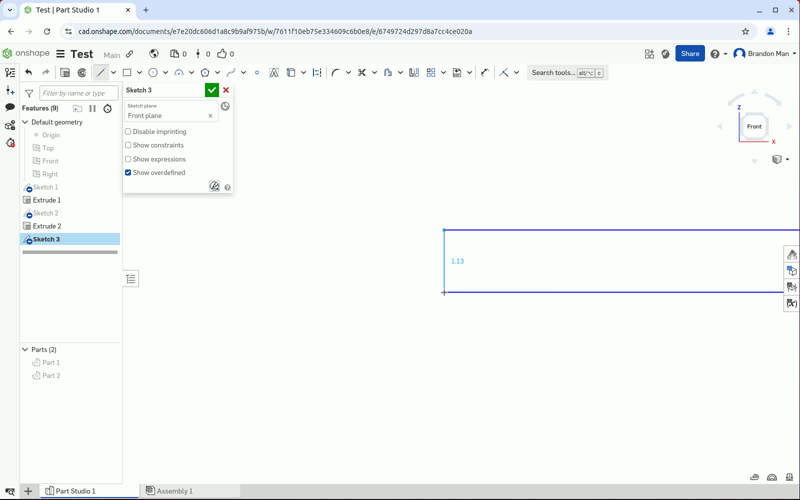
click(444, 292)
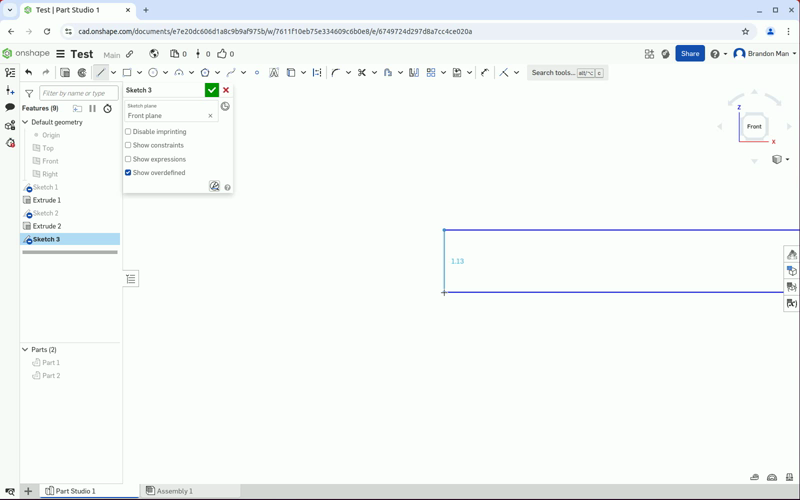
scroll(-6)
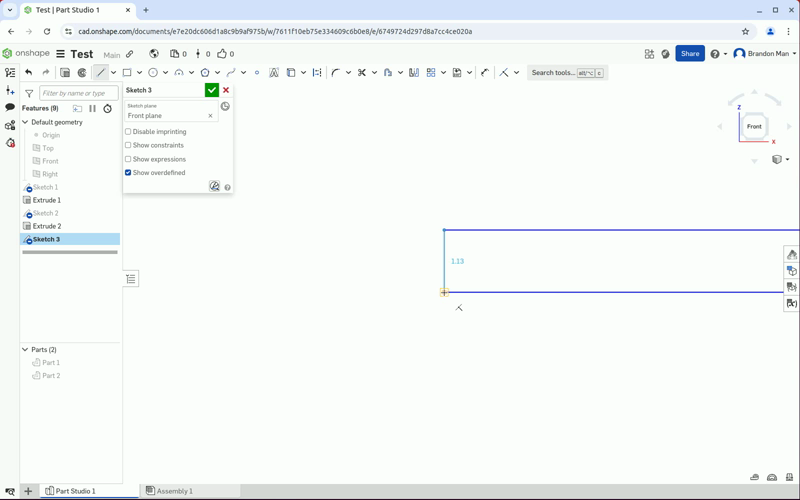
scroll(-6)
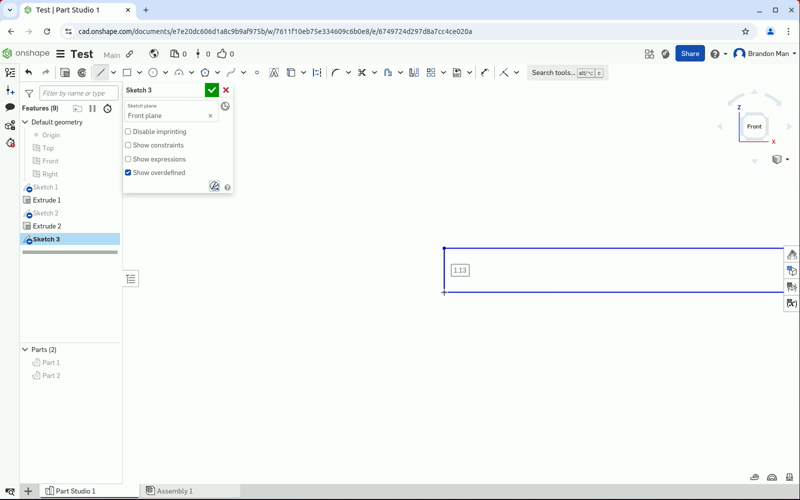
scroll(-6)
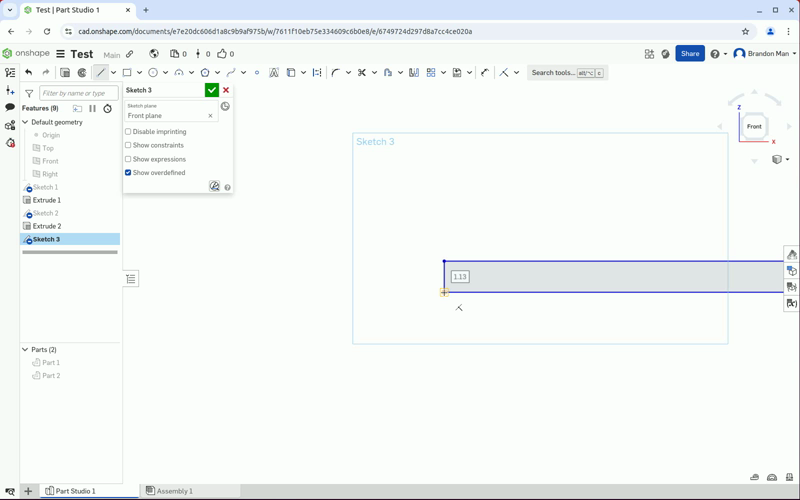
scroll(-6)
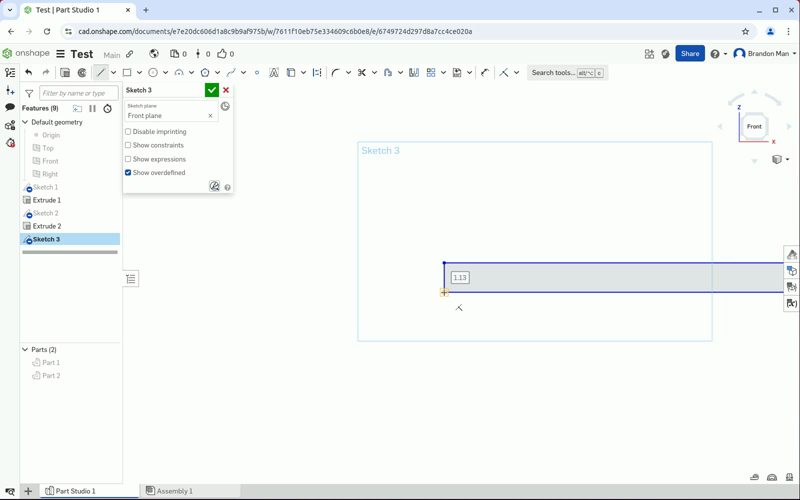
scroll(-6)
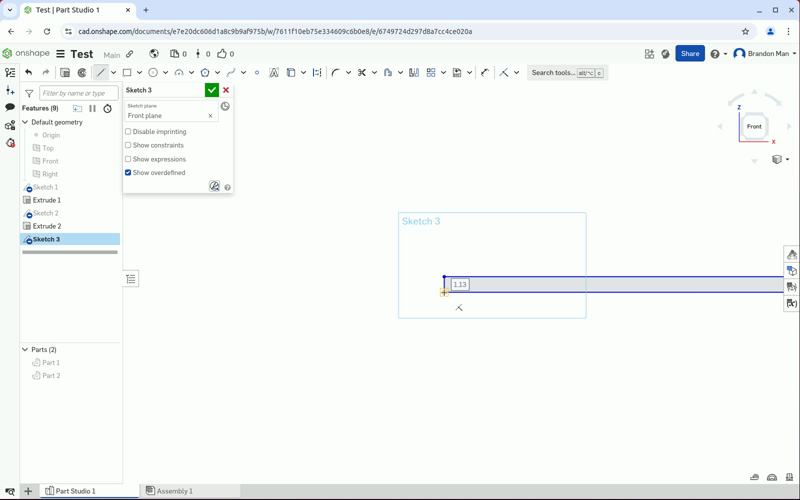
scroll(-6)
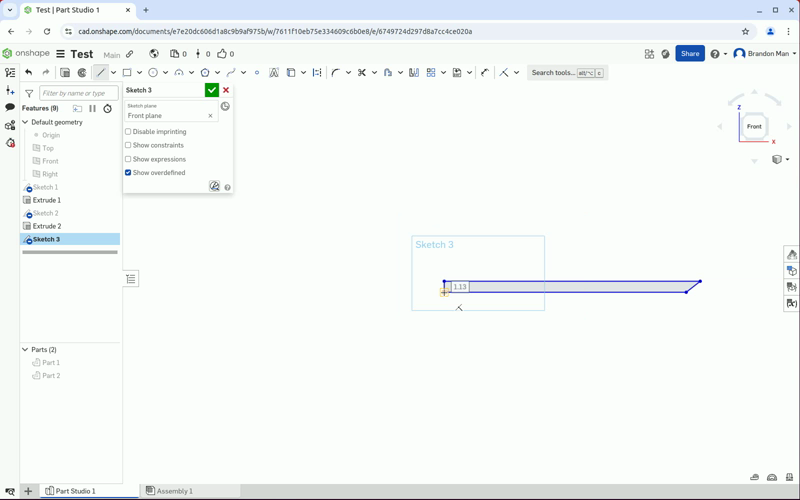
scroll(-6)
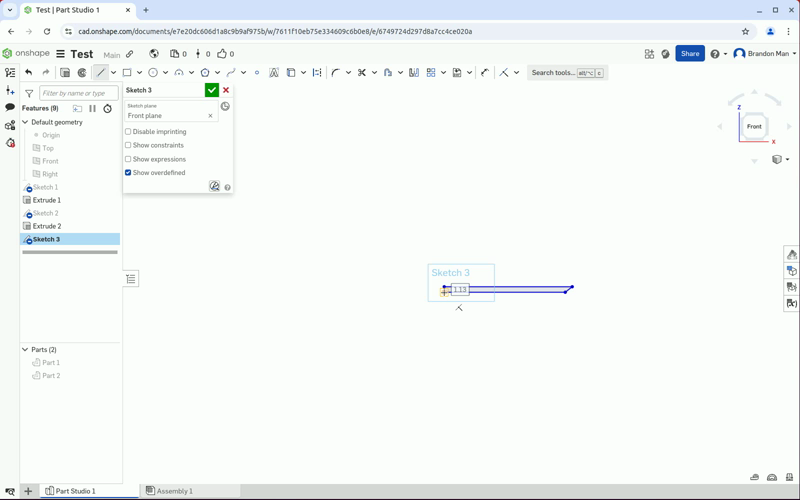
key(esc)
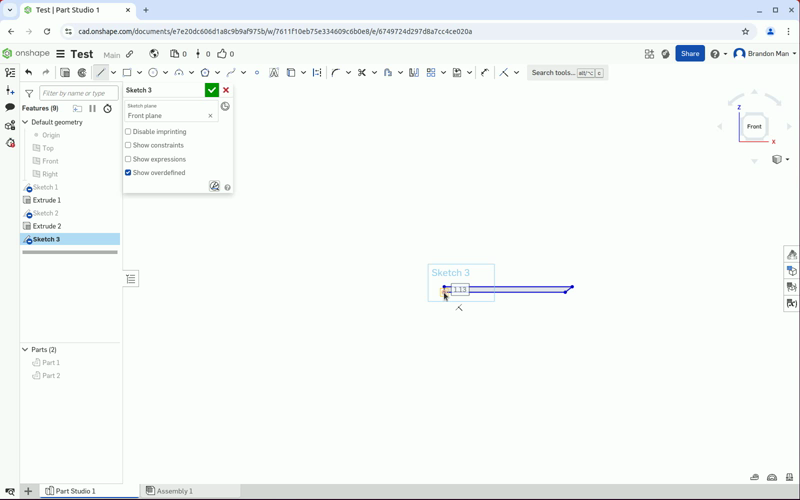
mouse_move(479, 290)
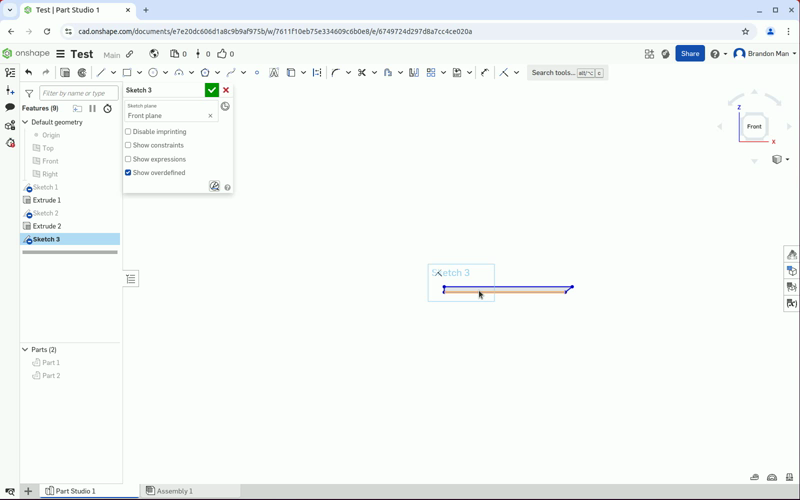
scroll(6)
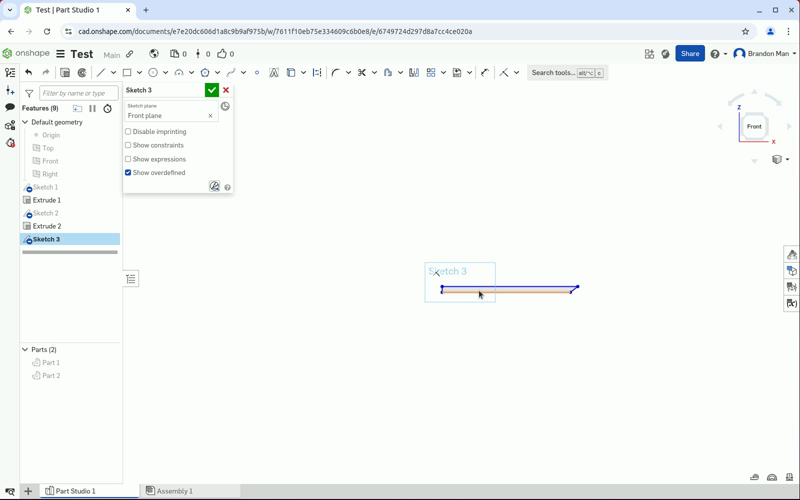
scroll(6)
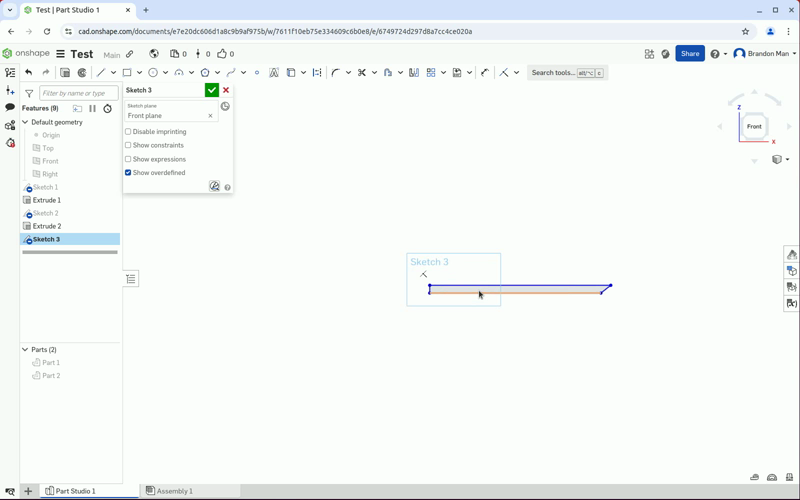
scroll(6)
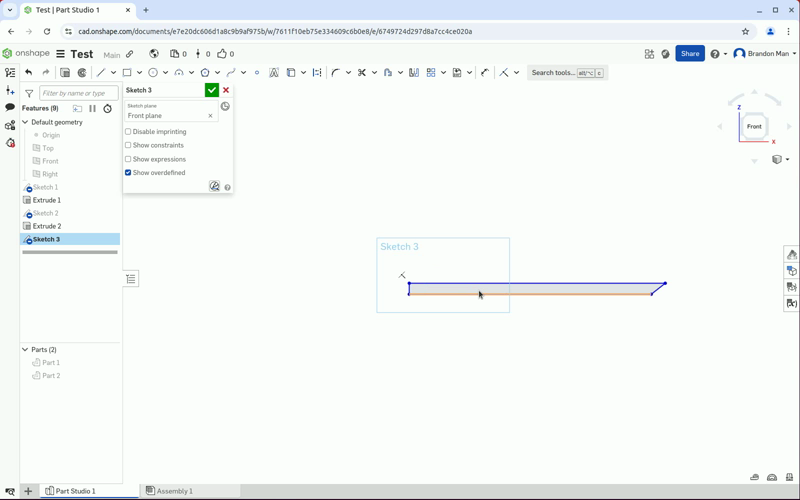
scroll(6)
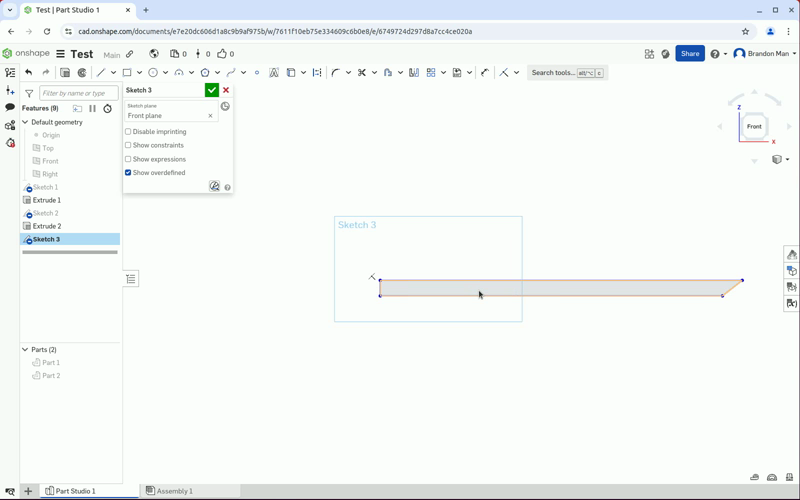
scroll(6)
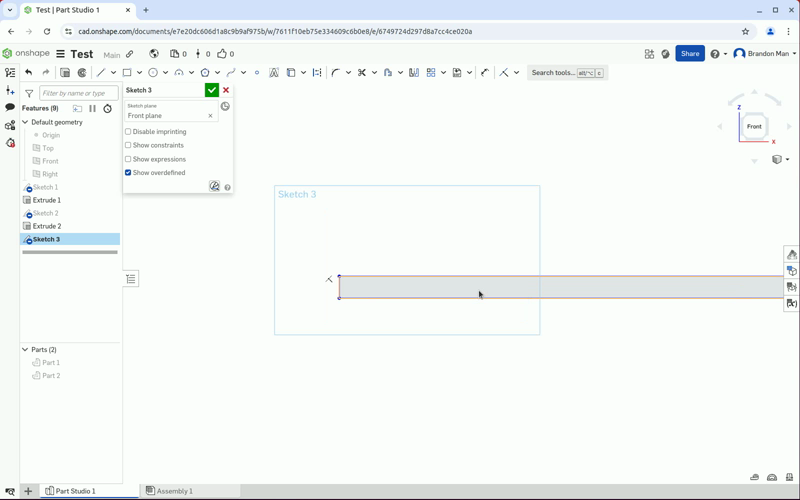
scroll(6)
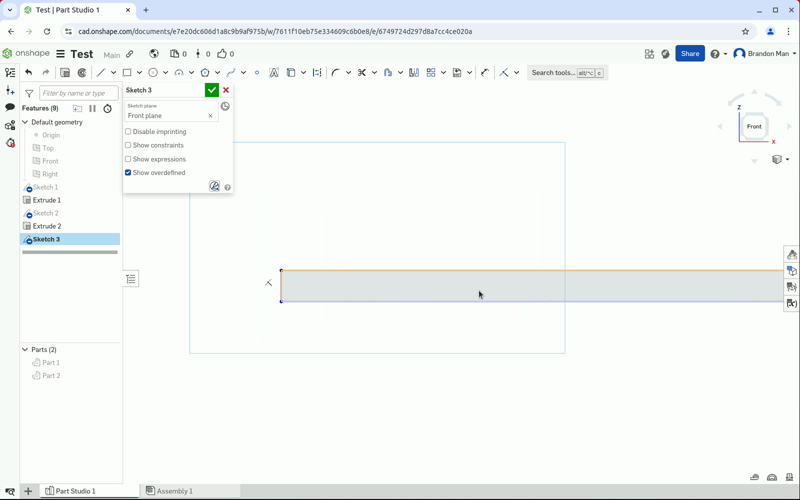
scroll(6)
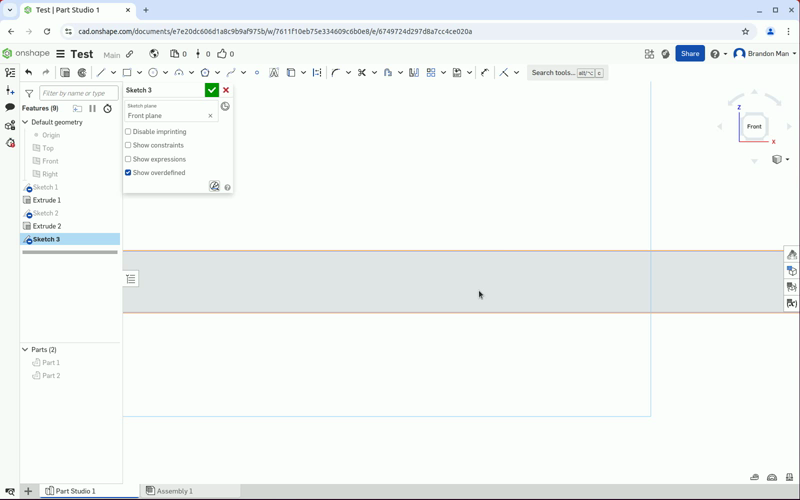
click(479, 290)
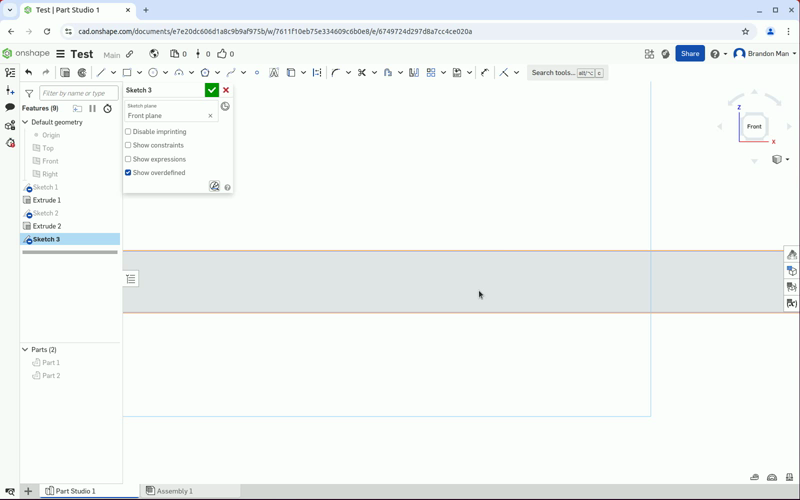
scroll(-6)
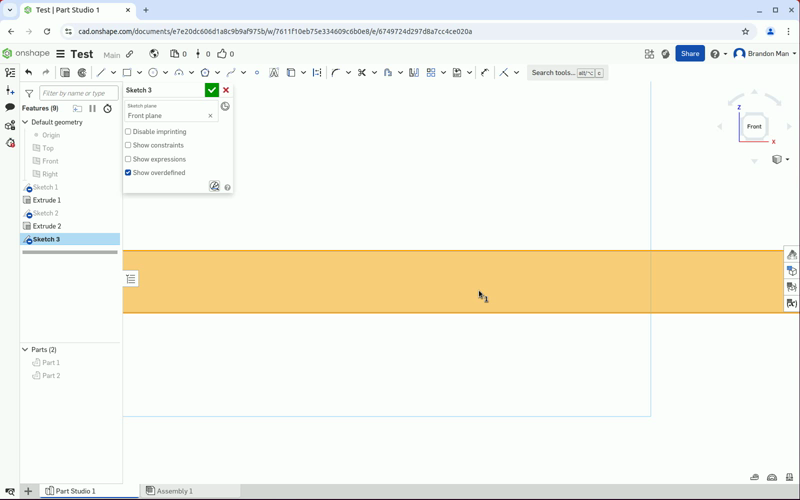
scroll(-6)
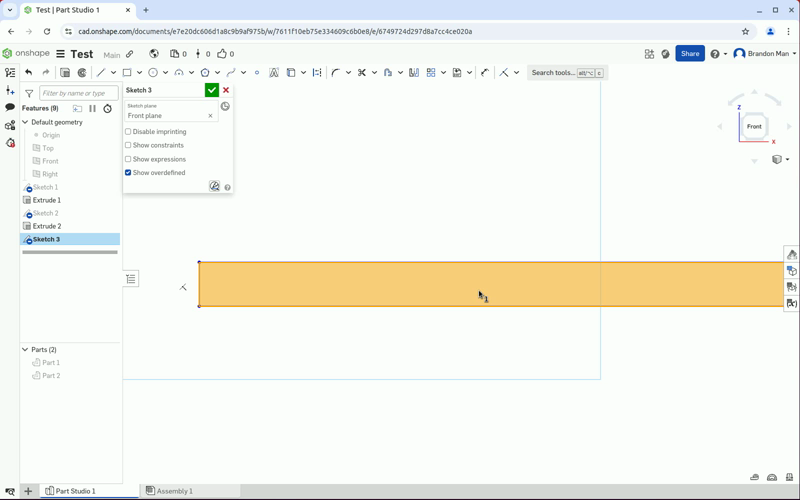
scroll(-6)
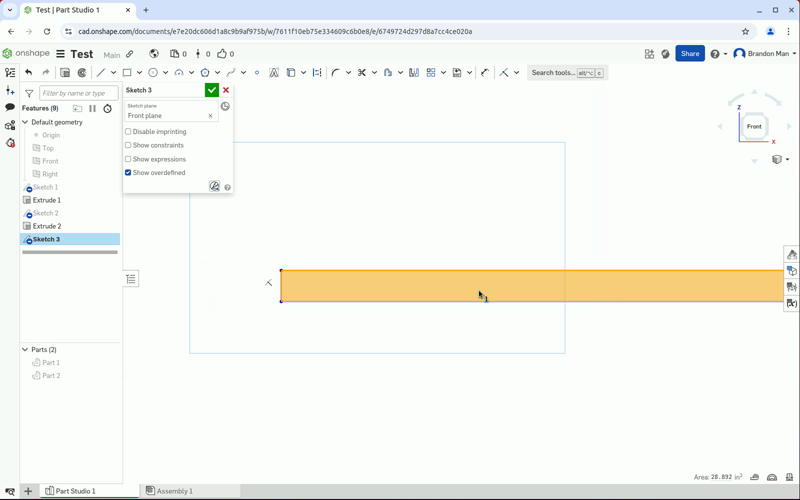
scroll(-6)
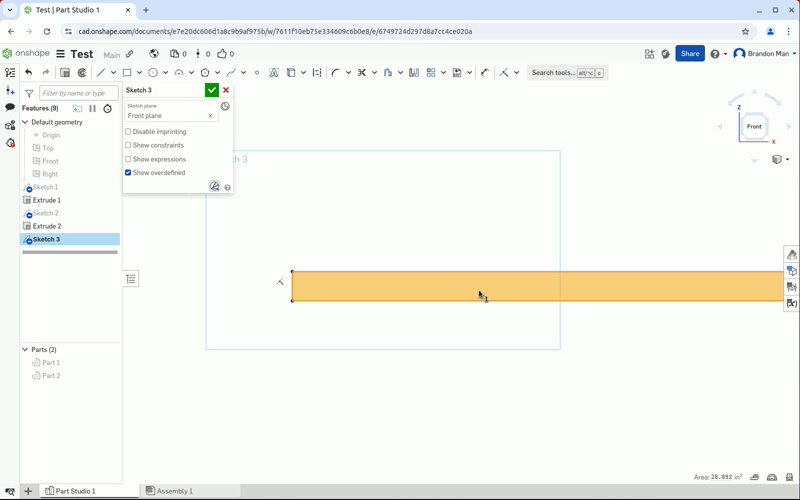
scroll(-6)
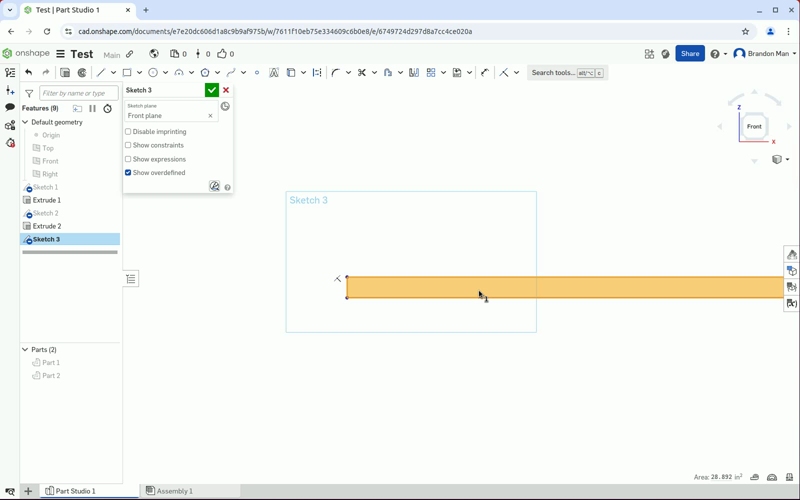
scroll(-6)
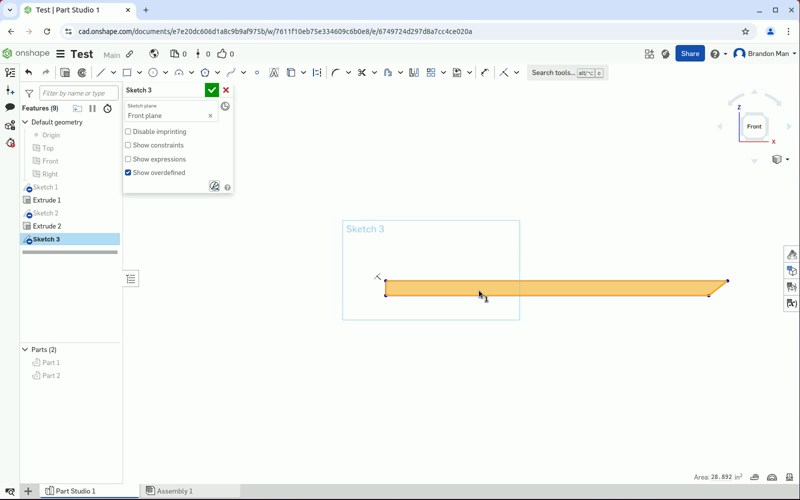
scroll(-6)
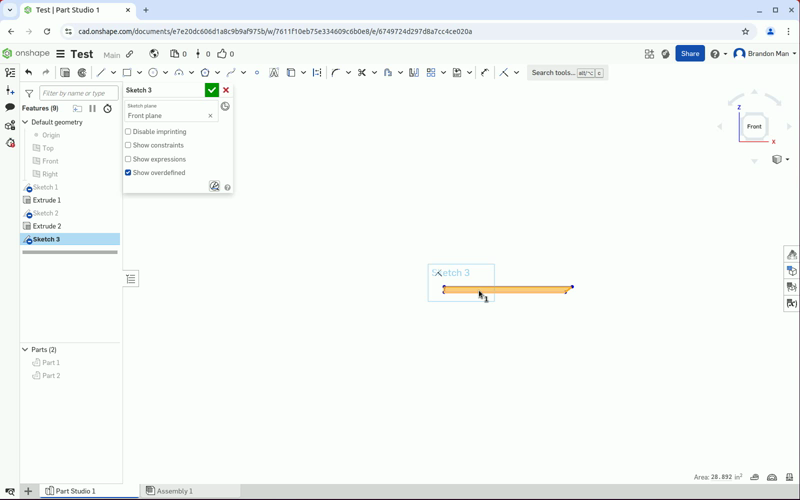
mouse_move(73, 352)
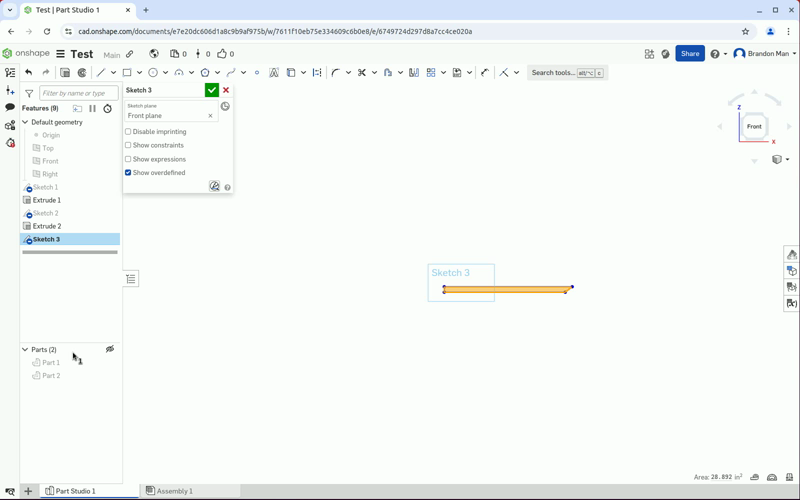
key(shift+y)
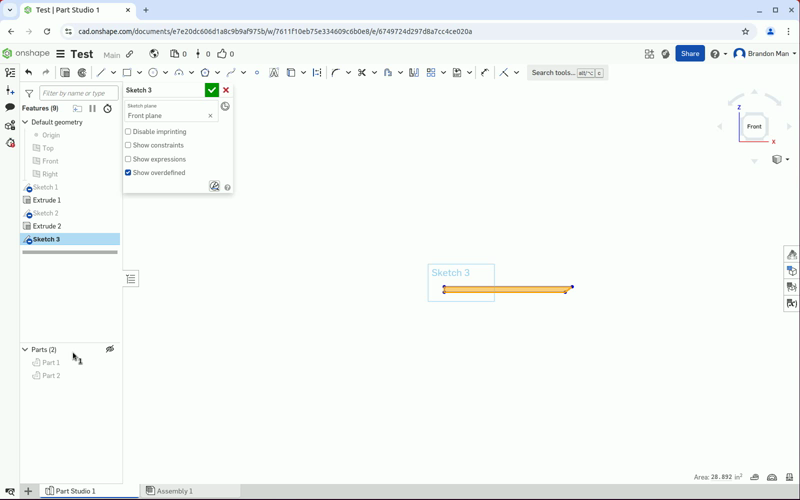
key(shift+e)
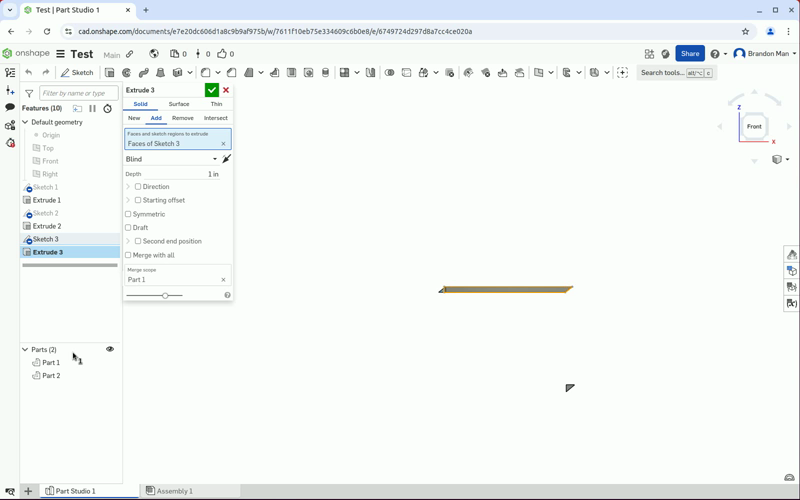
mouse_move(143, 106)
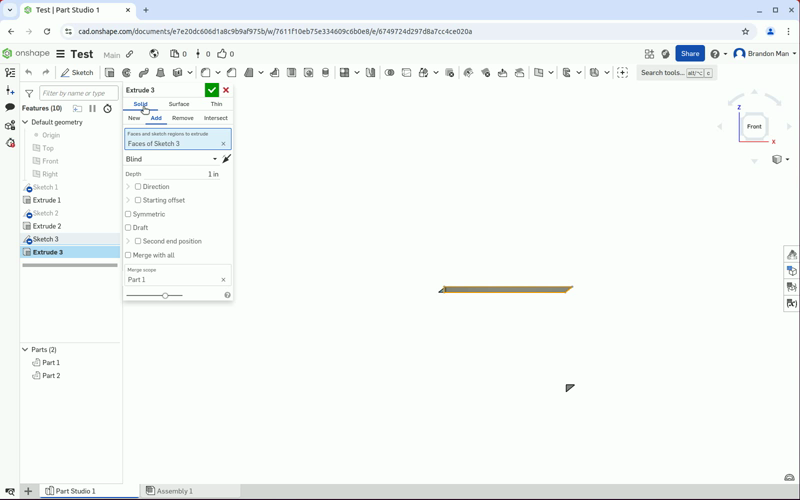
click(143, 106)
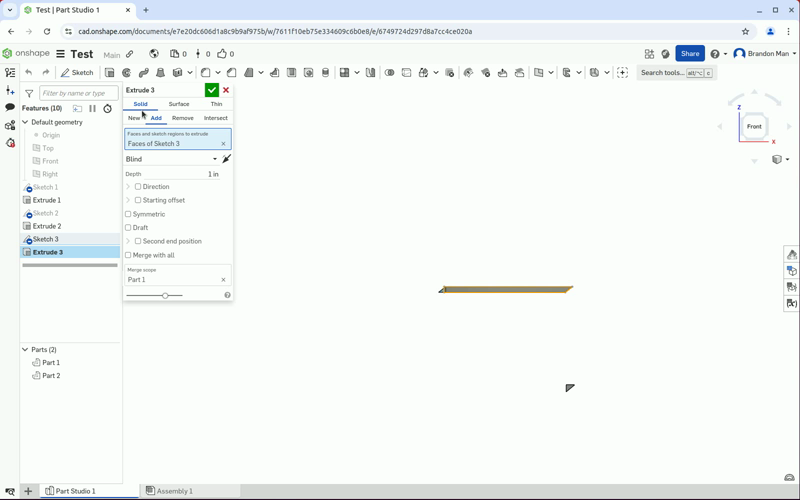
mouse_move(137, 120)
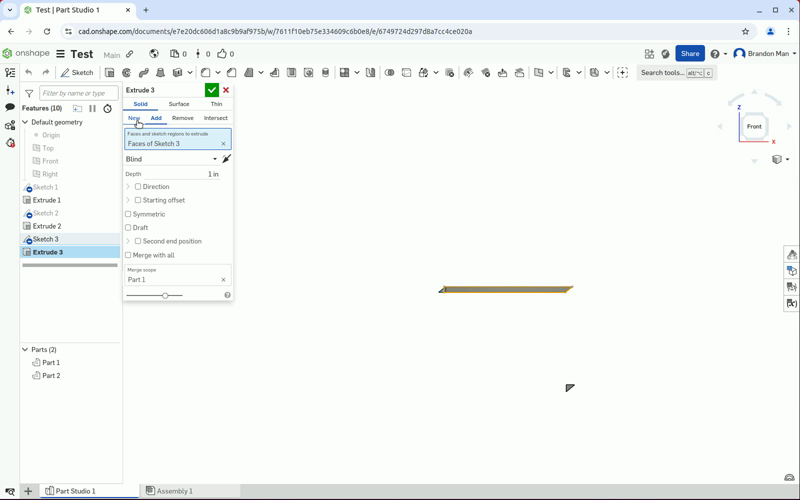
click(137, 120)
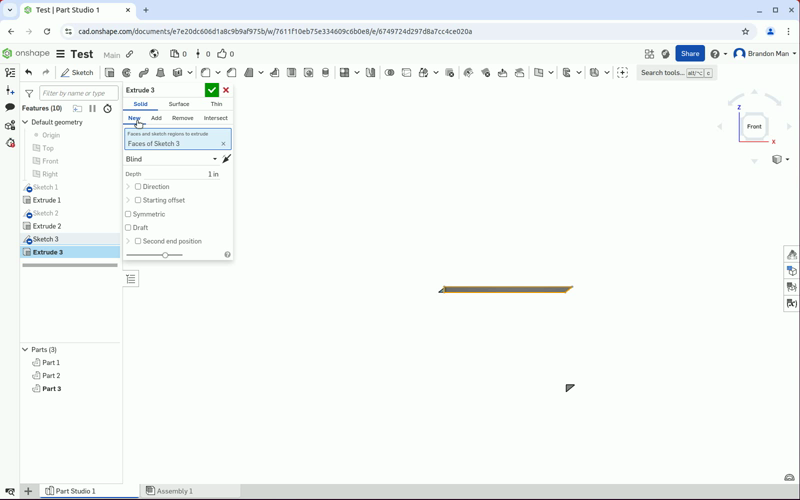
key(tab, 4)
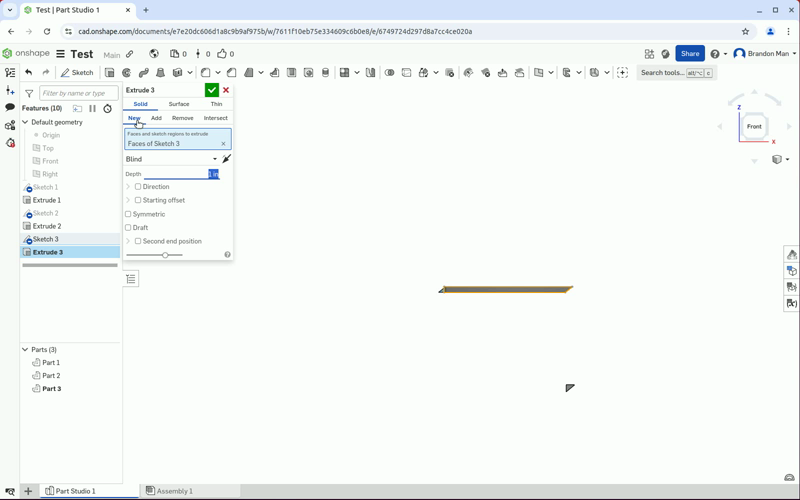
text(4.814)
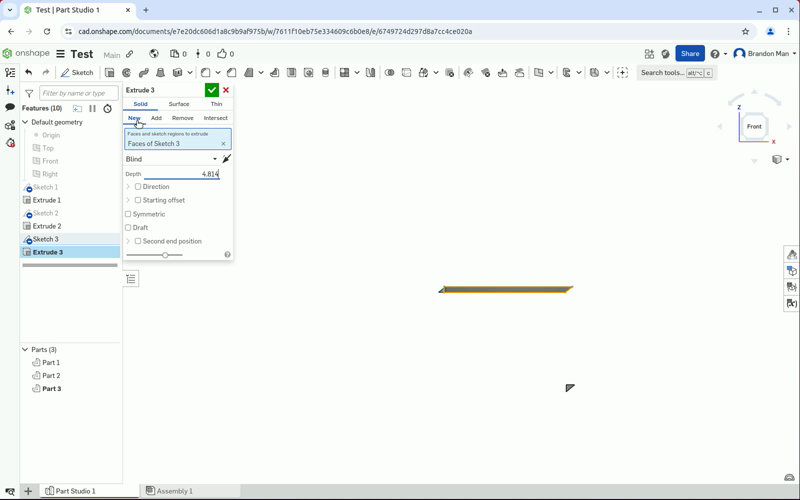
key(enter)
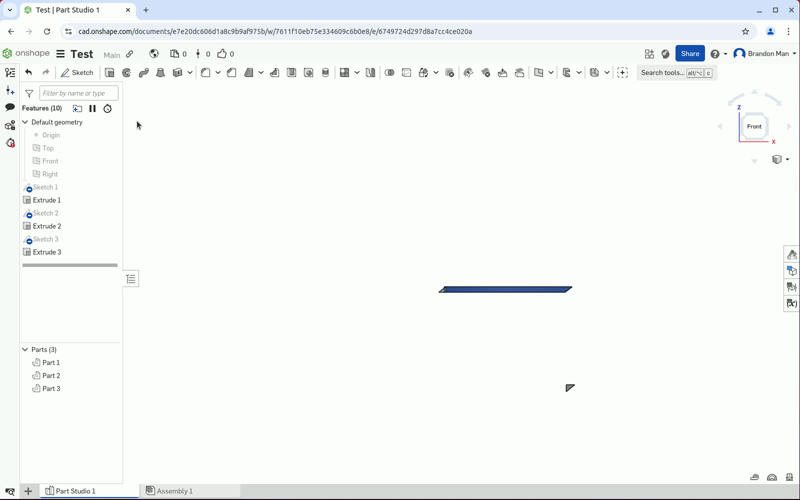
key(shift+h)
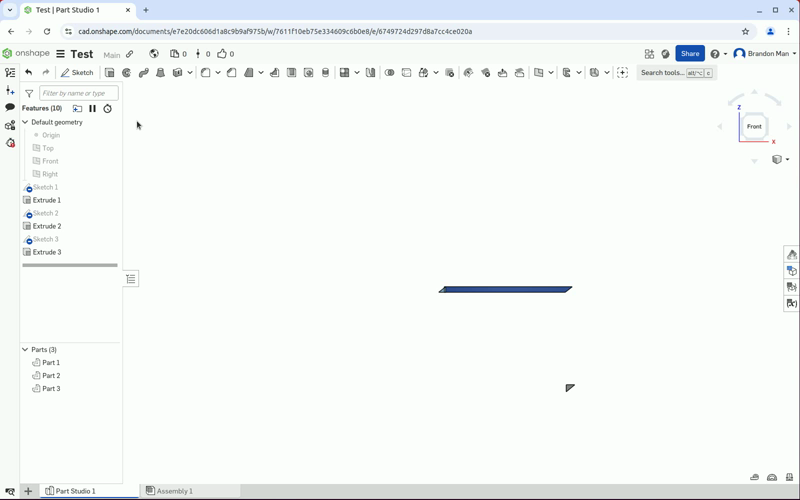
key(shift+h)
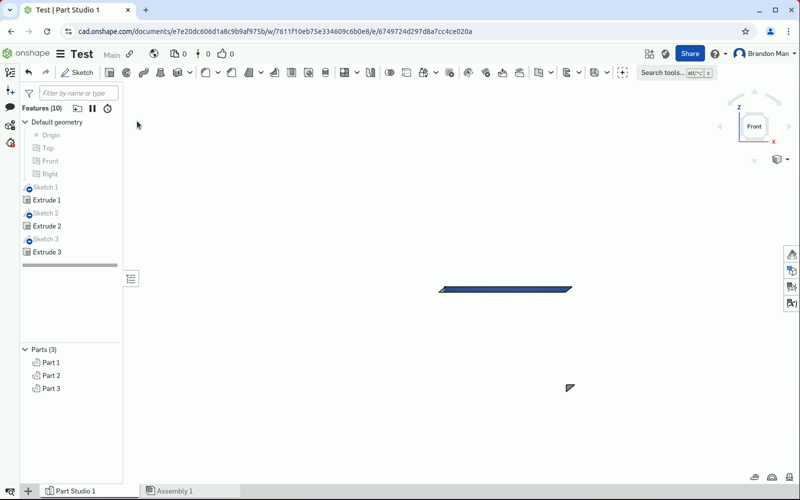
mouse_move(73, 189)
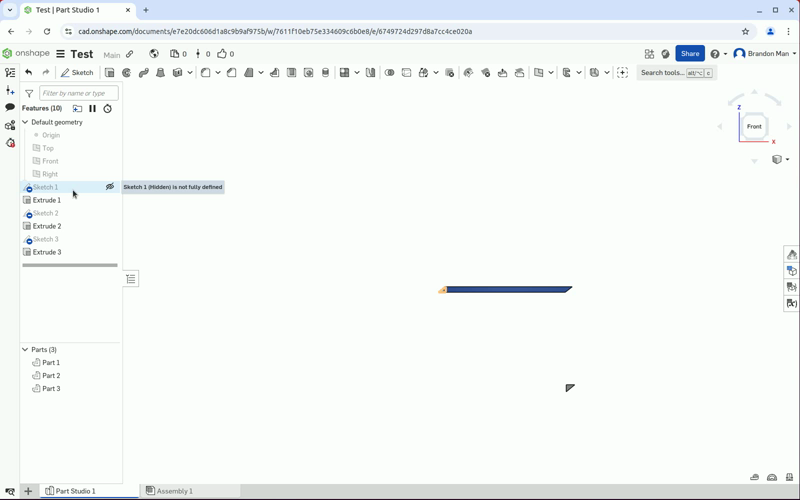
click(73, 189)
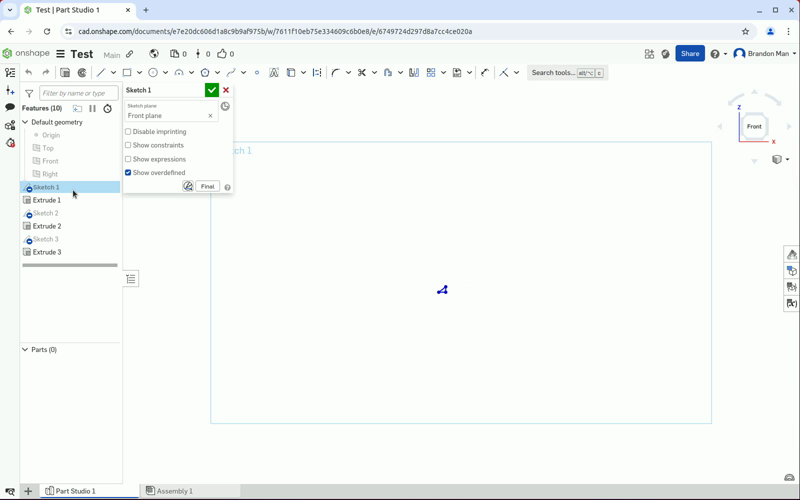
mouse_move(229, 92)
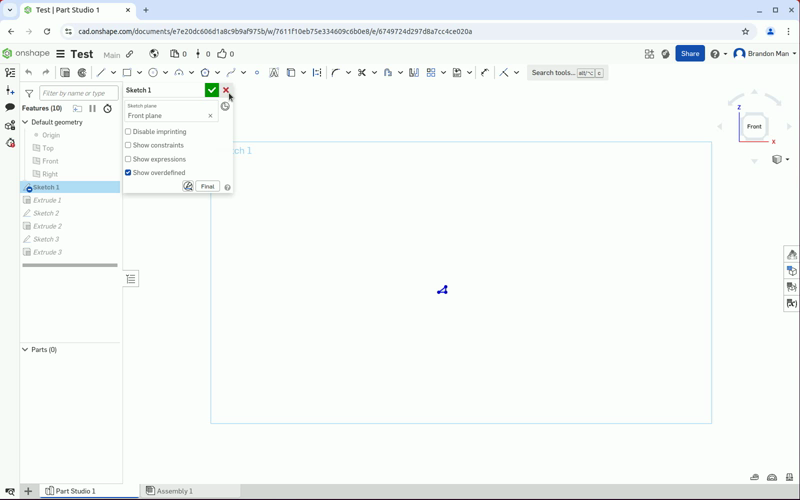
click(229, 92)
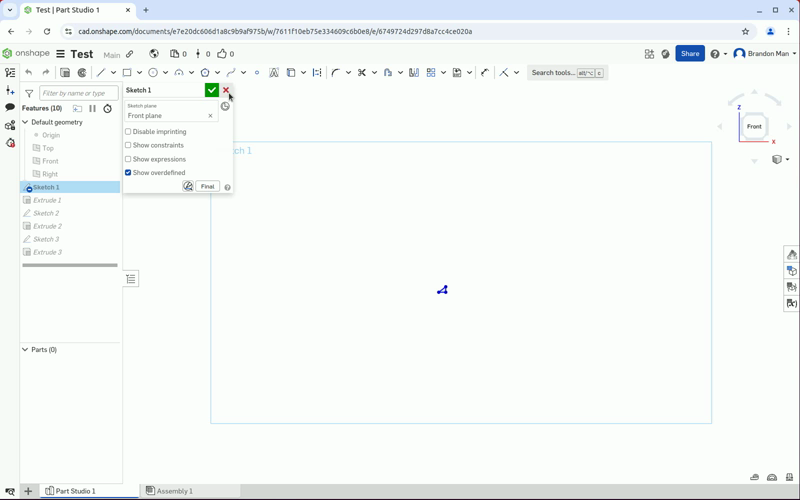
key(shift+s)
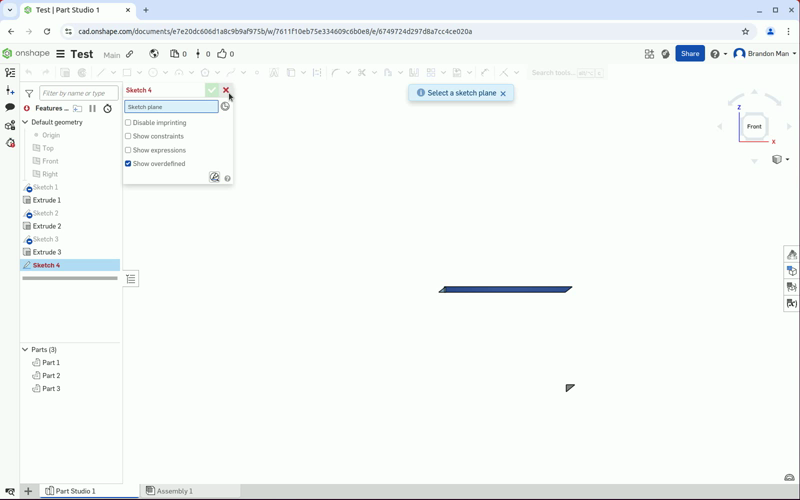
mouse_move(73, 163)
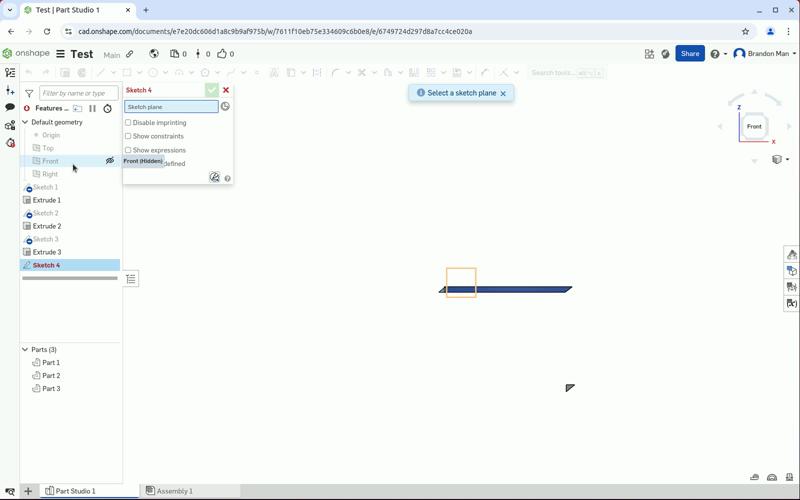
click(73, 163)
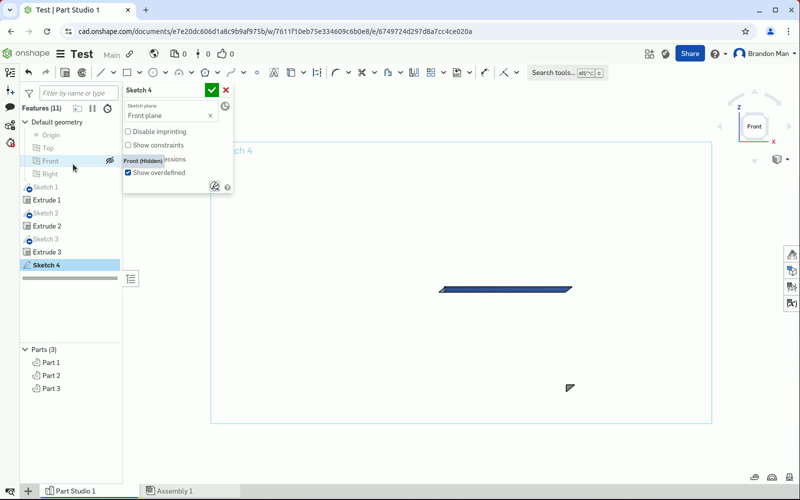
mouse_move(73, 352)
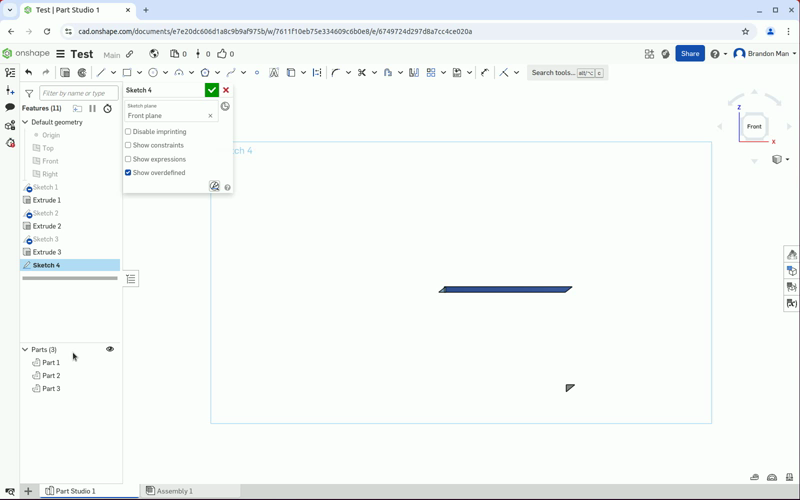
key(y)
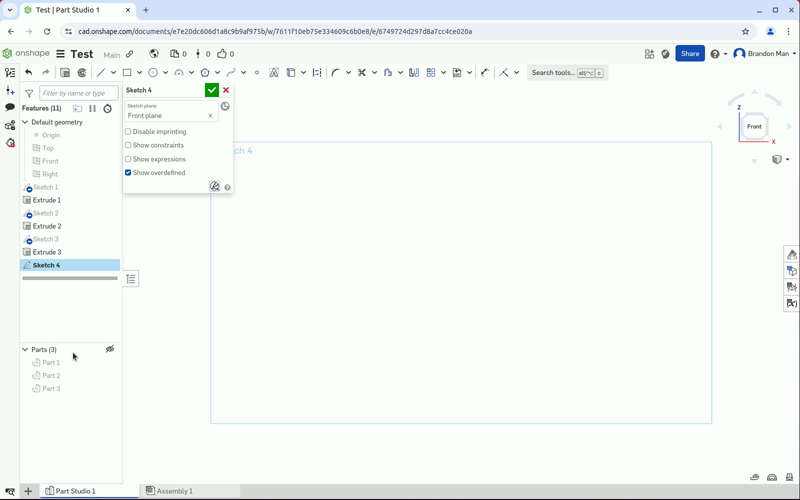
key(l)
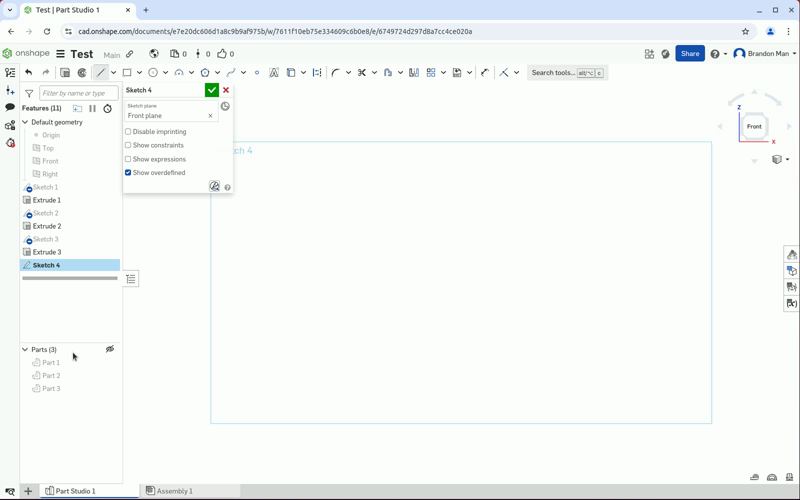
key_down(shift)
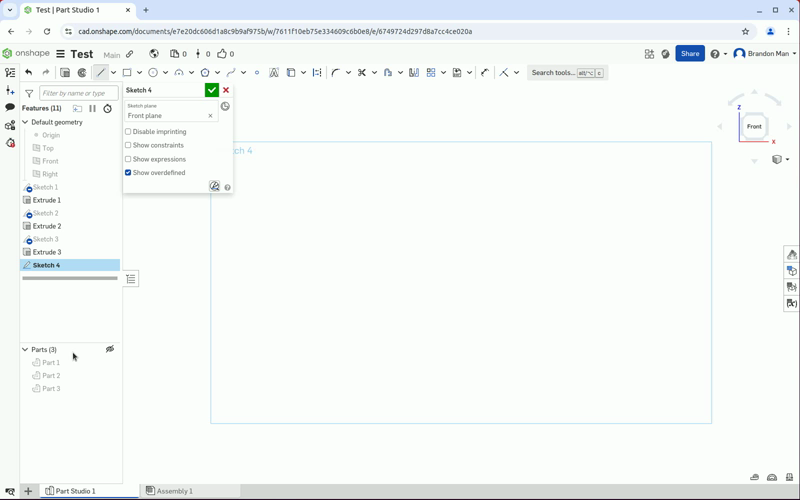
mouse_move(438, 395)
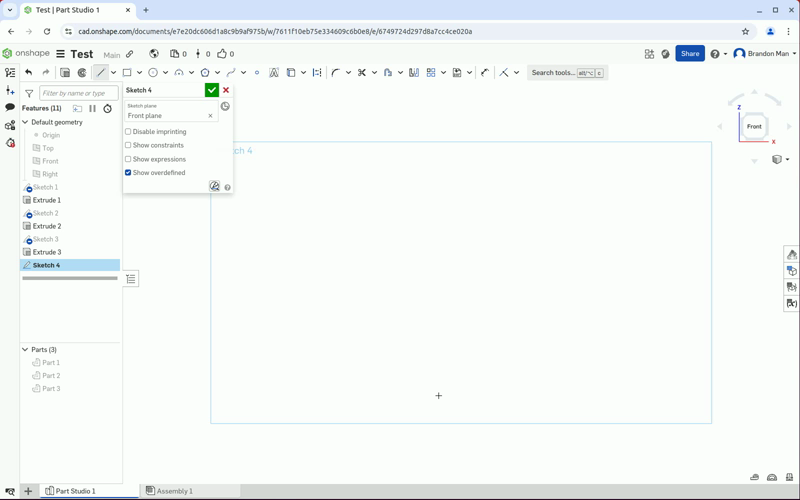
click(438, 395)
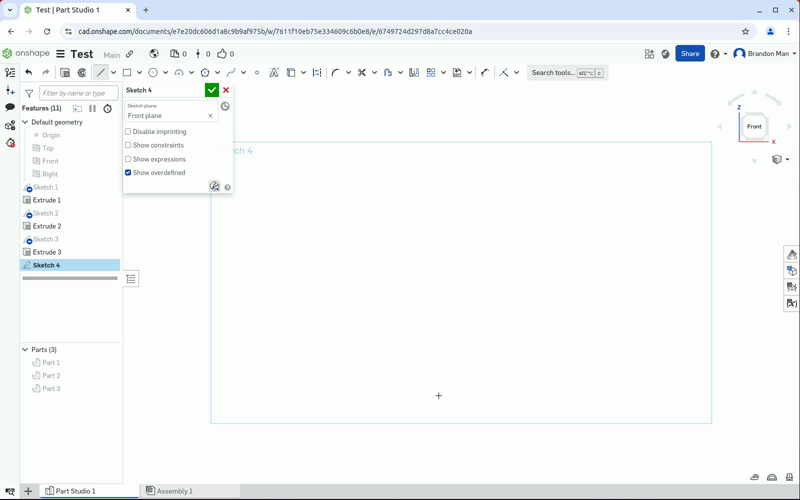
key_up(shift)
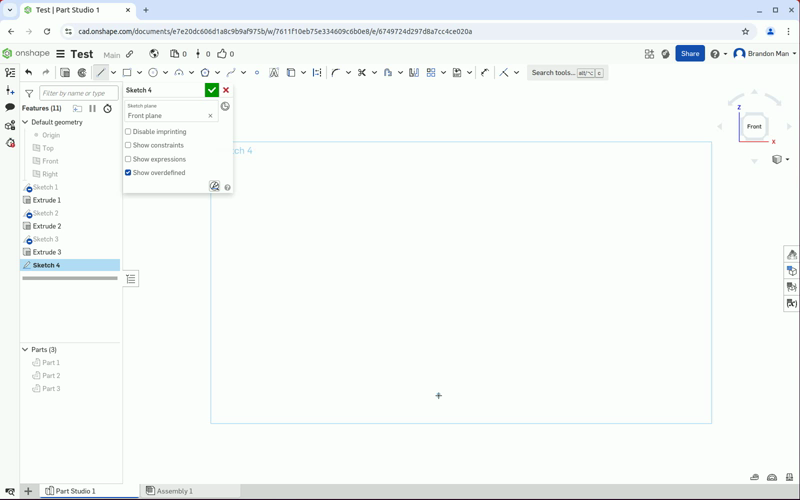
key_down(shift)
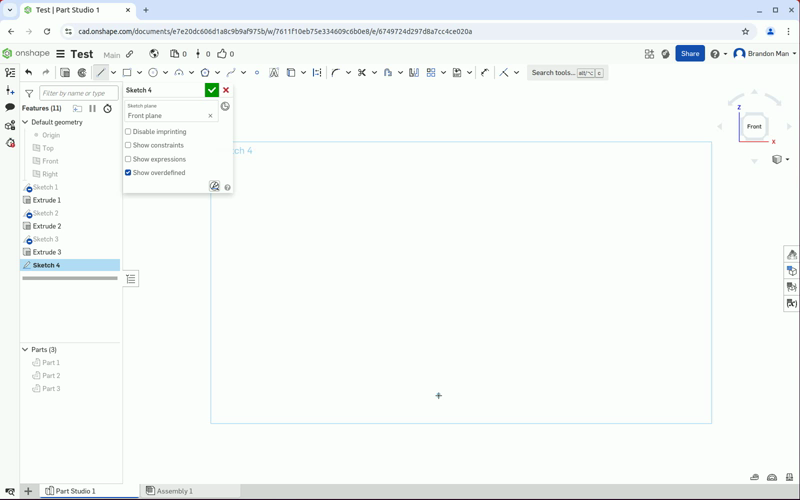
mouse_move(468, 395)
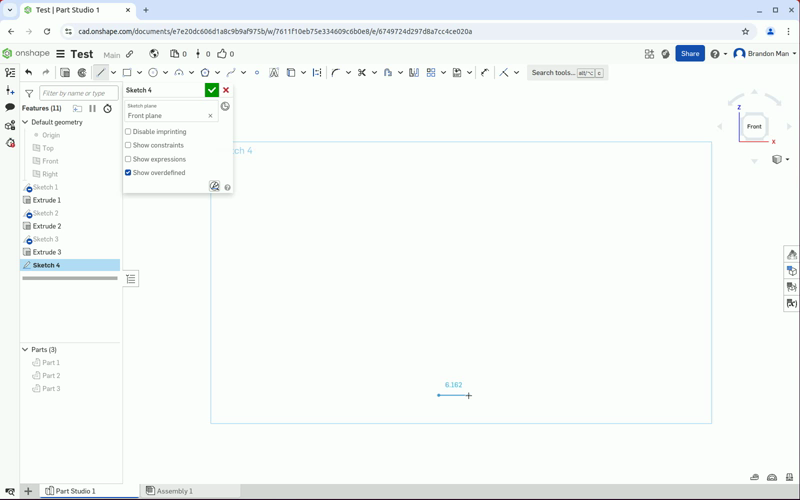
mouse_move(445, 386)
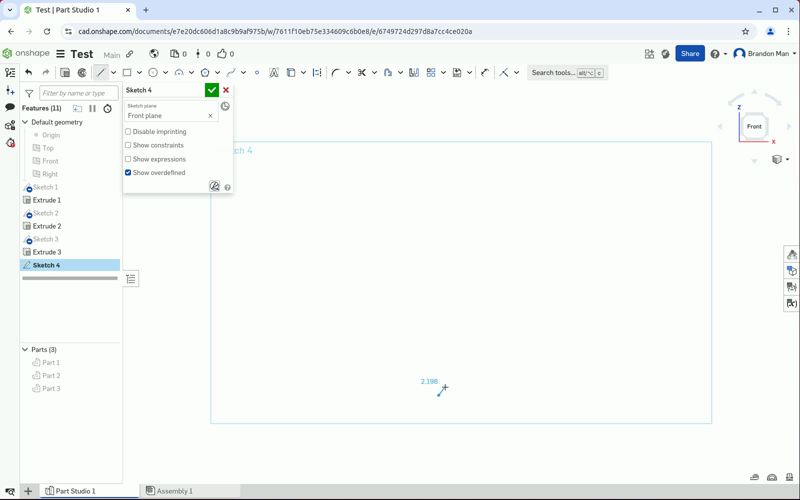
click(445, 386)
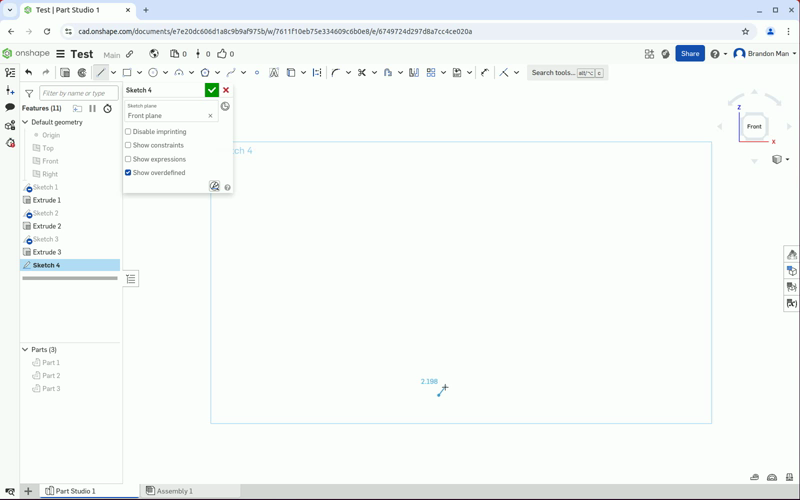
key_up(shift)
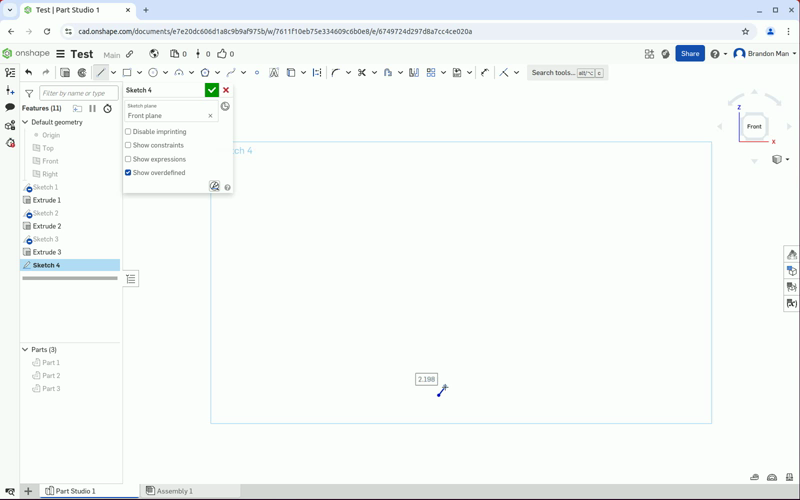
key_down(shift)
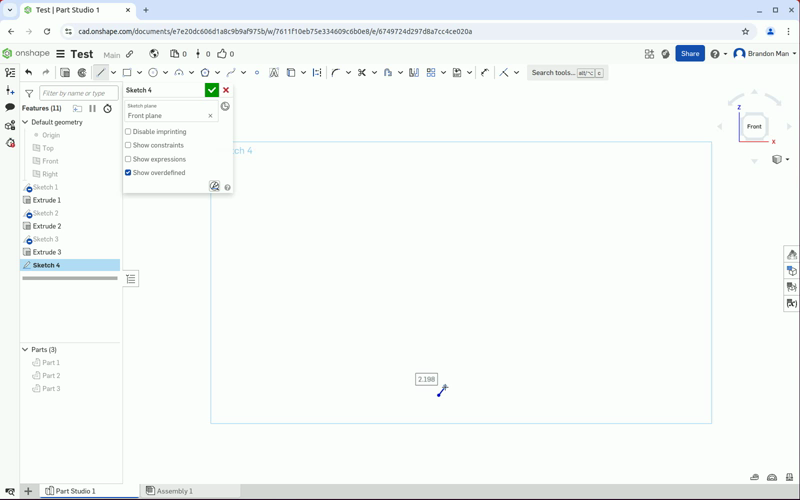
mouse_move(445, 292)
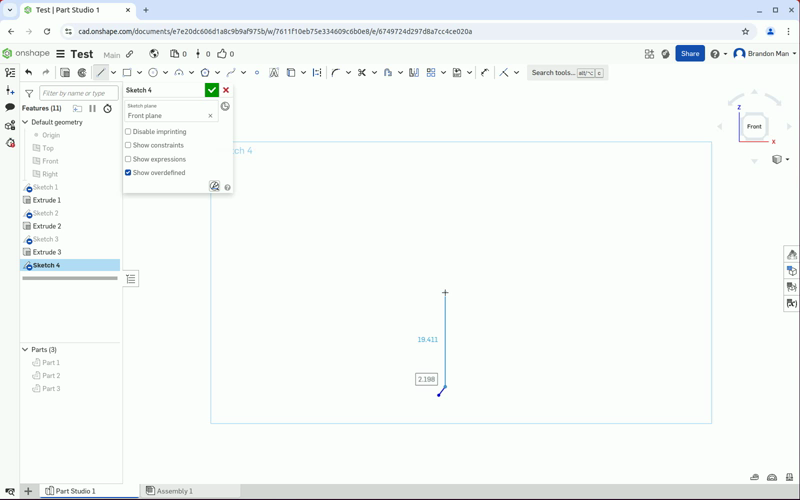
click(445, 292)
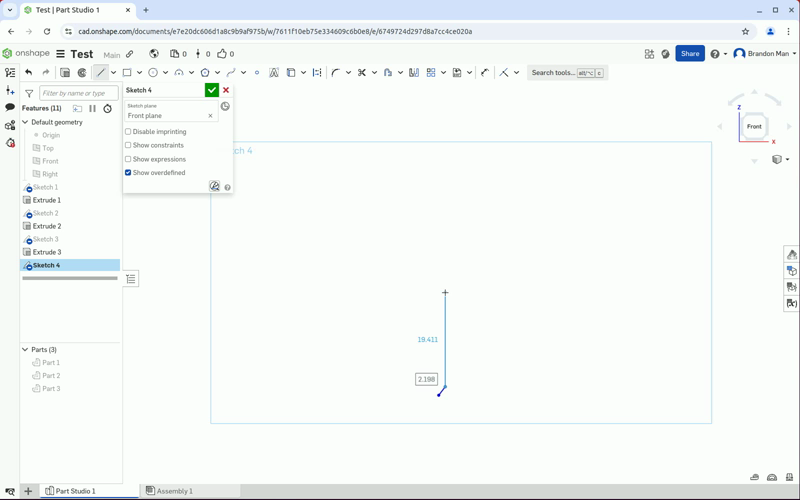
key_up(shift)
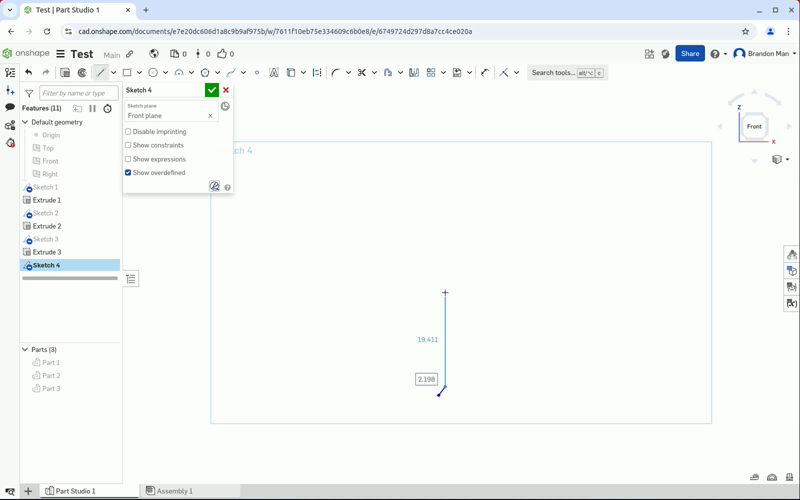
key_down(shift)
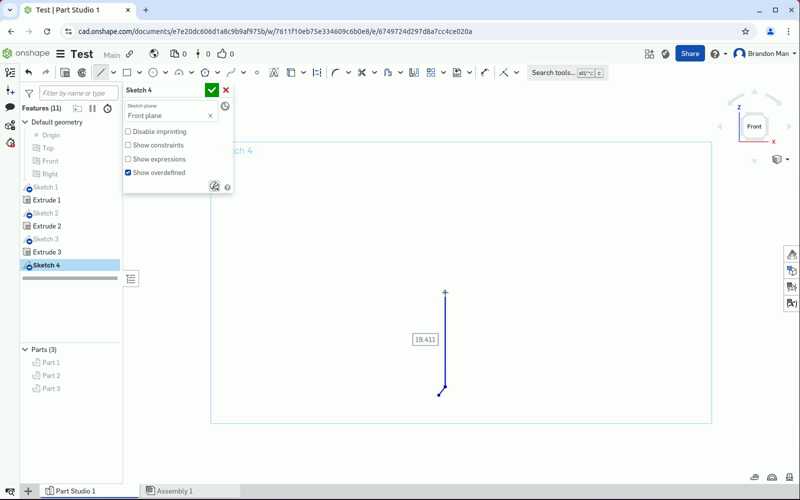
mouse_move(475, 292)
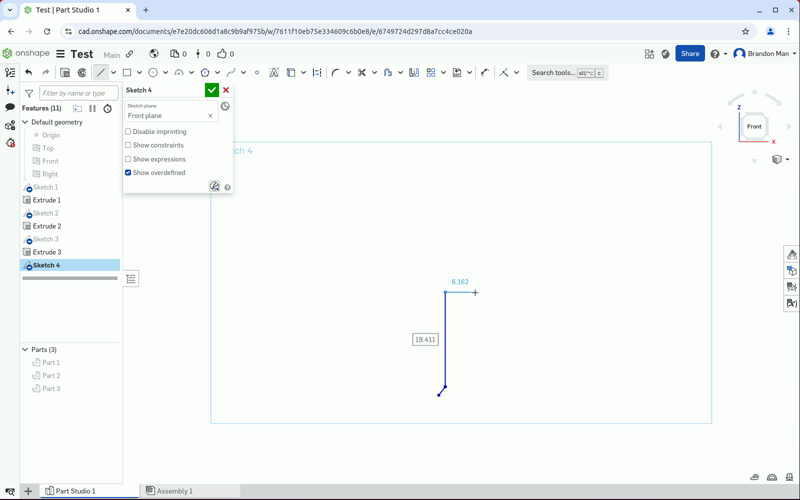
mouse_move(438, 292)
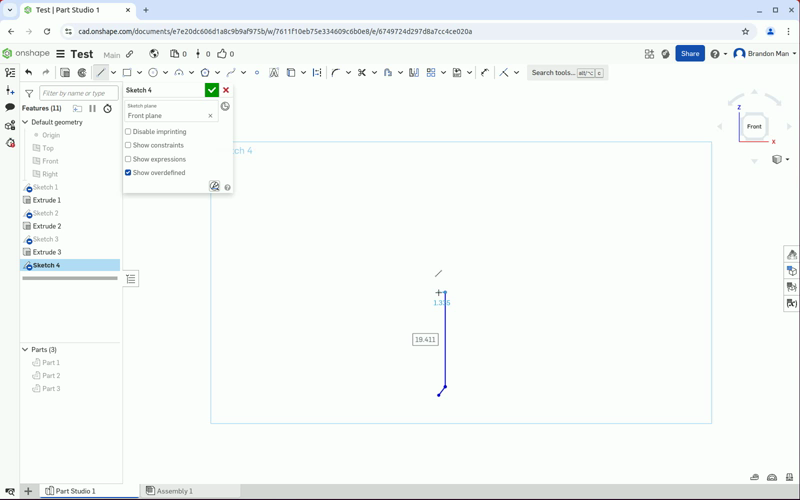
scroll(6)
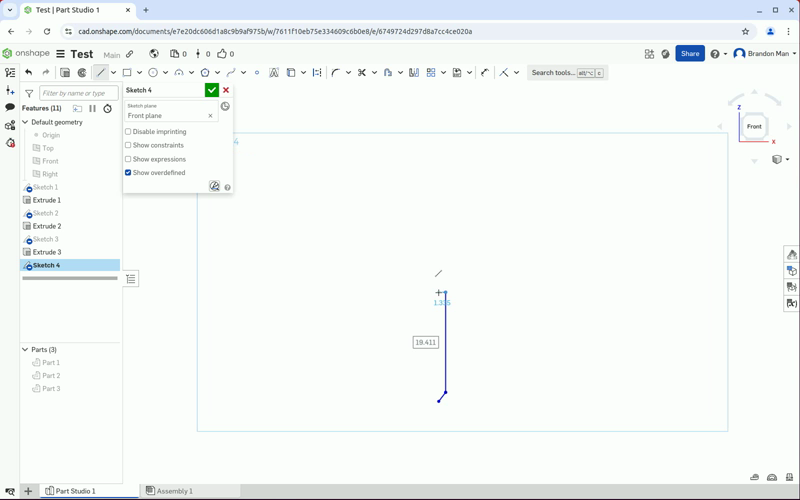
scroll(6)
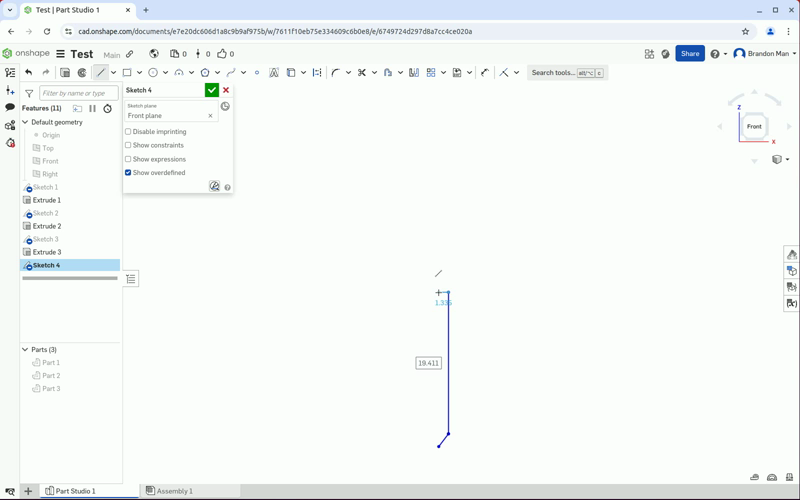
scroll(6)
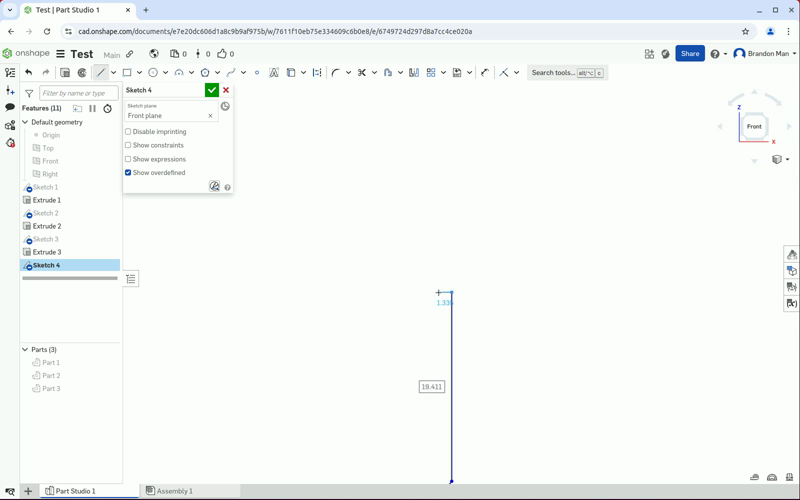
scroll(6)
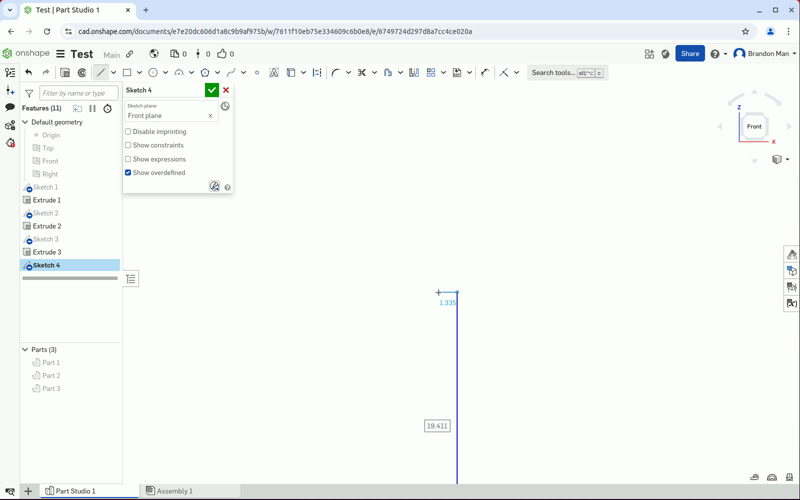
scroll(6)
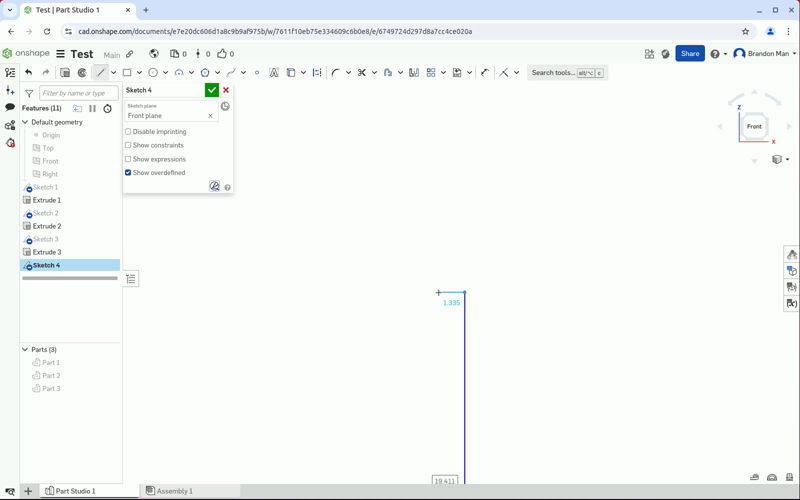
scroll(6)
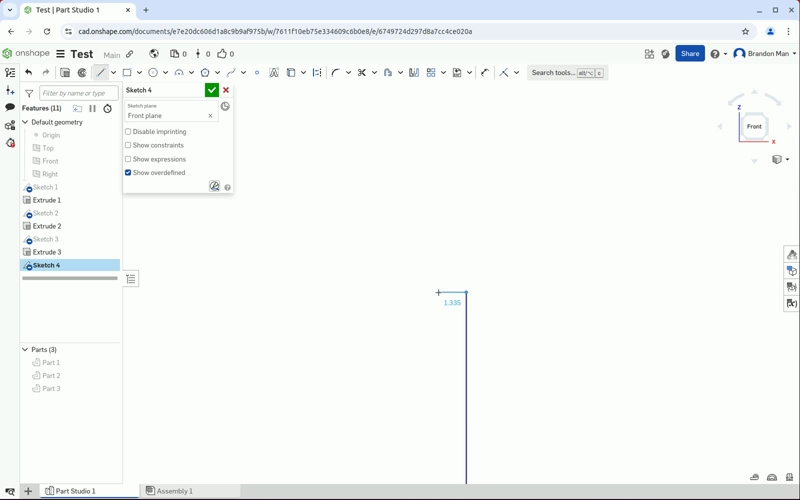
scroll(6)
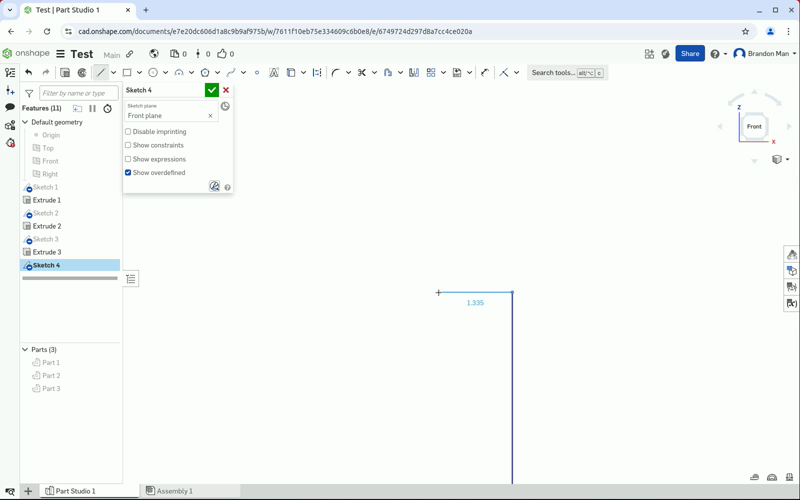
click(438, 292)
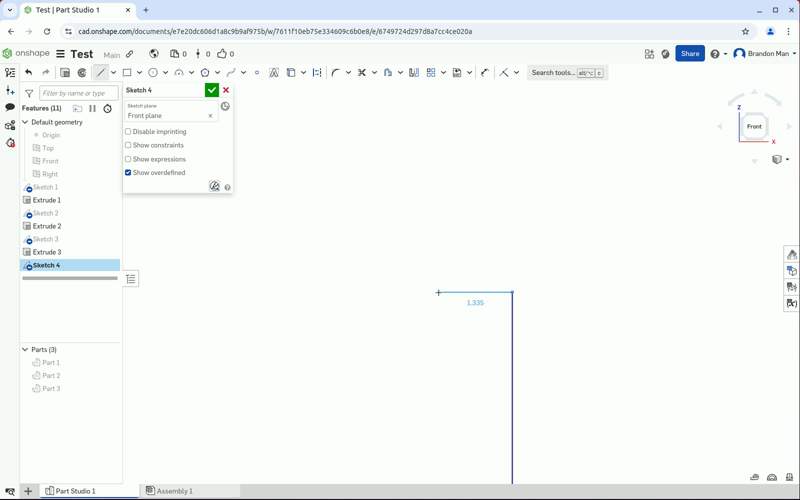
scroll(-6)
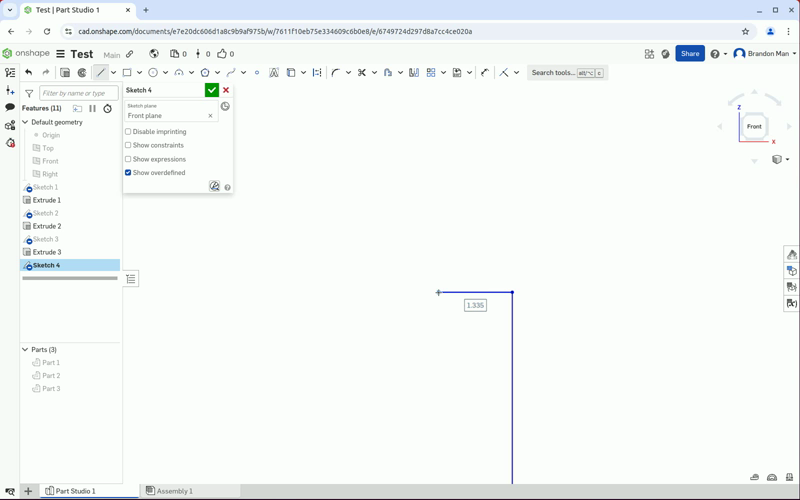
scroll(-6)
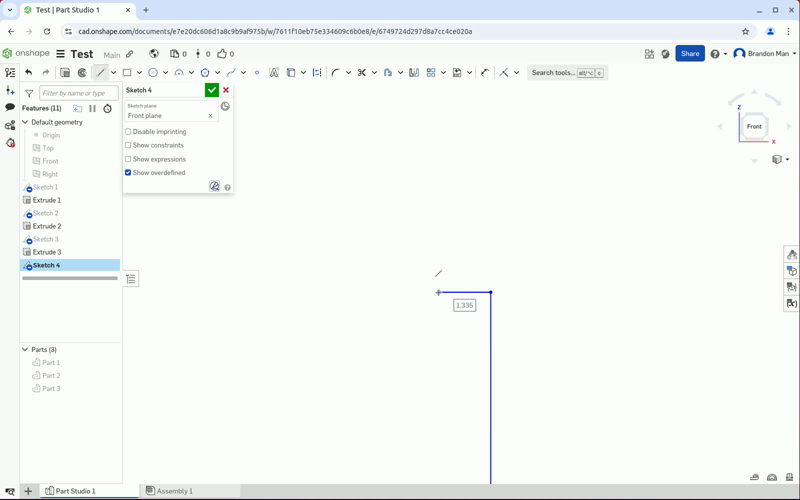
scroll(-6)
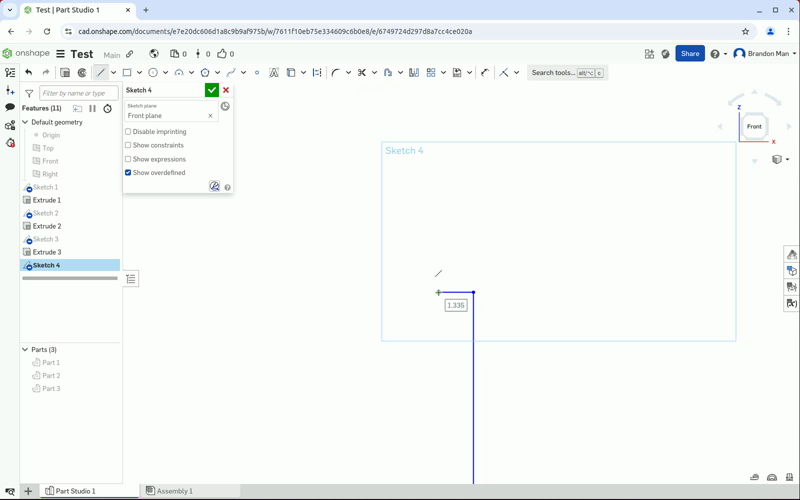
scroll(-6)
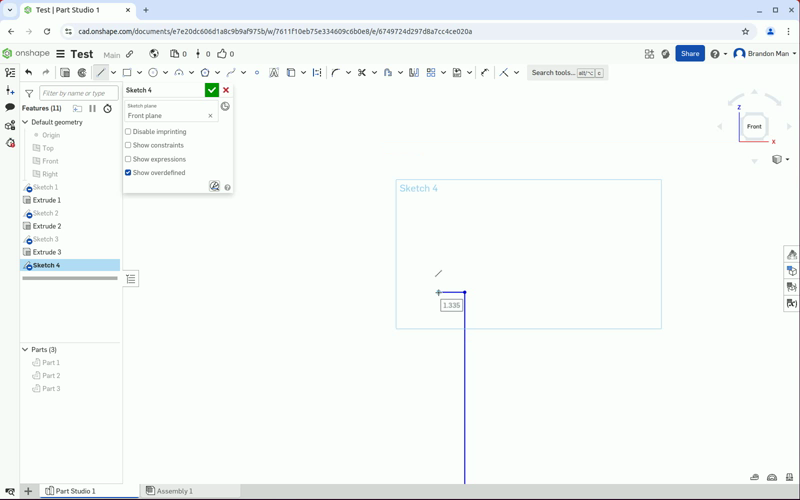
scroll(-6)
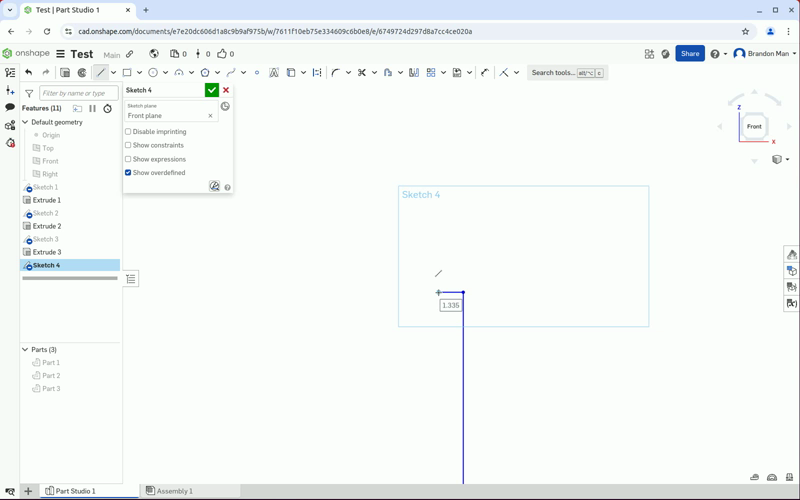
scroll(-6)
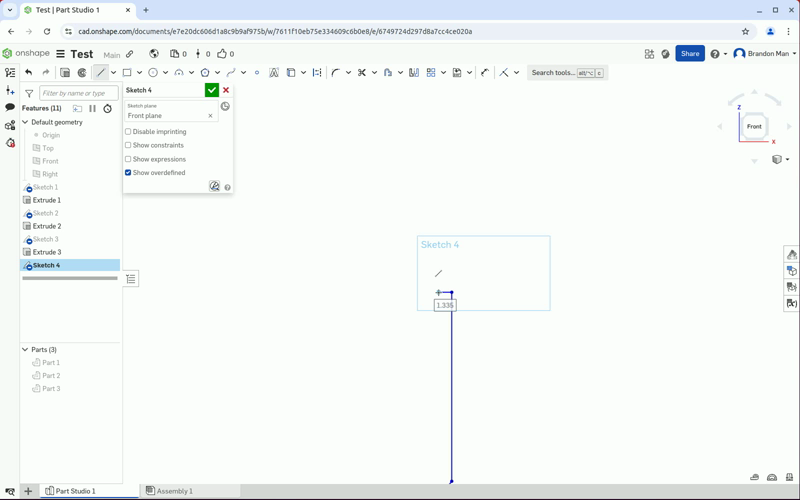
scroll(-6)
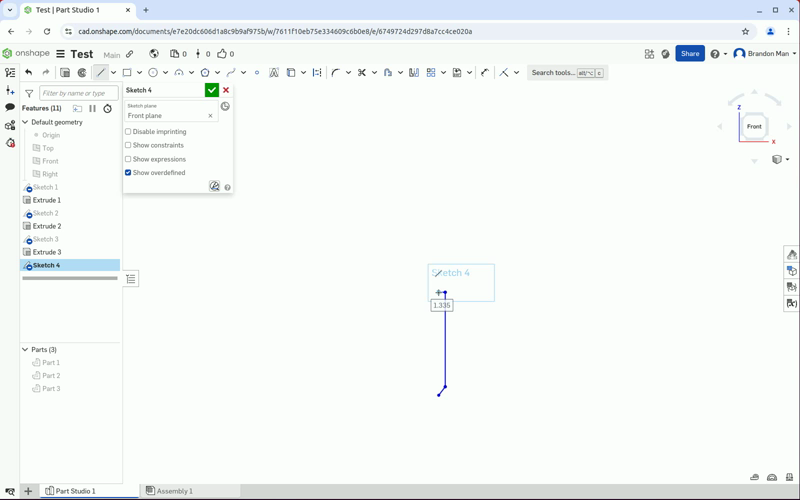
key_up(shift)
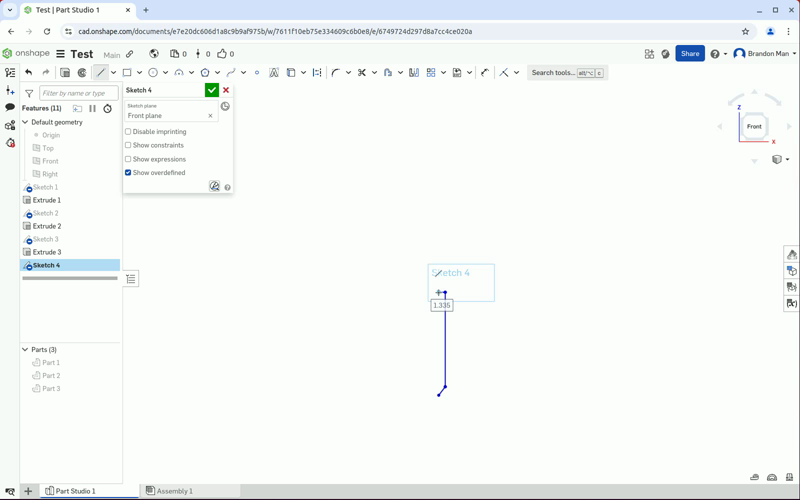
key_down(shift)
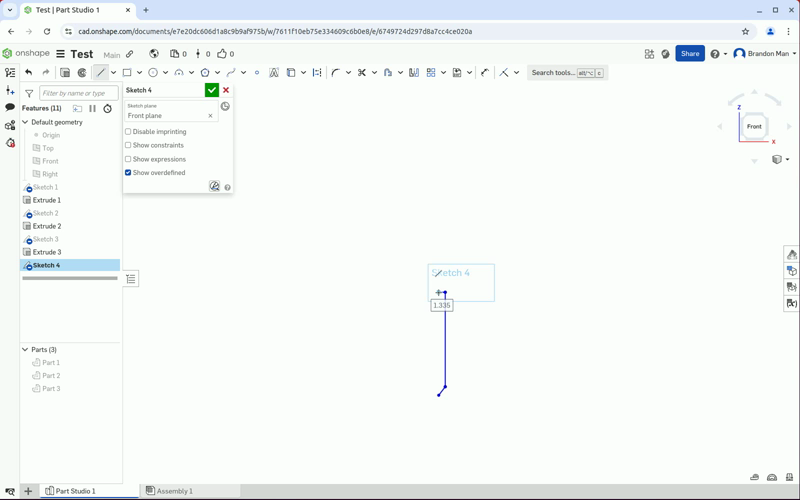
mouse_move(438, 382)
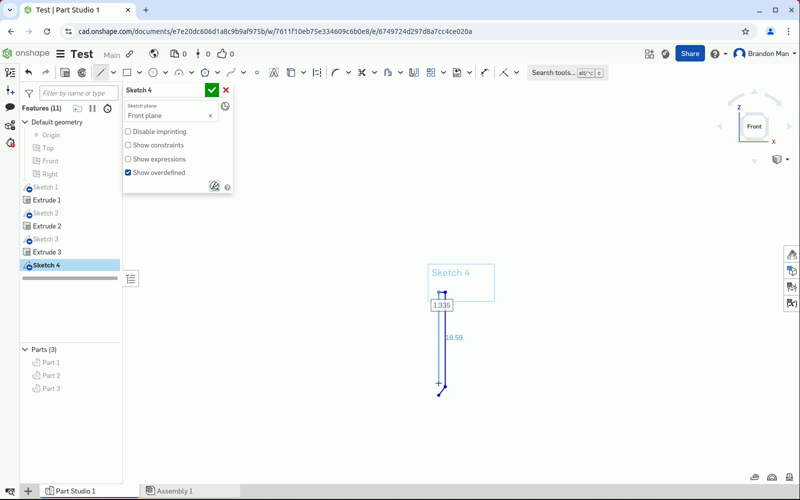
click(438, 382)
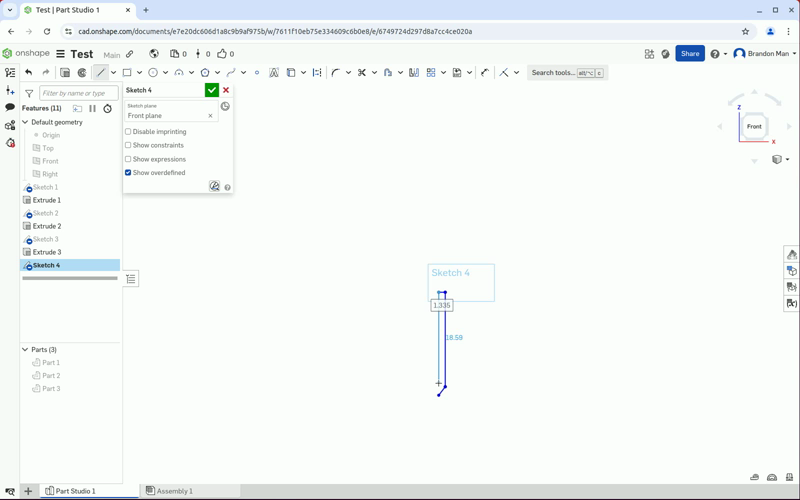
key_up(shift)
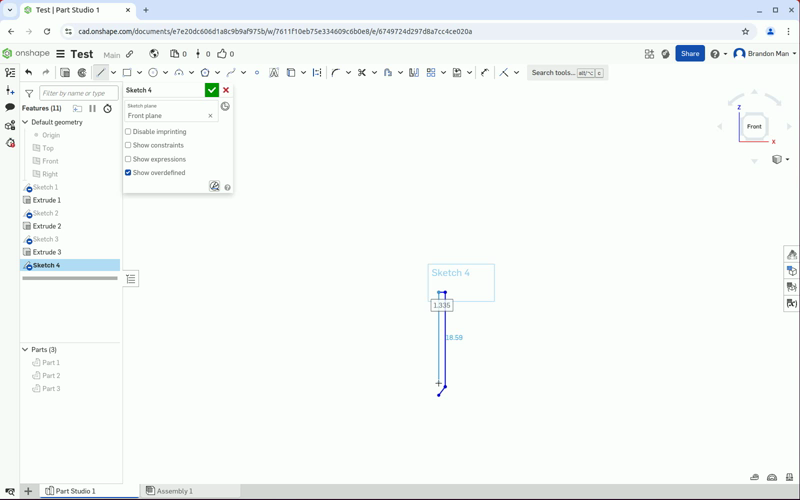
mouse_move(468, 382)
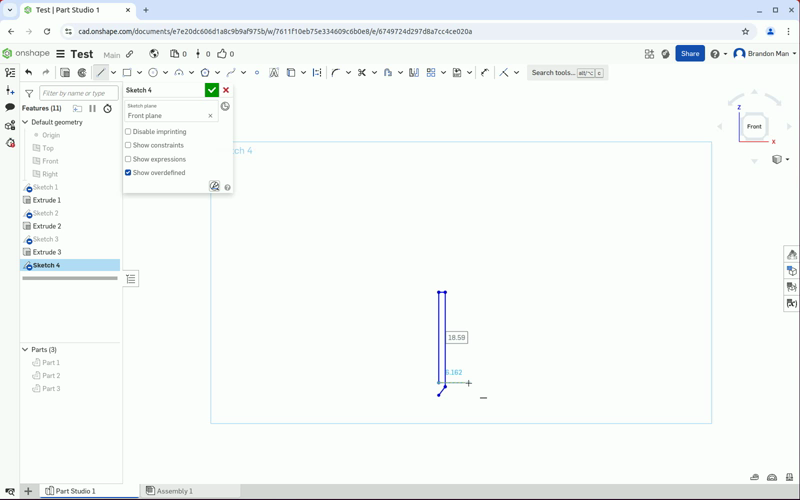
key_down(shift)
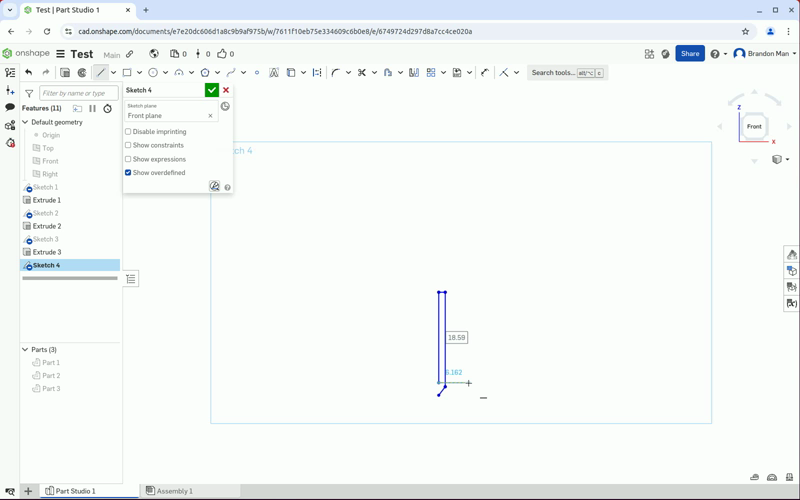
mouse_move(438, 395)
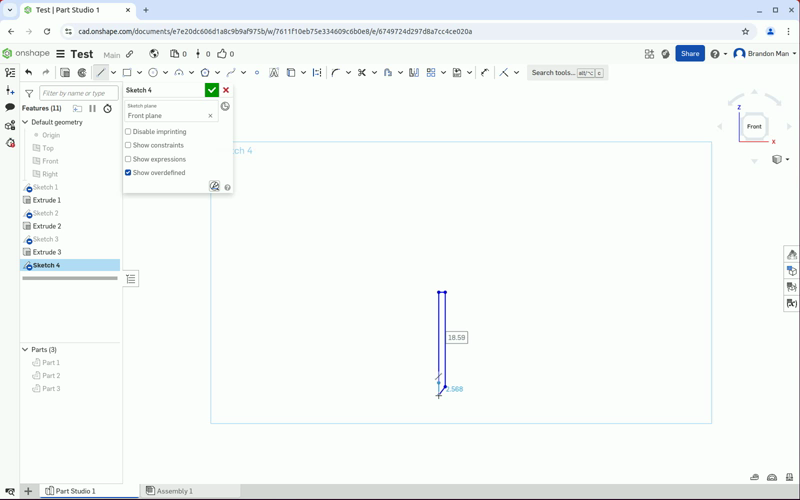
key_up(shift)
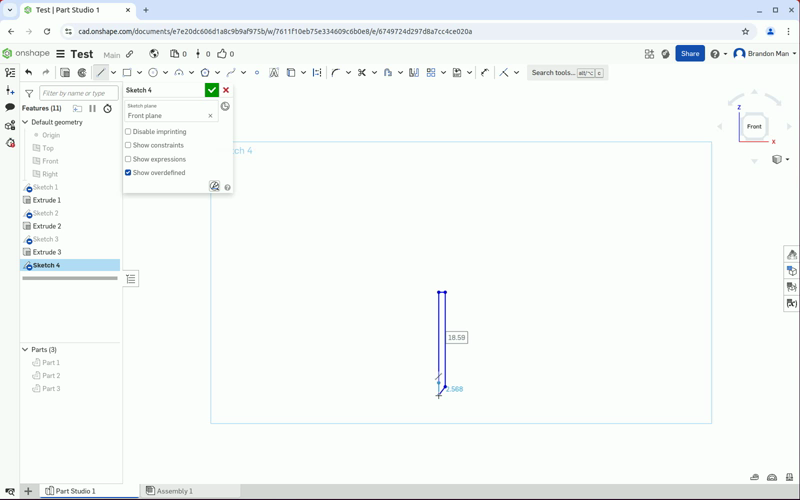
click(438, 395)
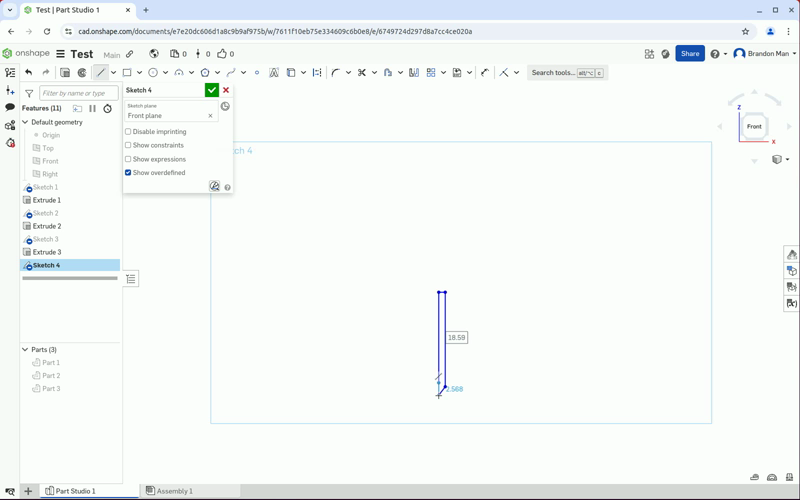
key(esc)
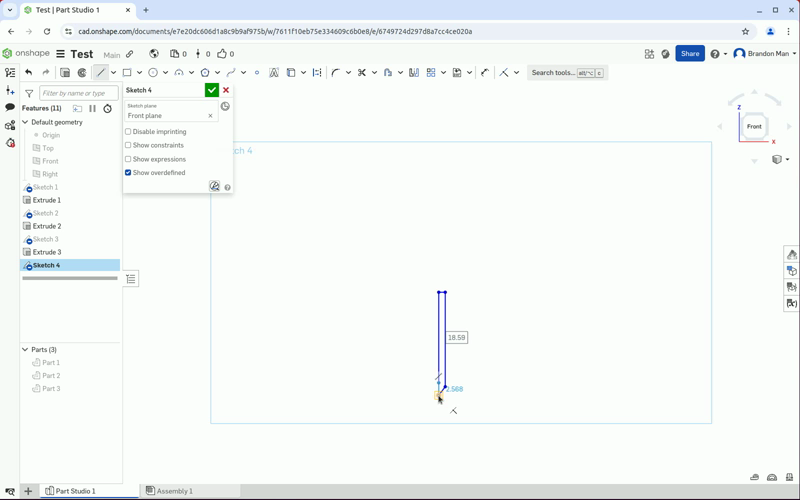
mouse_move(442, 316)
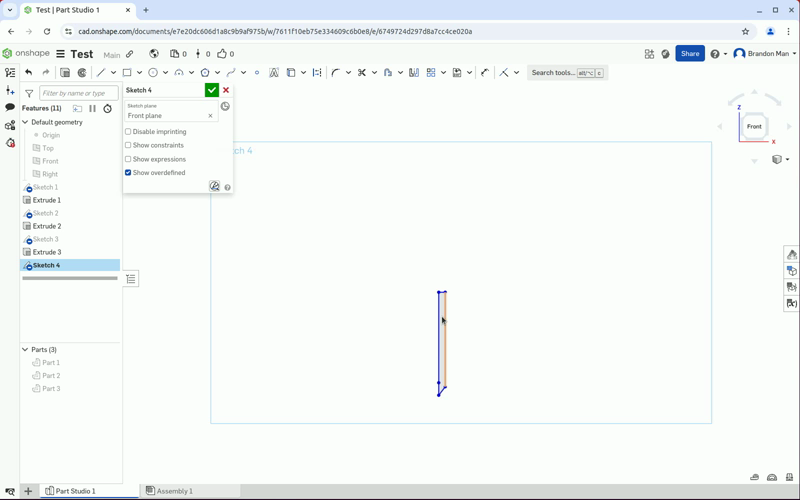
scroll(6)
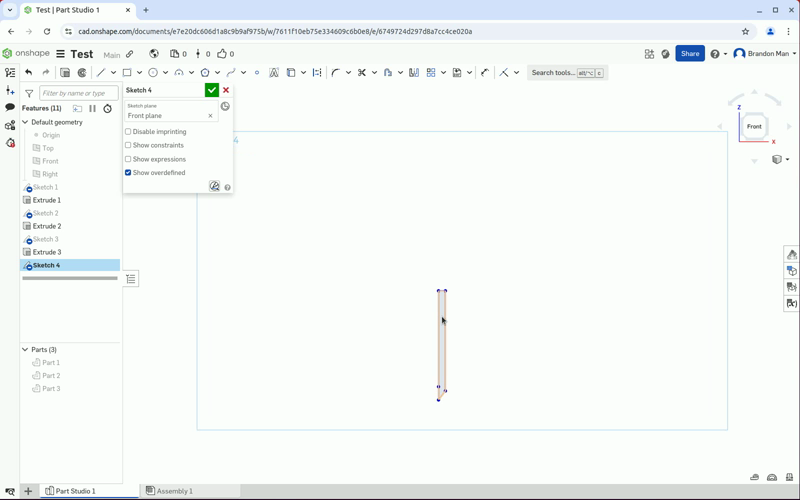
scroll(6)
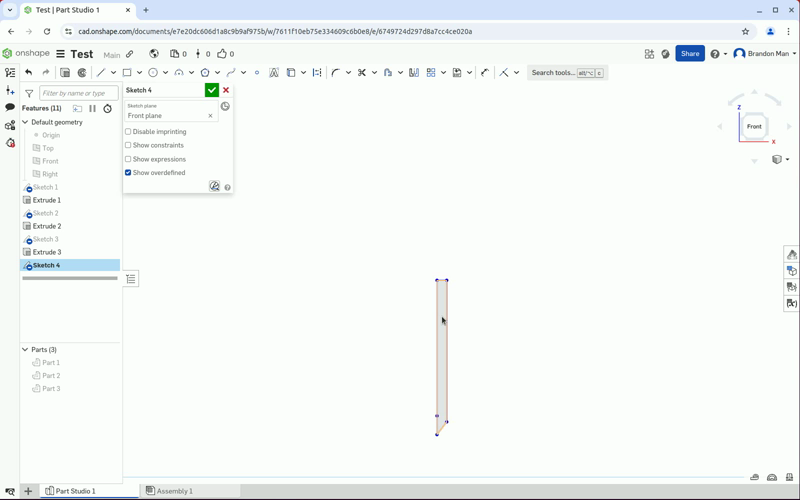
scroll(6)
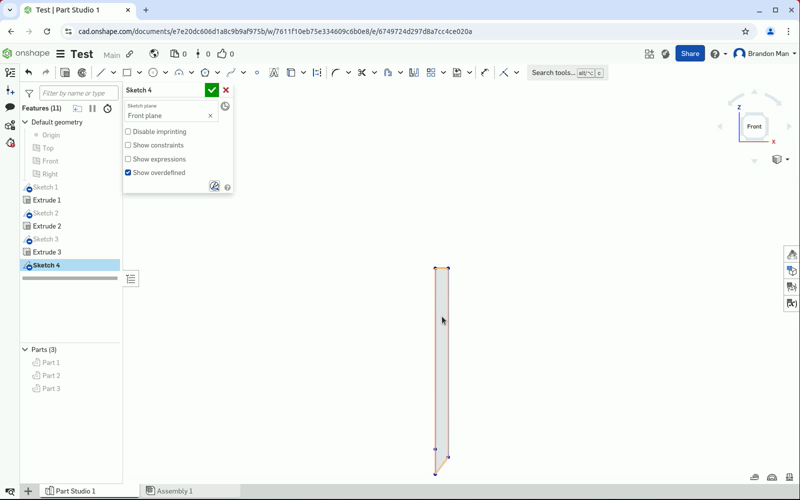
scroll(6)
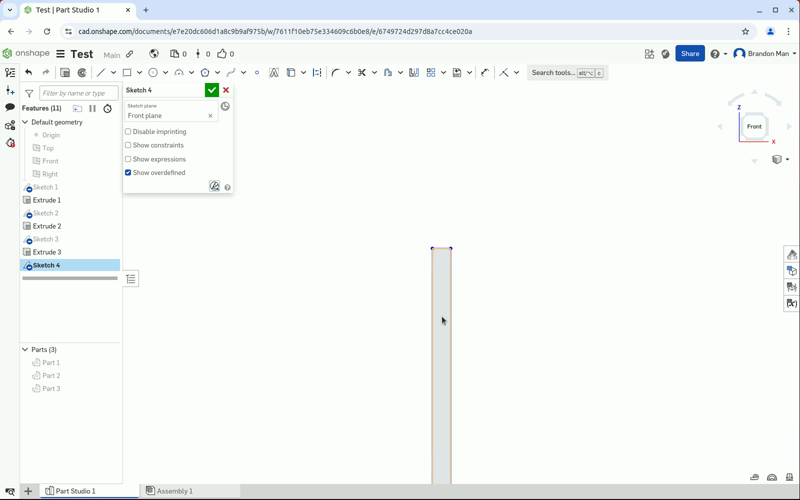
scroll(6)
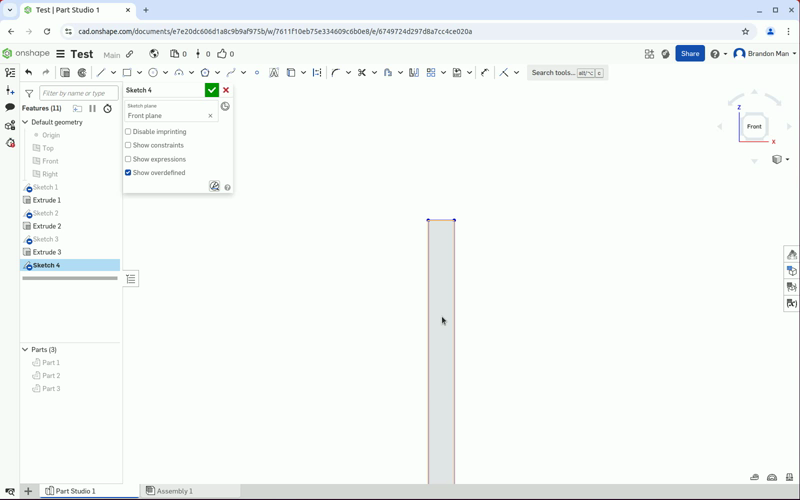
scroll(6)
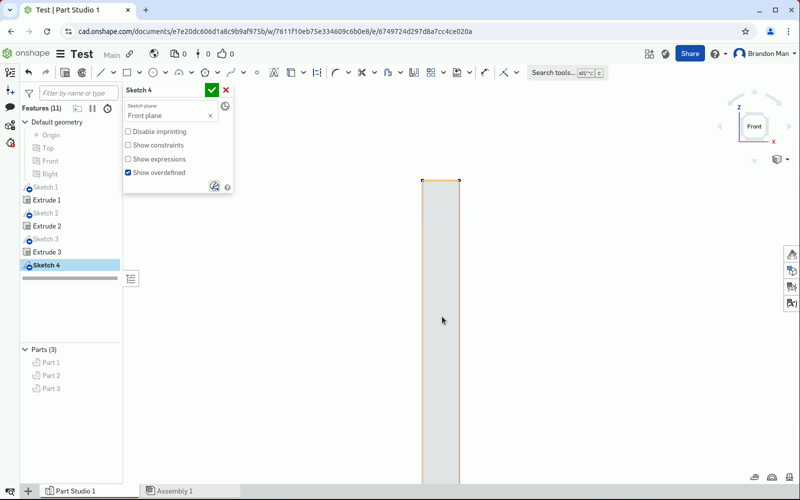
scroll(6)
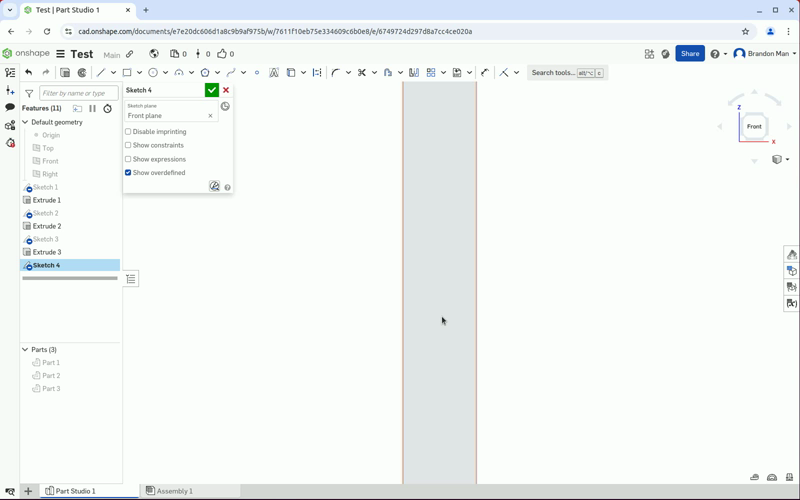
click(442, 316)
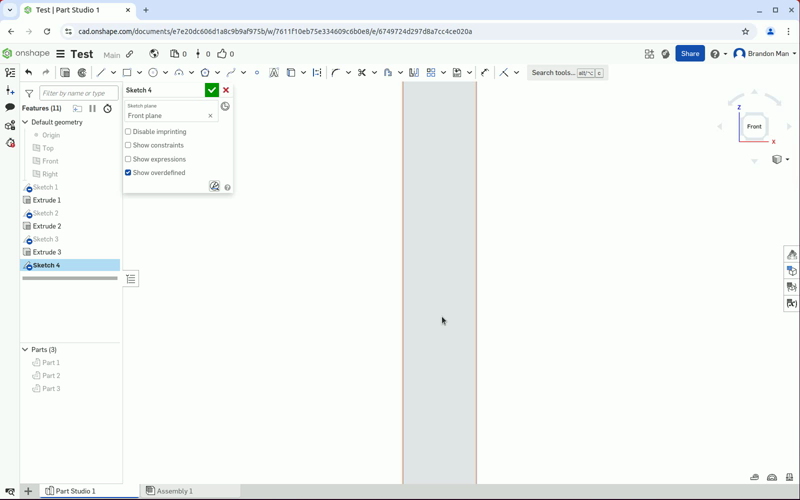
scroll(-6)
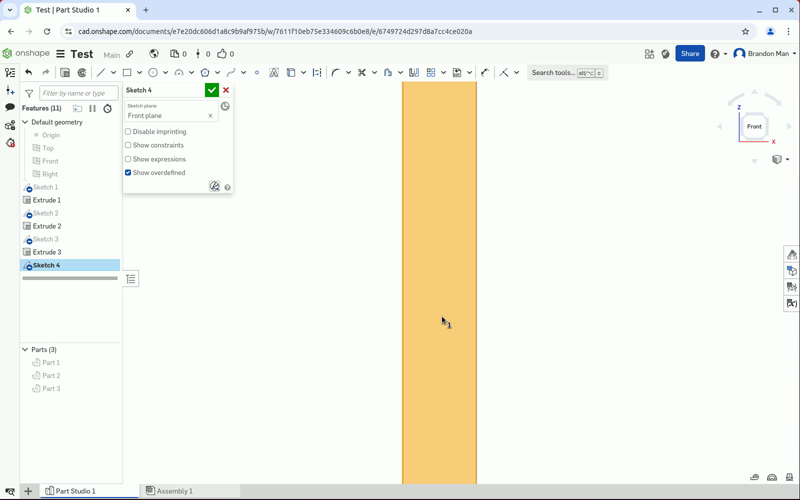
scroll(-6)
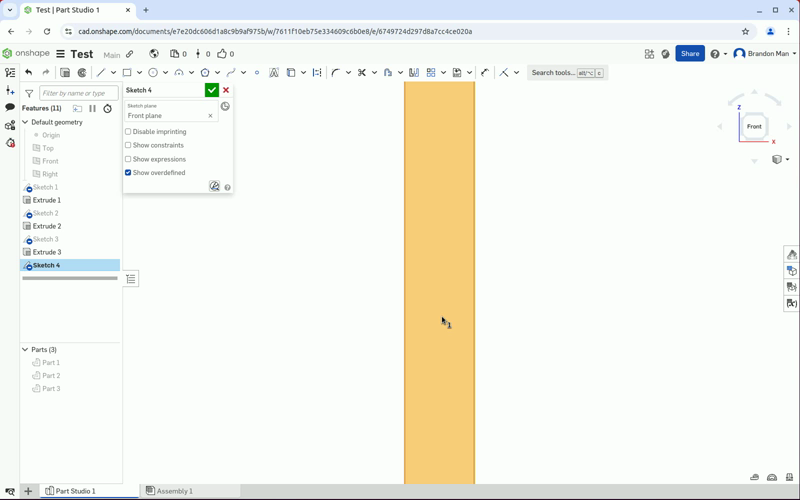
scroll(-6)
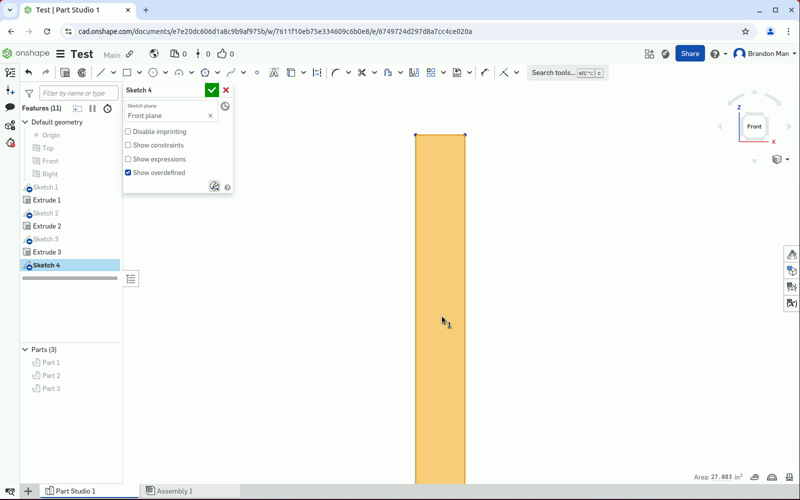
scroll(-6)
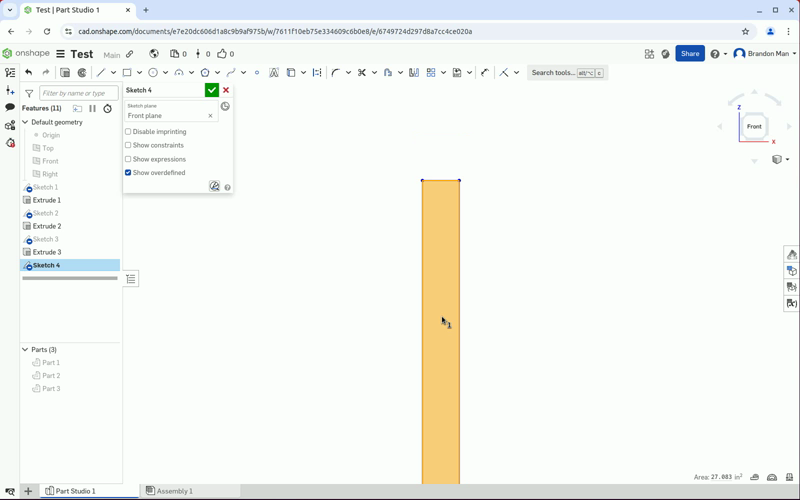
scroll(-6)
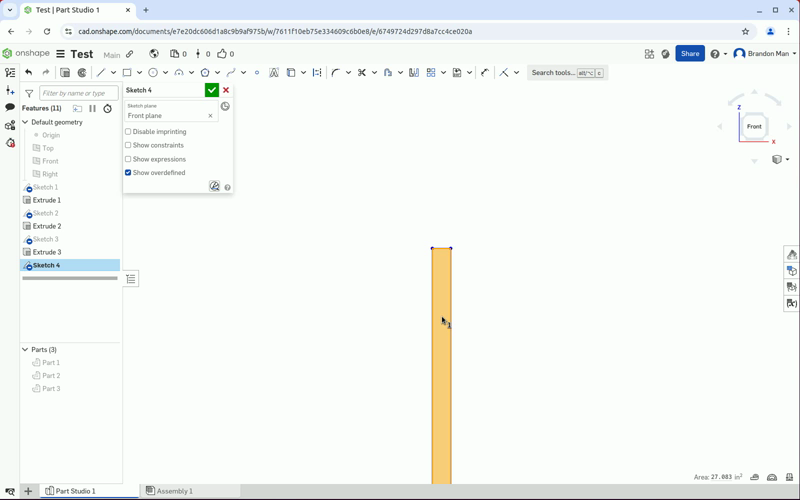
scroll(-6)
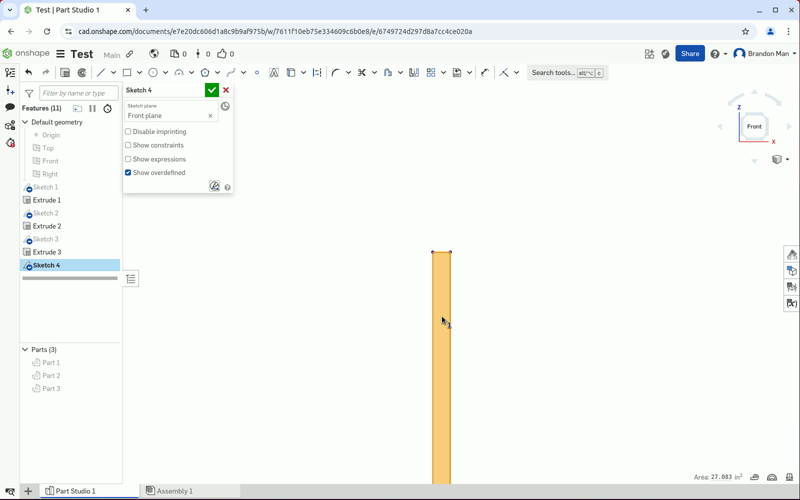
scroll(-6)
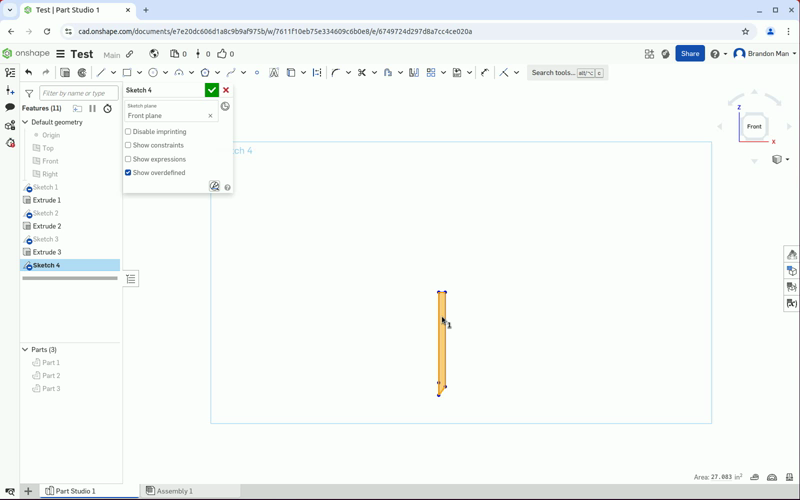
mouse_move(73, 352)
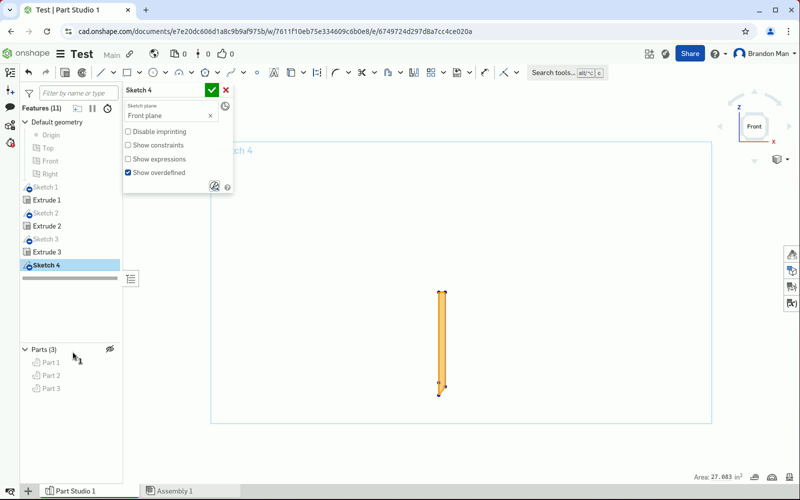
key(shift+y)
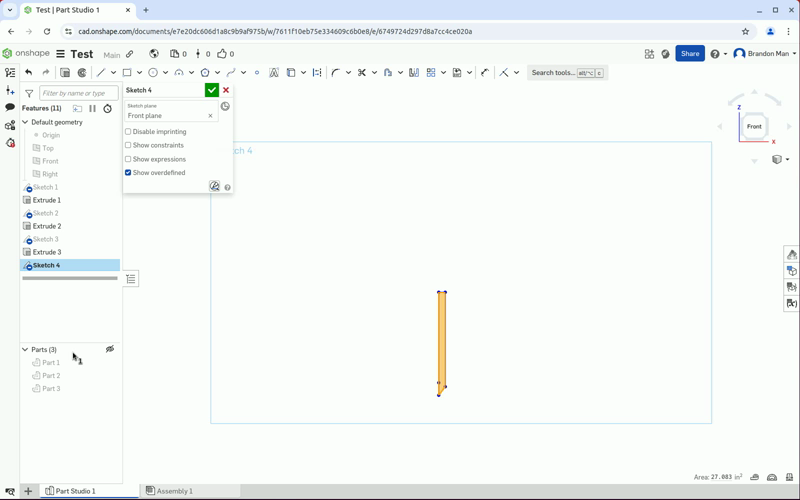
key(shift+e)
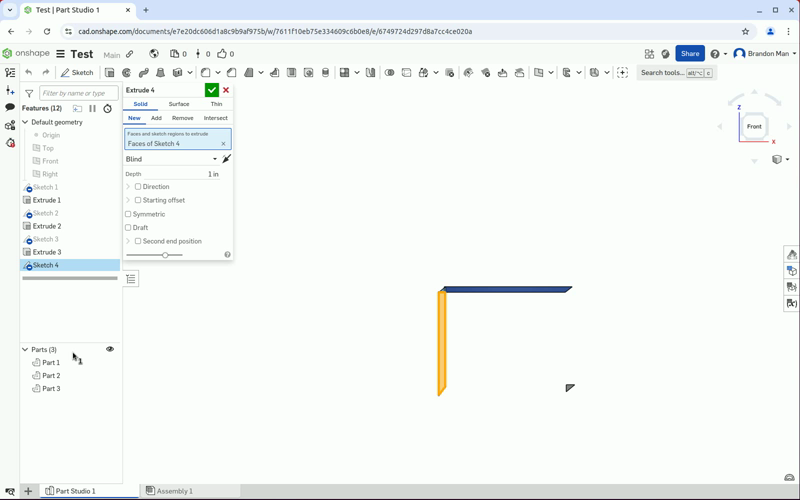
mouse_move(143, 106)
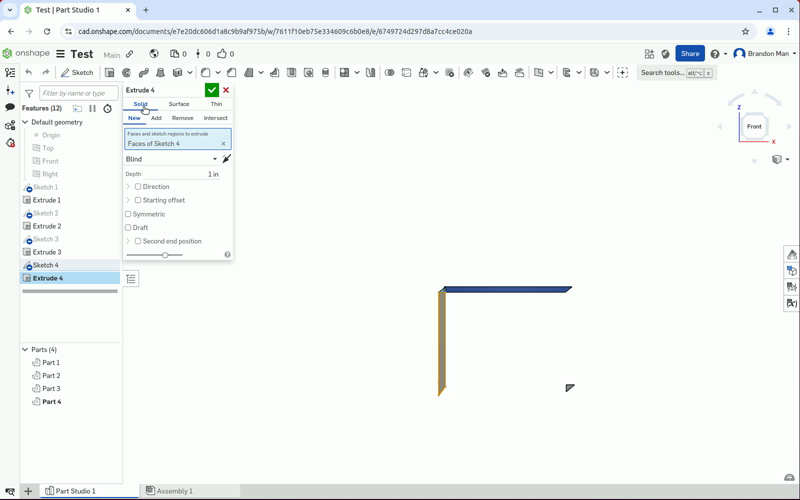
click(143, 106)
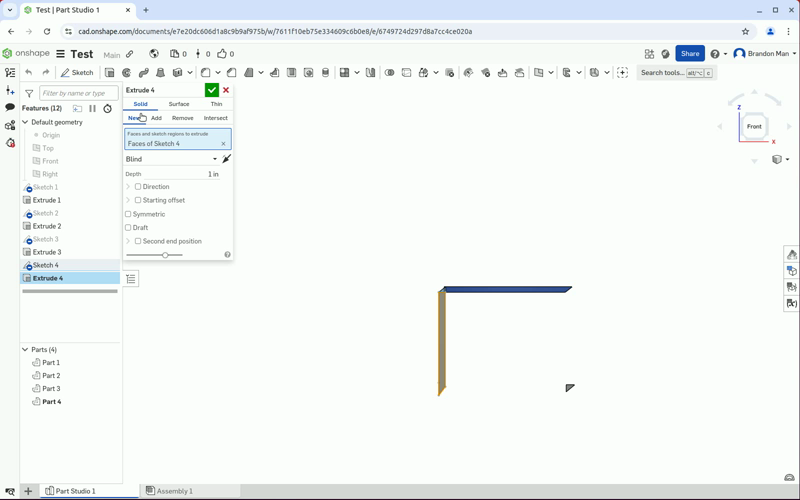
mouse_move(137, 120)
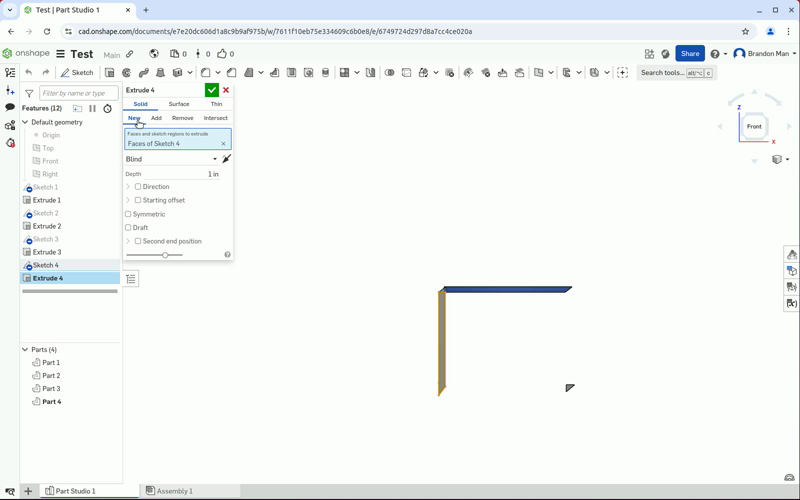
click(137, 120)
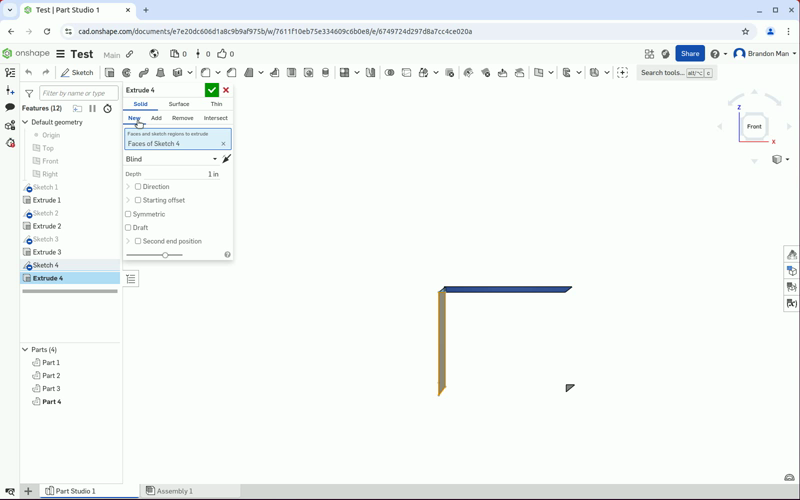
key(tab, 4)
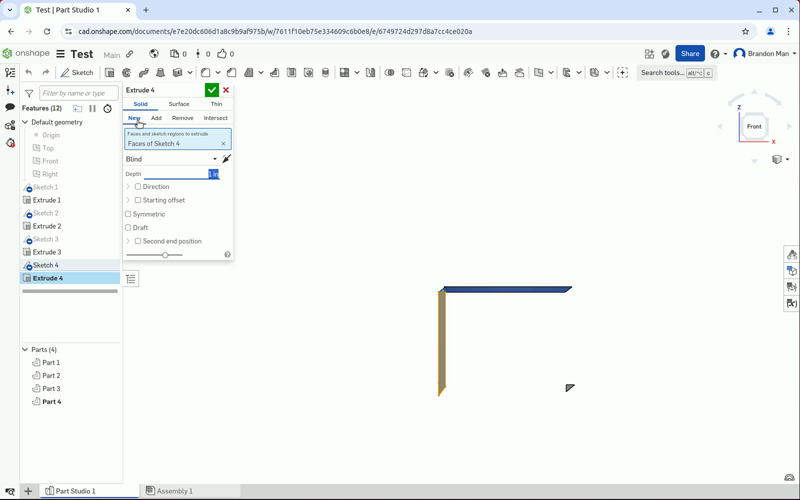
text(4.814)
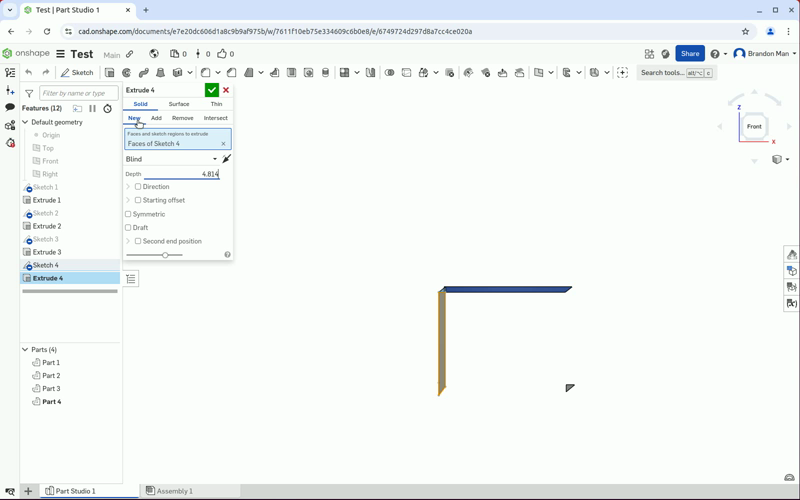
key(enter)
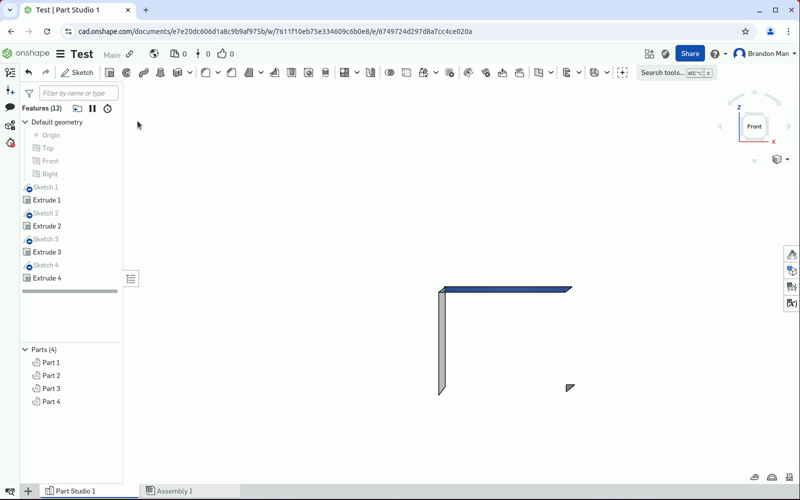
key(shift+h)
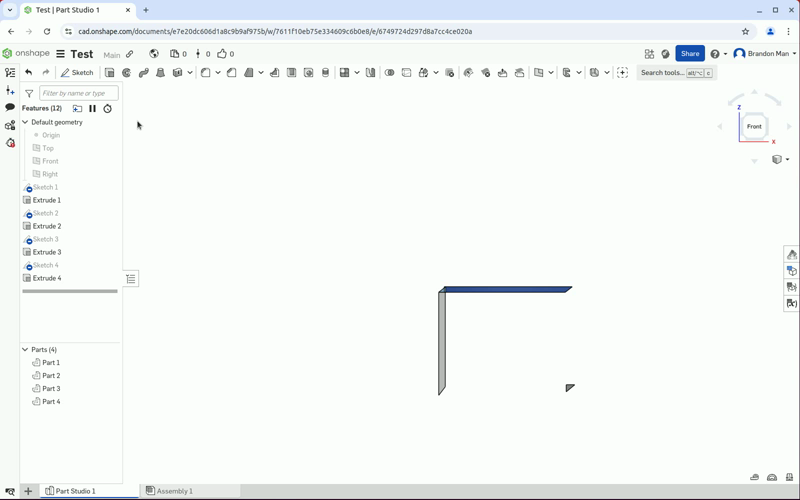
key(shift+h)
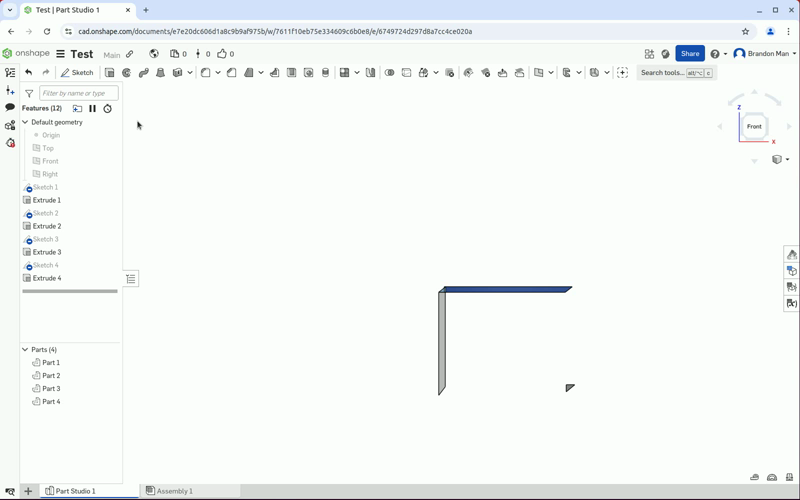
mouse_move(73, 189)
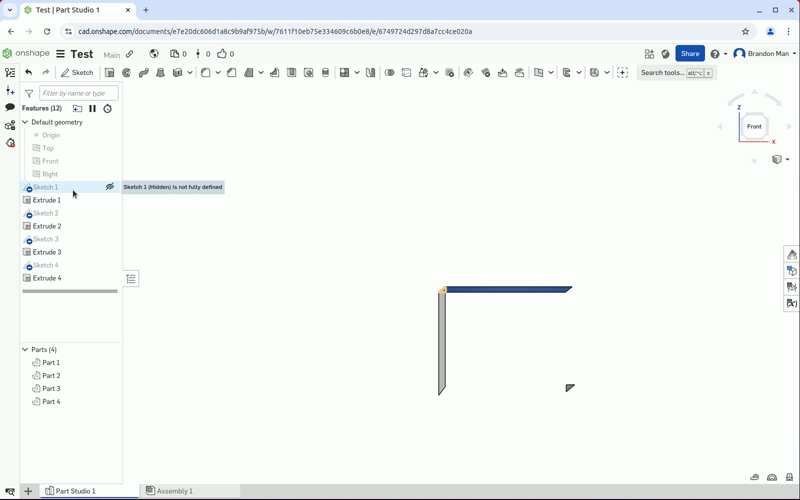
click(73, 189)
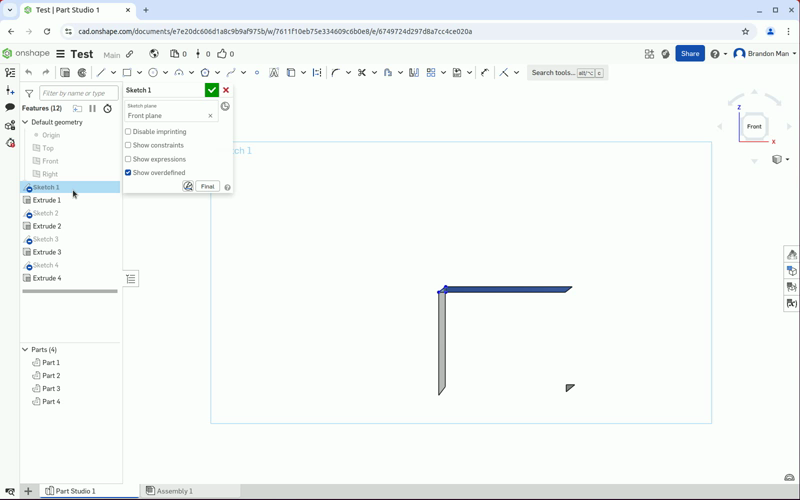
mouse_move(229, 92)
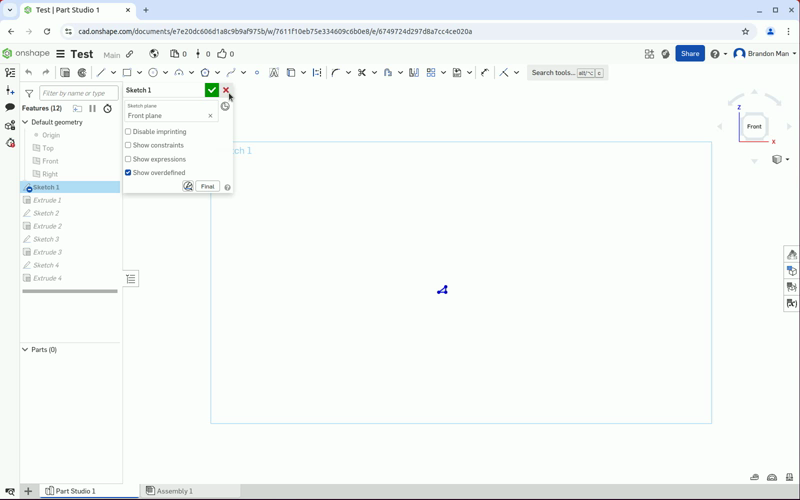
click(229, 92)
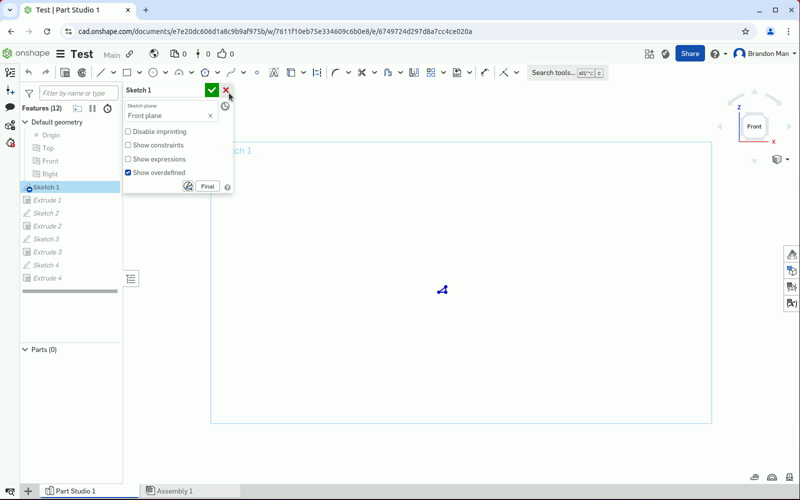
key(shift+s)
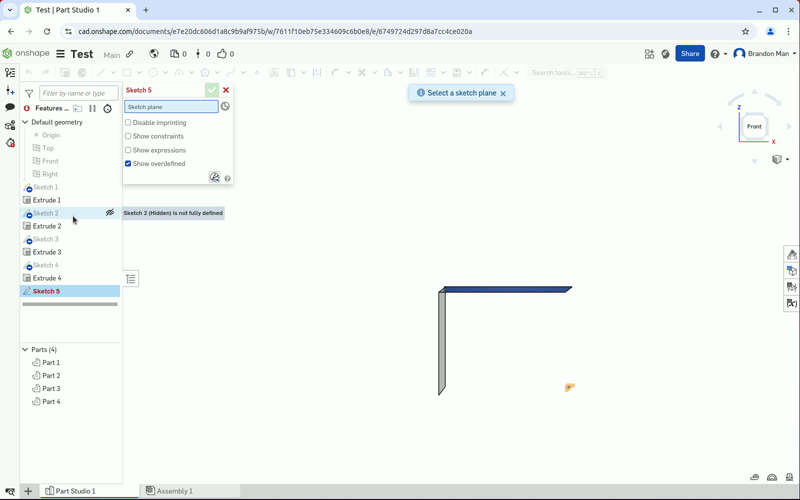
scroll(3)
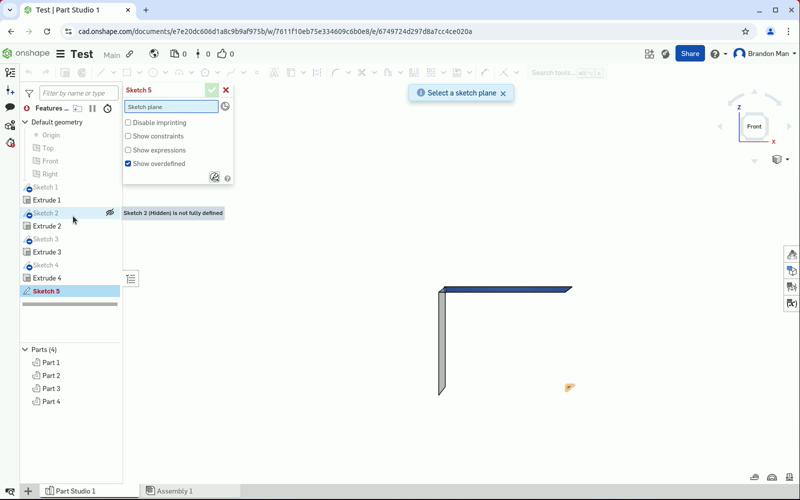
mouse_move(73, 163)
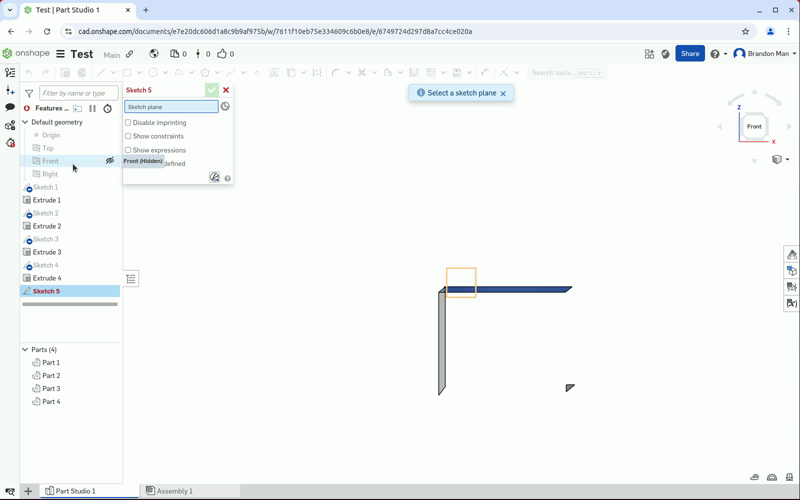
click(73, 163)
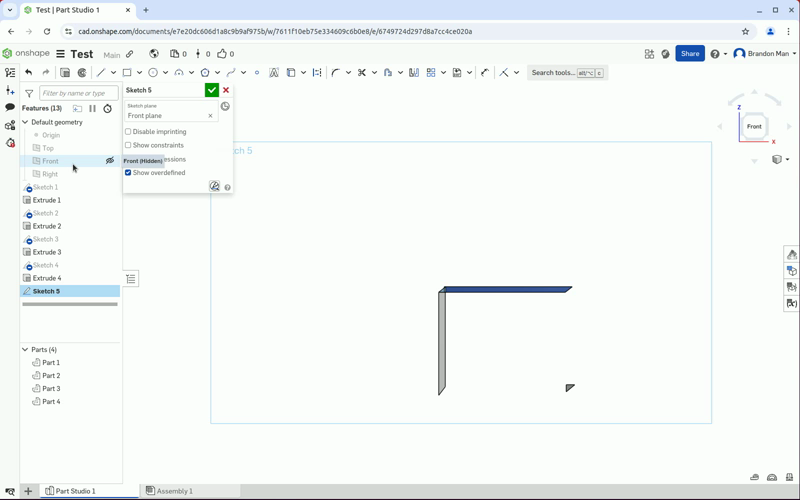
mouse_move(73, 352)
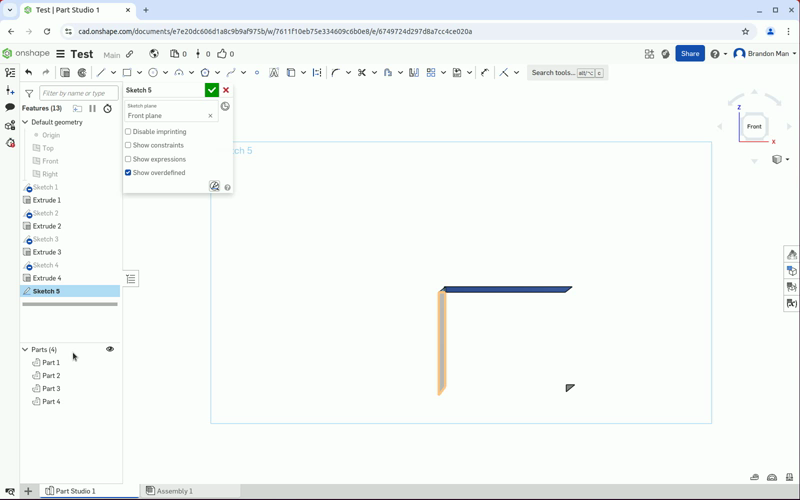
key(y)
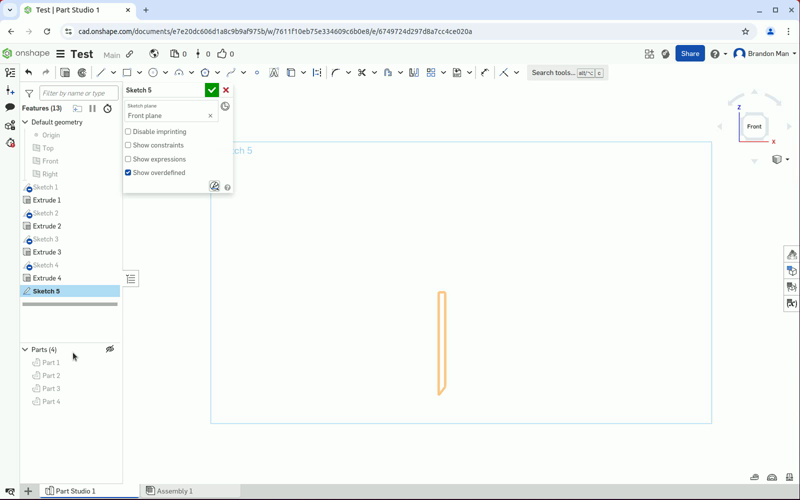
key(l)
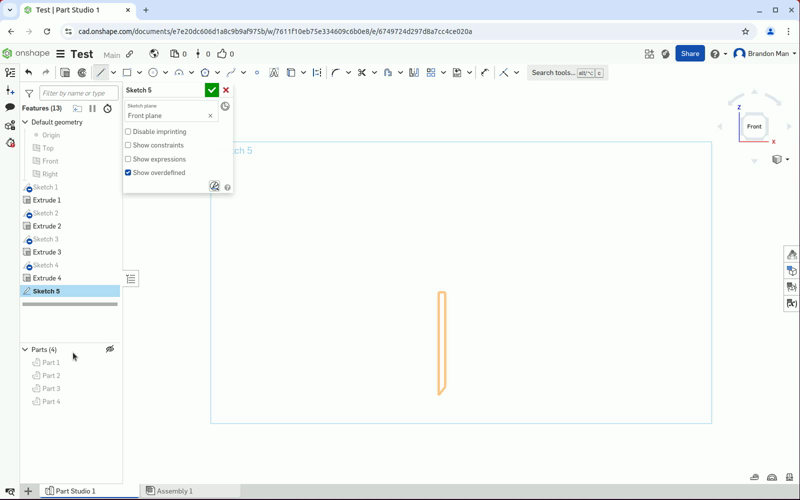
key_down(shift)
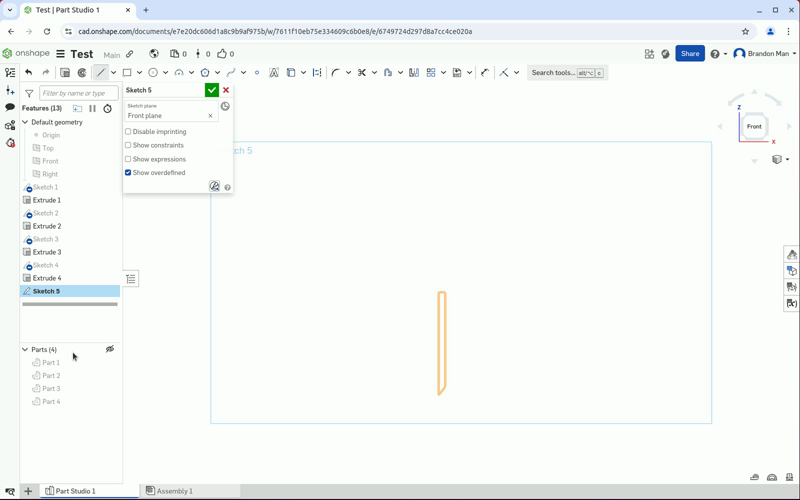
mouse_move(566, 387)
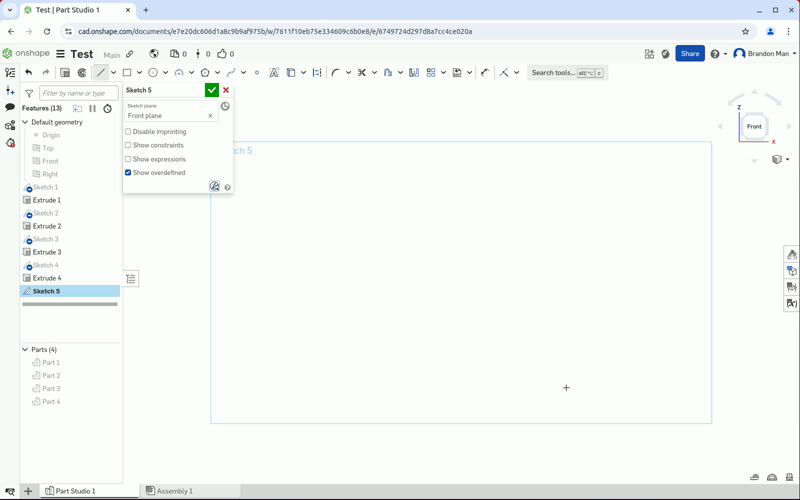
click(566, 387)
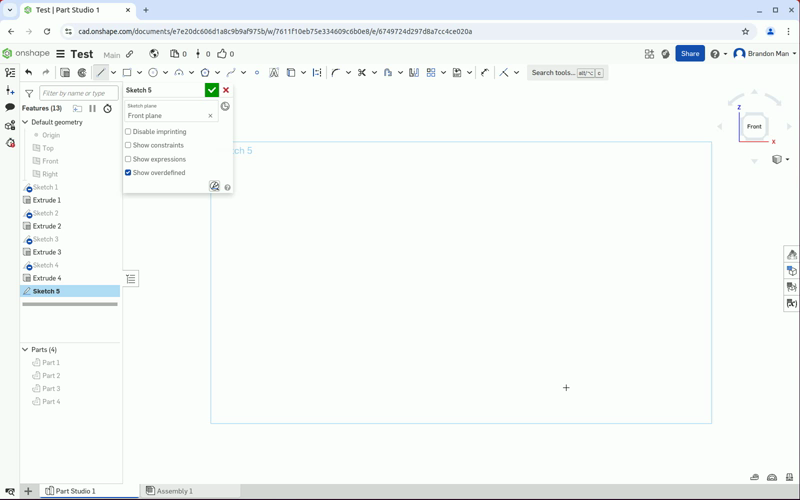
key_up(shift)
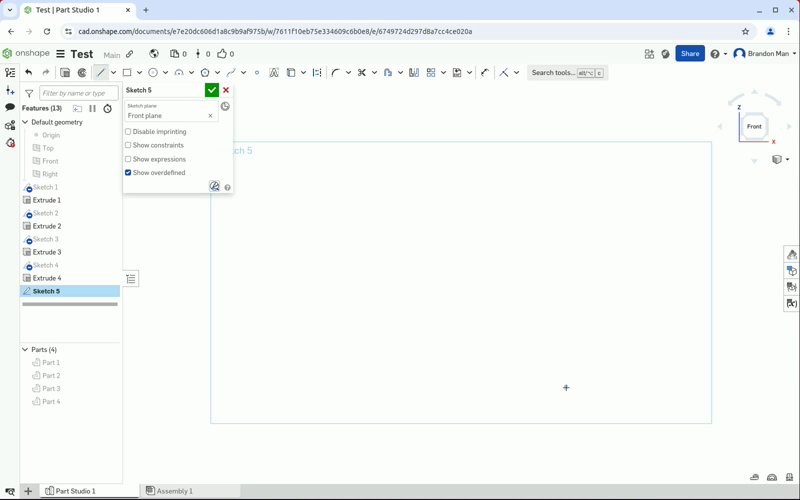
key_down(shift)
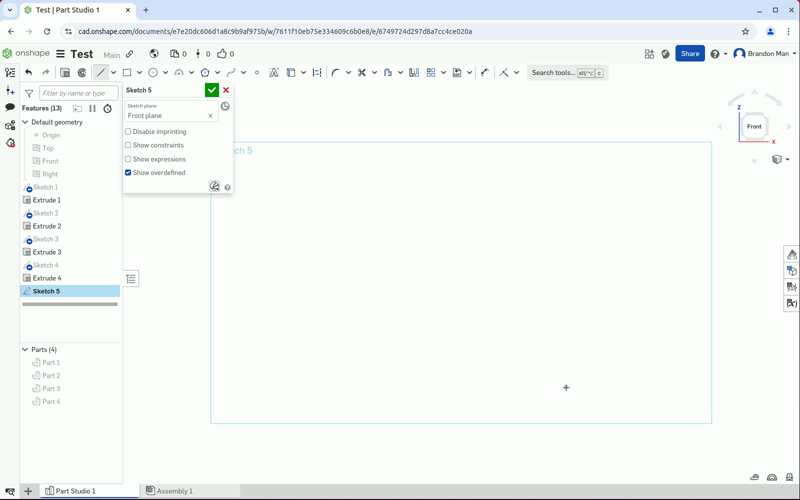
mouse_move(589, 387)
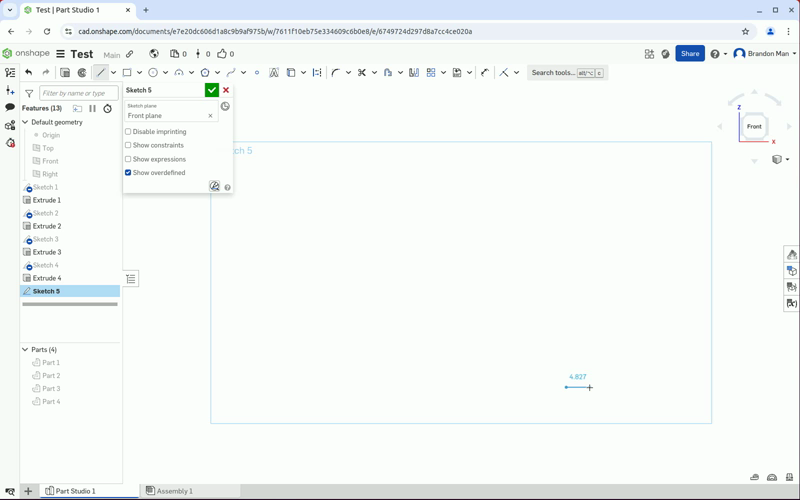
mouse_move(572, 387)
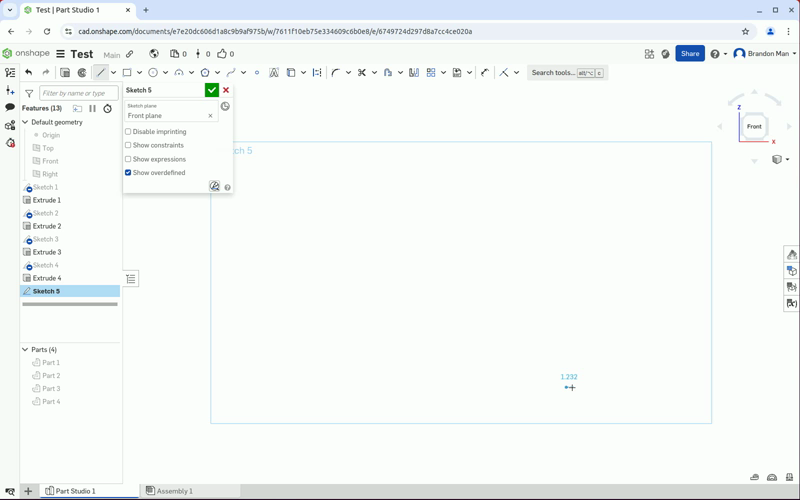
scroll(6)
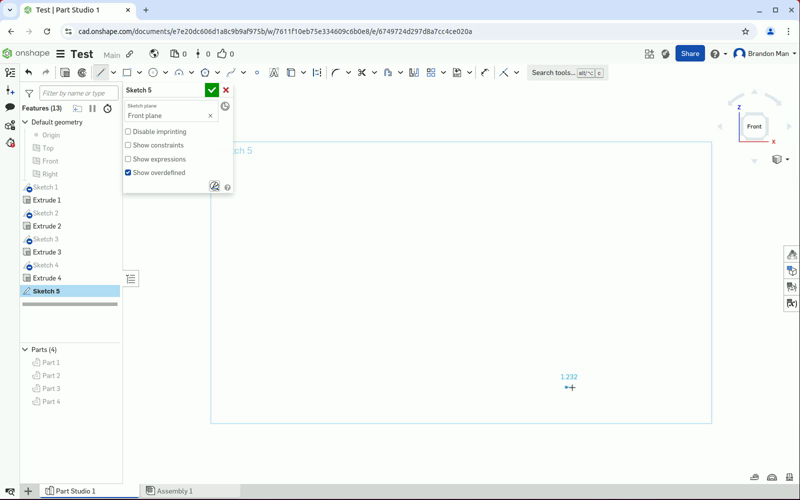
scroll(6)
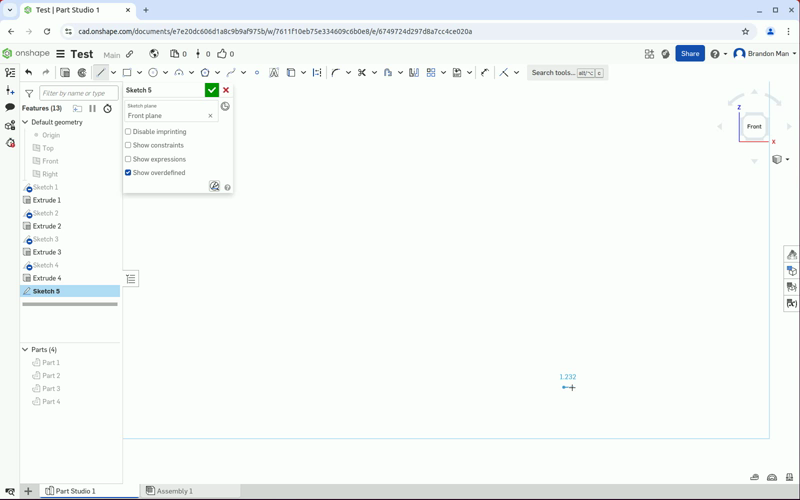
scroll(6)
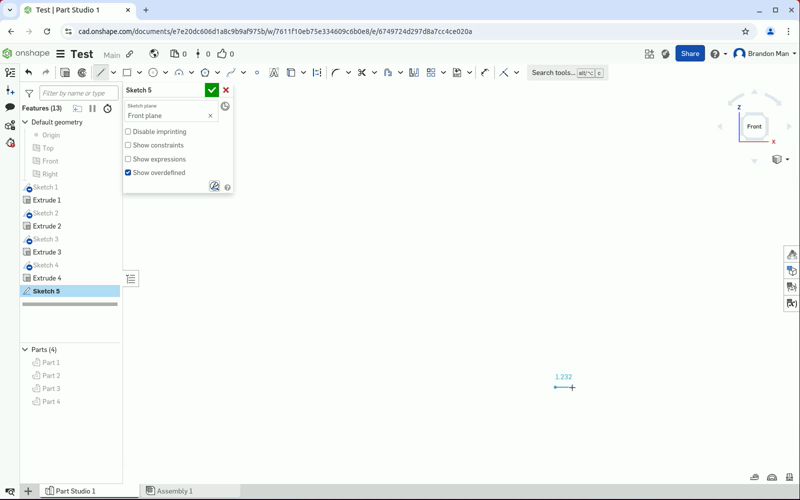
scroll(6)
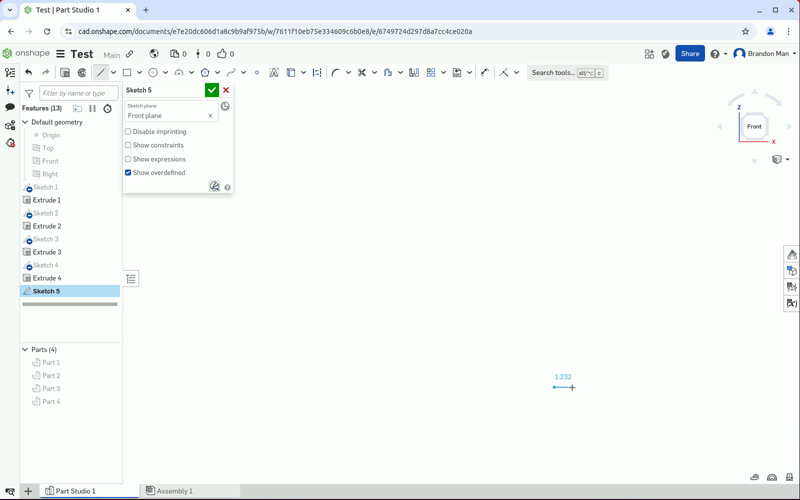
scroll(6)
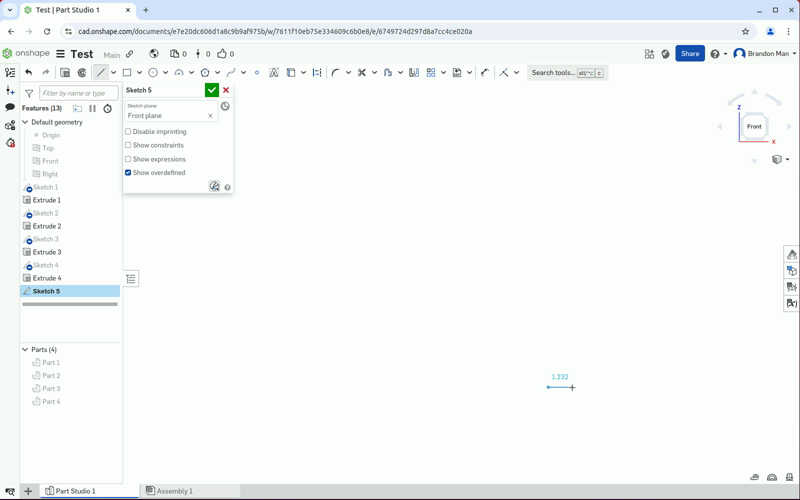
scroll(6)
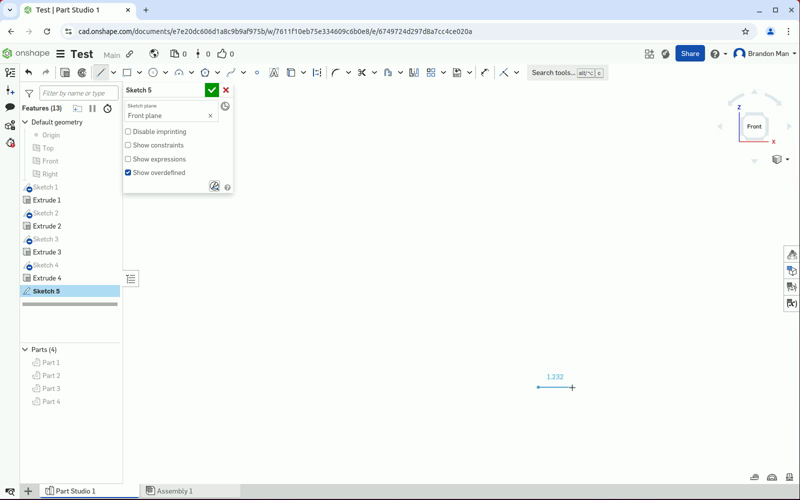
scroll(6)
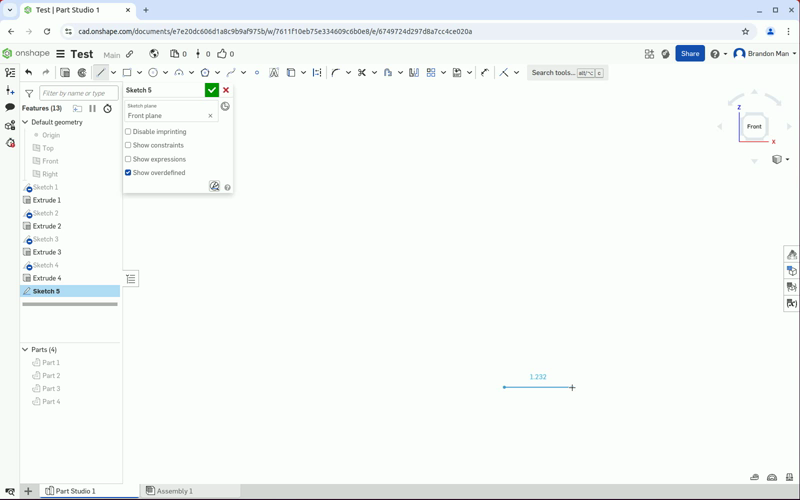
click(572, 387)
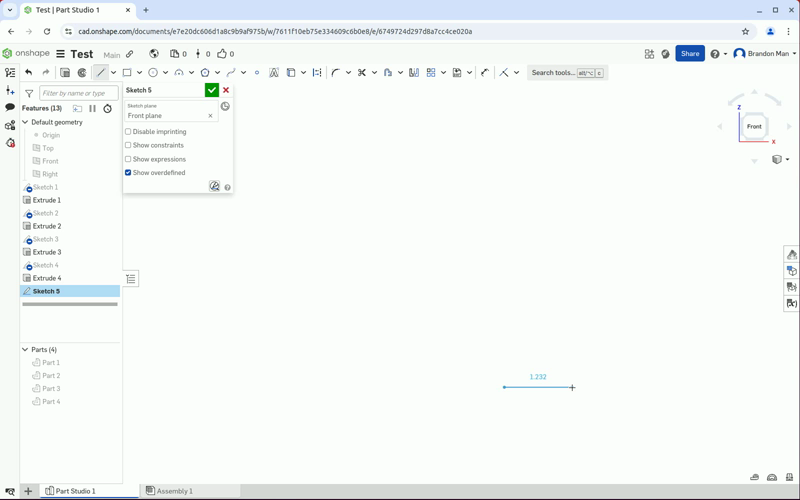
scroll(-6)
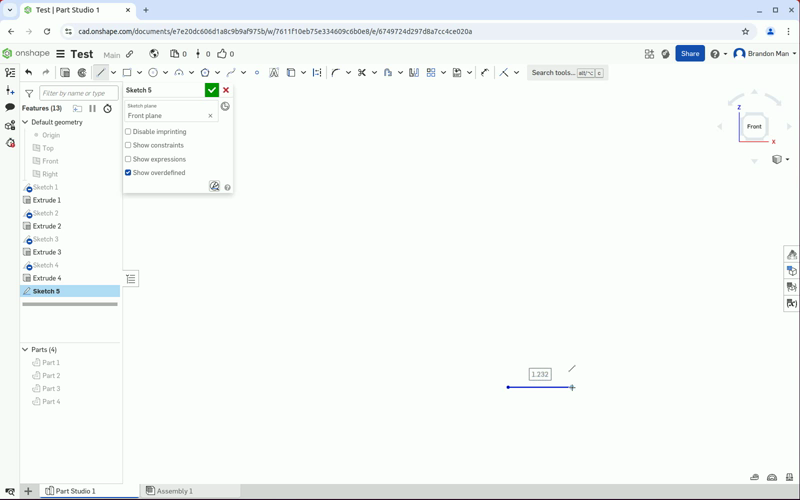
scroll(-6)
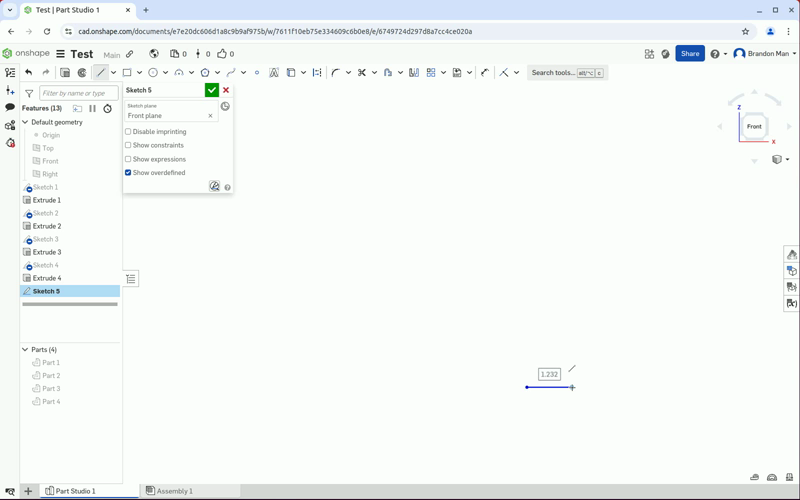
scroll(-6)
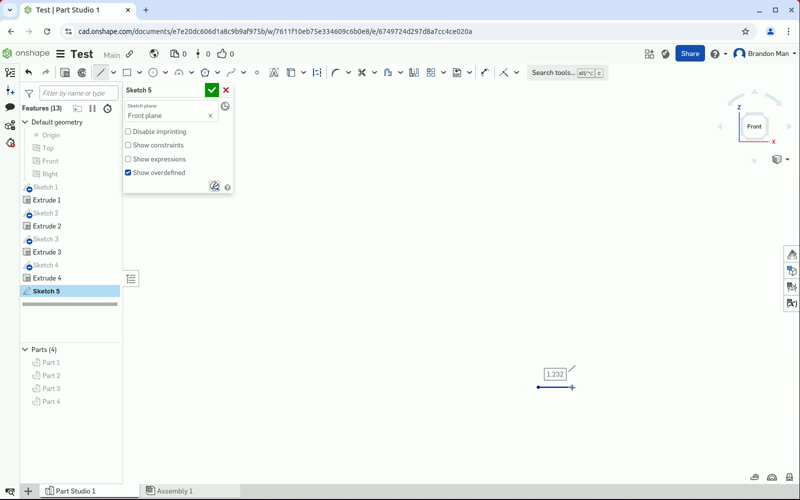
scroll(-6)
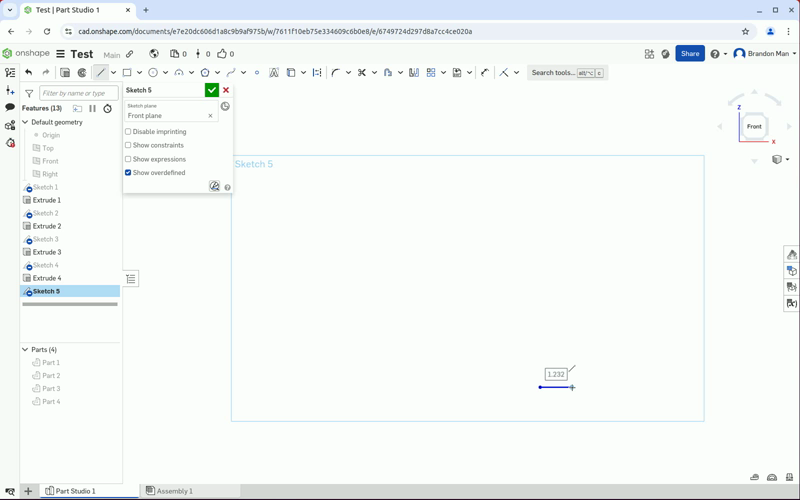
scroll(-6)
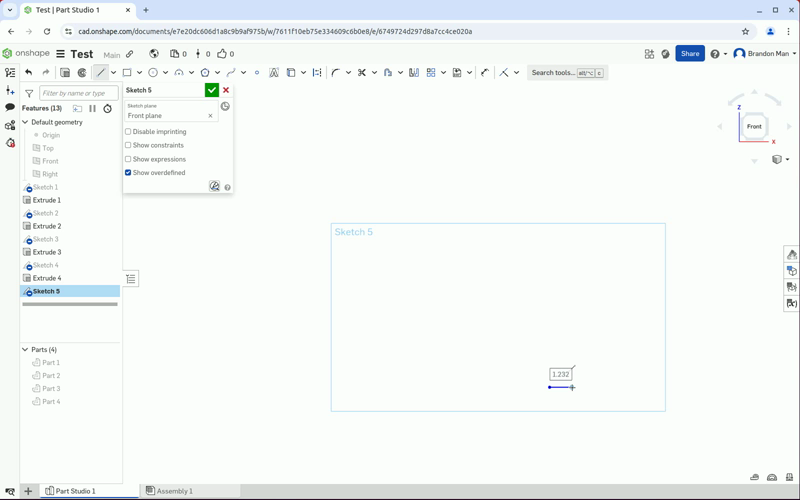
scroll(-6)
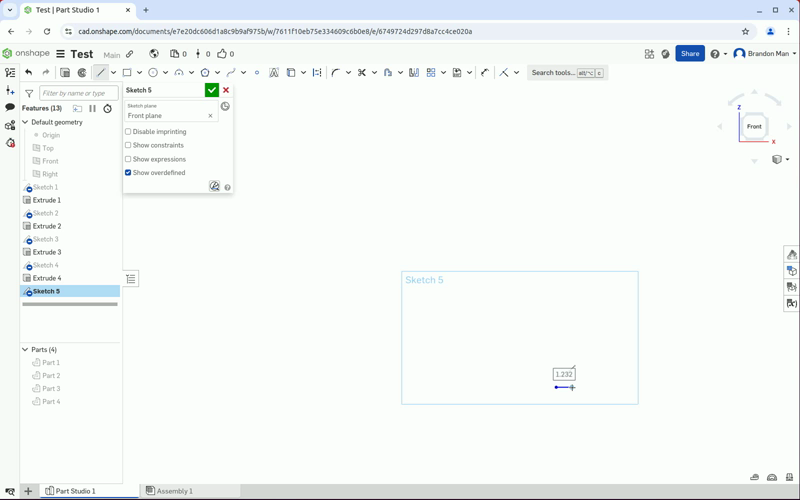
scroll(-6)
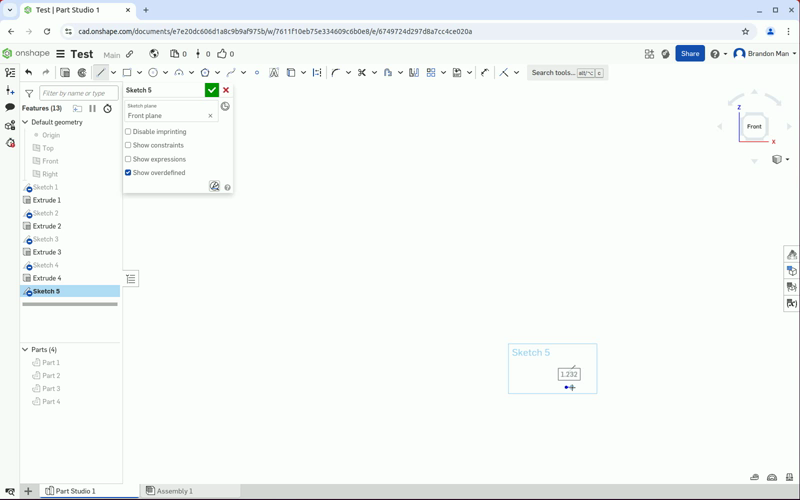
key_up(shift)
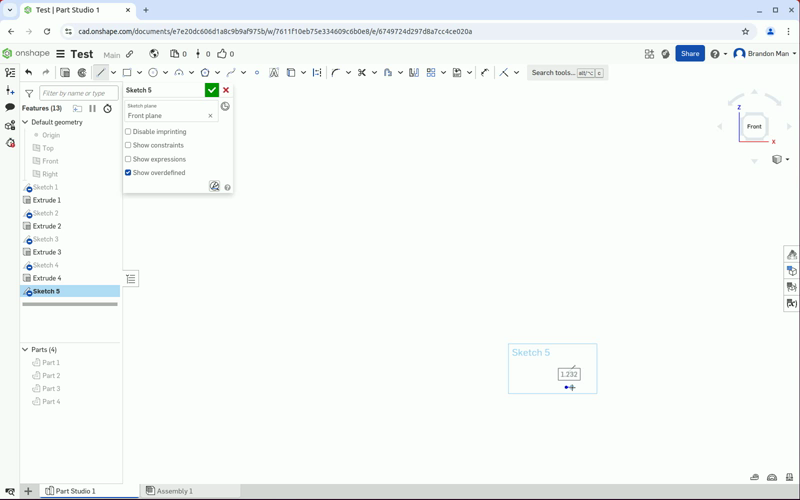
key_down(shift)
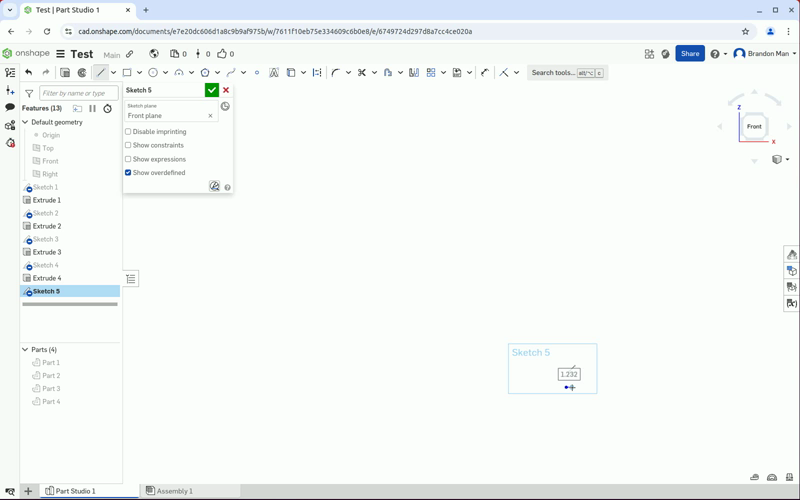
mouse_move(572, 287)
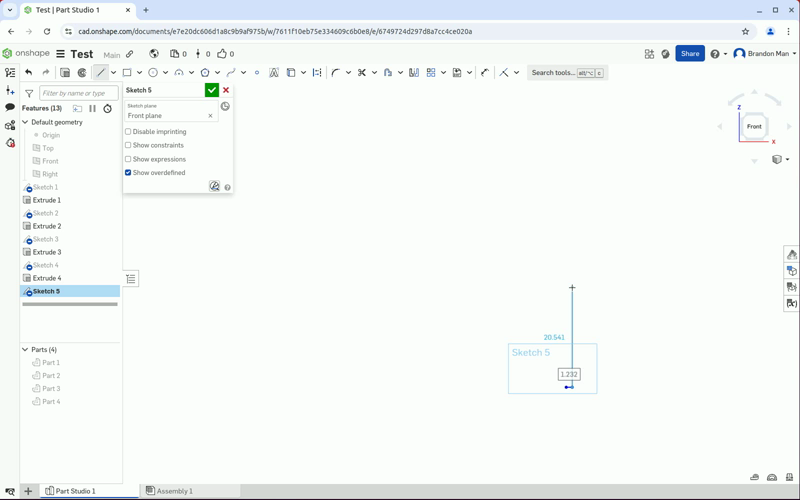
click(572, 287)
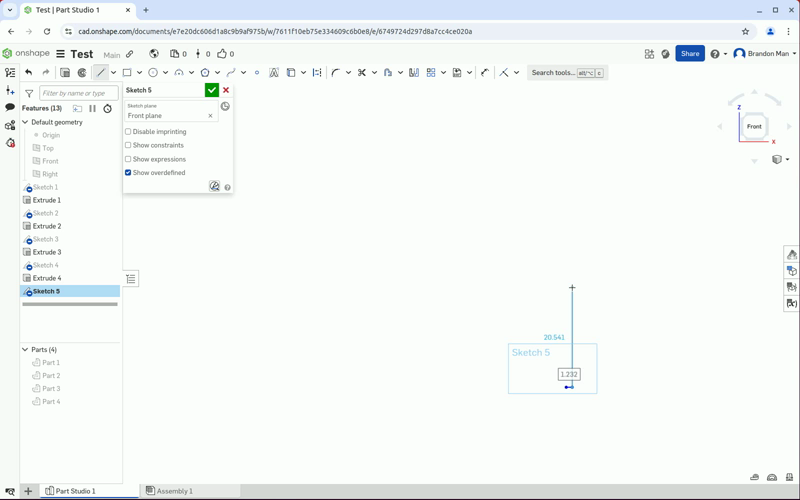
key_up(shift)
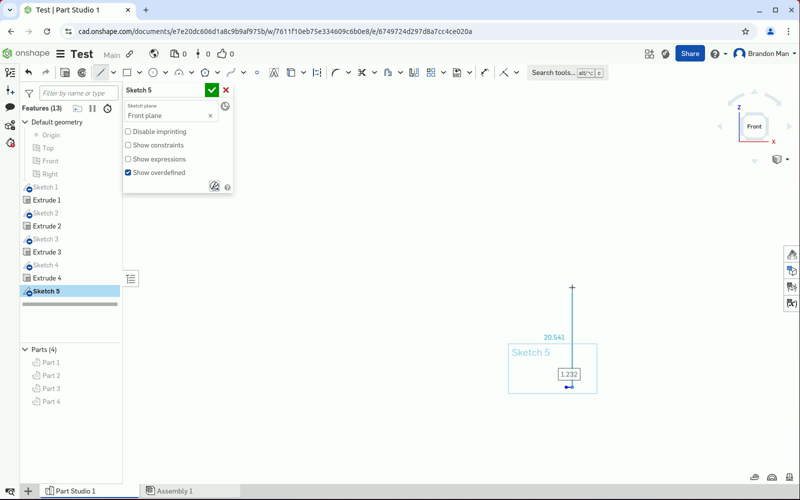
key_down(shift)
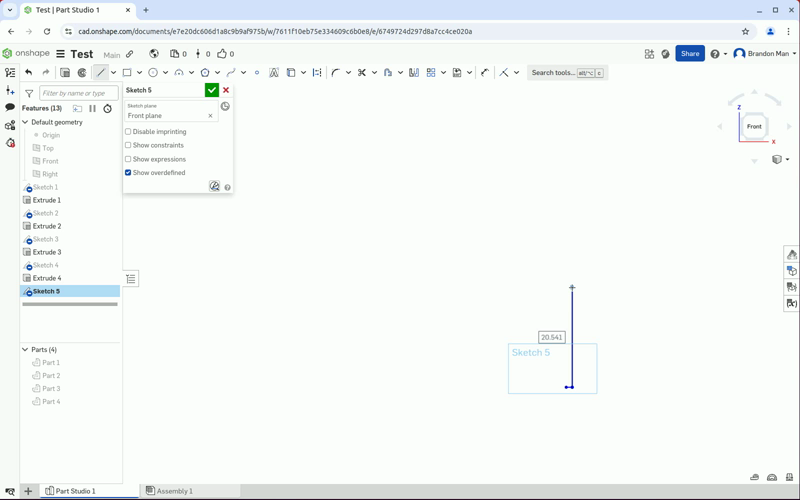
mouse_move(589, 287)
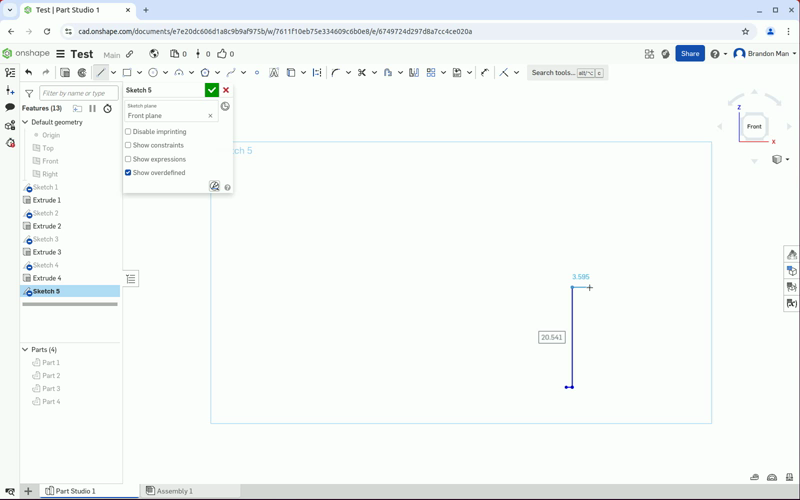
mouse_move(566, 292)
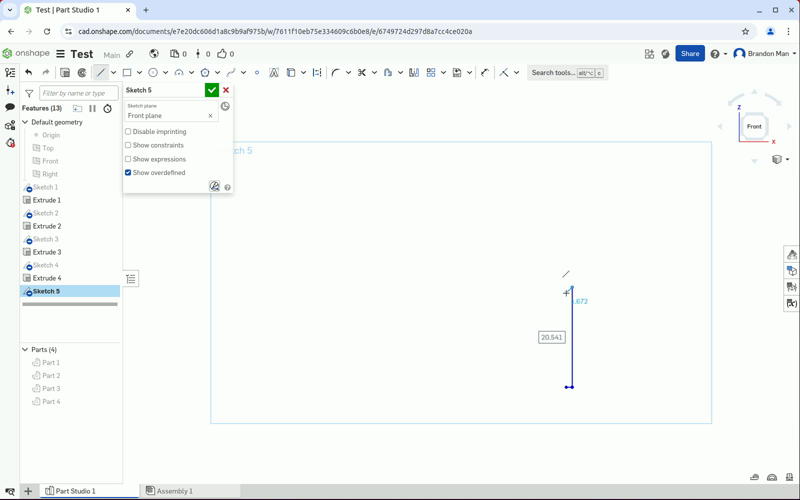
click(566, 292)
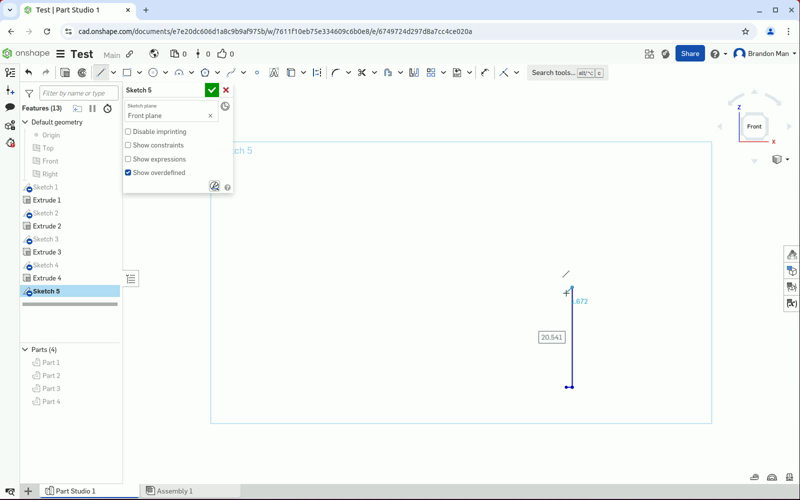
key_up(shift)
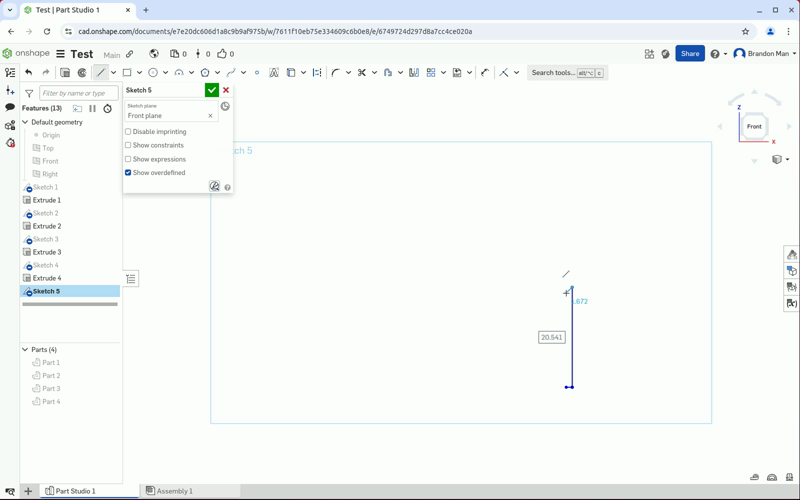
key_down(shift)
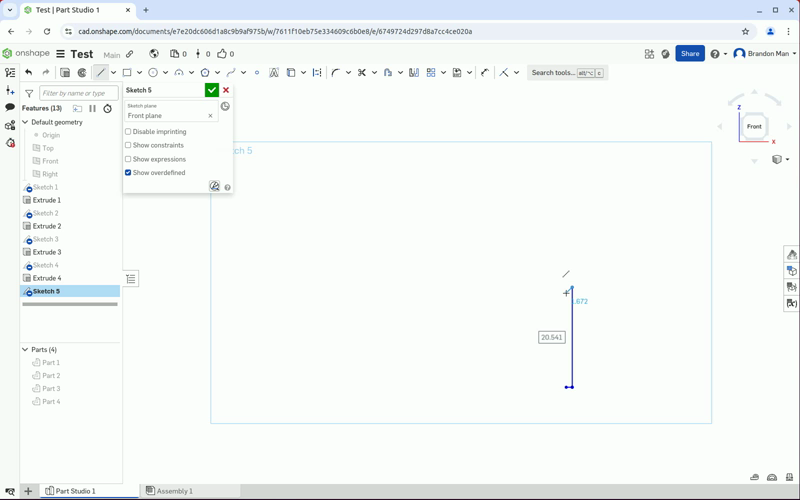
mouse_move(566, 387)
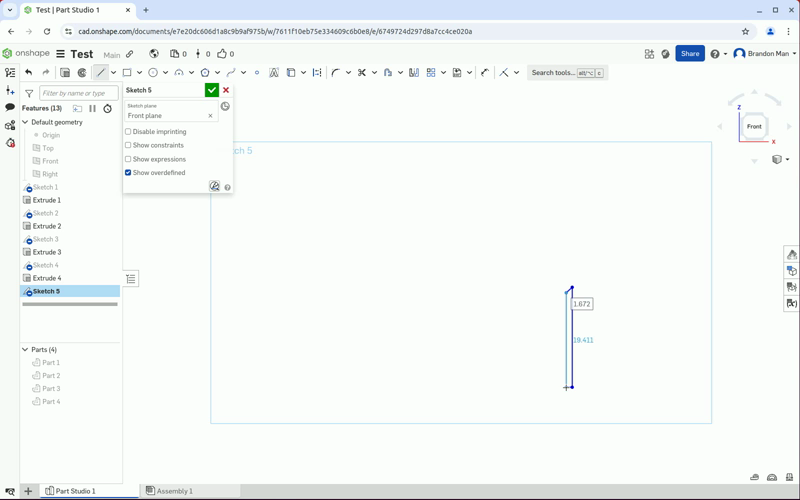
key_up(shift)
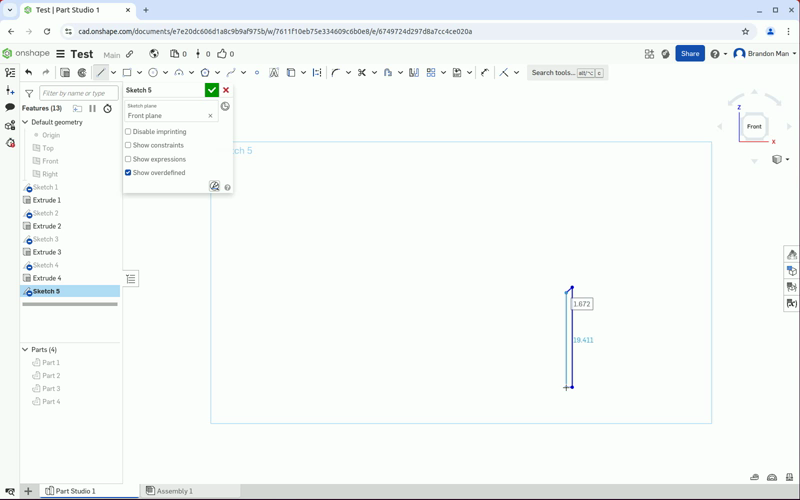
click(566, 387)
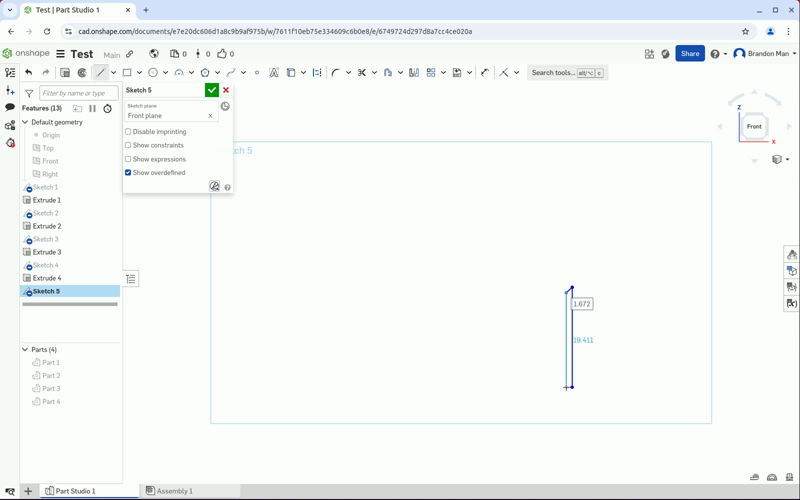
key(esc)
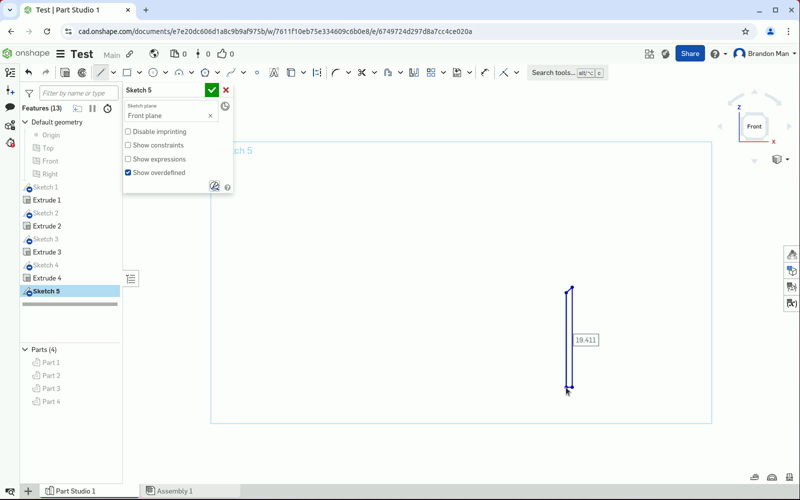
mouse_move(566, 317)
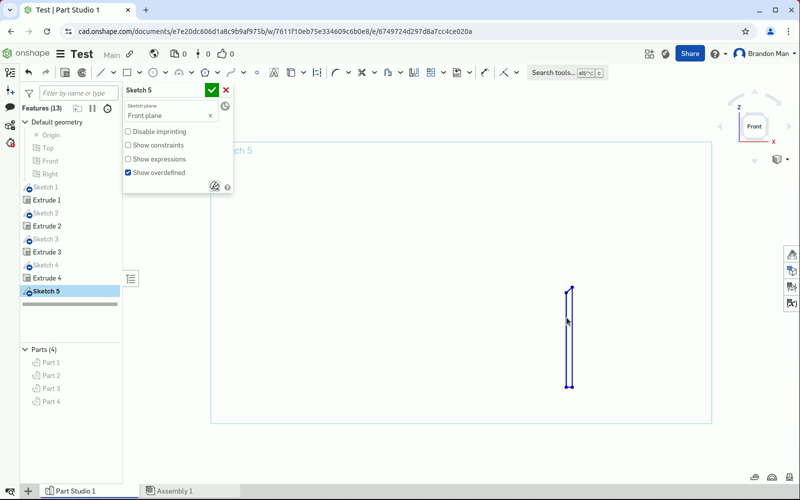
scroll(6)
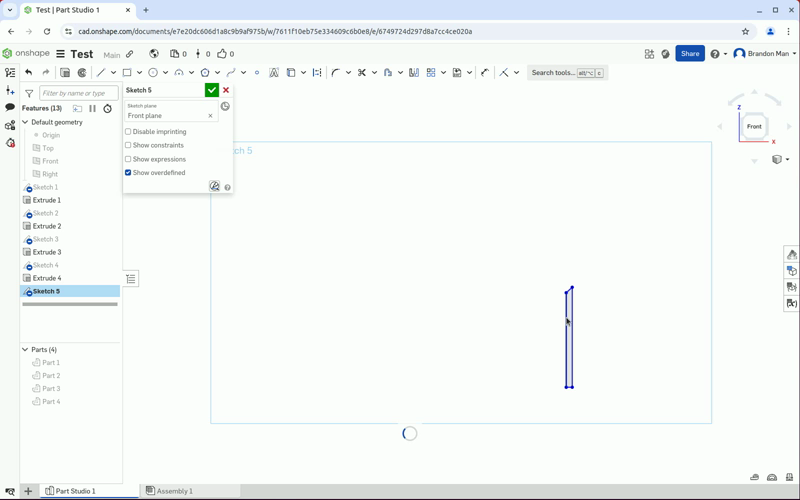
scroll(6)
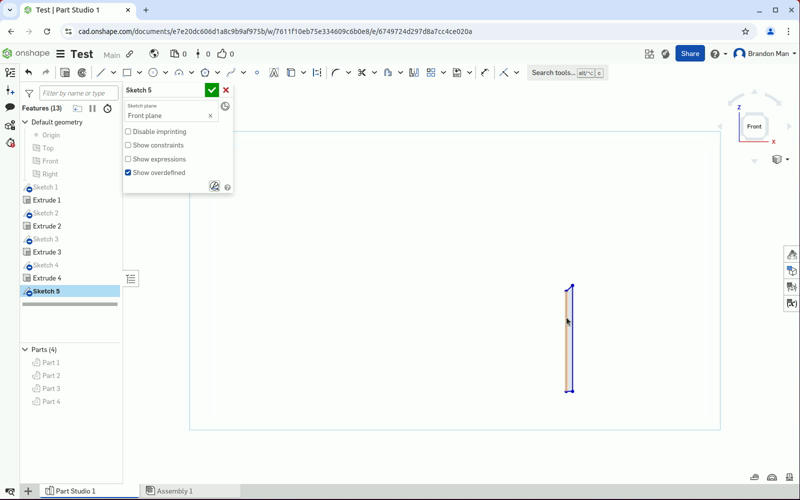
scroll(6)
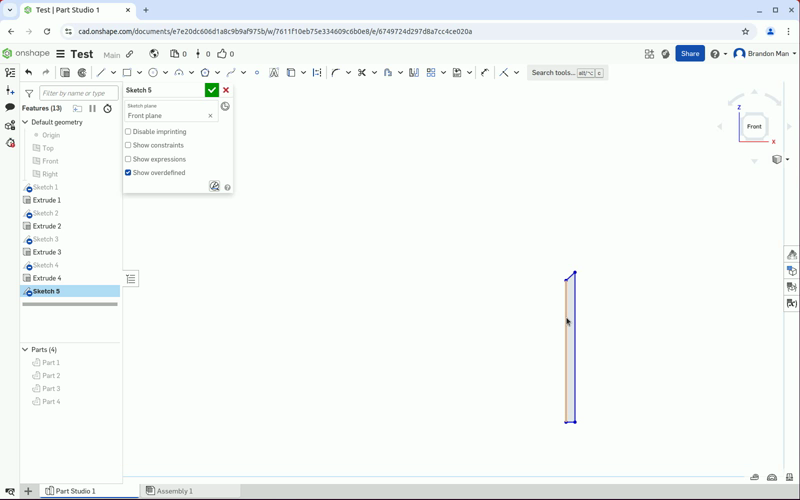
scroll(6)
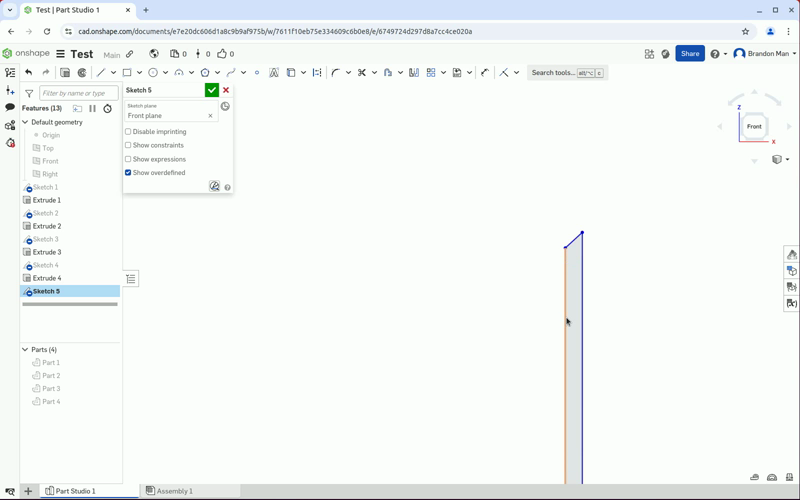
scroll(6)
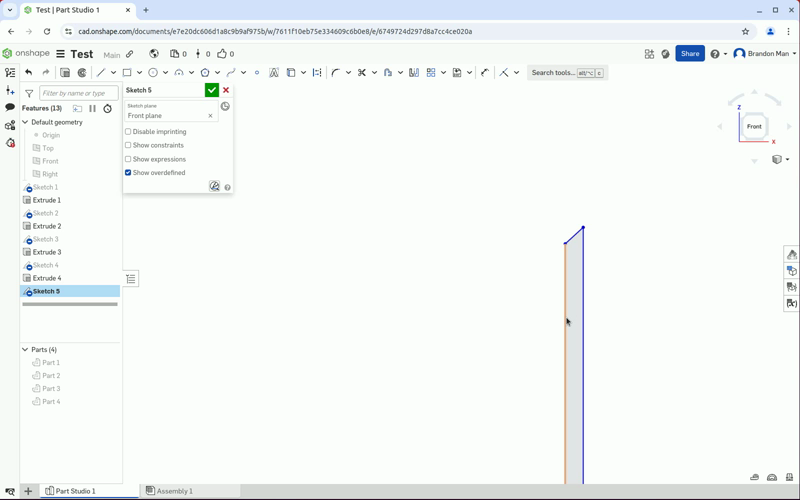
scroll(6)
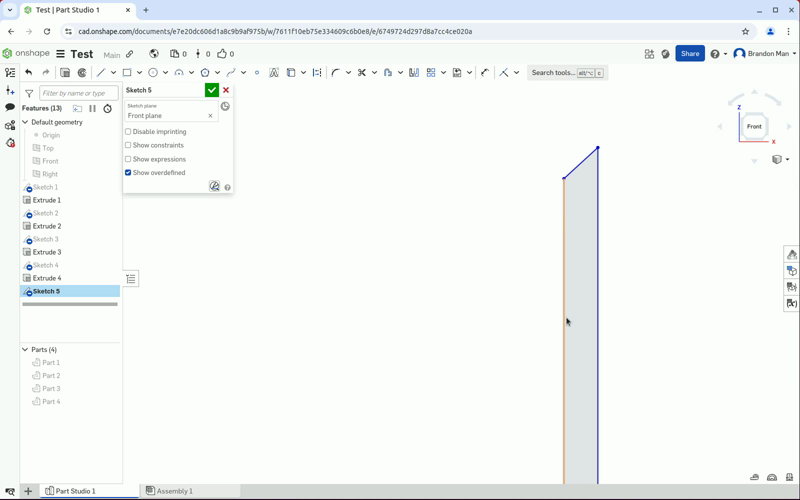
scroll(6)
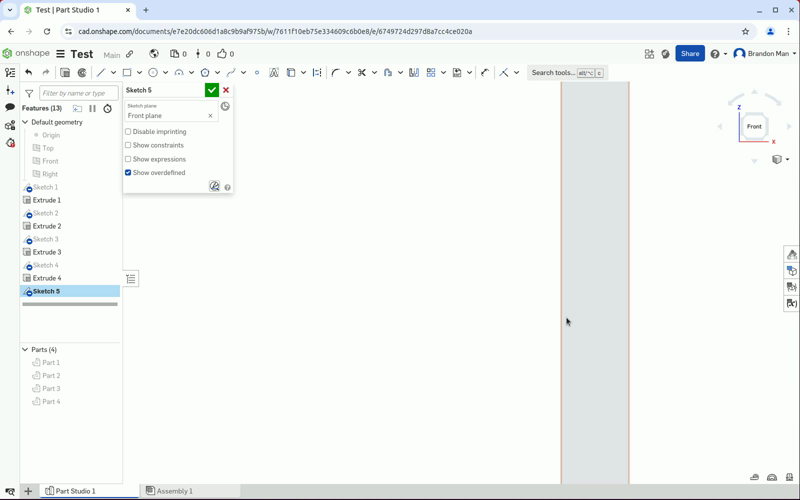
click(566, 317)
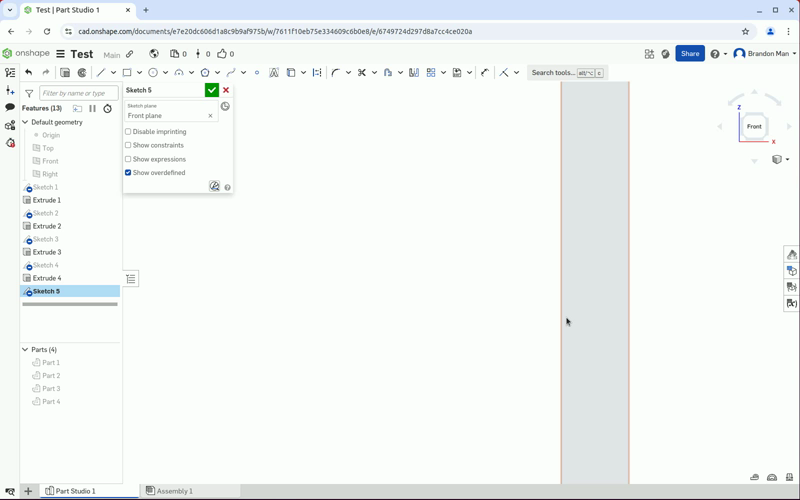
scroll(-6)
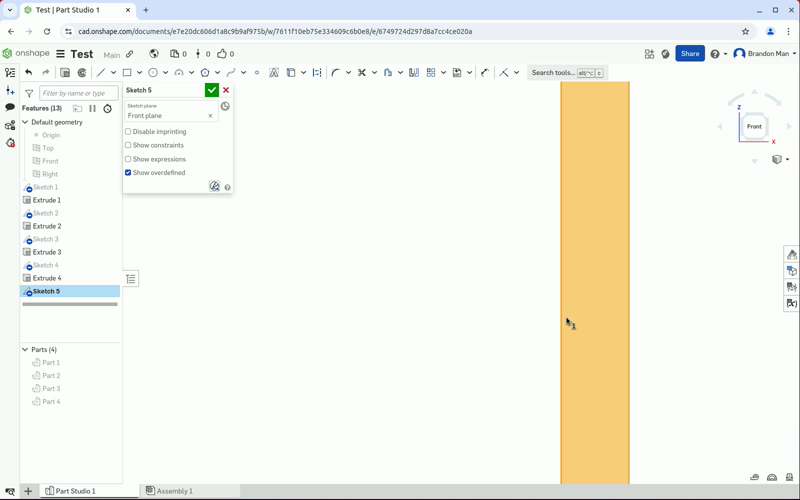
scroll(-6)
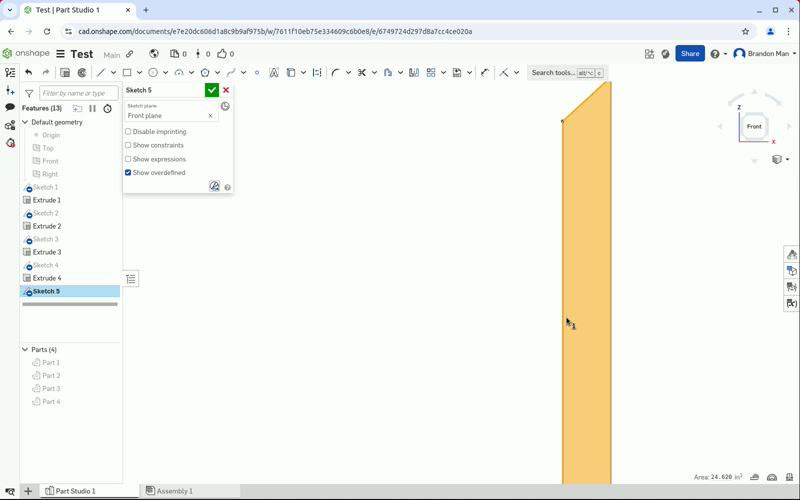
scroll(-6)
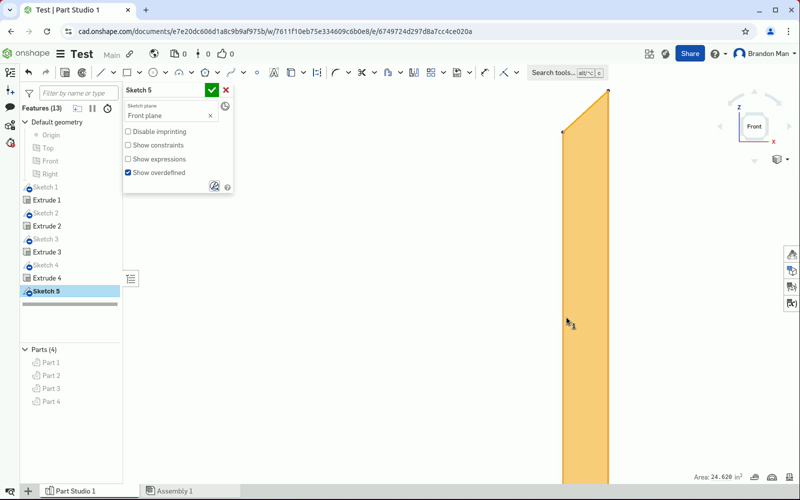
scroll(-6)
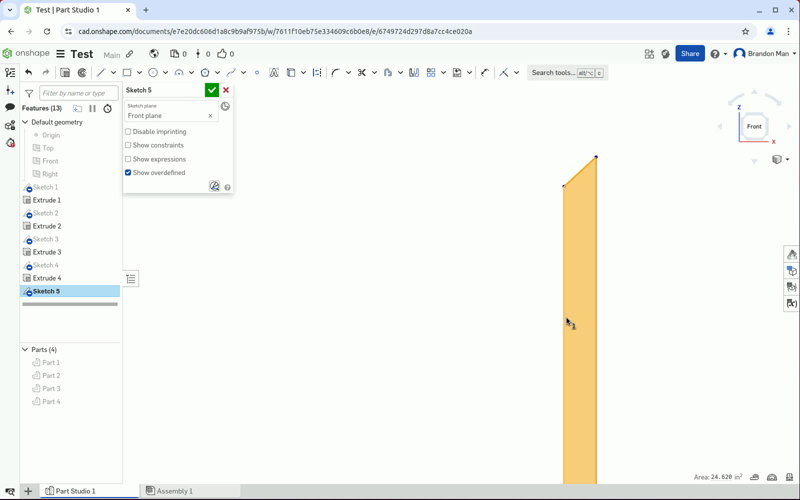
scroll(-6)
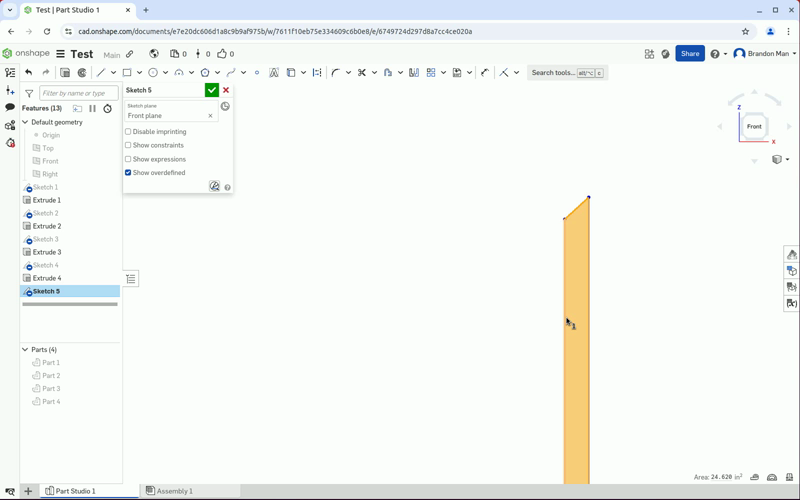
scroll(-6)
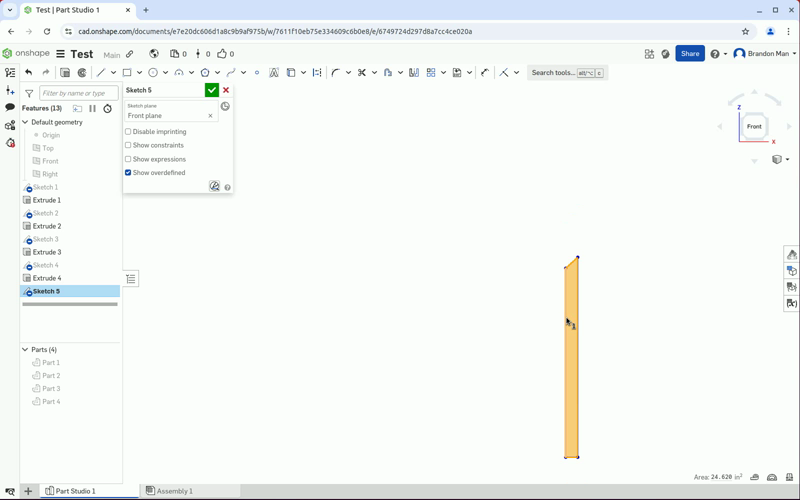
scroll(-6)
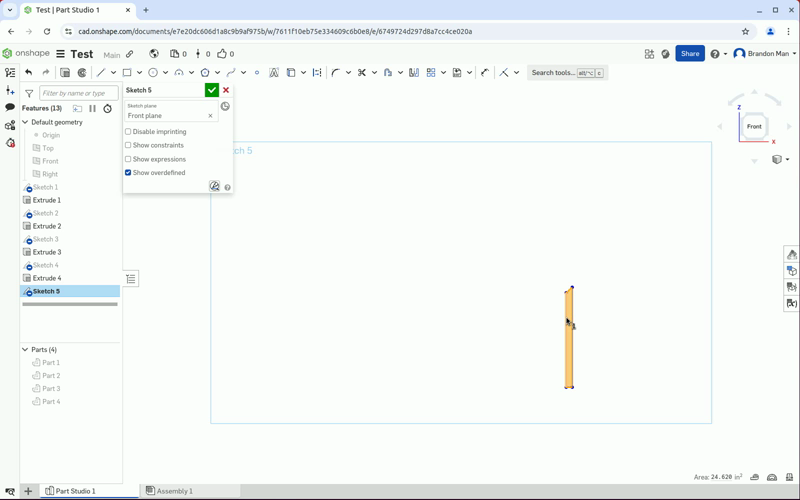
mouse_move(73, 352)
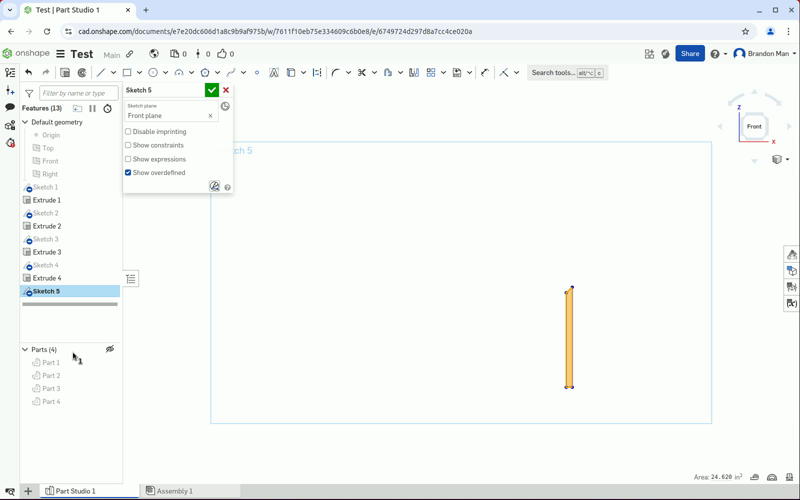
key(shift+y)
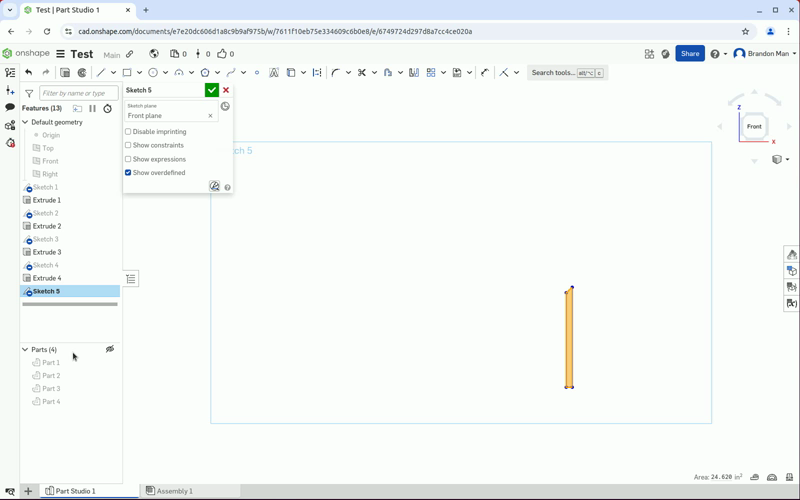
key(shift+e)
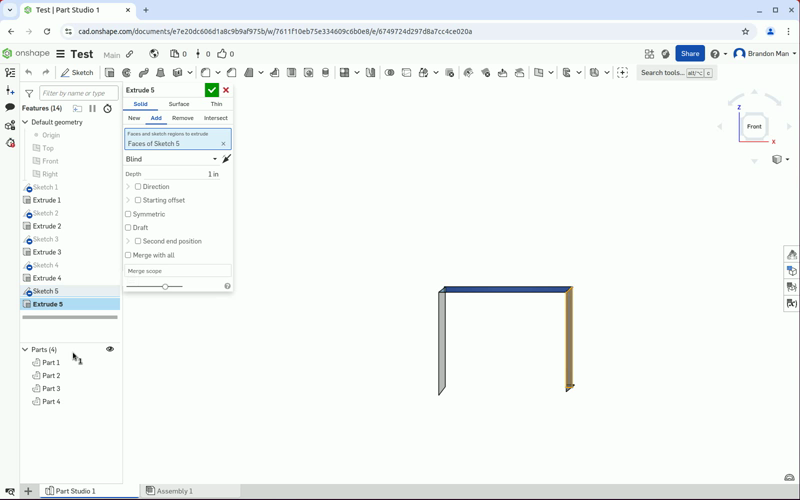
mouse_move(143, 106)
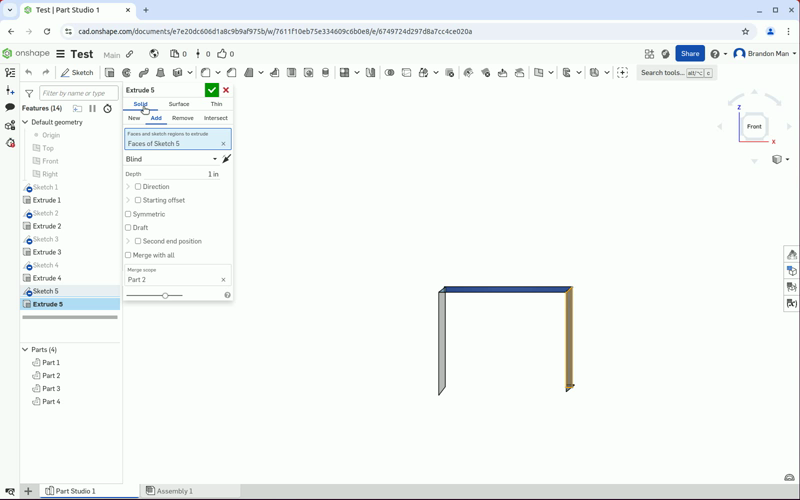
click(143, 106)
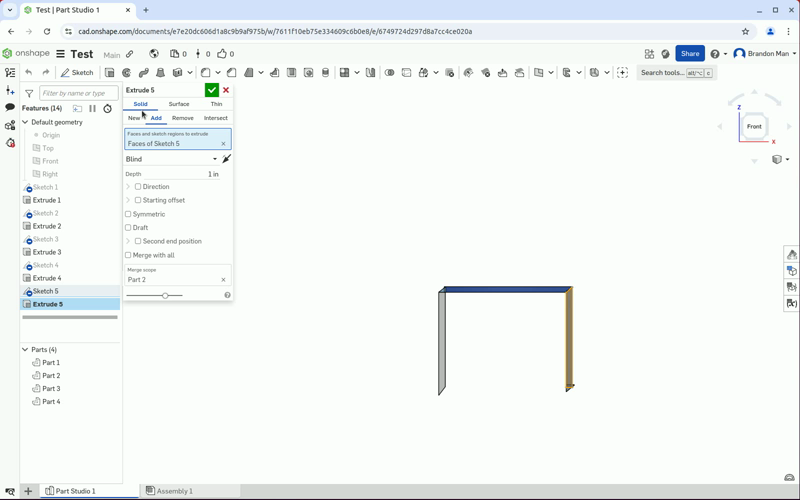
mouse_move(137, 120)
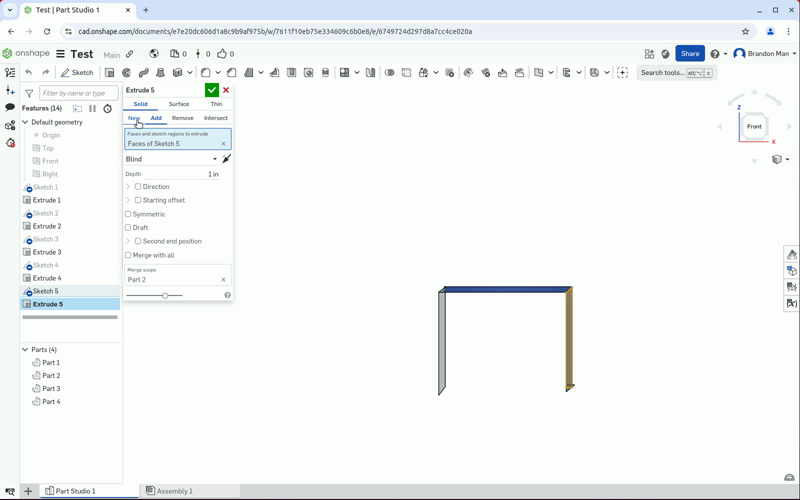
click(137, 120)
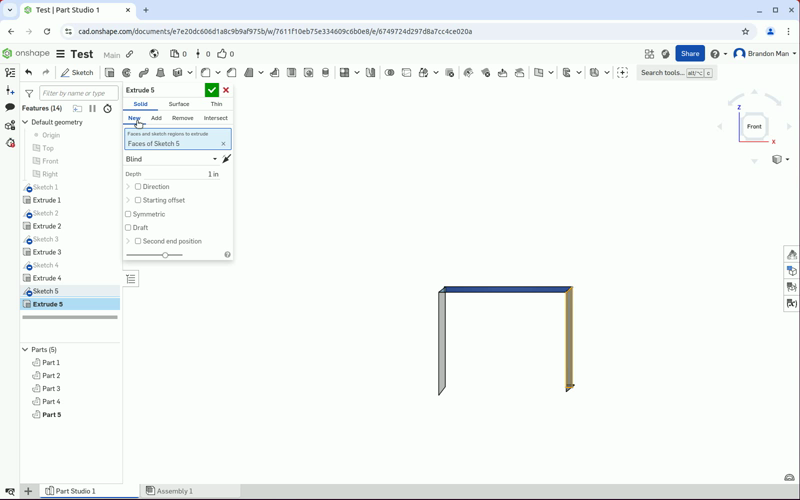
key(tab, 4)
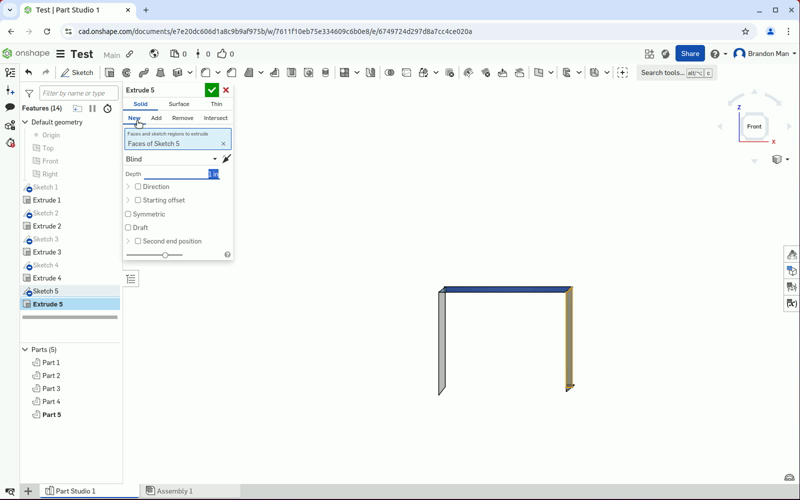
text(4.814)
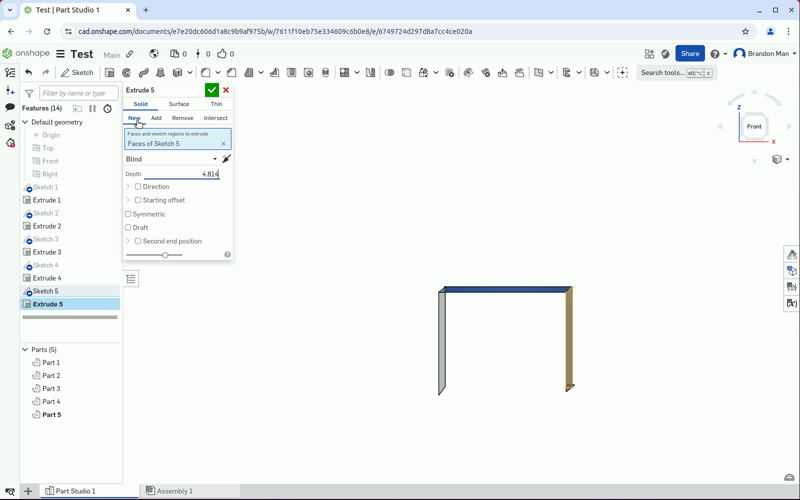
key(enter)
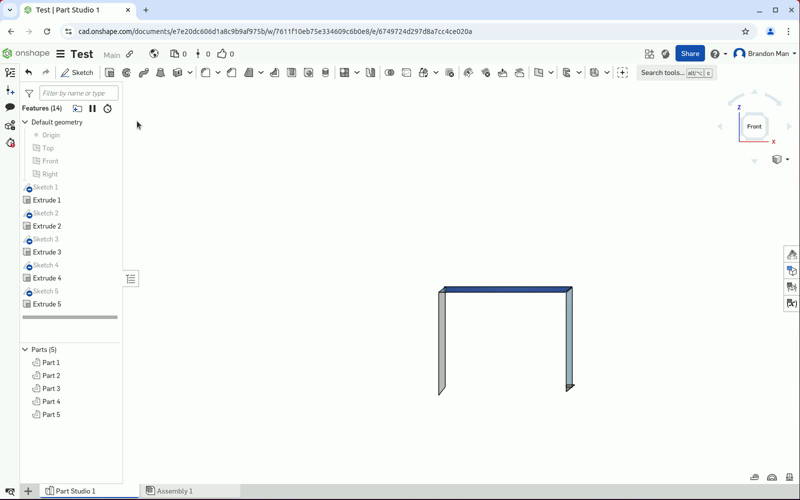
key(shift+h)
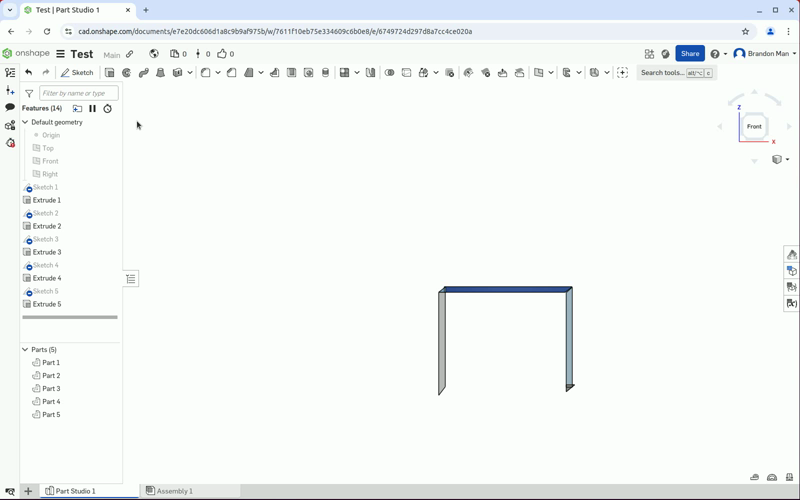
key(shift+h)
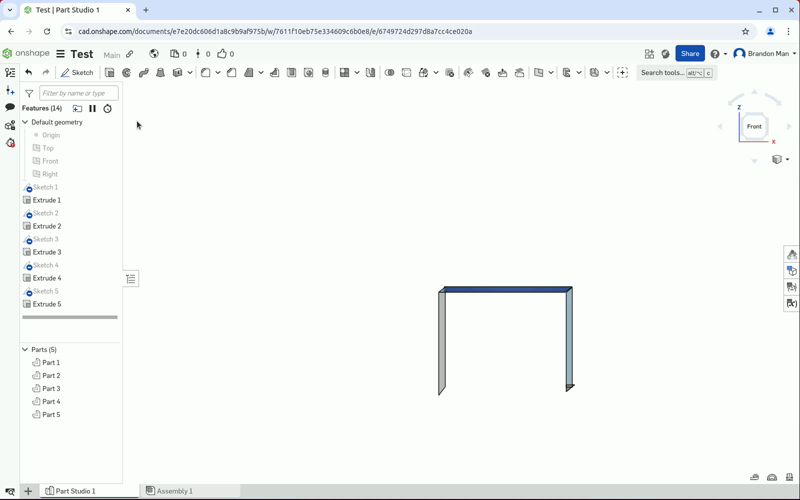
mouse_move(73, 189)
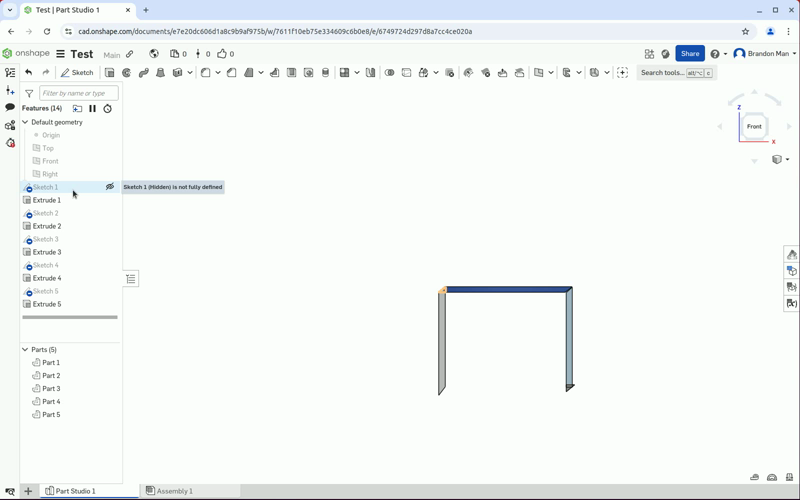
click(73, 189)
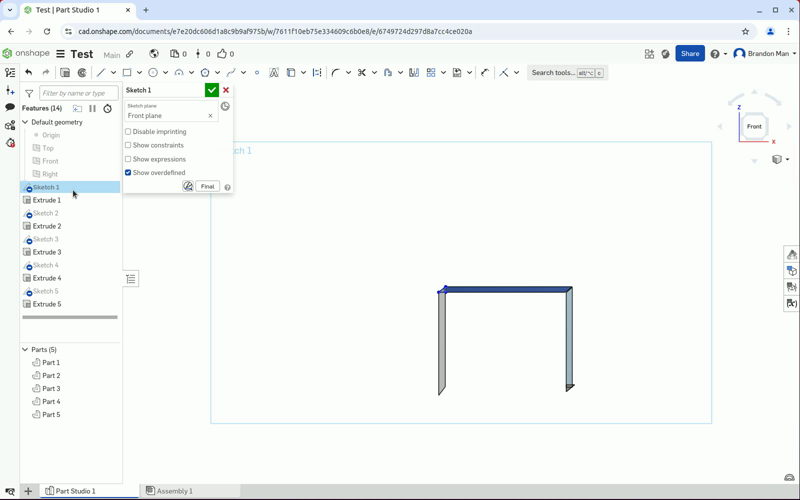
mouse_move(229, 92)
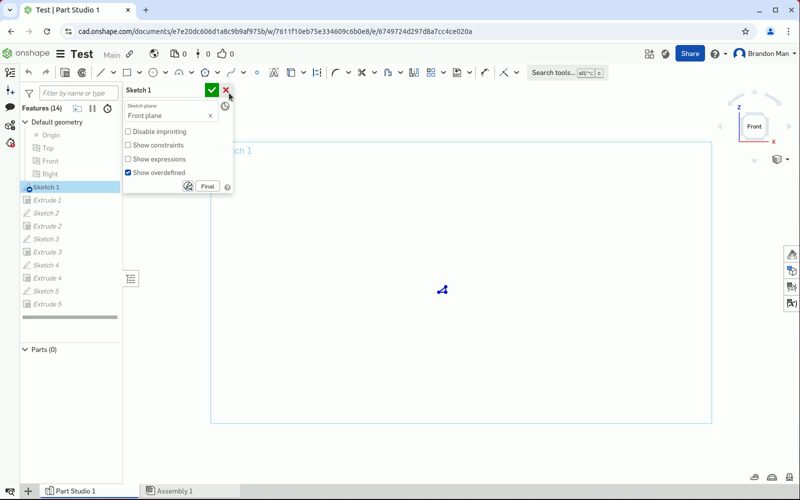
click(229, 92)
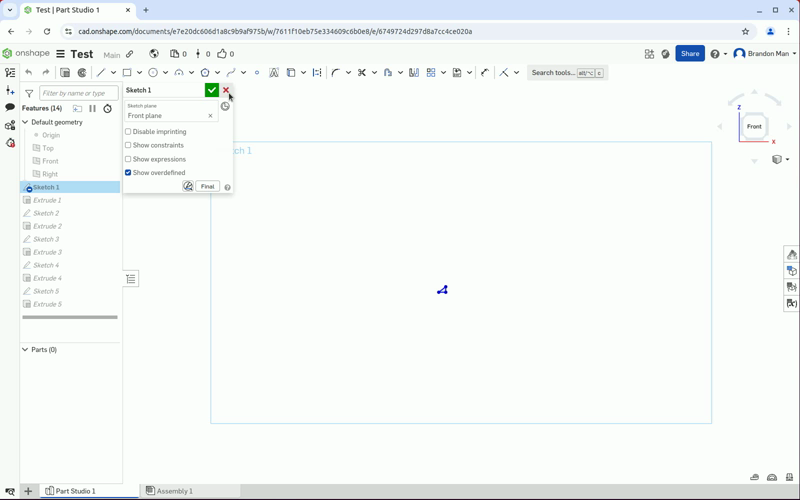
key(shift+s)
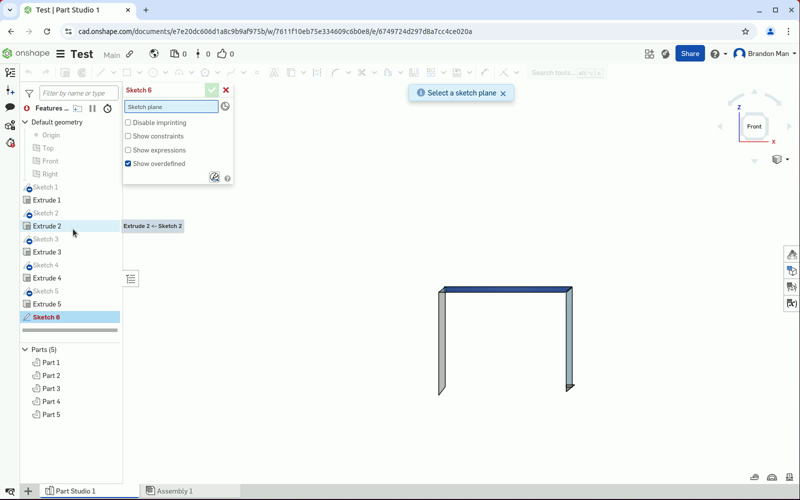
scroll(3)
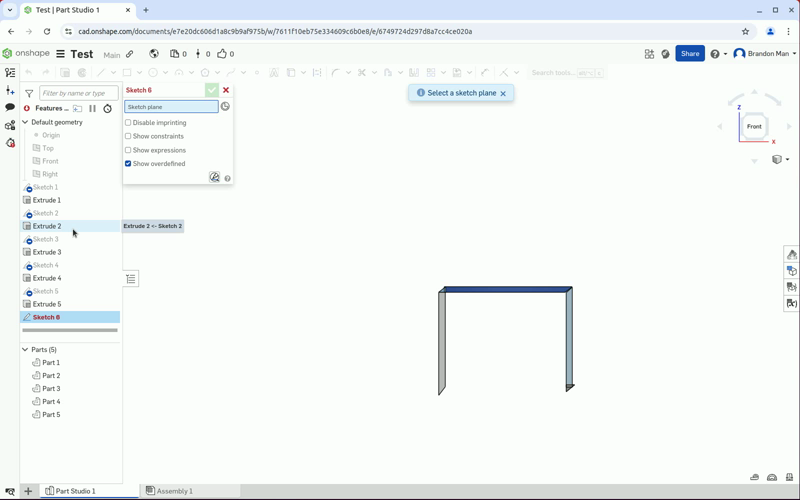
mouse_move(73, 163)
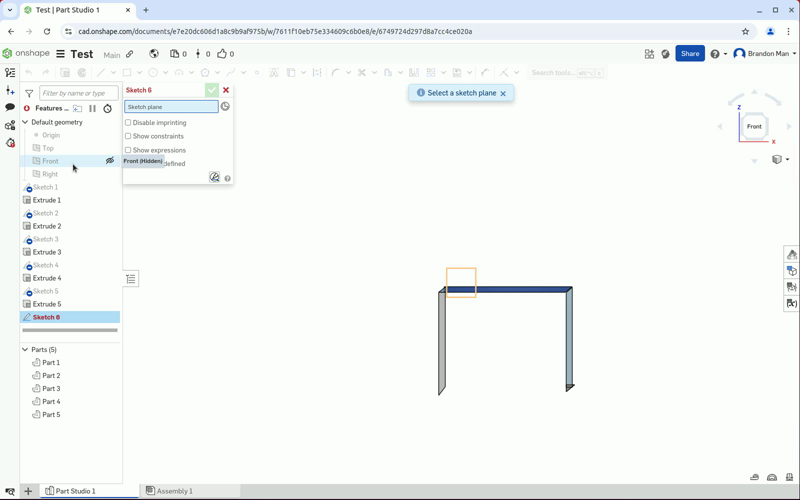
click(73, 163)
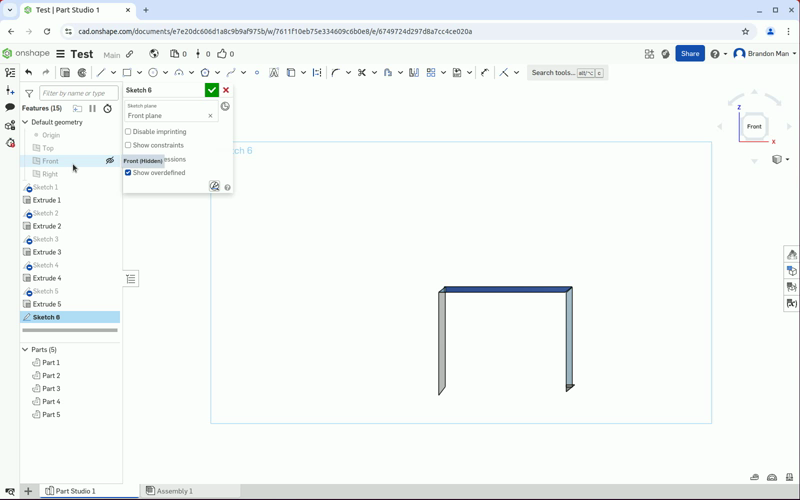
mouse_move(73, 352)
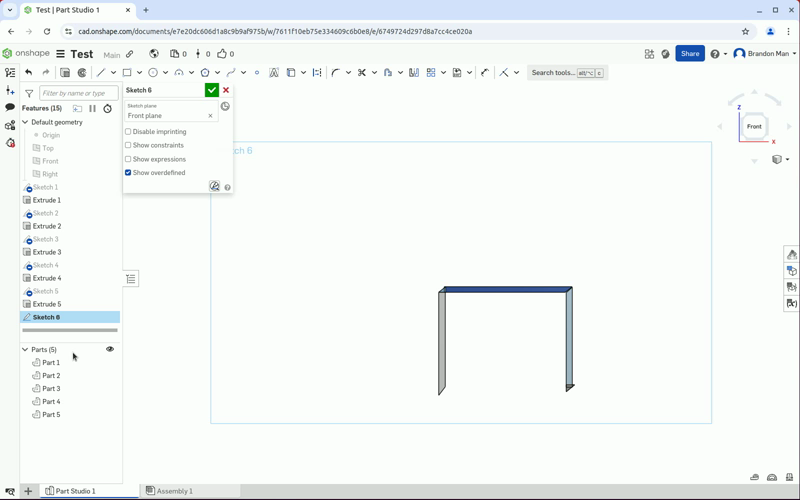
key(y)
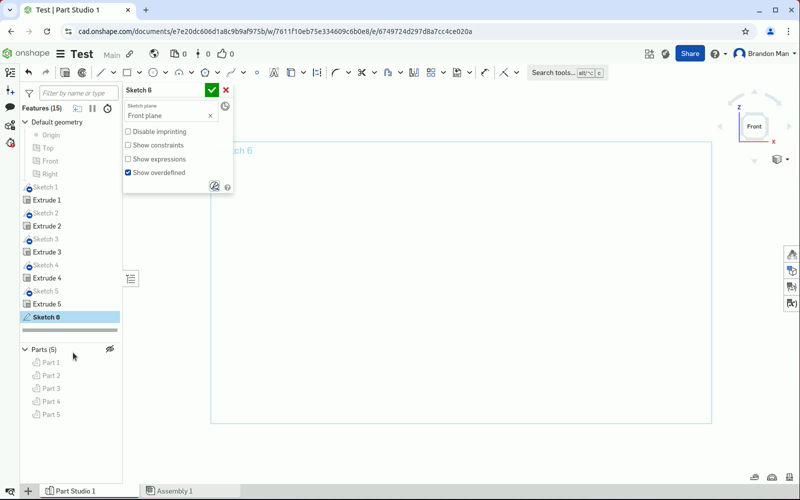
key(l)
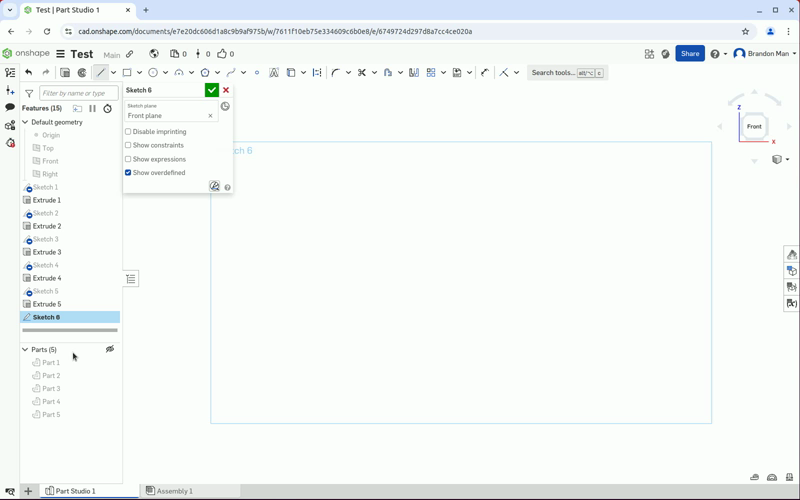
key_down(shift)
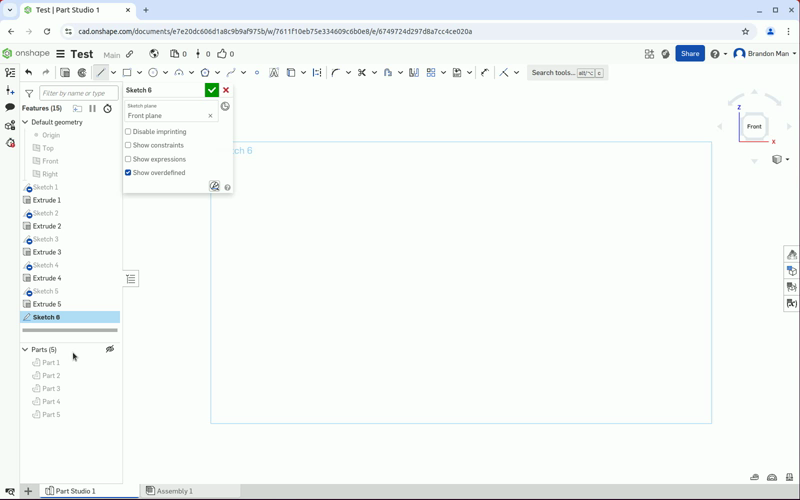
mouse_move(438, 395)
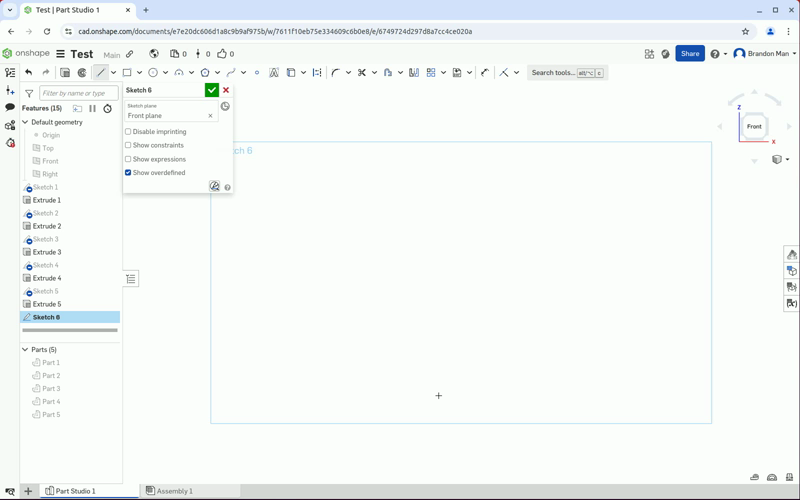
click(438, 395)
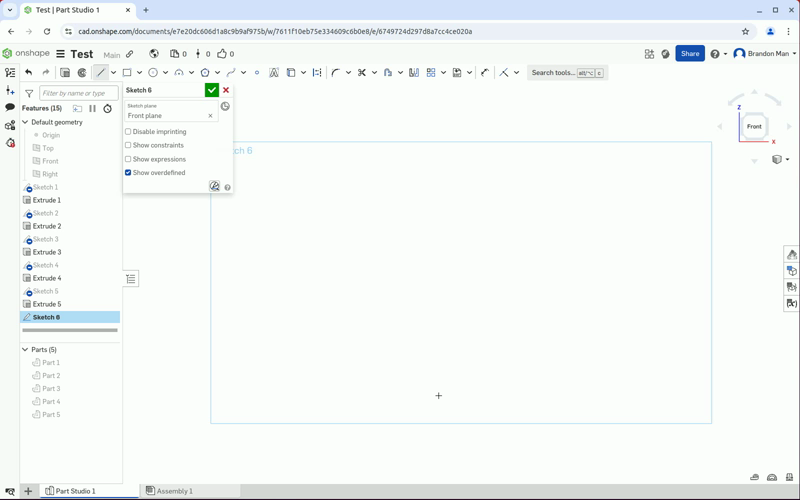
key_up(shift)
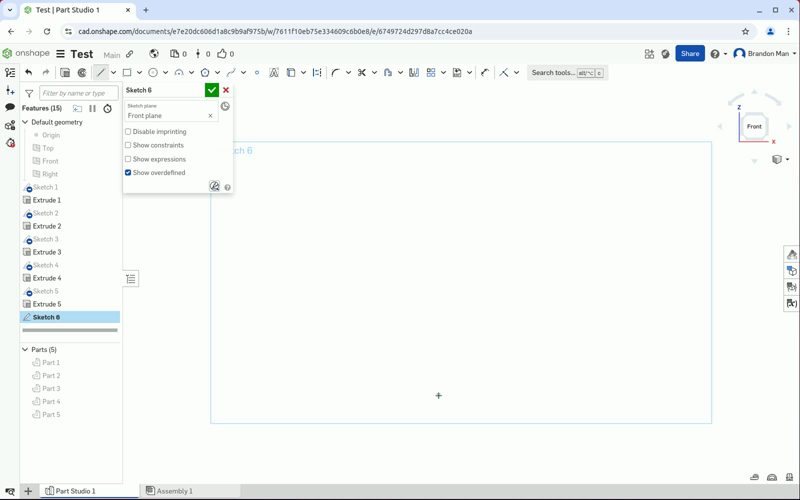
key_down(shift)
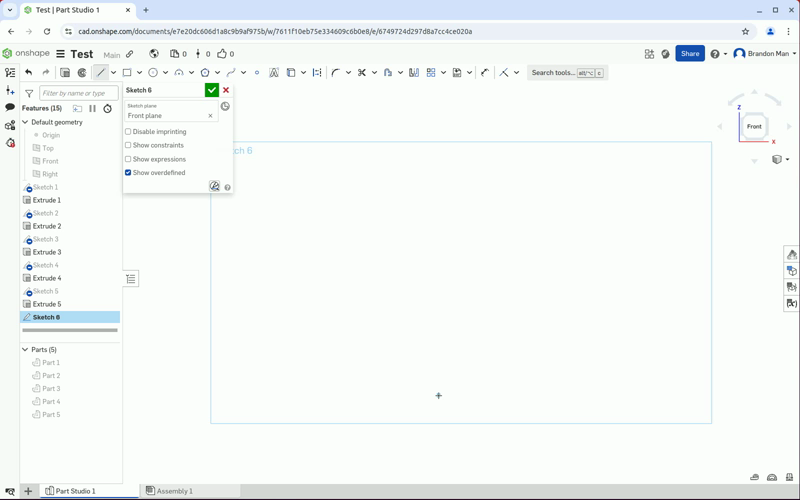
mouse_move(566, 392)
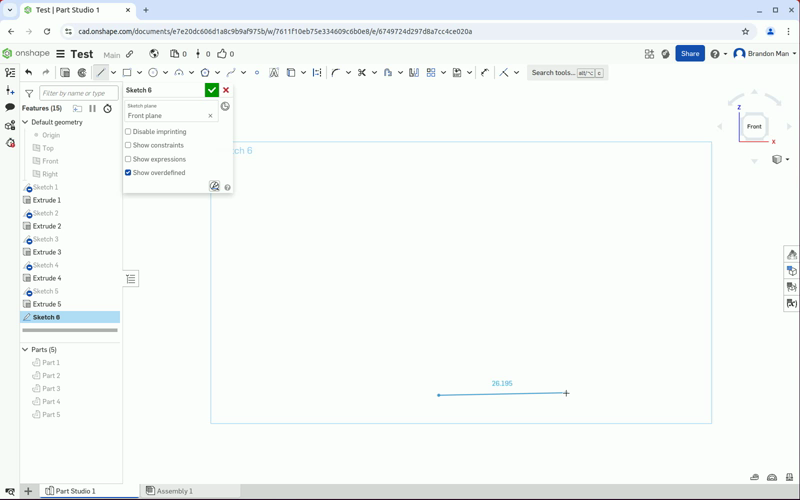
click(566, 392)
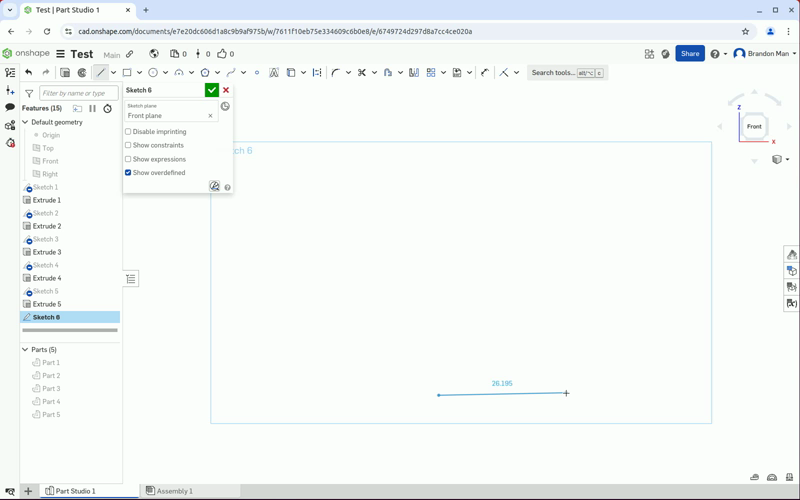
key_up(shift)
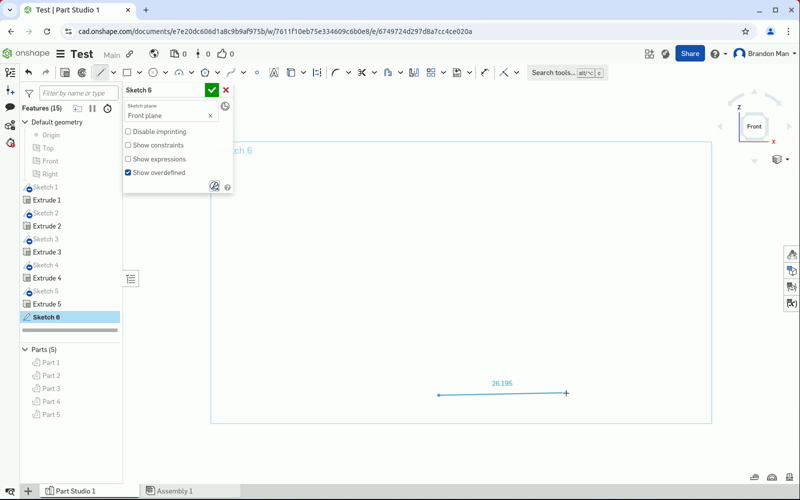
key_down(shift)
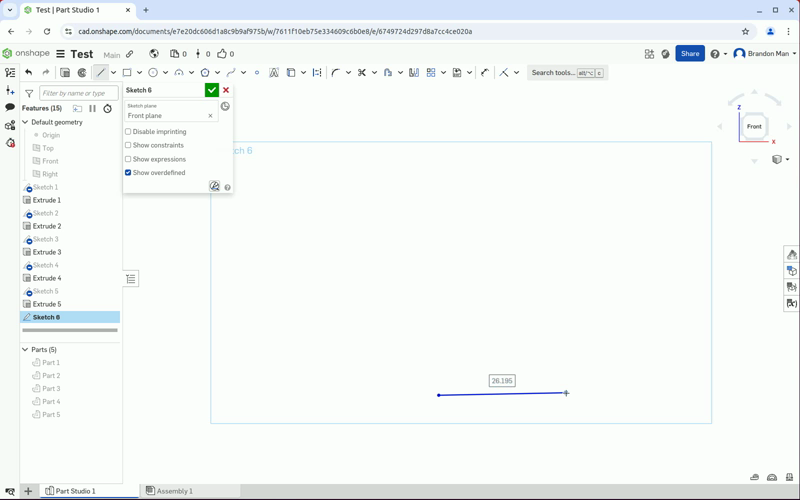
mouse_move(589, 392)
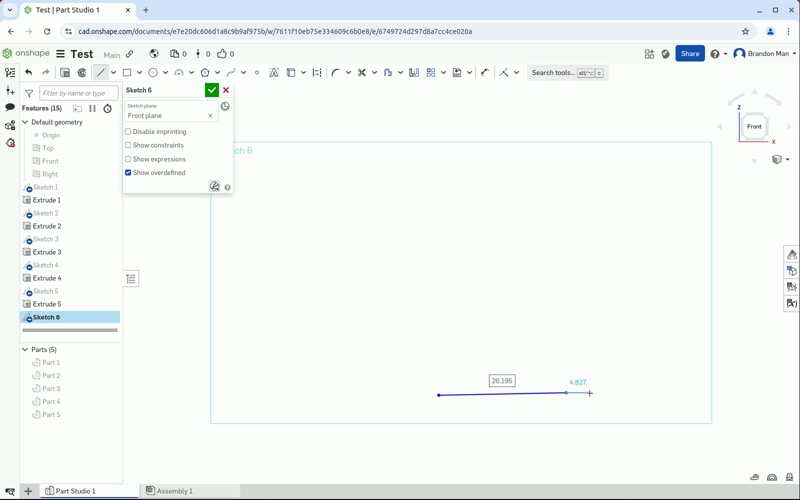
mouse_move(566, 387)
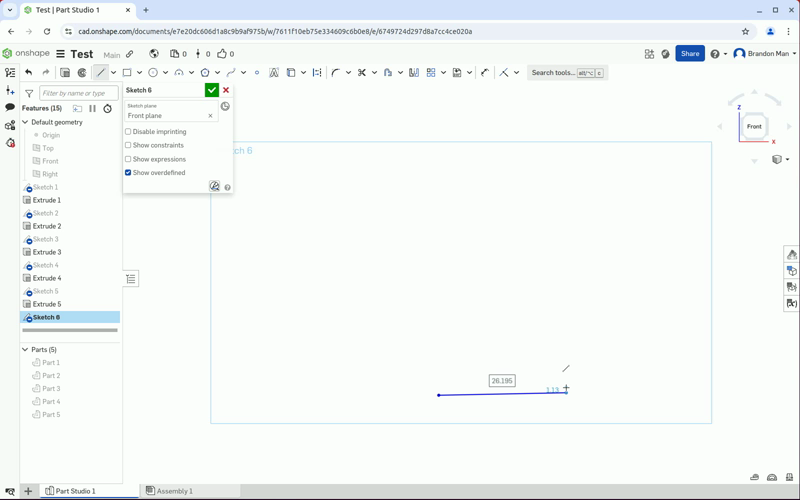
scroll(6)
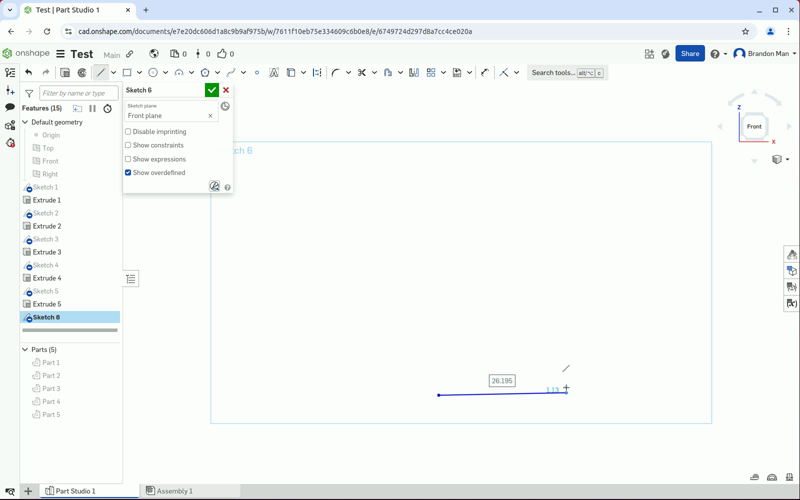
scroll(6)
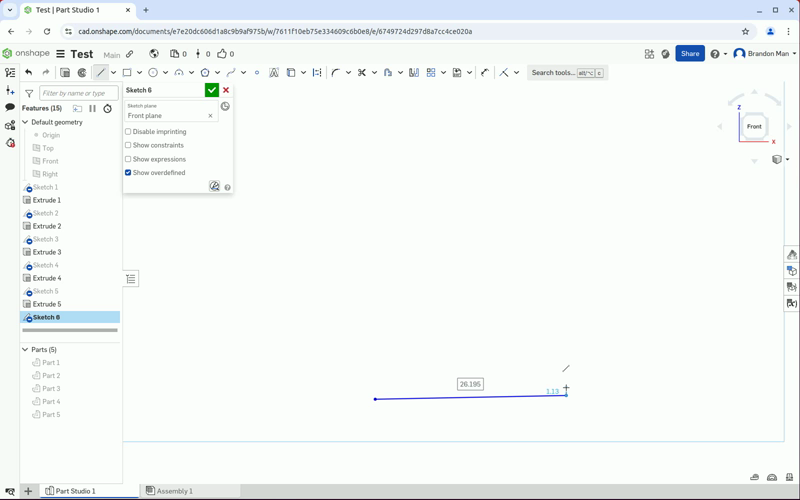
scroll(6)
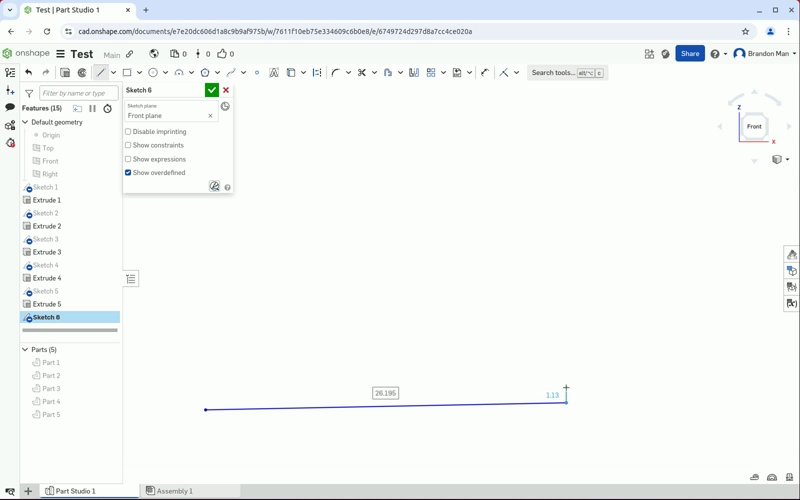
scroll(6)
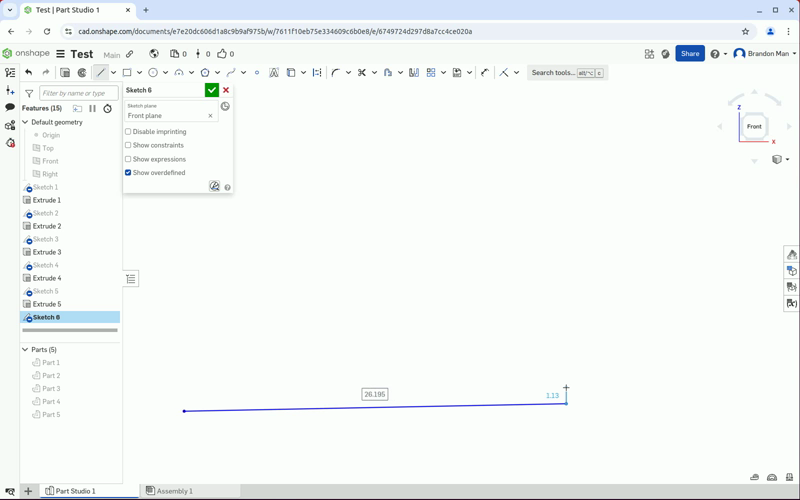
scroll(6)
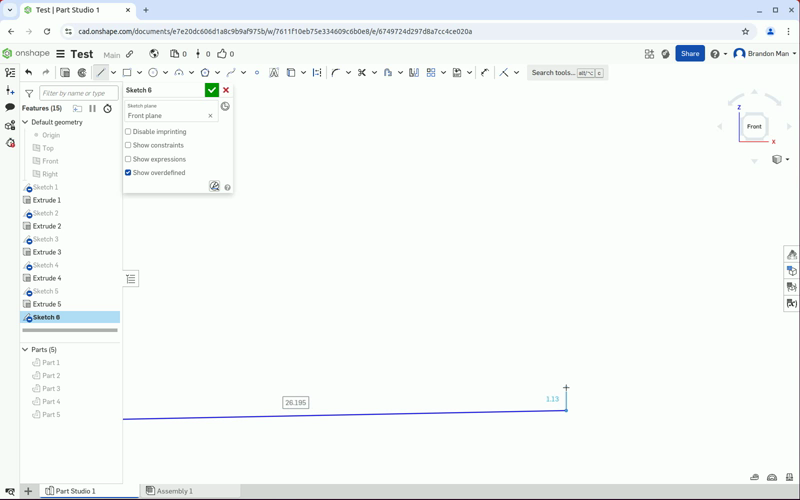
scroll(6)
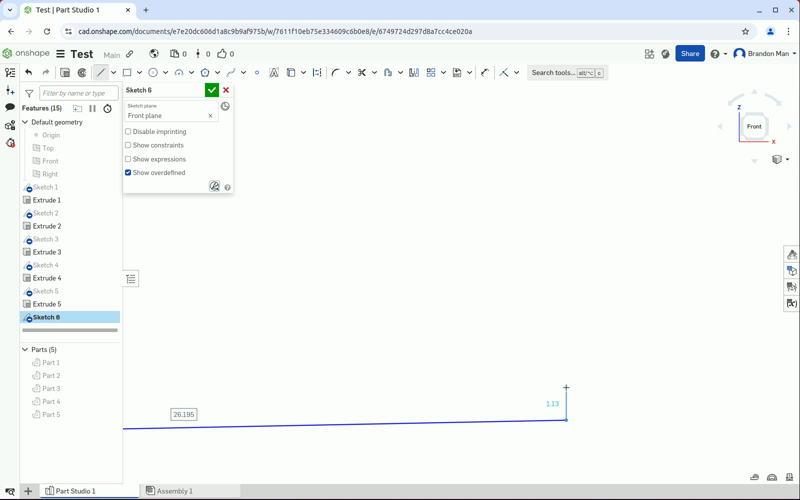
scroll(6)
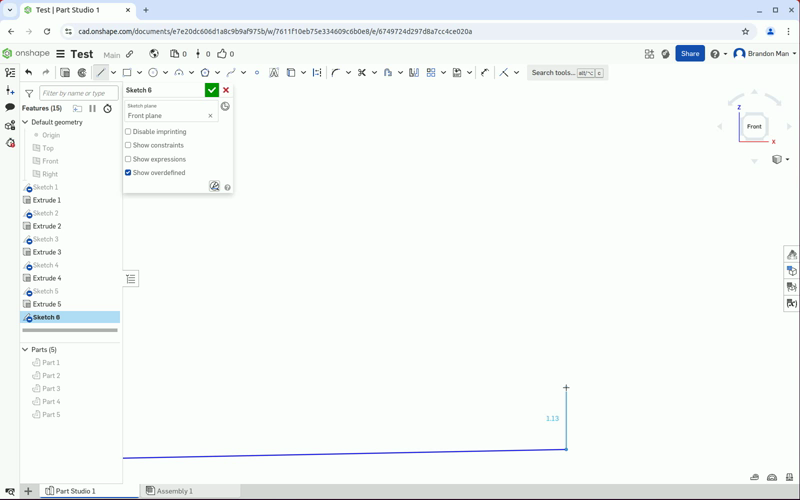
click(566, 387)
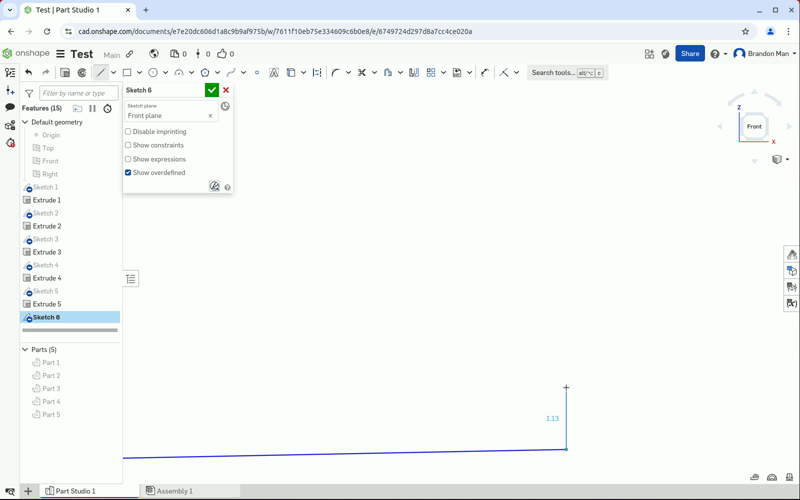
scroll(-6)
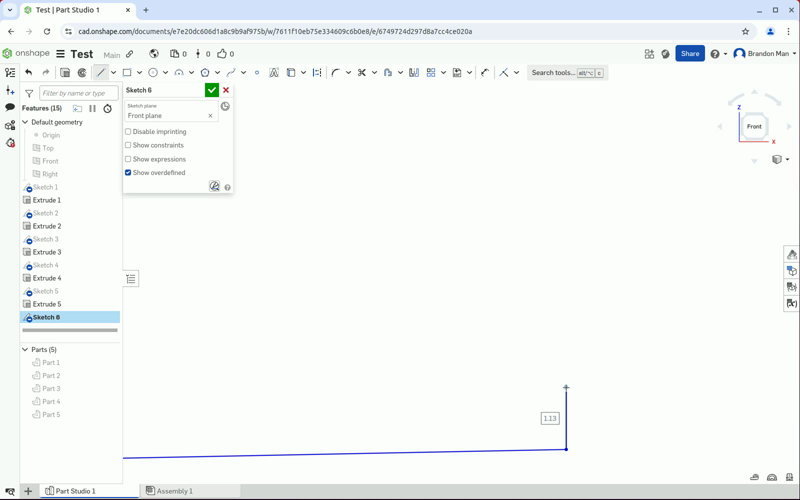
scroll(-6)
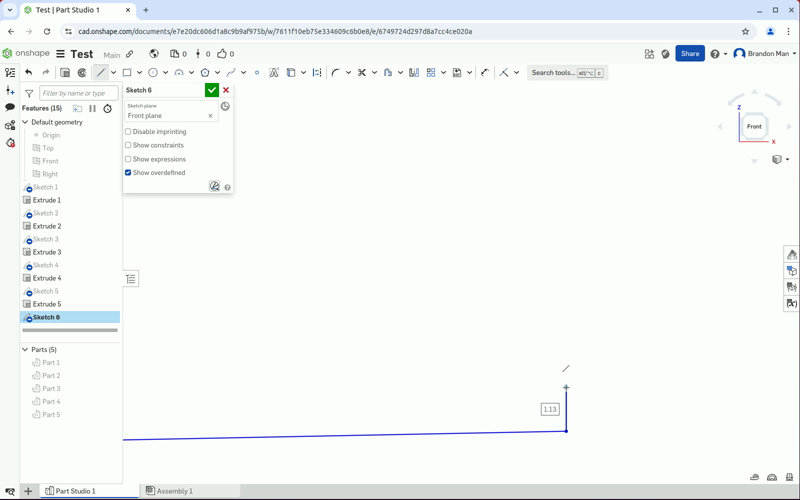
scroll(-6)
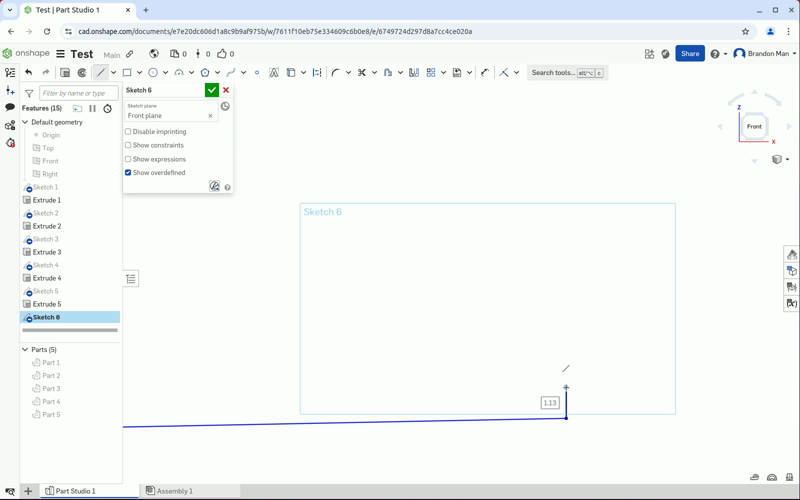
scroll(-6)
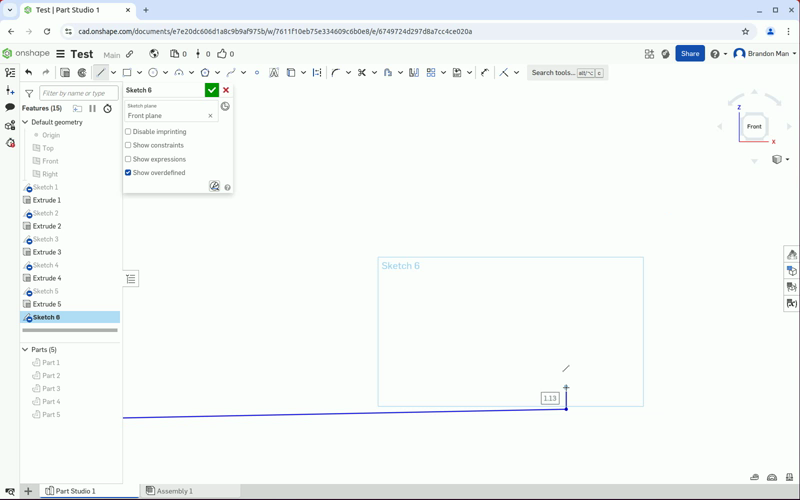
scroll(-6)
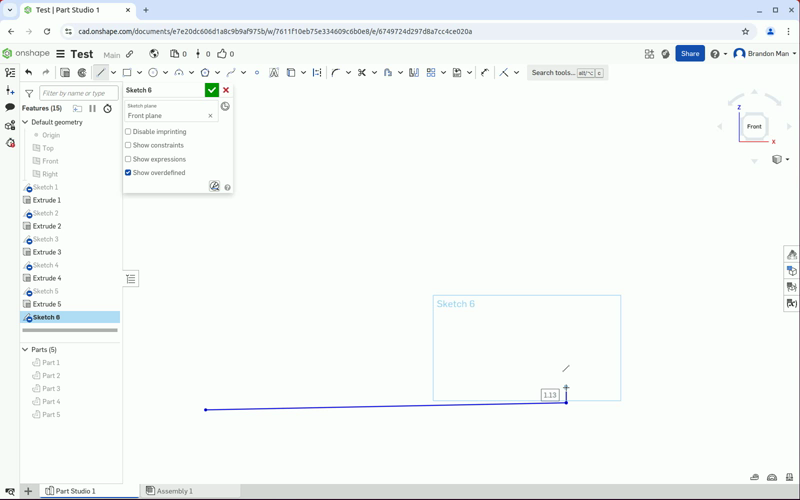
scroll(-6)
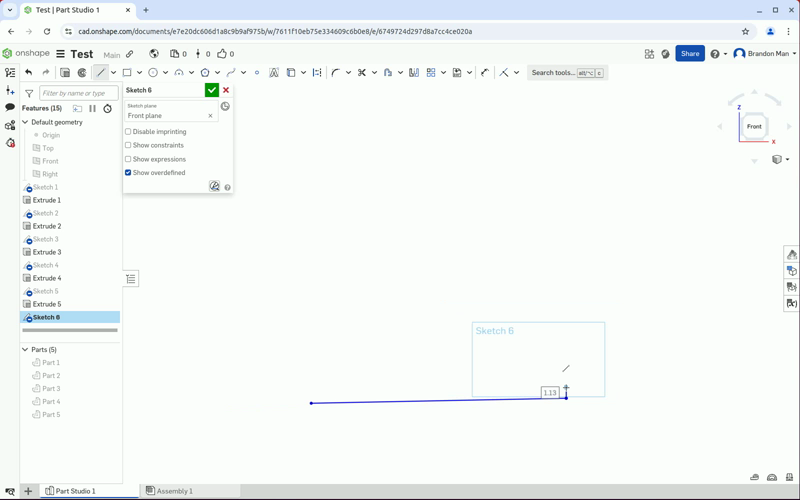
scroll(-6)
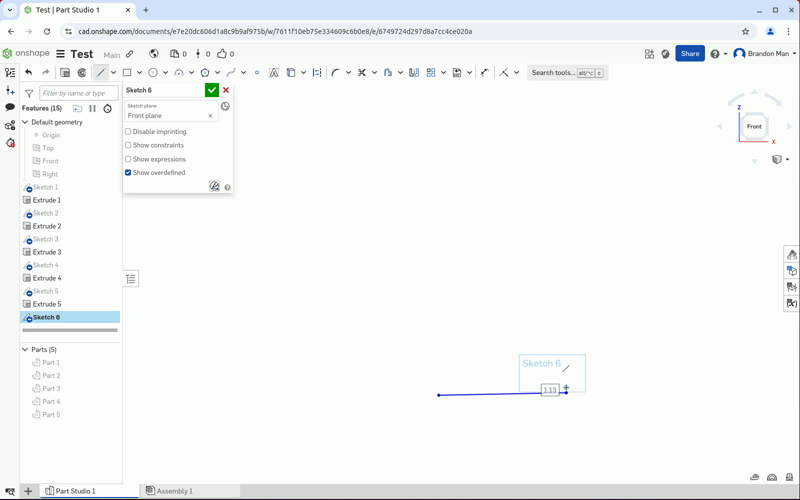
key_up(shift)
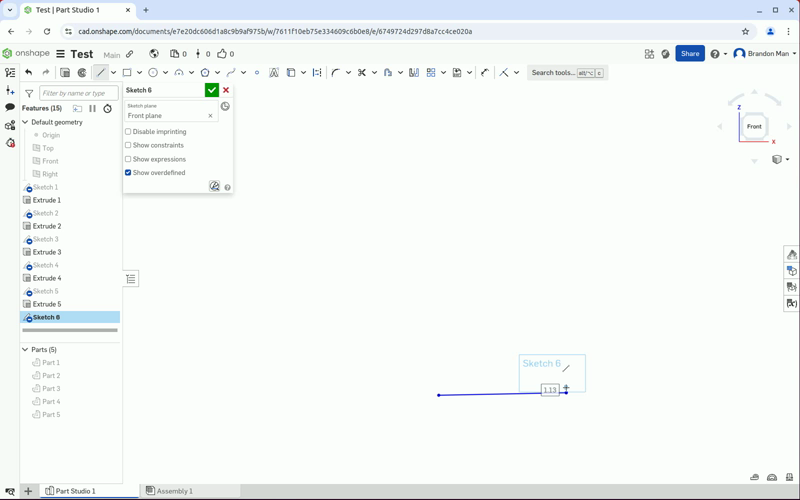
key_down(shift)
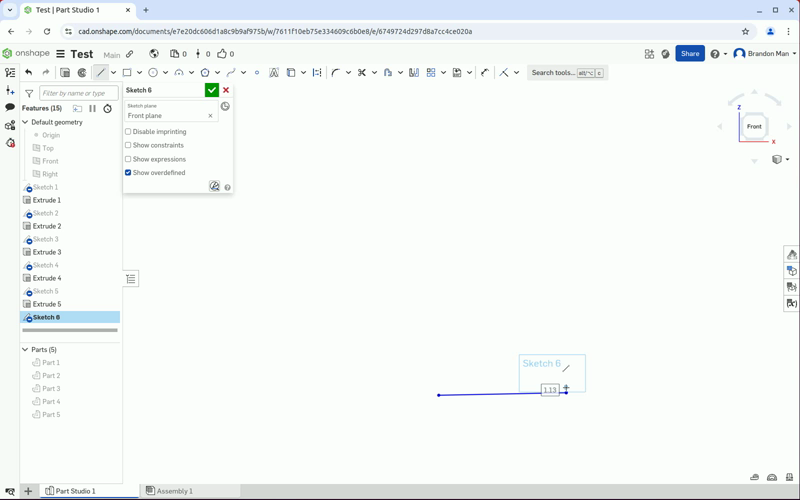
mouse_move(444, 387)
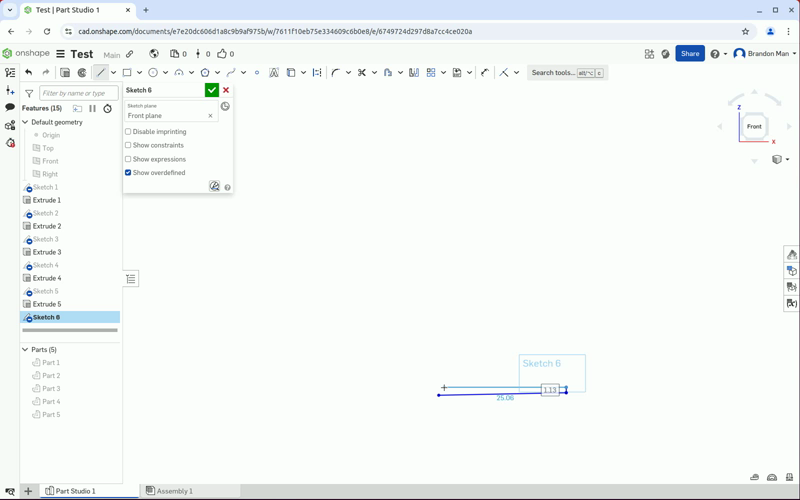
click(444, 387)
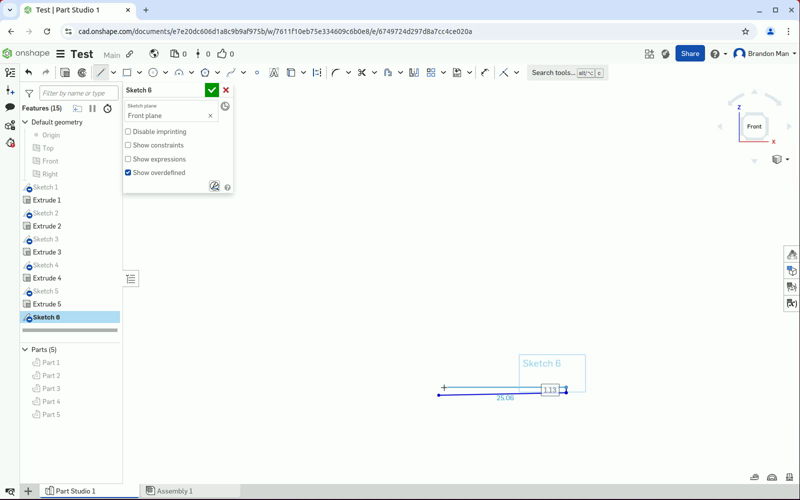
key_up(shift)
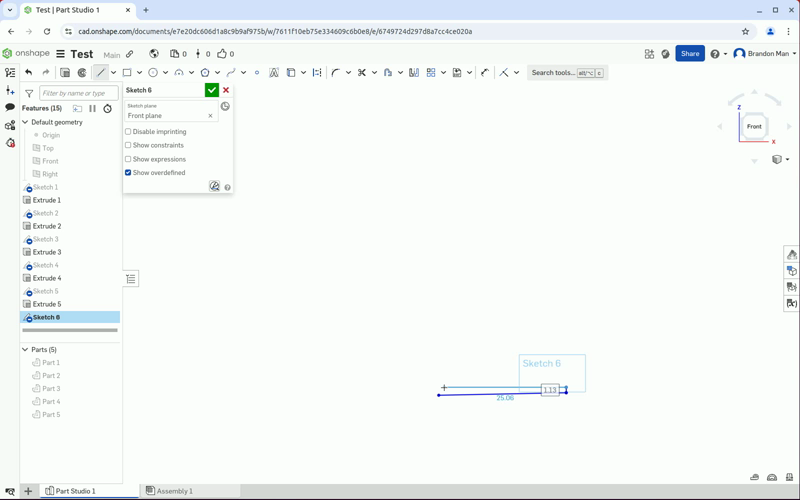
mouse_move(474, 387)
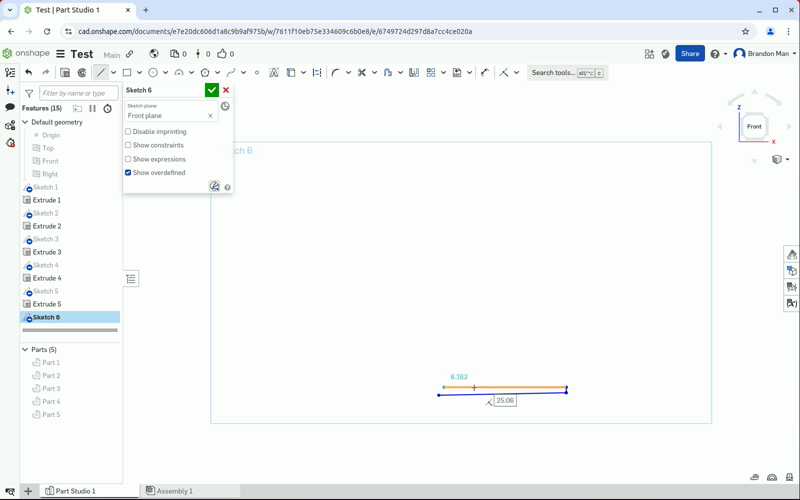
key_down(shift)
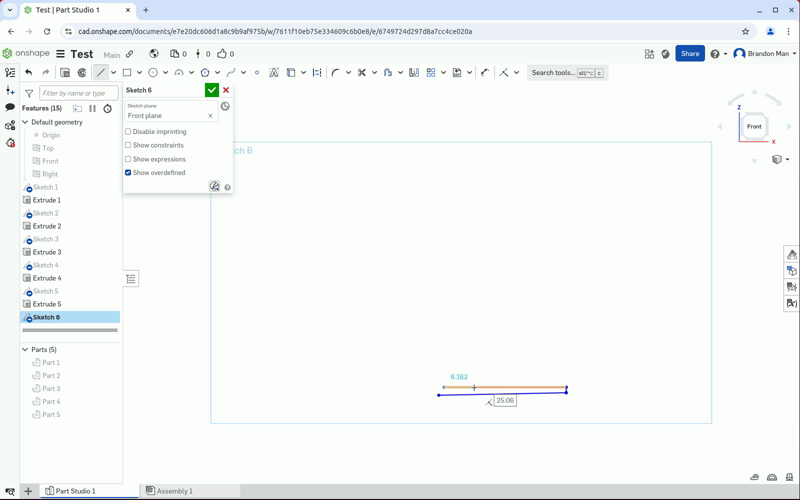
mouse_move(438, 395)
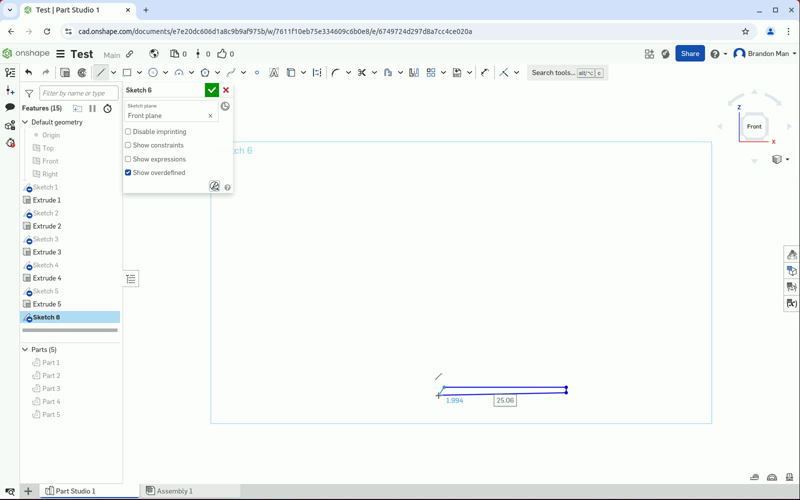
key_up(shift)
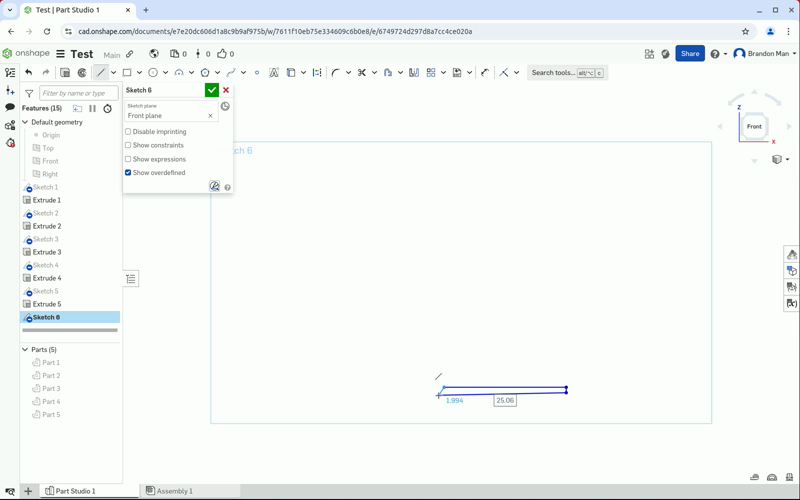
click(438, 395)
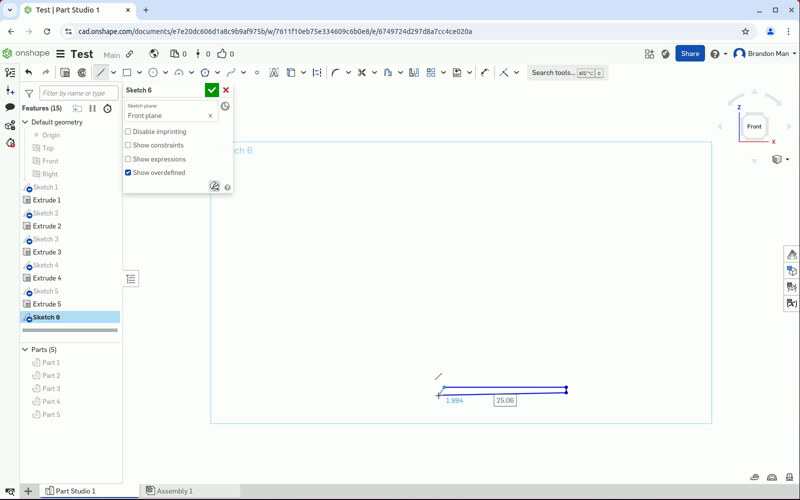
key(esc)
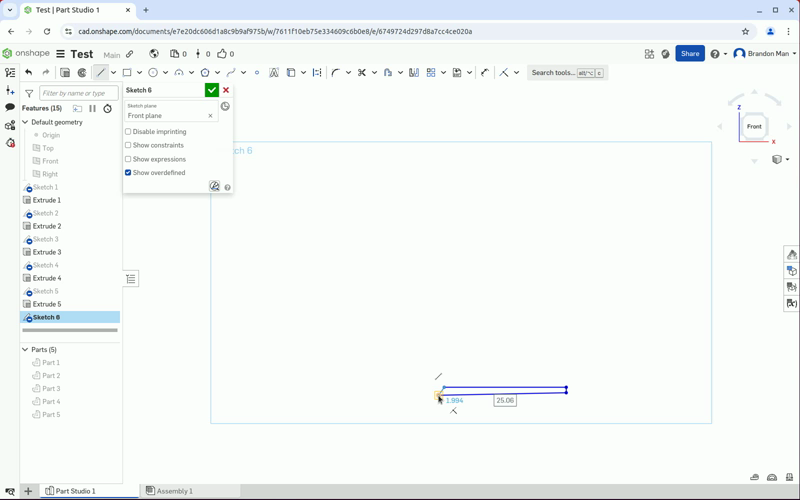
mouse_move(540, 391)
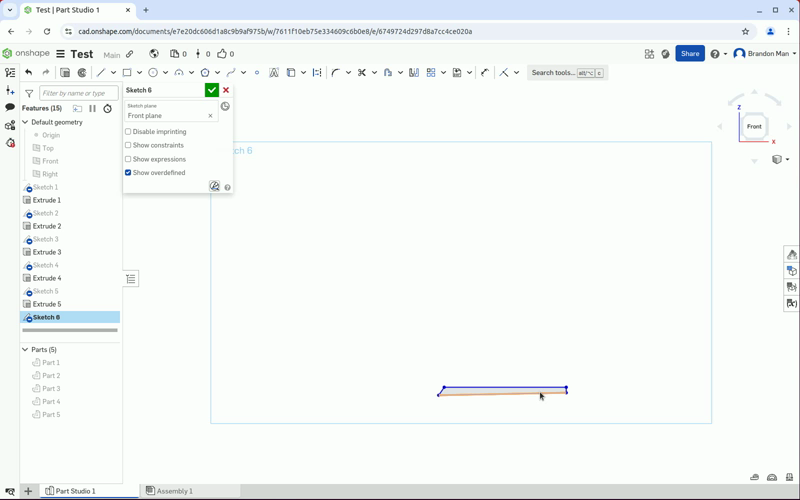
scroll(6)
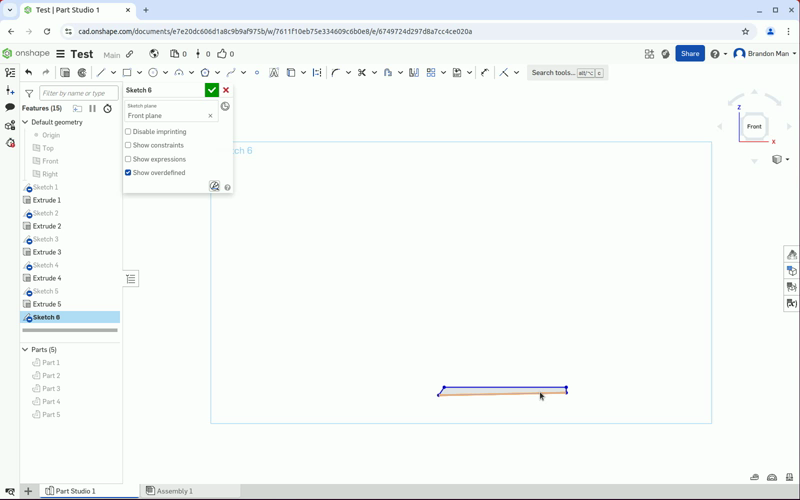
scroll(6)
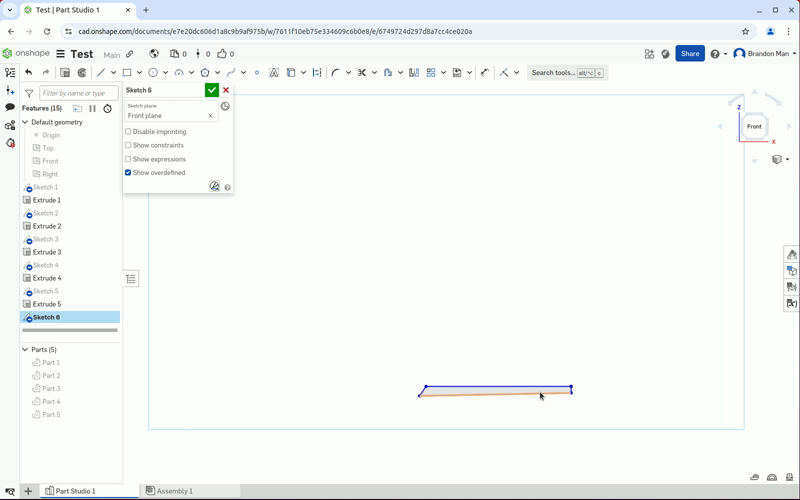
scroll(6)
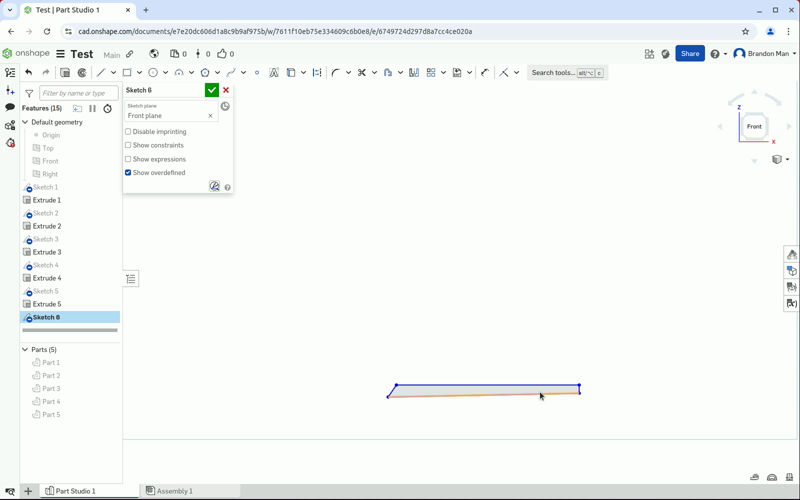
scroll(6)
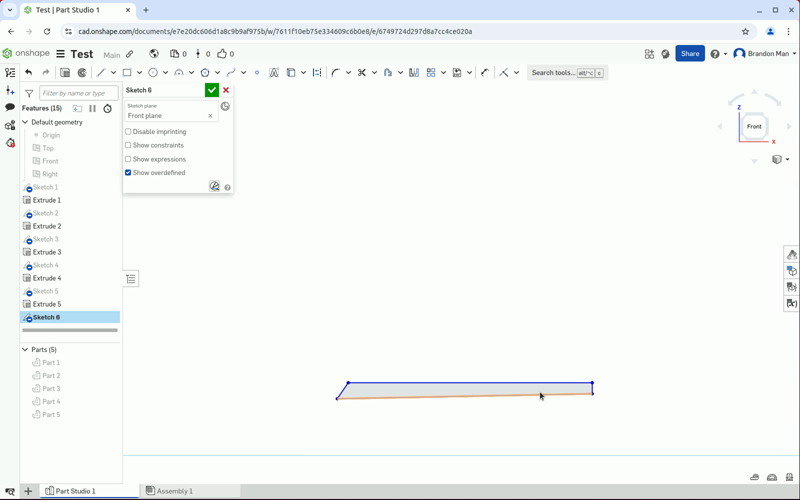
scroll(6)
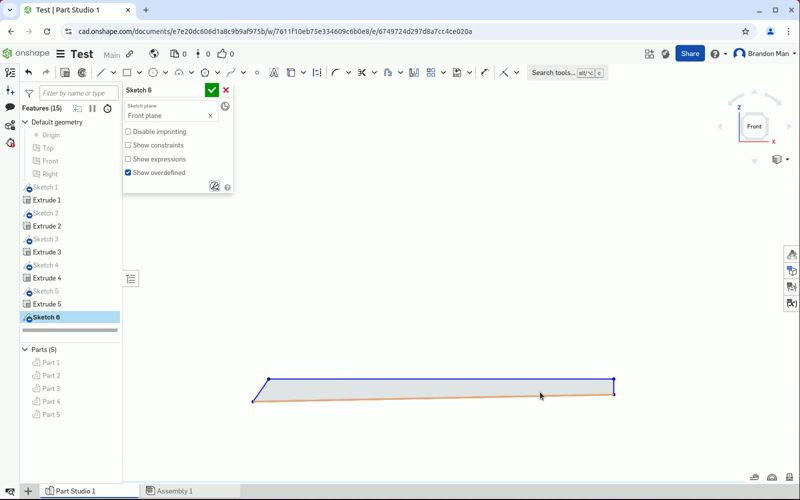
scroll(6)
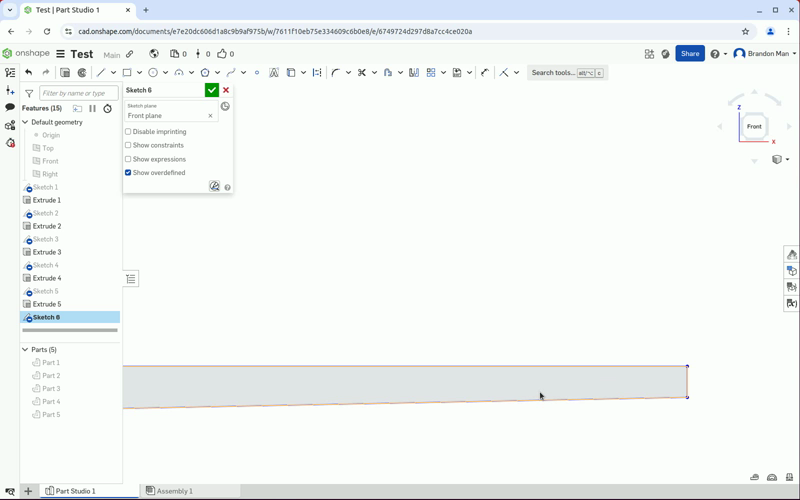
scroll(6)
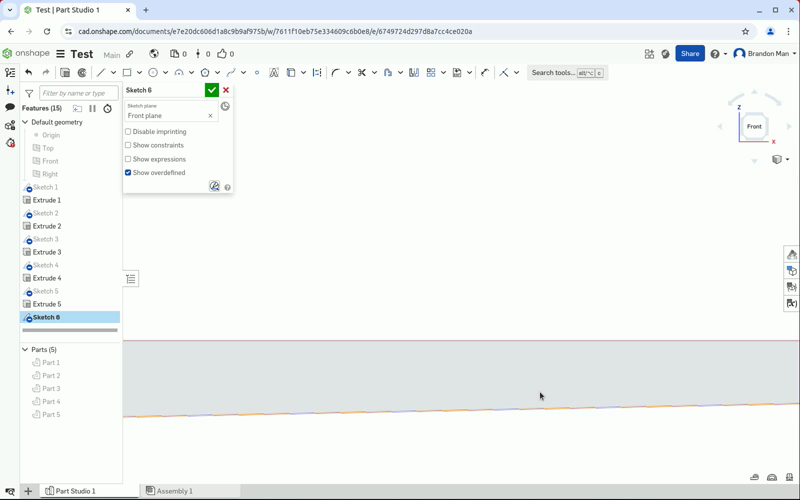
click(540, 391)
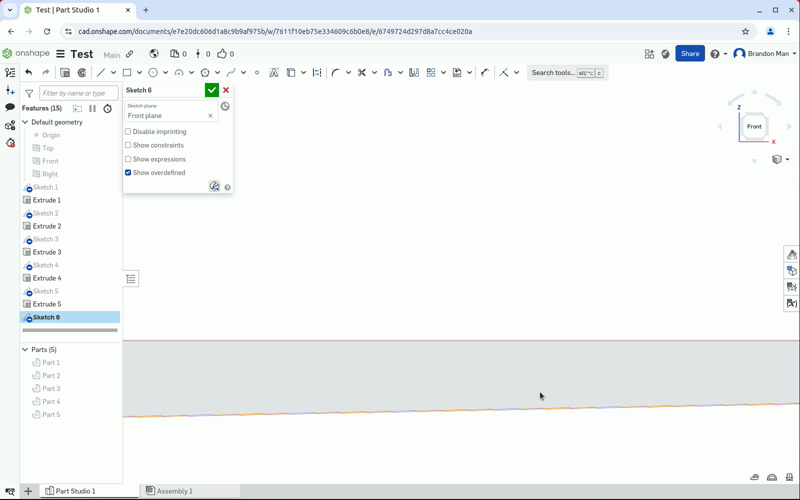
scroll(-6)
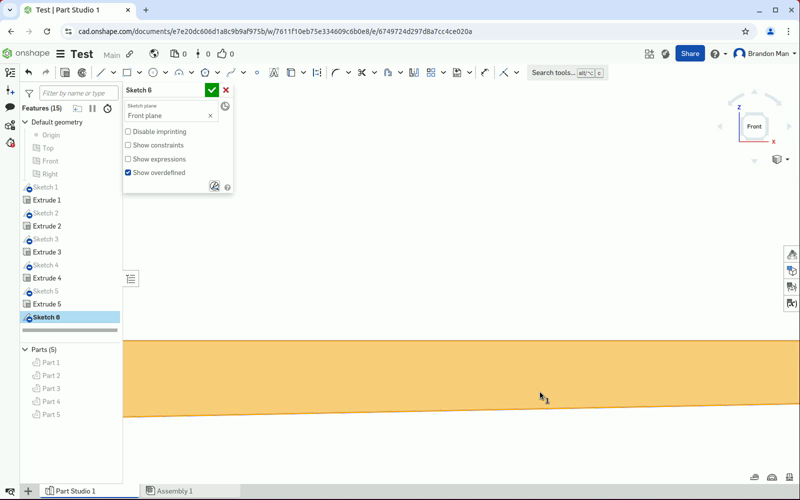
scroll(-6)
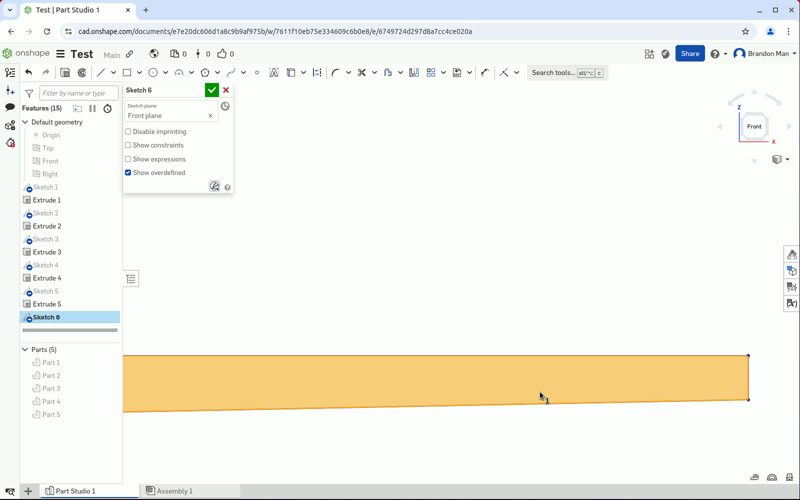
scroll(-6)
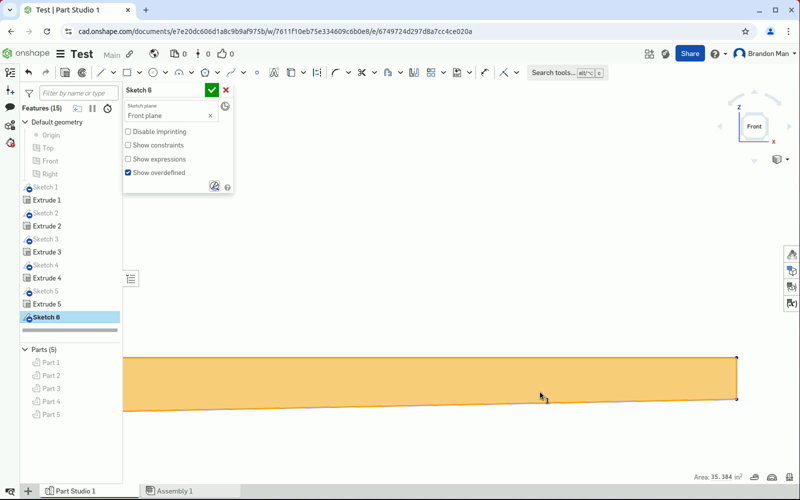
scroll(-6)
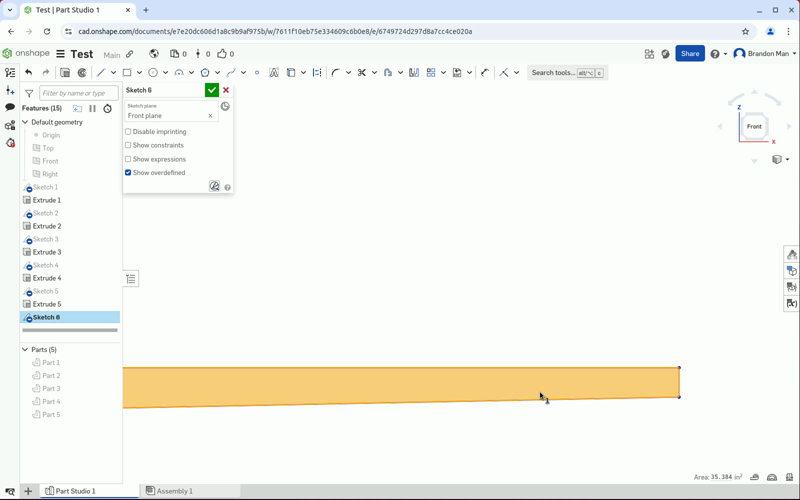
scroll(-6)
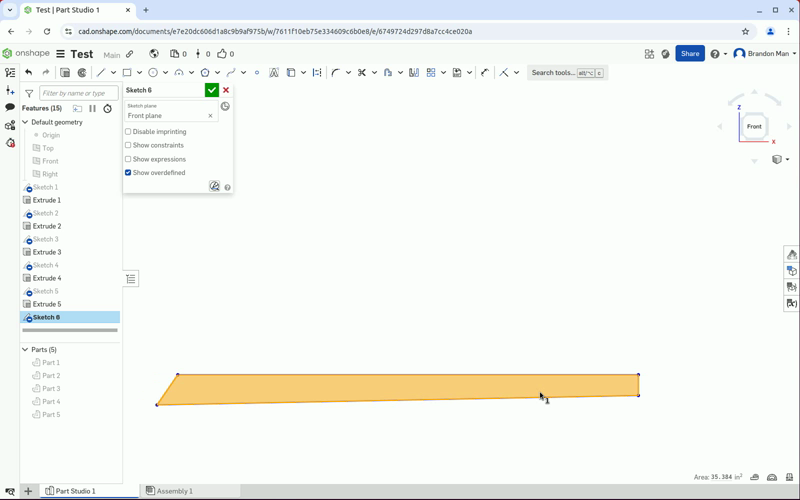
scroll(-6)
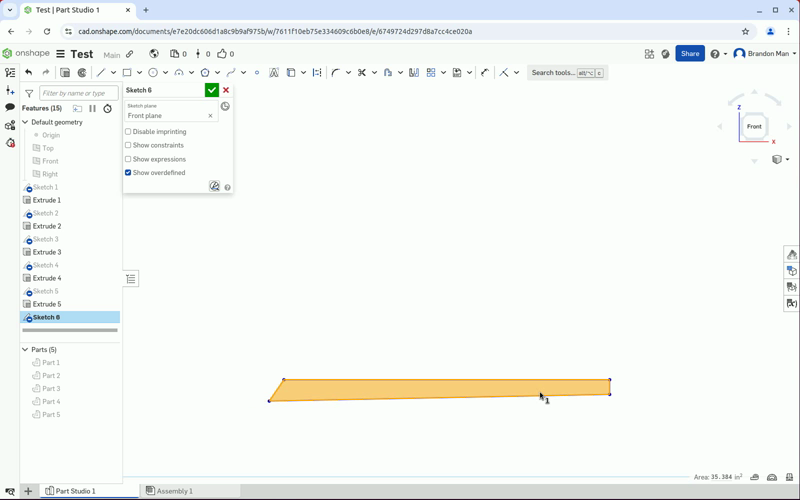
scroll(-6)
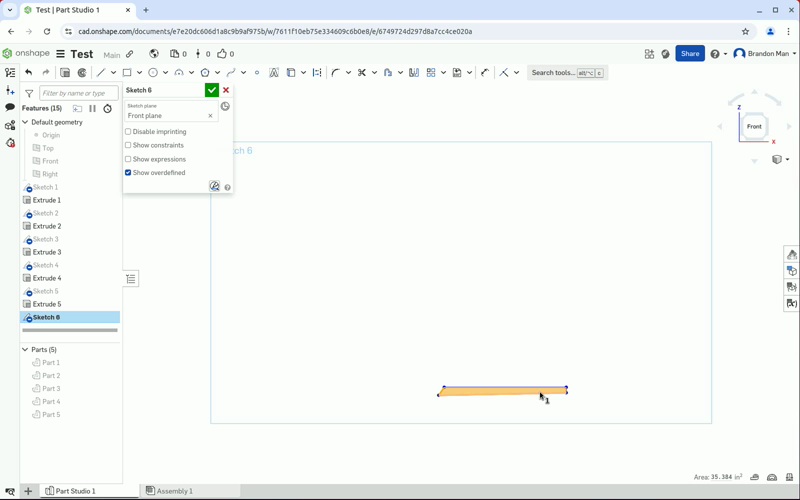
mouse_move(73, 352)
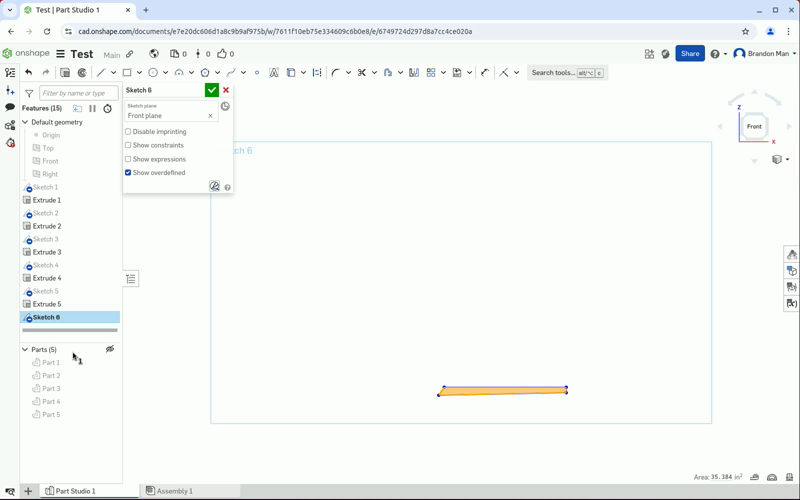
key(shift+y)
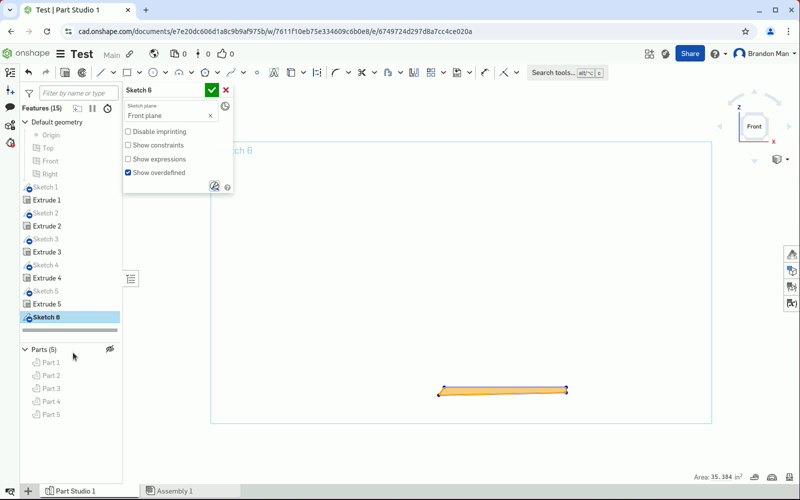
key(shift+e)
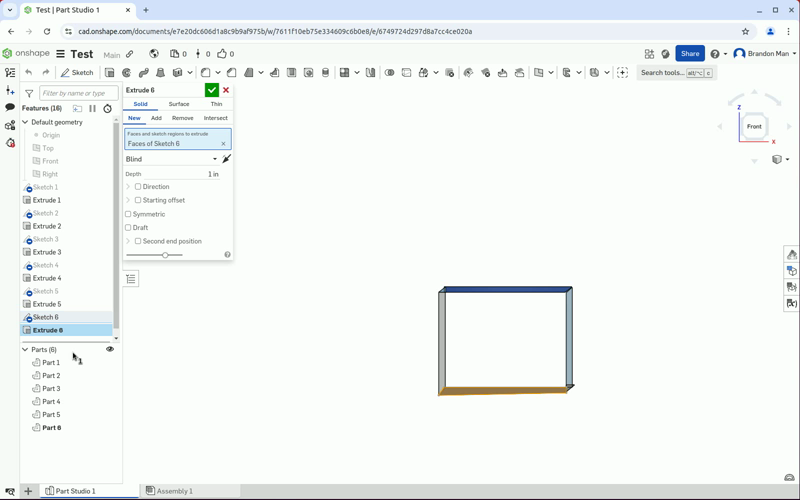
mouse_move(143, 106)
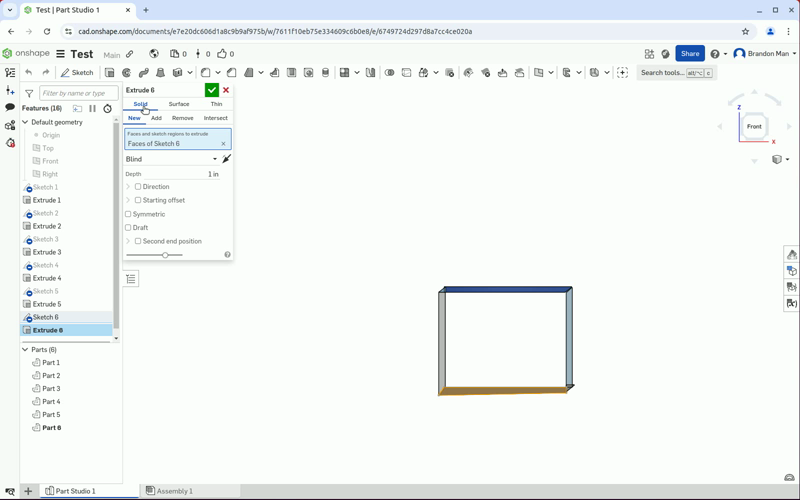
click(143, 106)
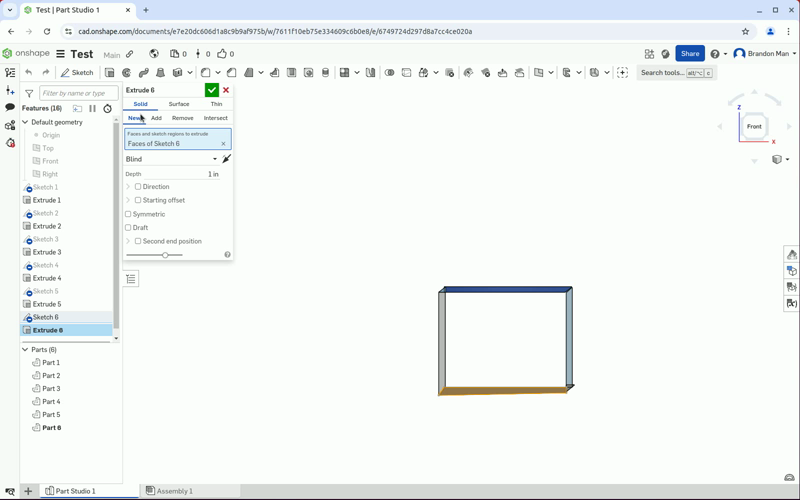
mouse_move(137, 120)
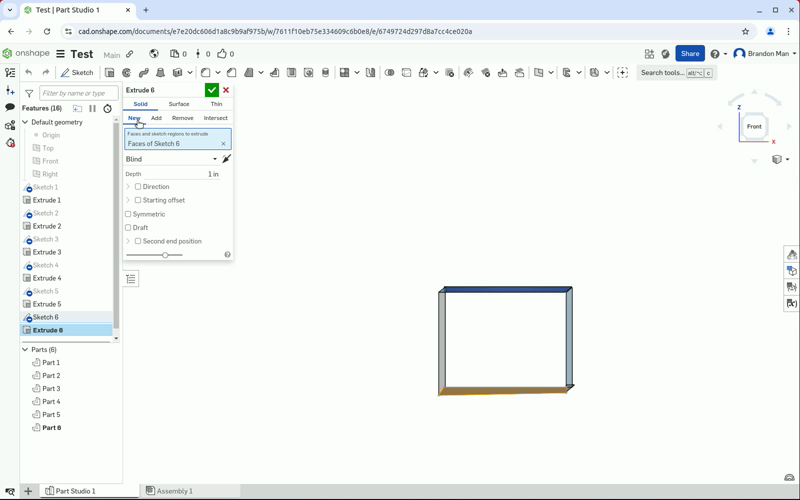
click(137, 120)
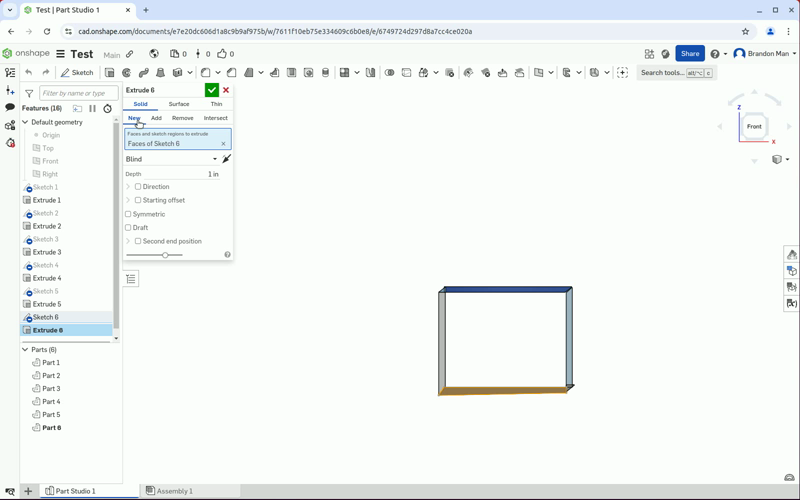
key(tab, 4)
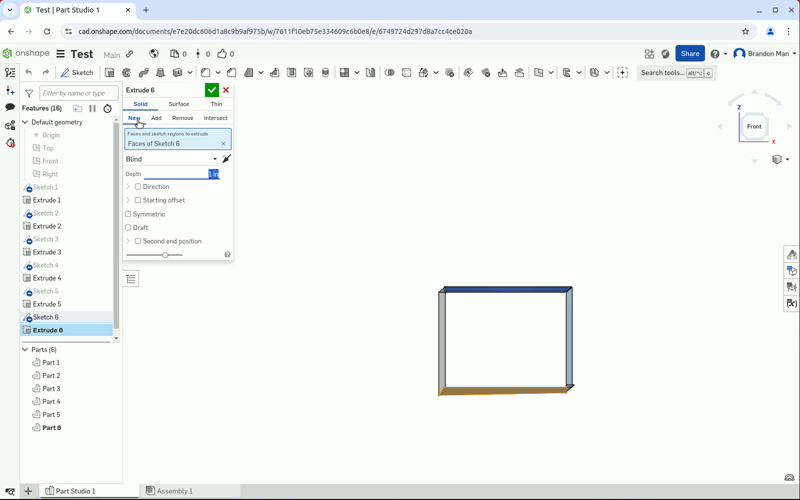
text(4.814)
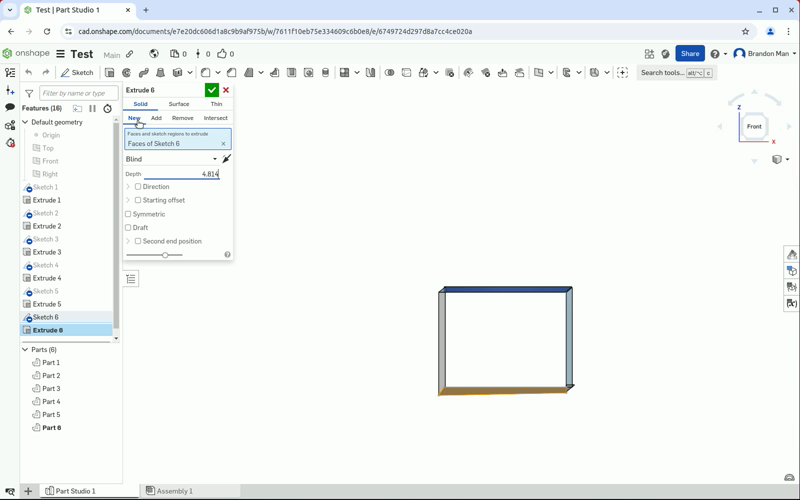
key(enter)
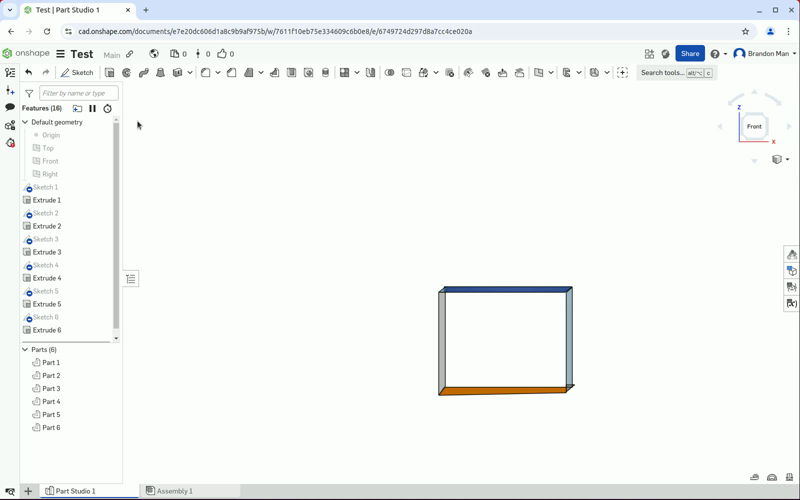
key(shift+h)
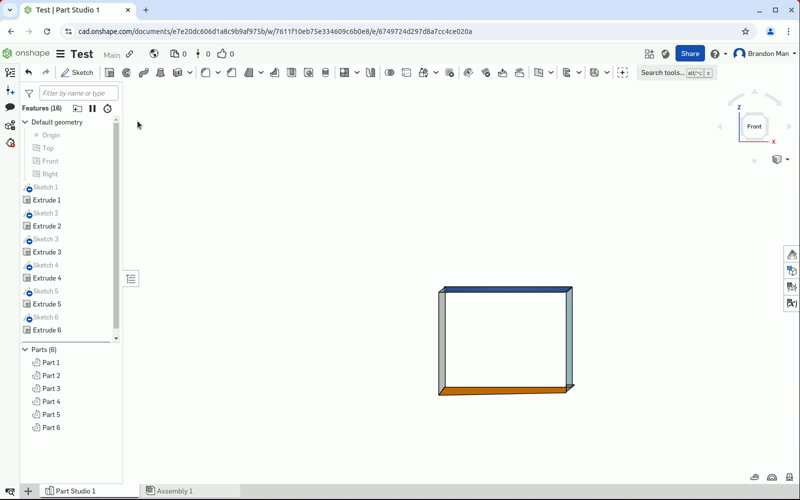
key(shift+h)
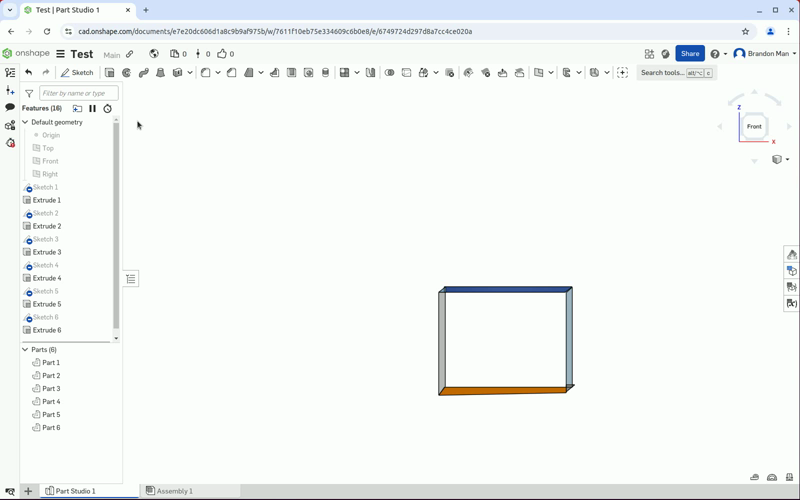
mouse_move(69, 189)
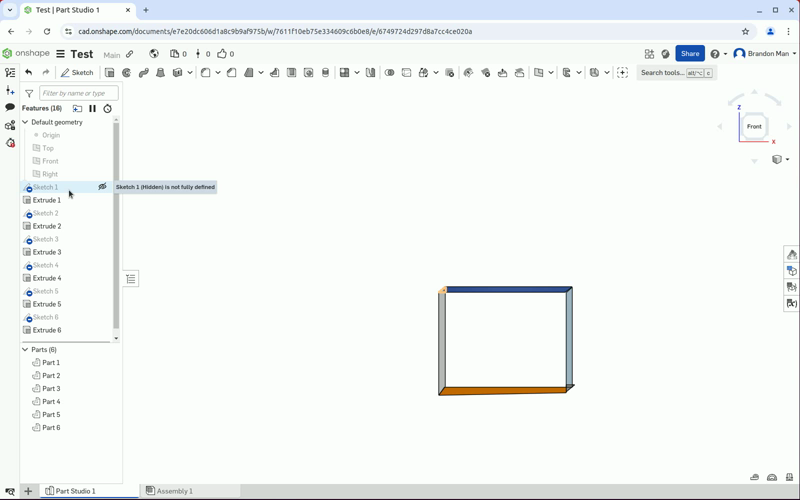
click(69, 189)
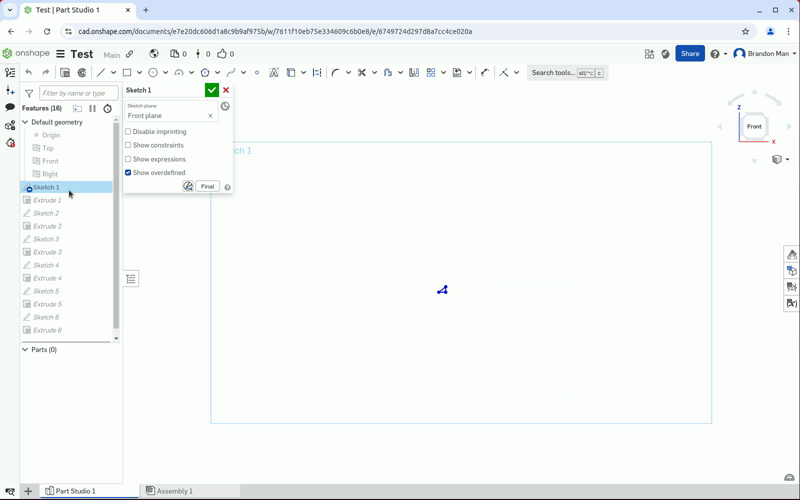
mouse_move(229, 92)
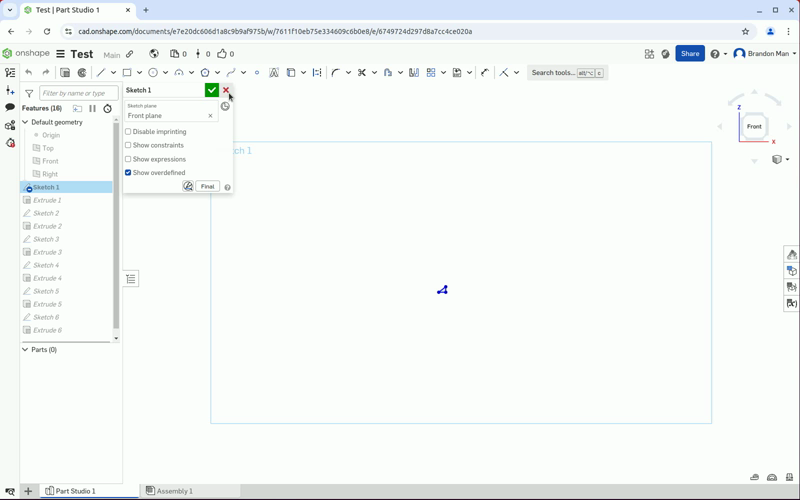
click(229, 92)
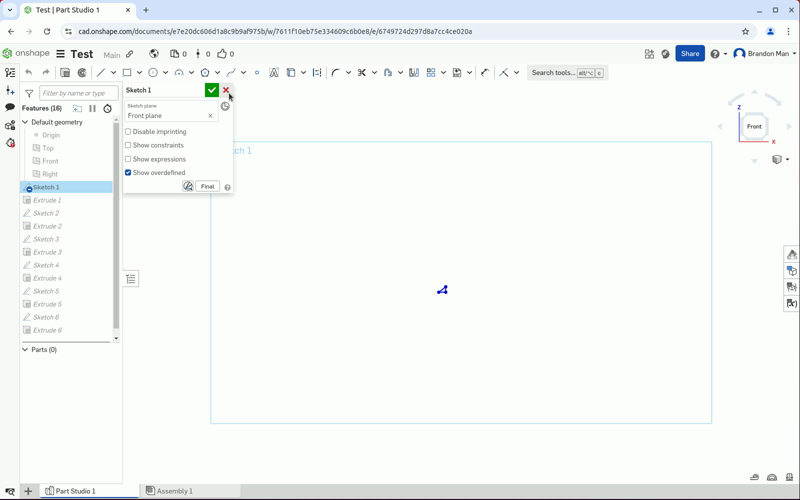
key(shift+s)
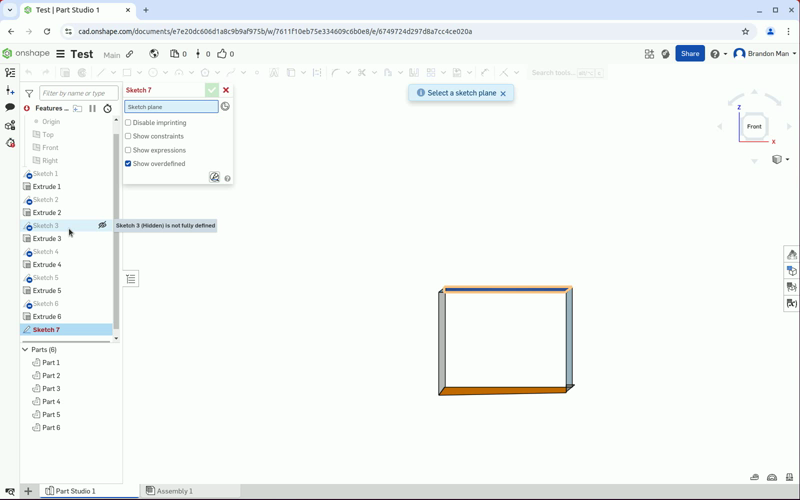
scroll(3)
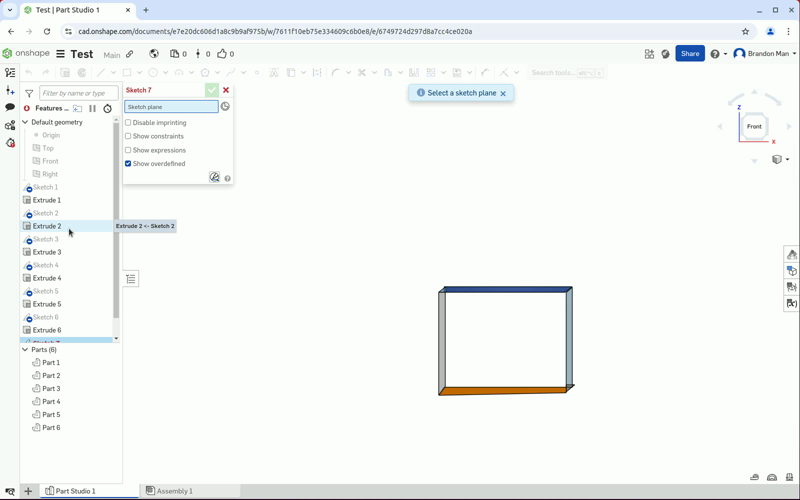
mouse_move(69, 163)
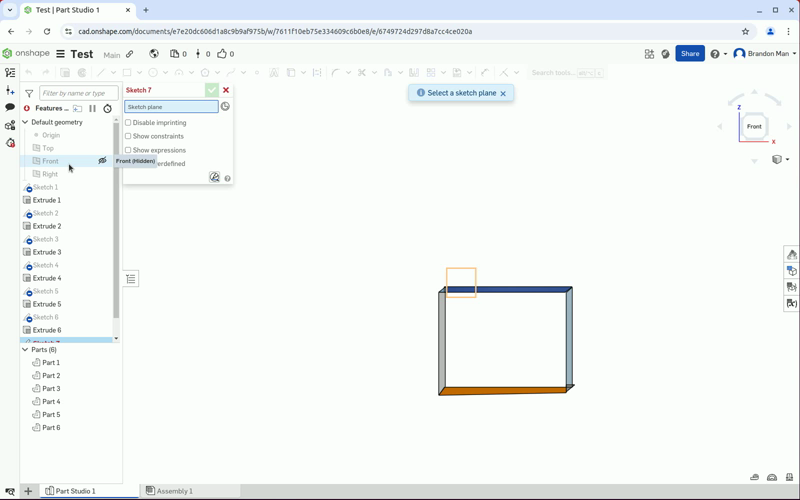
click(69, 163)
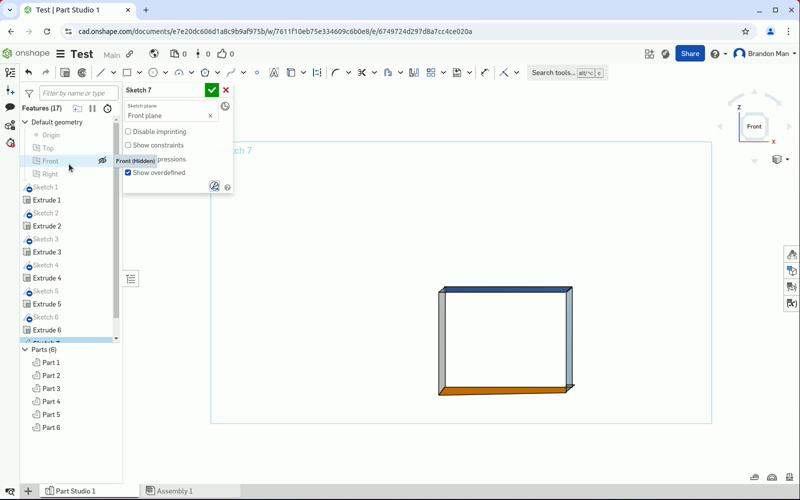
mouse_move(73, 352)
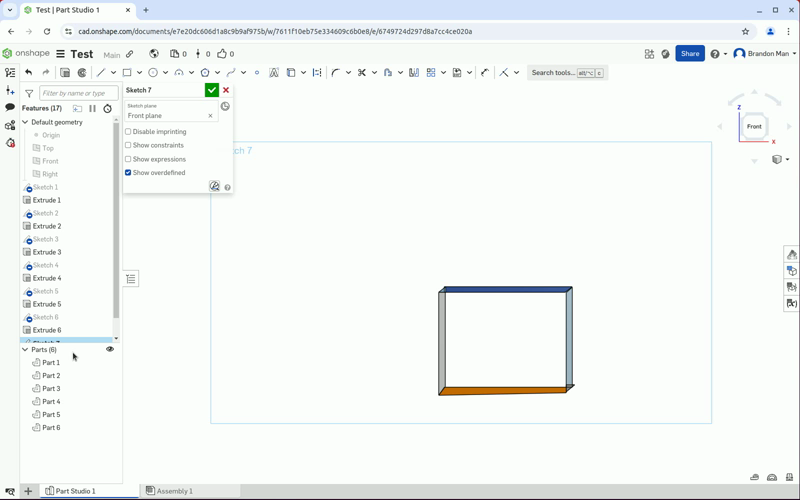
key(y)
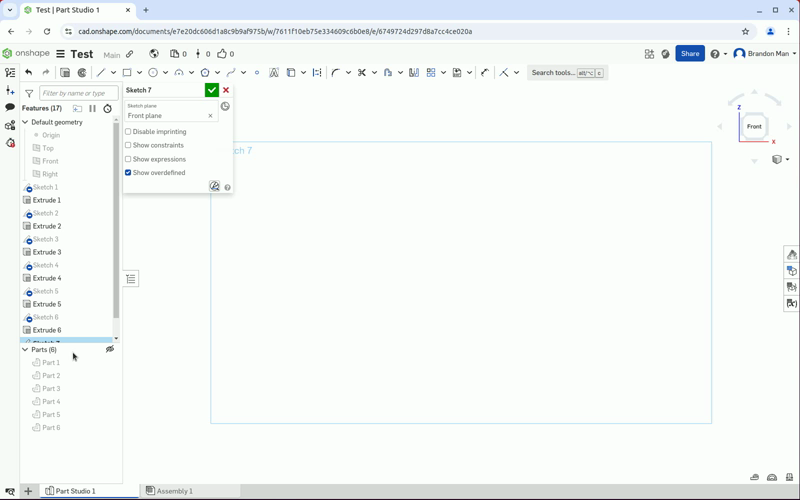
key(l)
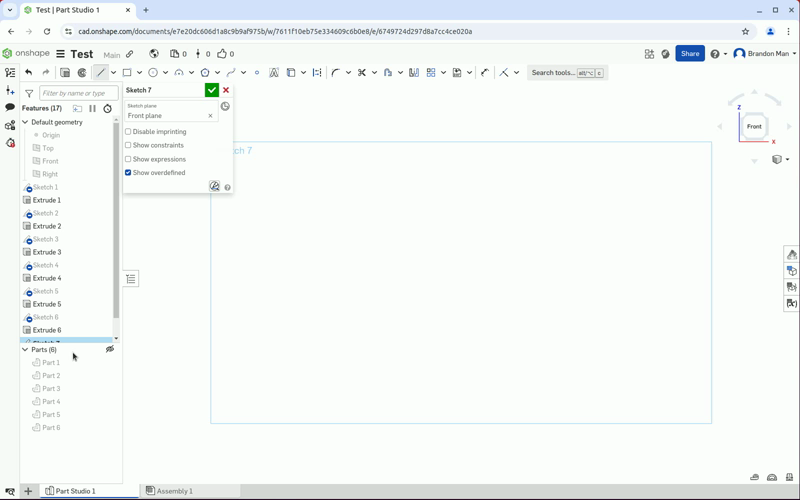
key_down(shift)
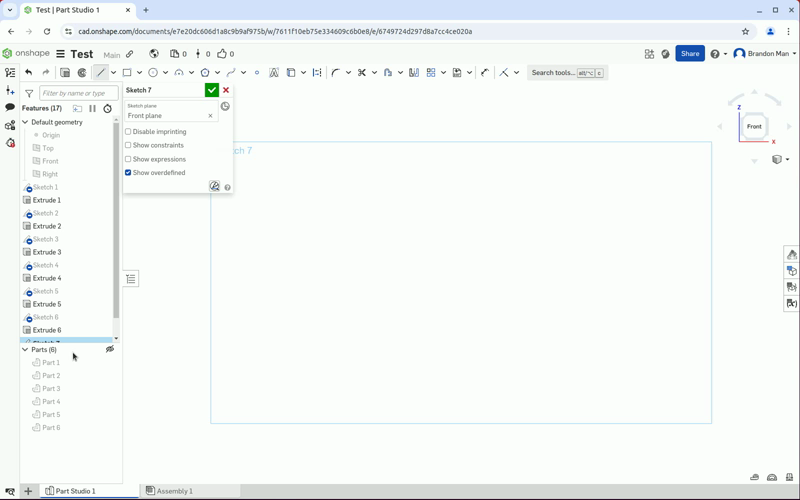
mouse_move(444, 387)
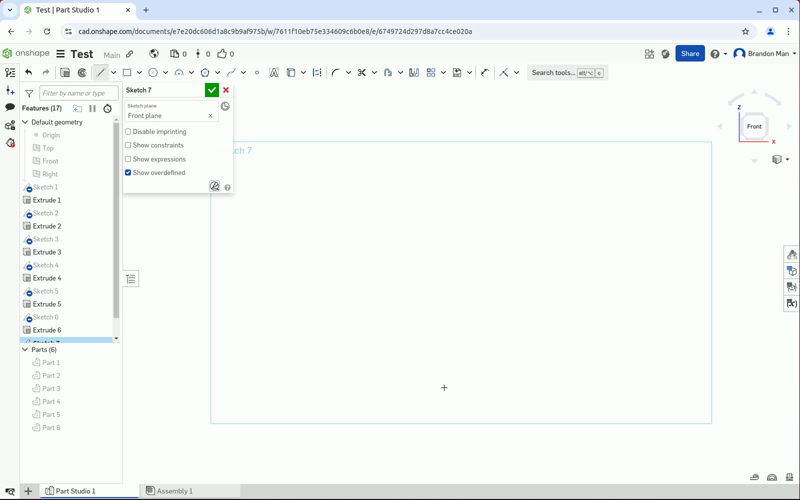
click(444, 387)
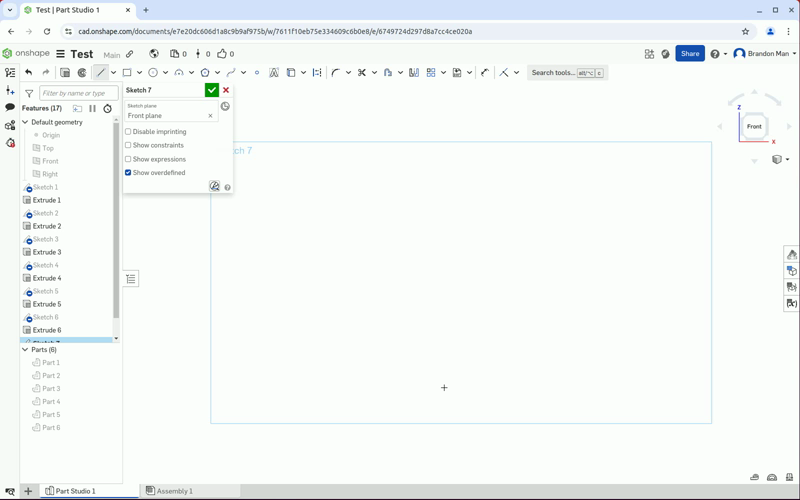
key_up(shift)
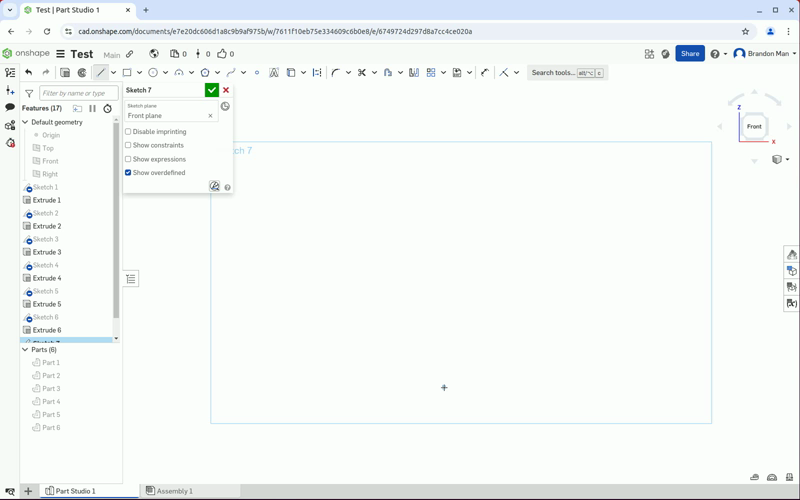
key_down(shift)
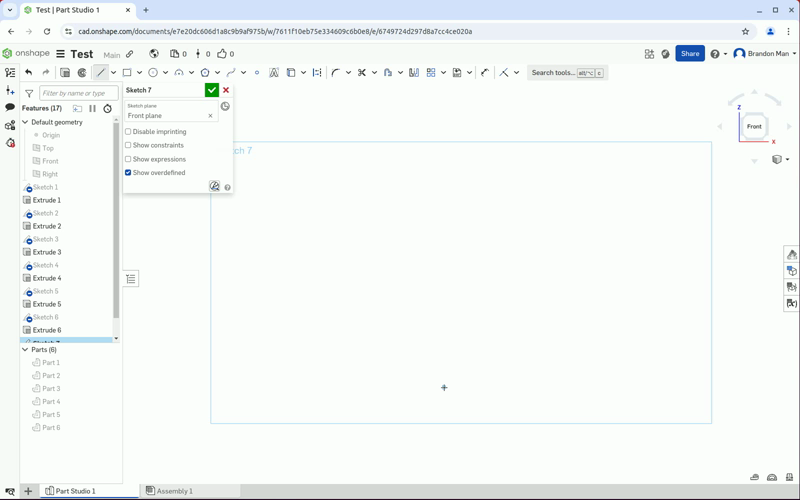
mouse_move(566, 387)
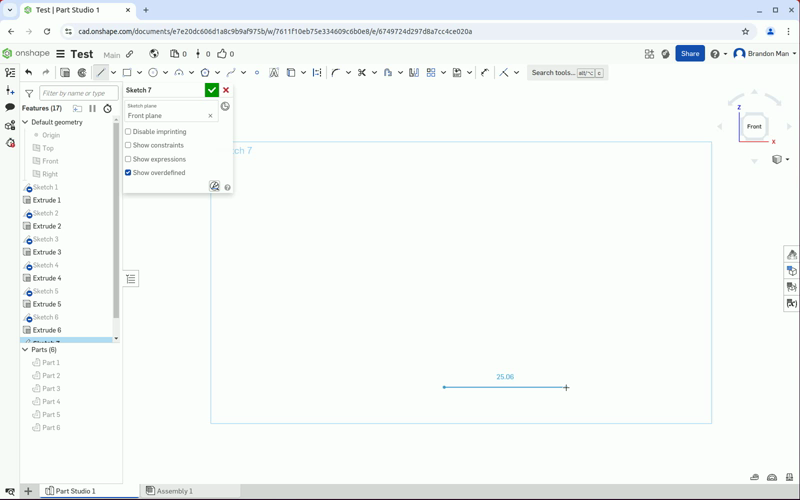
click(566, 387)
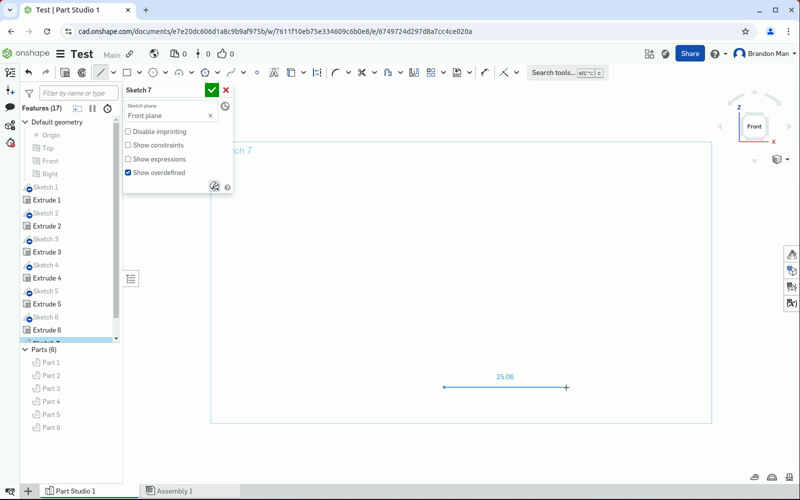
key_up(shift)
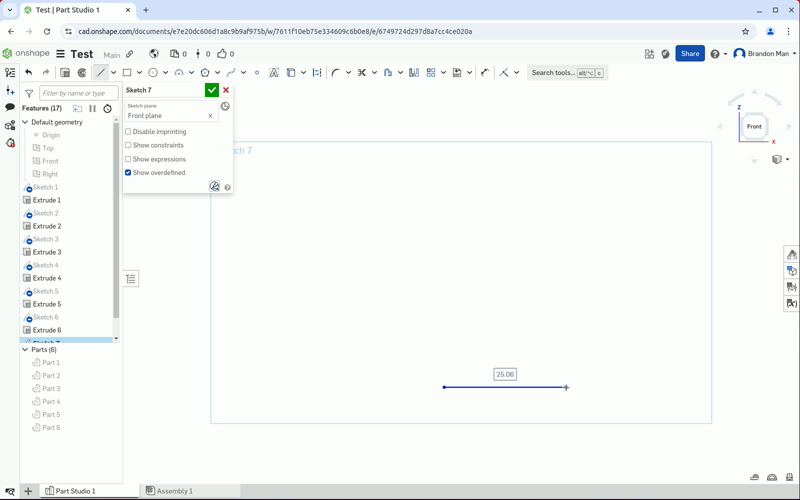
key_down(shift)
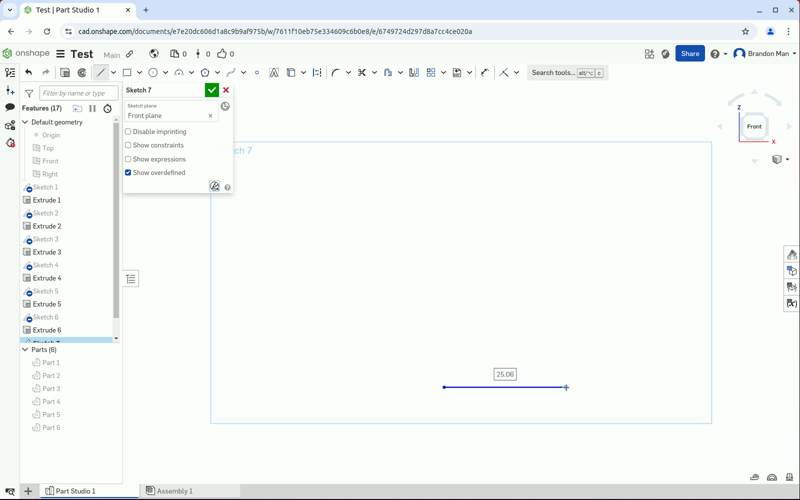
mouse_move(566, 292)
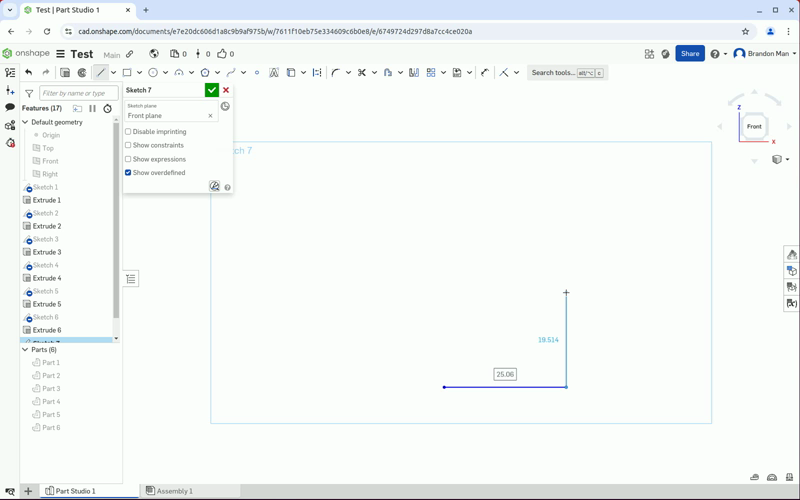
click(566, 292)
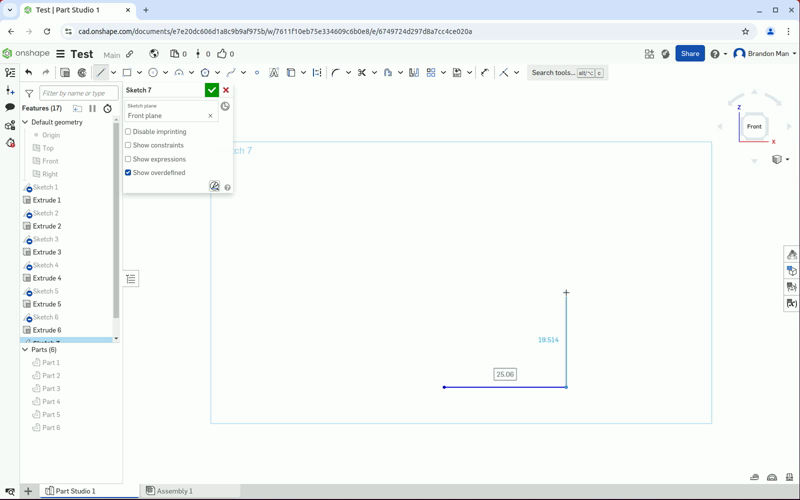
key_up(shift)
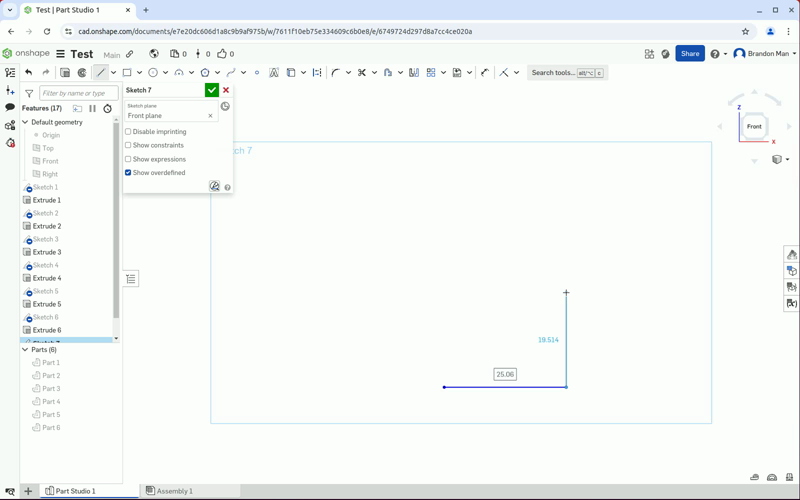
key_down(shift)
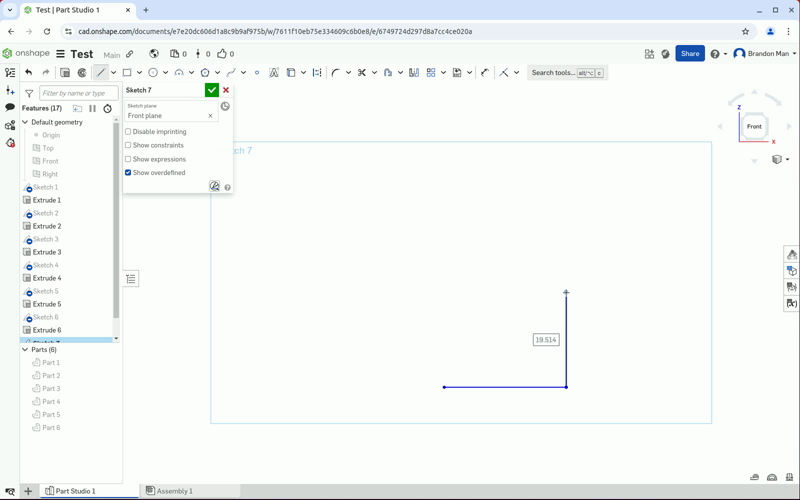
mouse_move(444, 292)
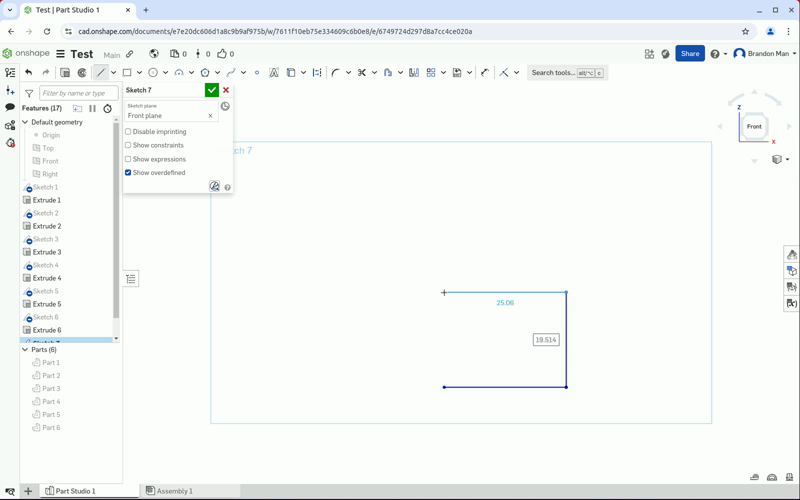
click(444, 292)
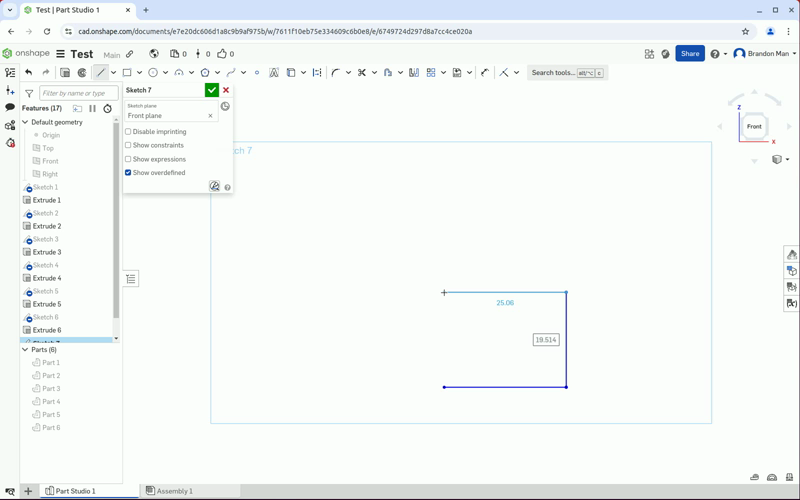
key_up(shift)
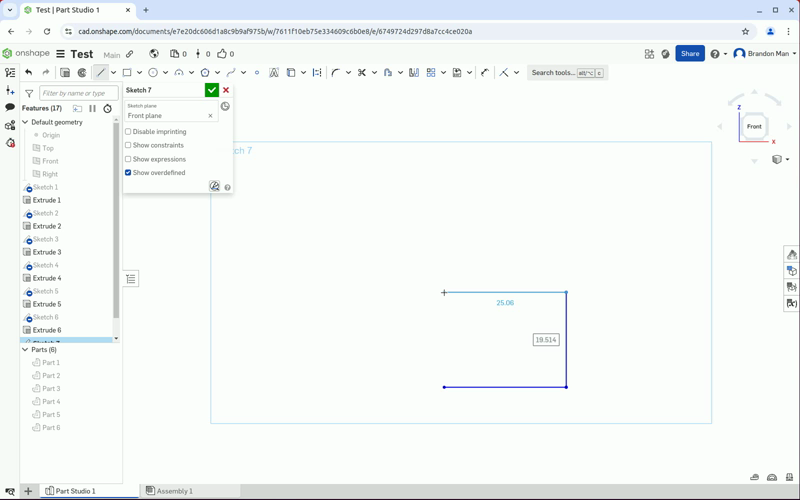
key_down(shift)
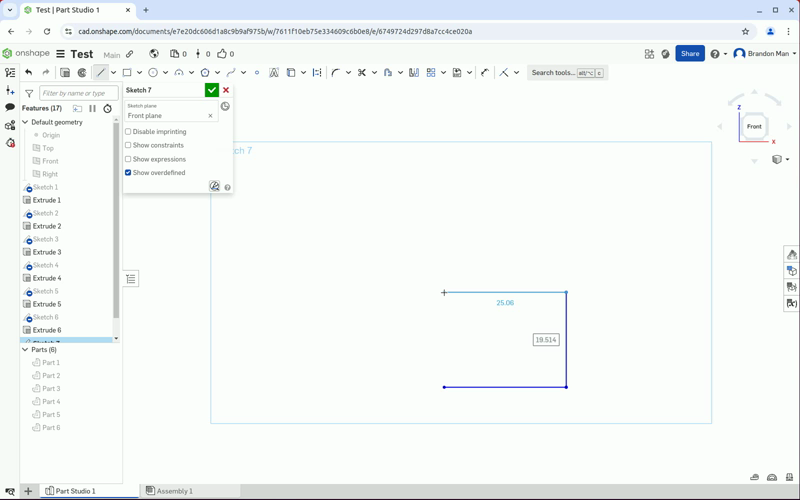
mouse_move(444, 387)
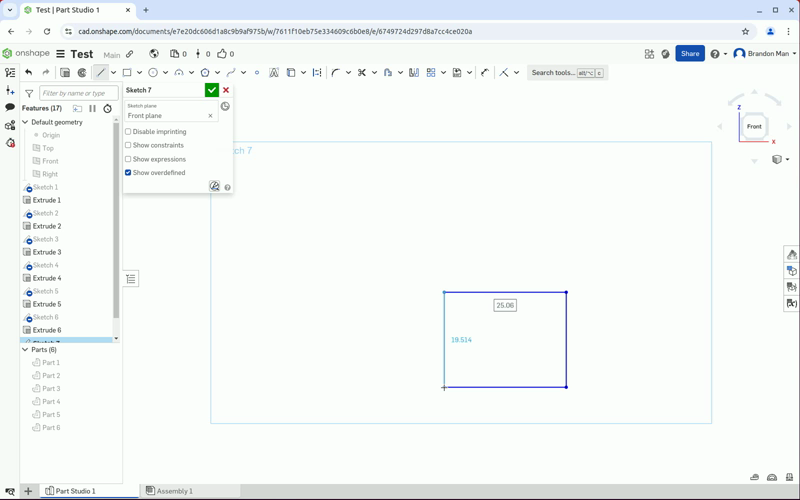
key_up(shift)
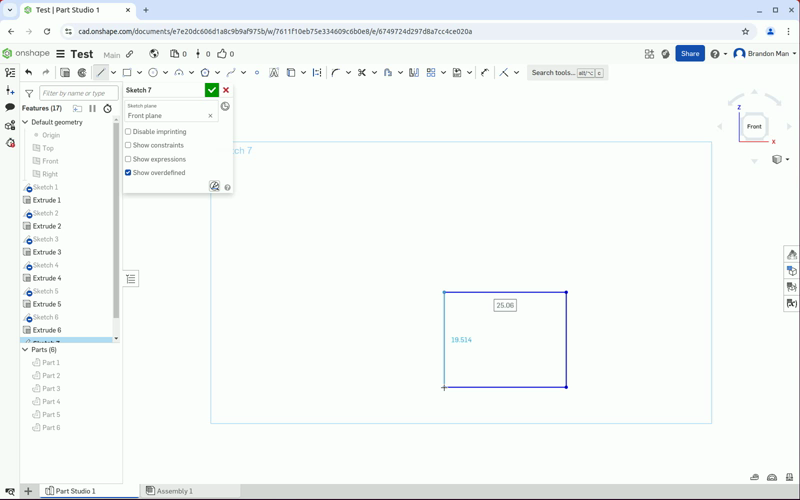
click(444, 387)
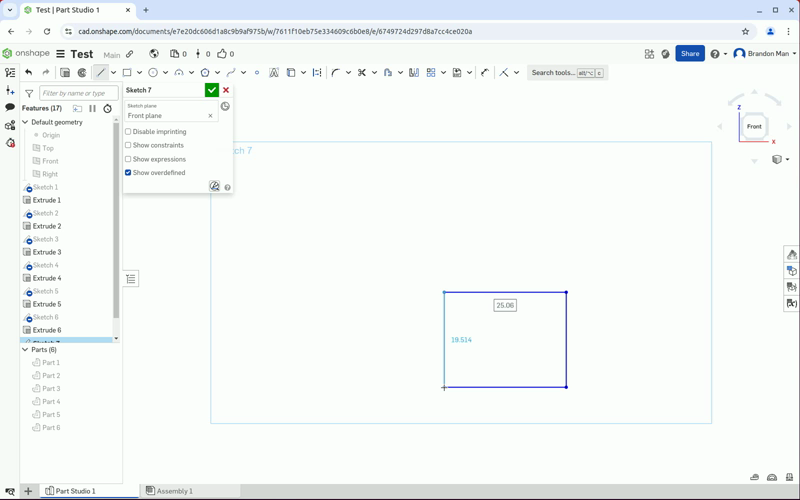
key(esc)
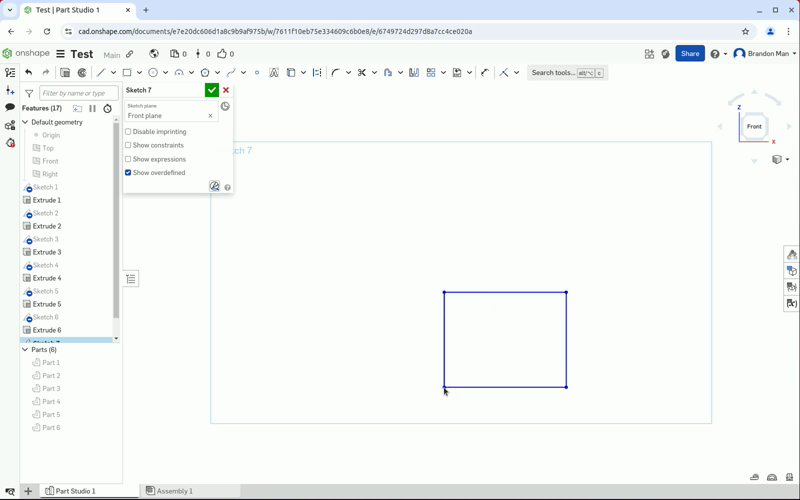
mouse_move(491, 311)
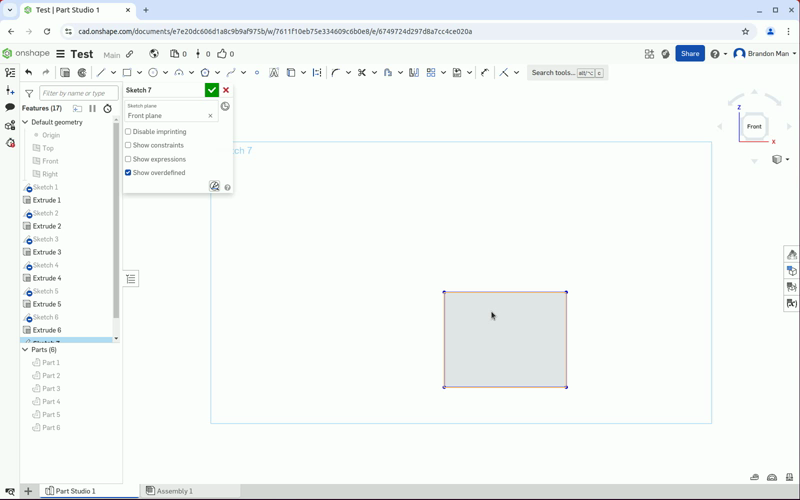
click(491, 311)
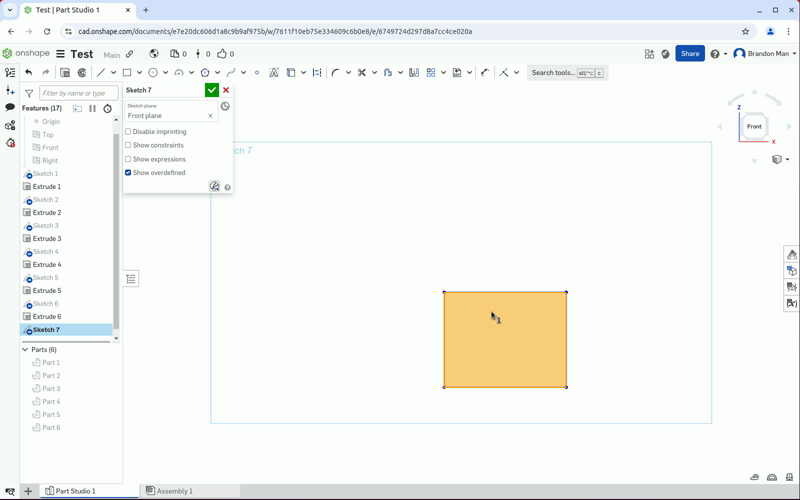
mouse_move(73, 352)
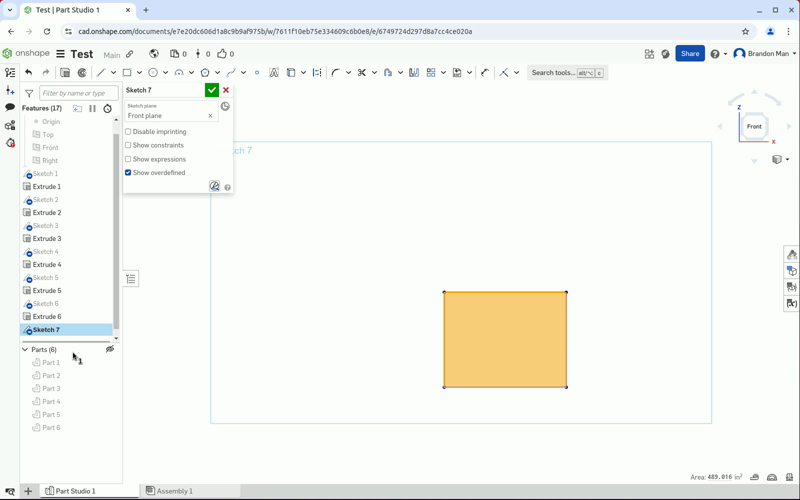
key(shift+y)
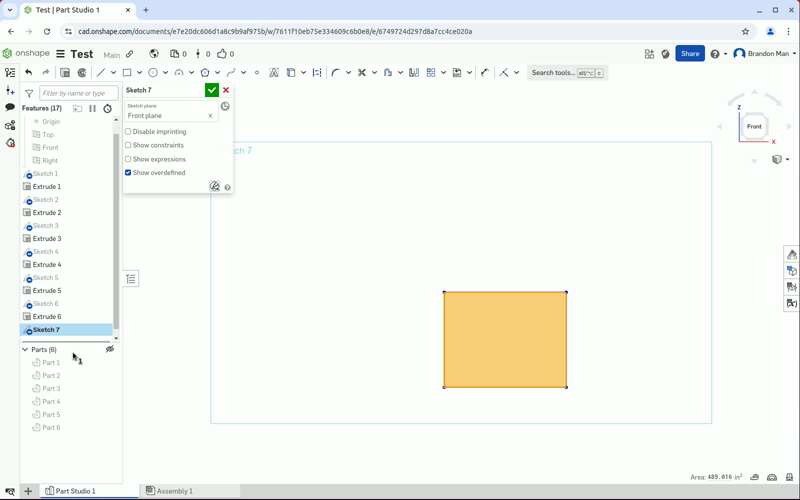
key(shift+e)
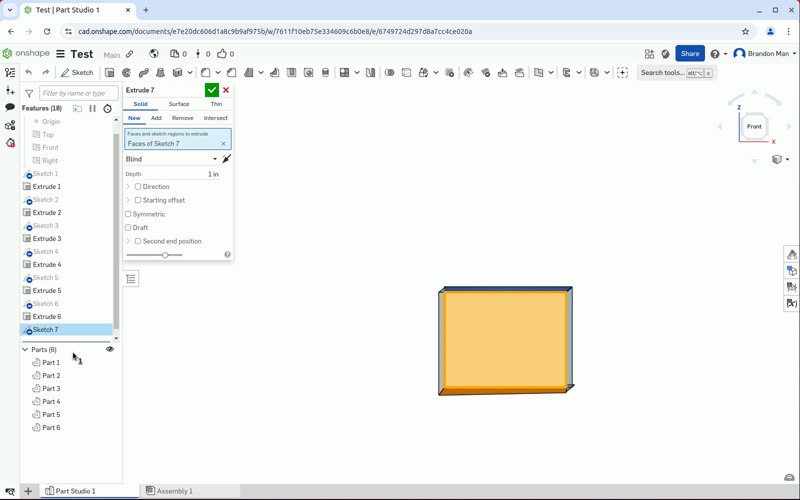
mouse_move(143, 106)
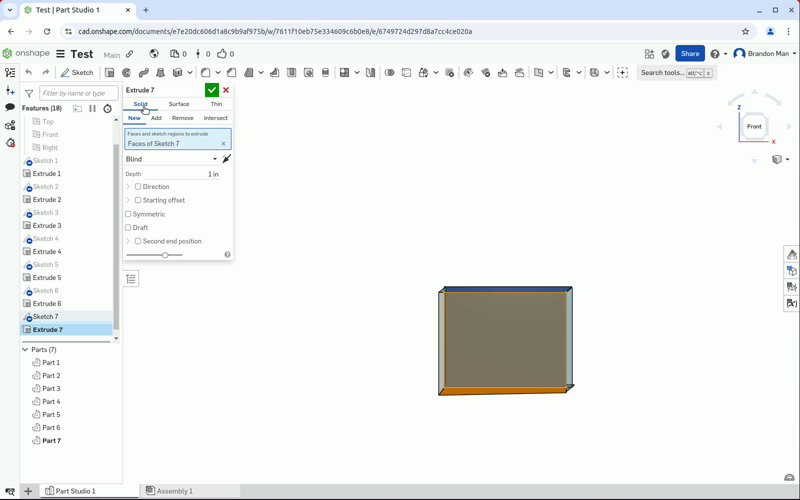
click(143, 106)
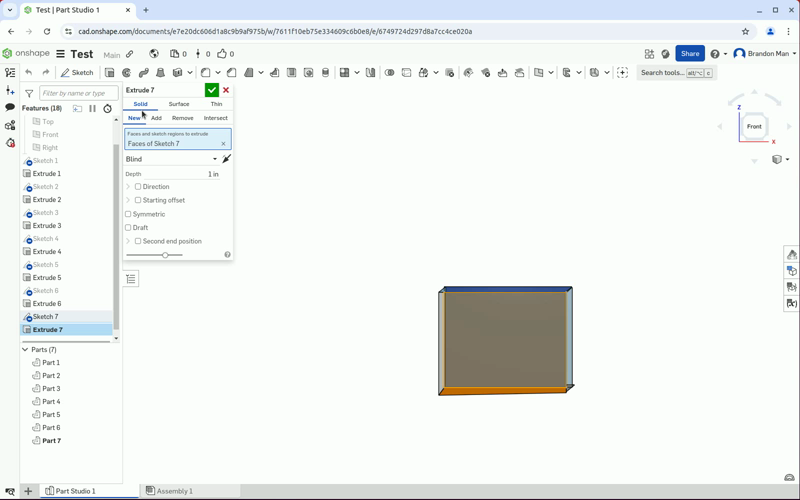
mouse_move(137, 120)
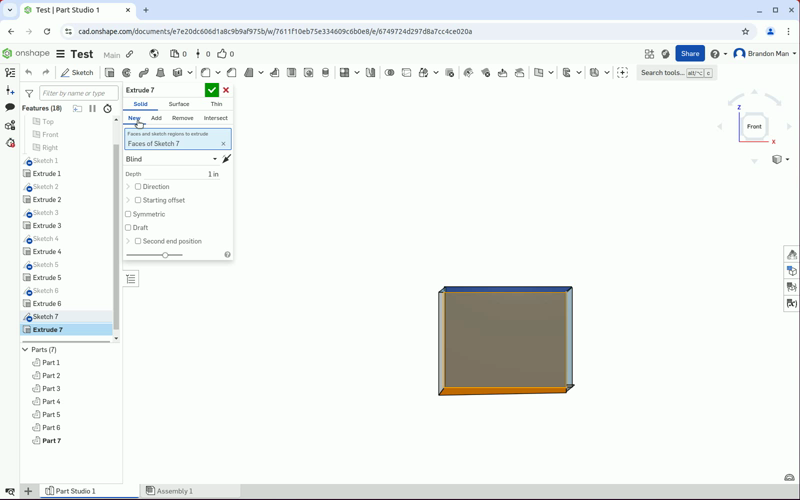
click(137, 120)
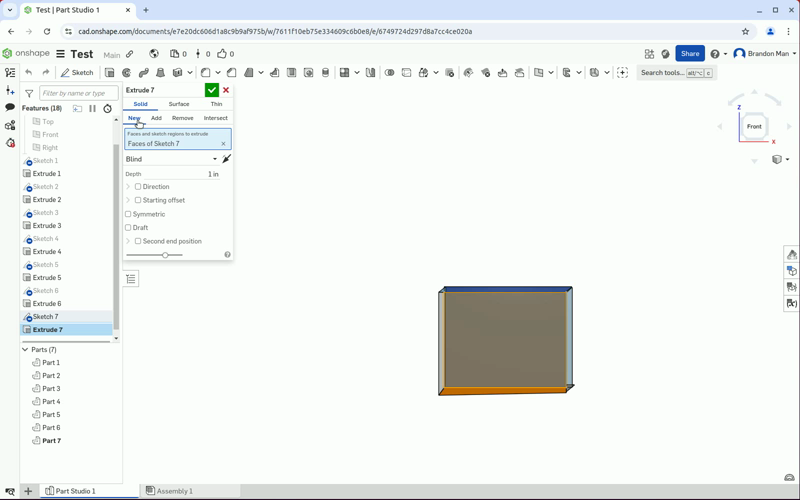
key(tab, 4)
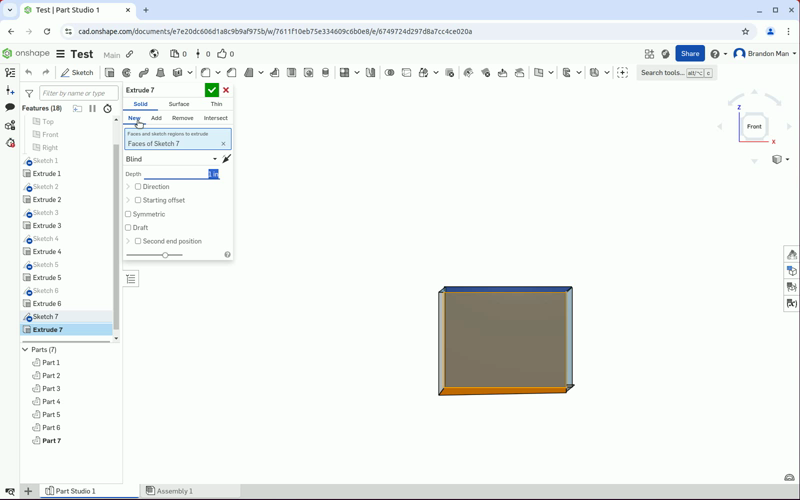
text(4.814)
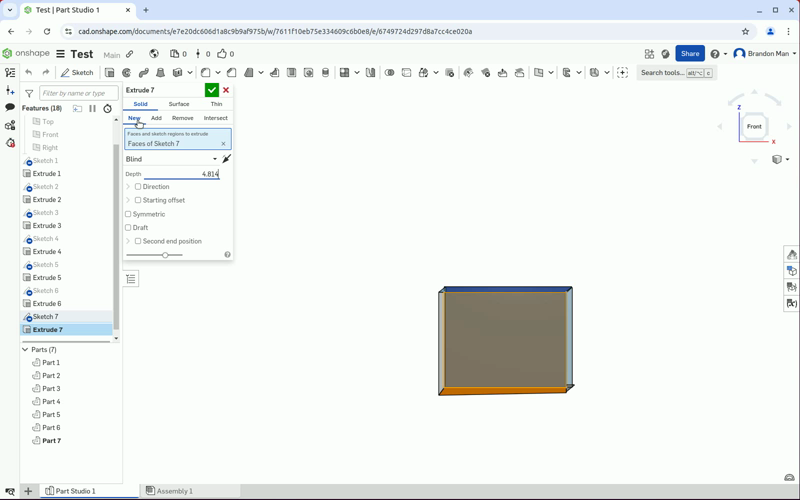
key(enter)
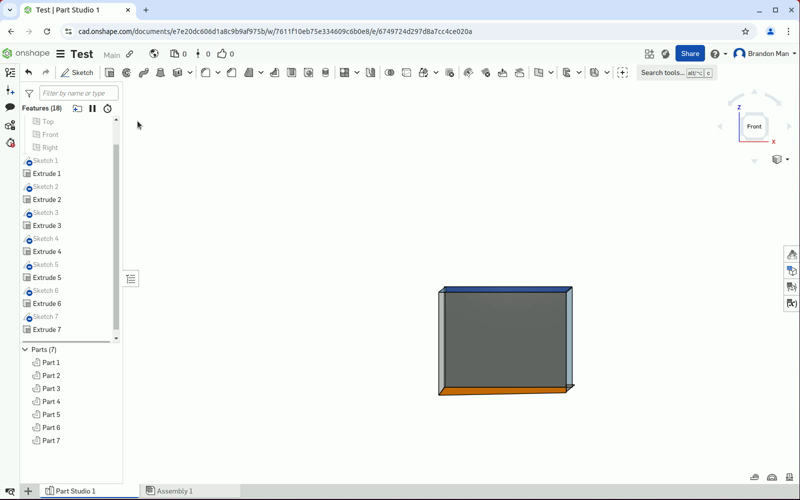
key(shift+h)
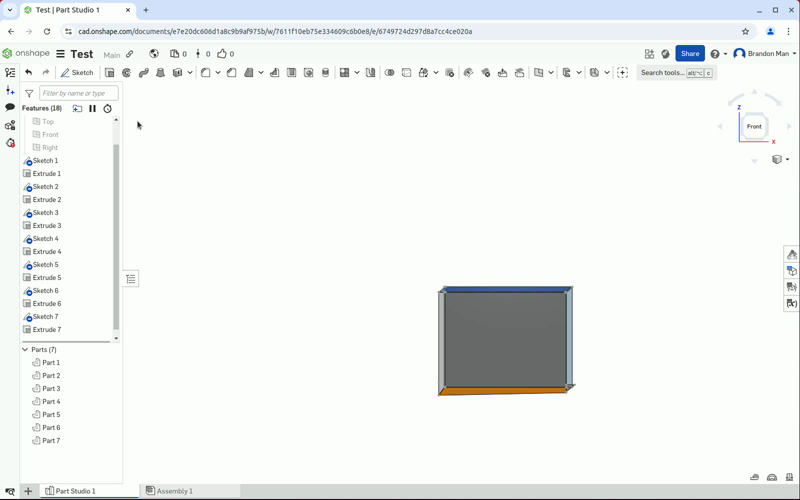
key(shift+h)
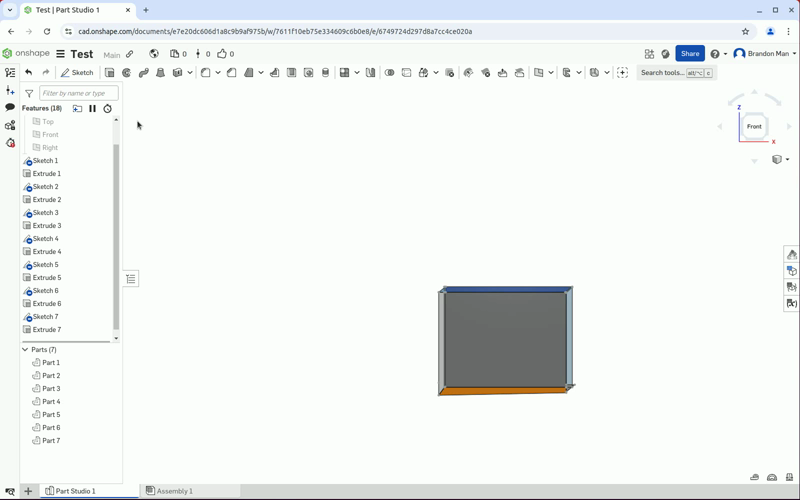
key(shift+7)
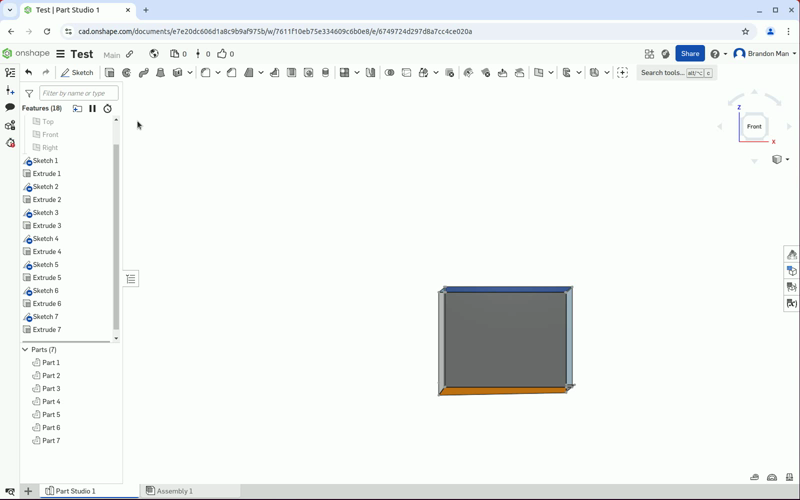
key(left, 2)
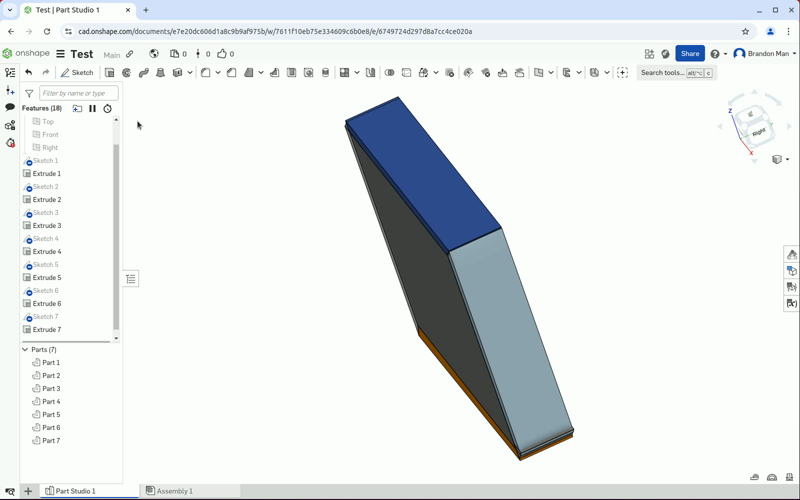
key(down, 2)
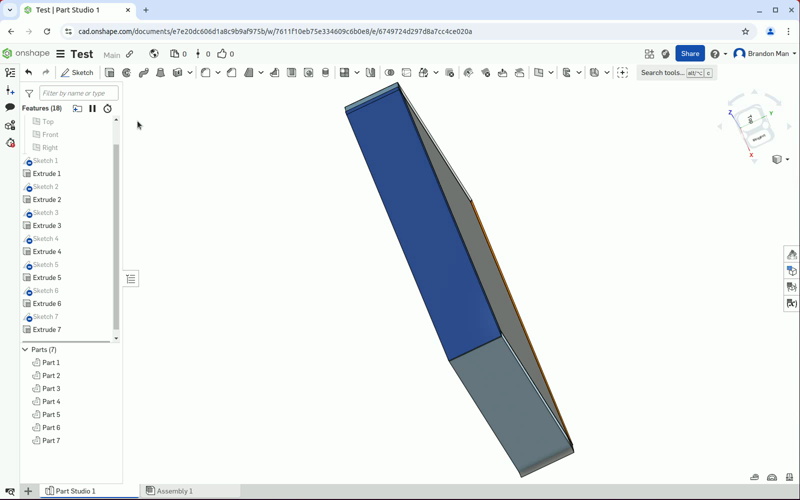
key(up, 2)
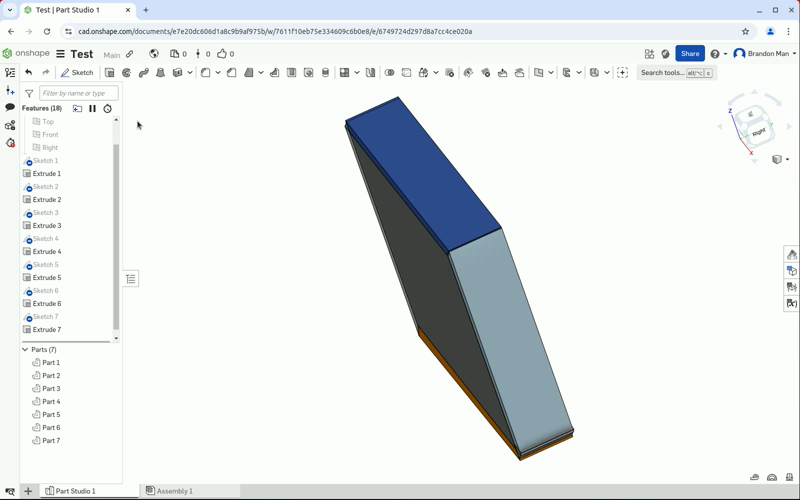
key(right, 2)
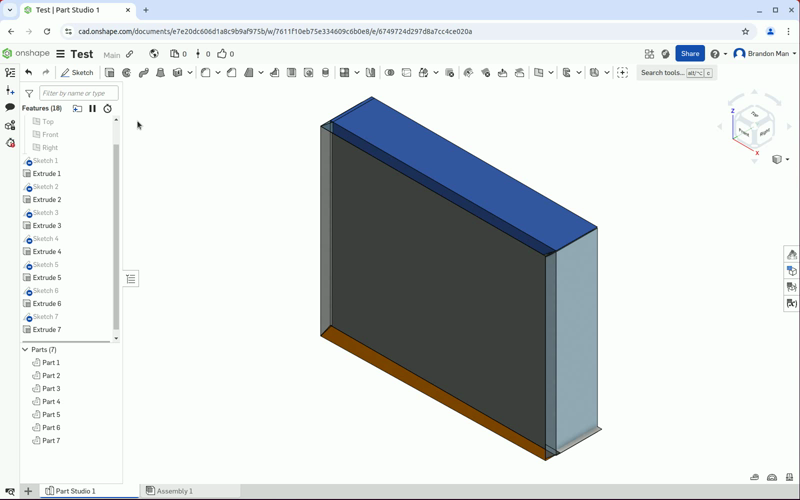
mouse_move(69, 163)
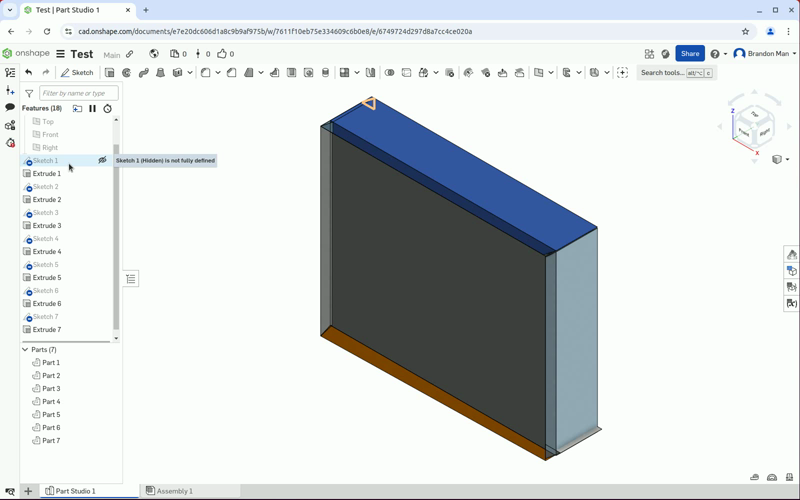
click(69, 163)